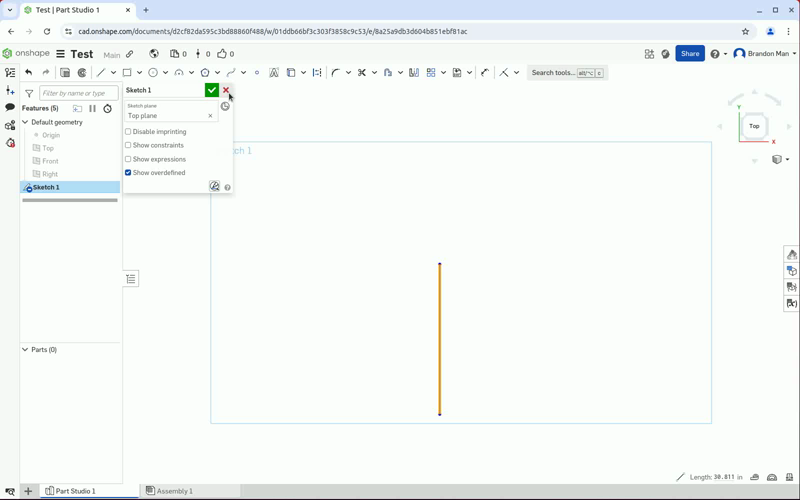
key(shift+h)
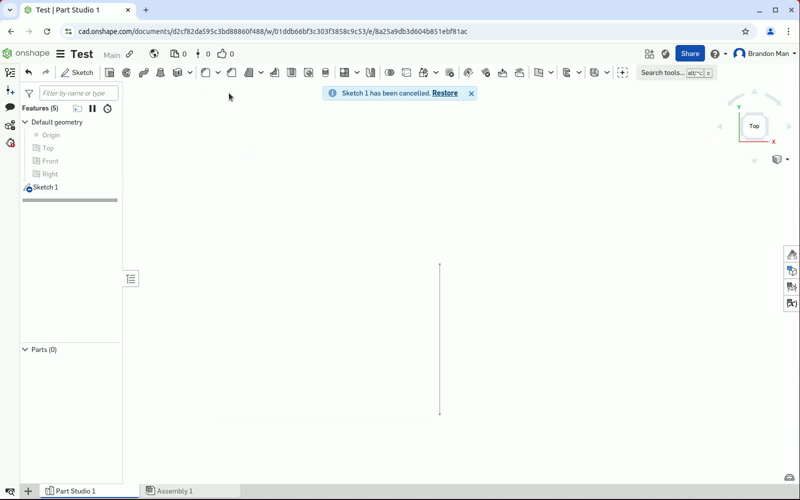
key(shift+s)
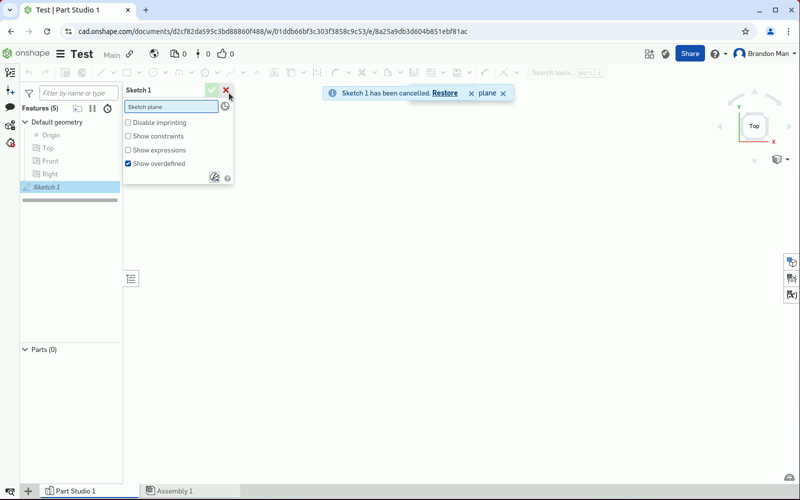
mouse_move(73, 150)
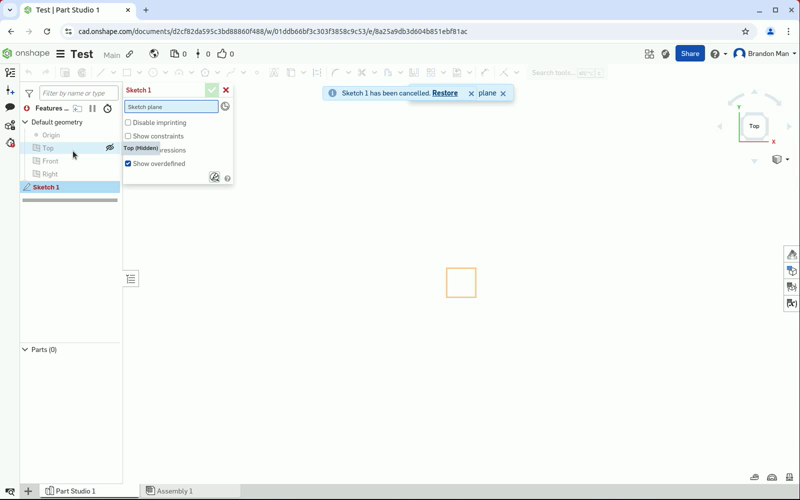
click(73, 150)
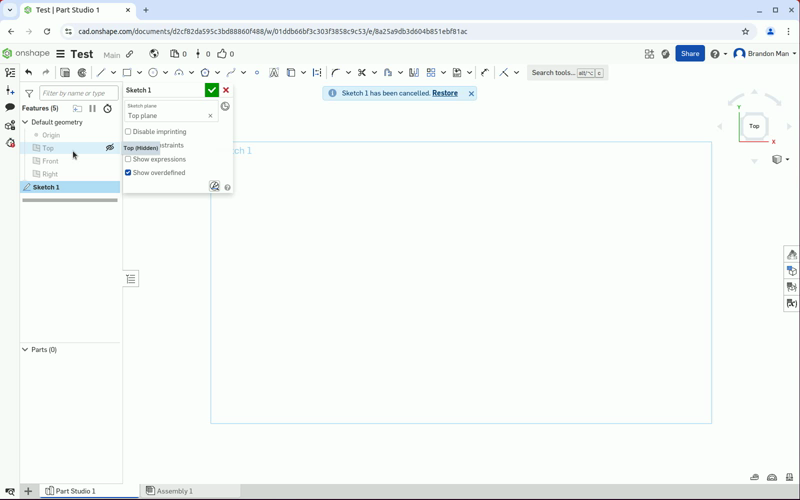
mouse_move(73, 352)
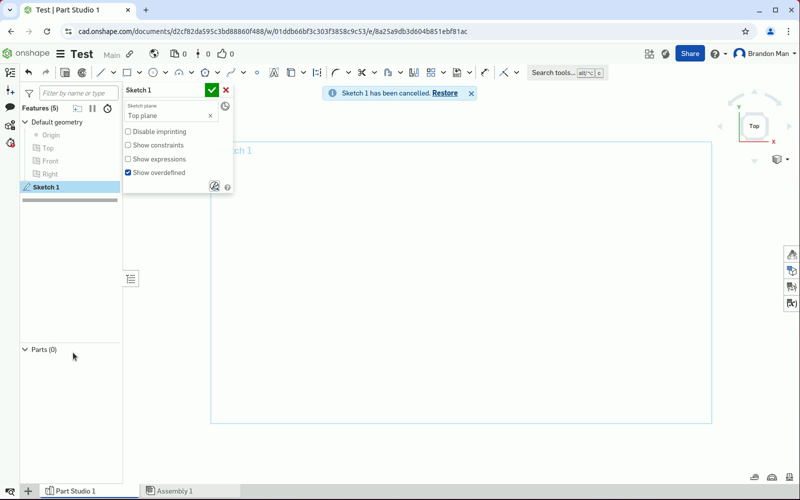
key(y)
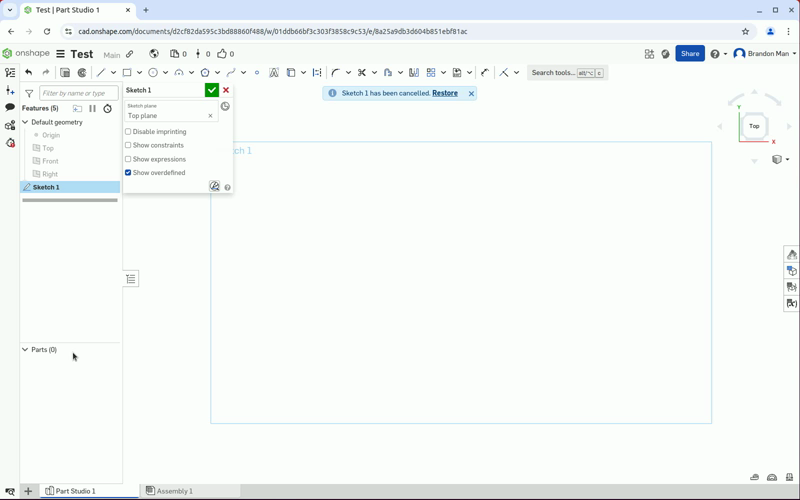
key(l)
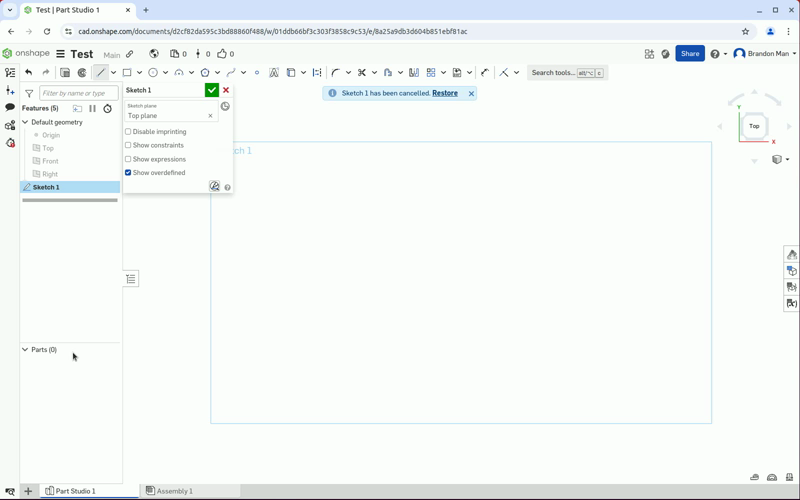
key_down(shift)
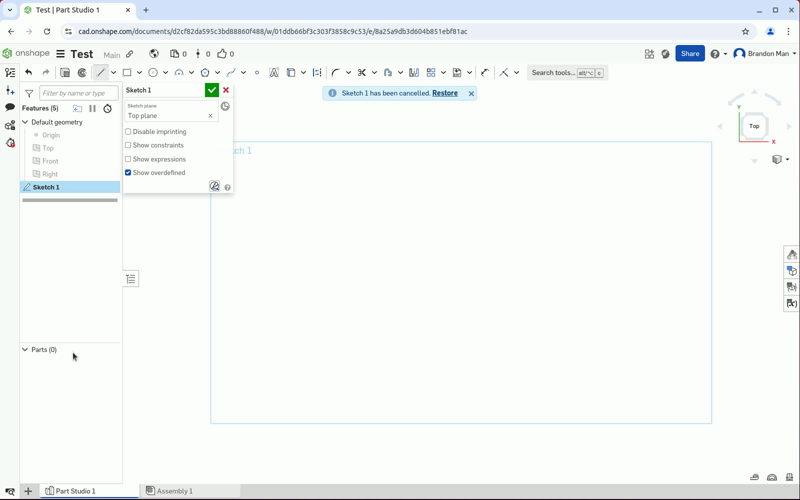
mouse_move(351, 335)
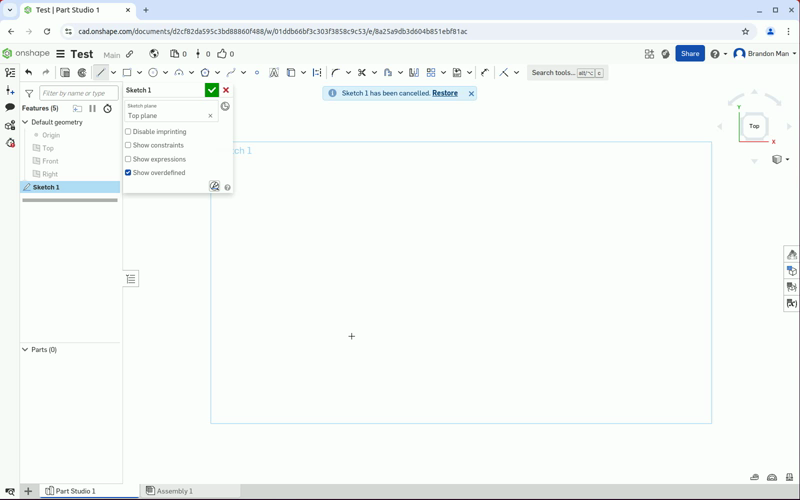
click(351, 335)
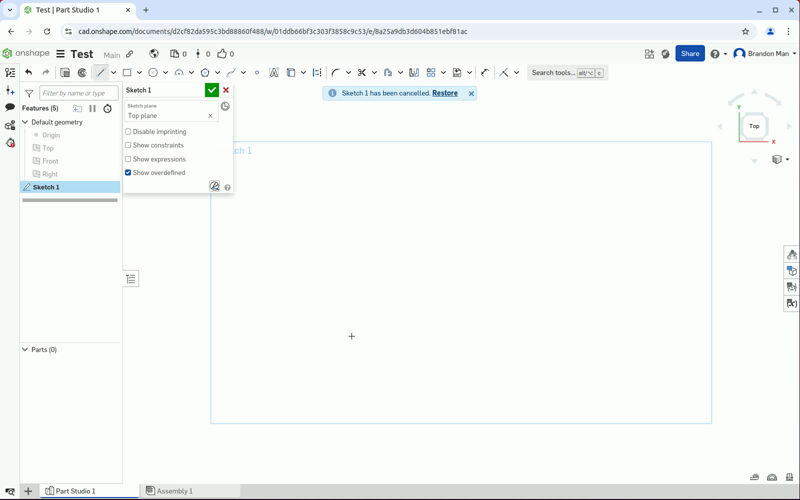
key_up(shift)
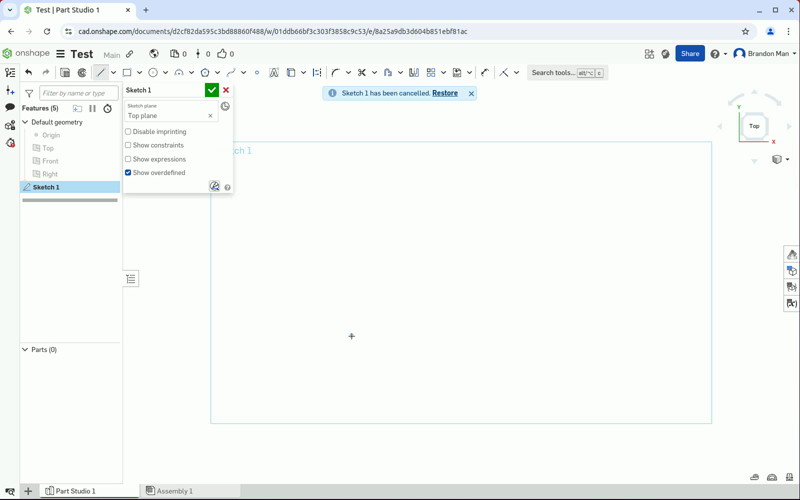
key_down(shift)
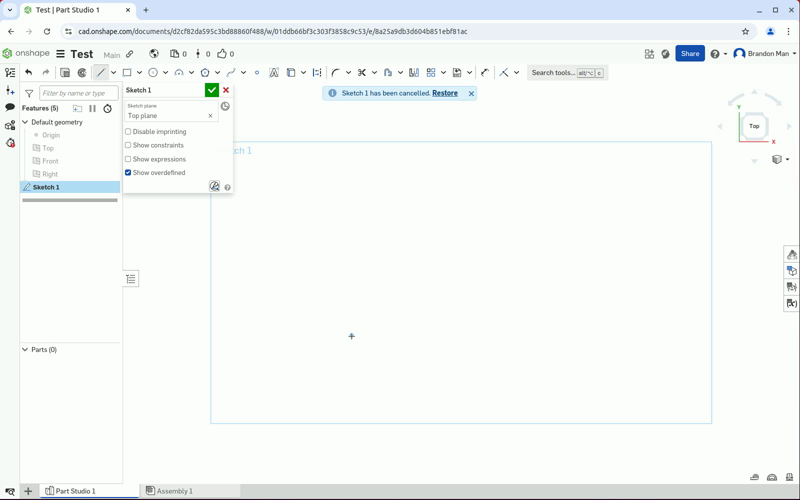
mouse_move(569, 335)
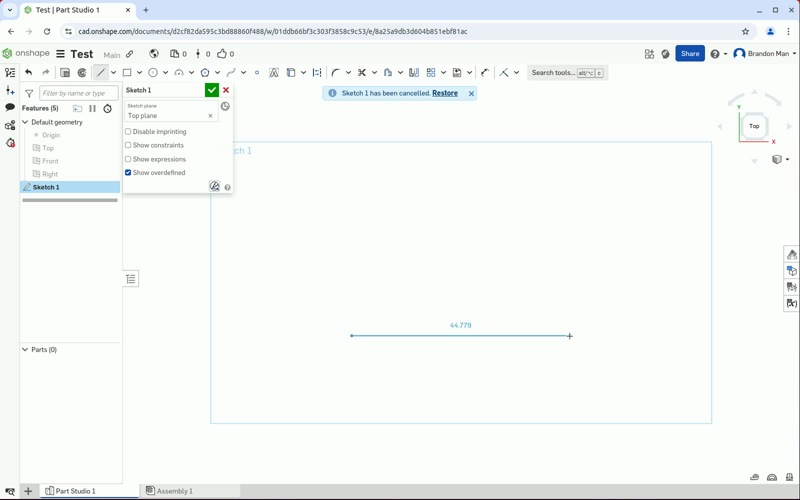
click(569, 335)
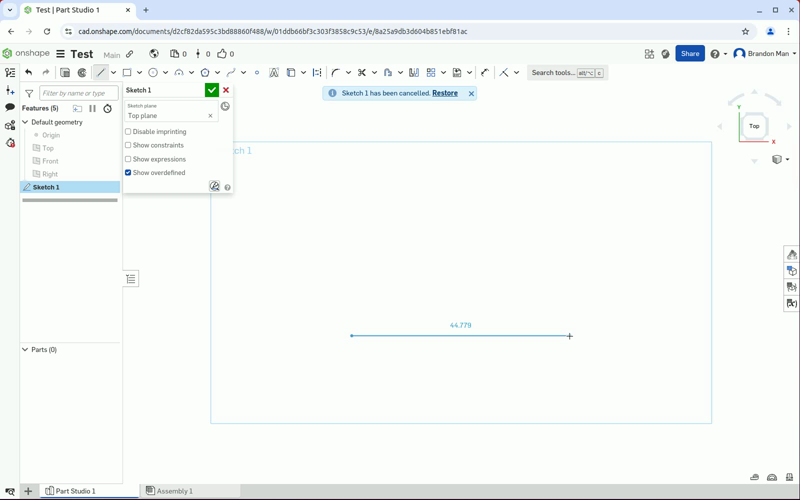
key_up(shift)
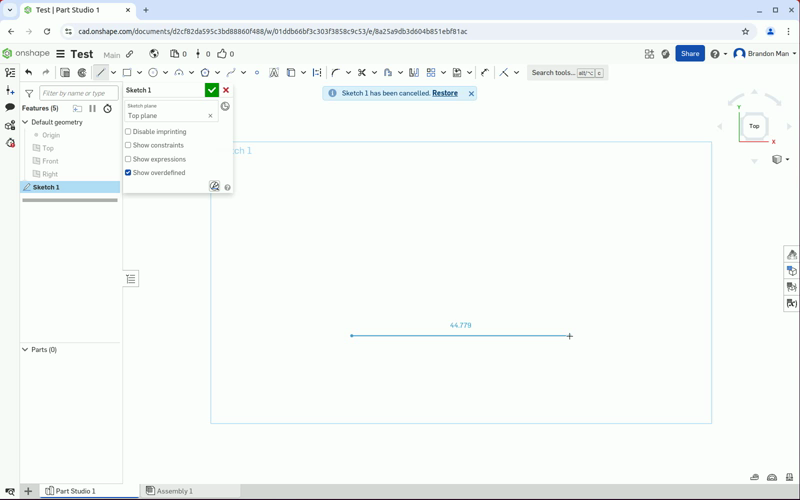
key_down(shift)
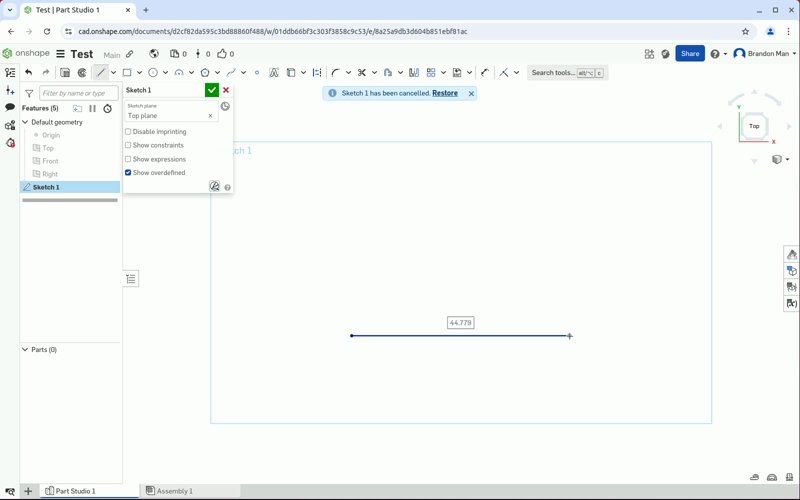
mouse_move(569, 230)
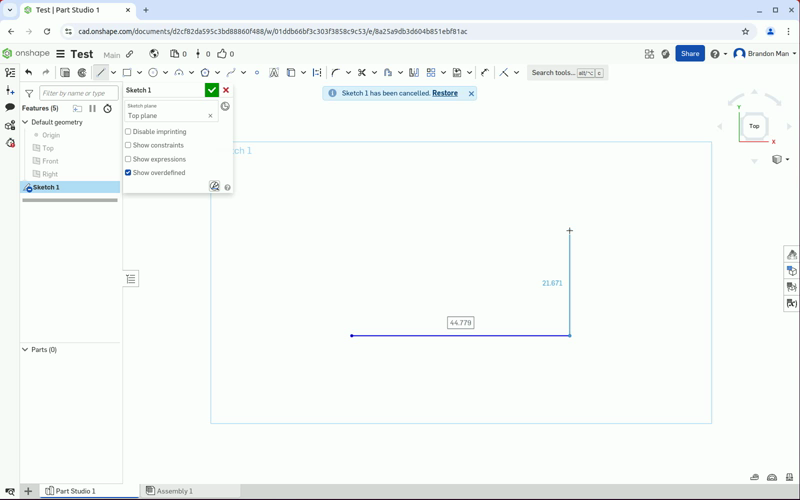
click(569, 230)
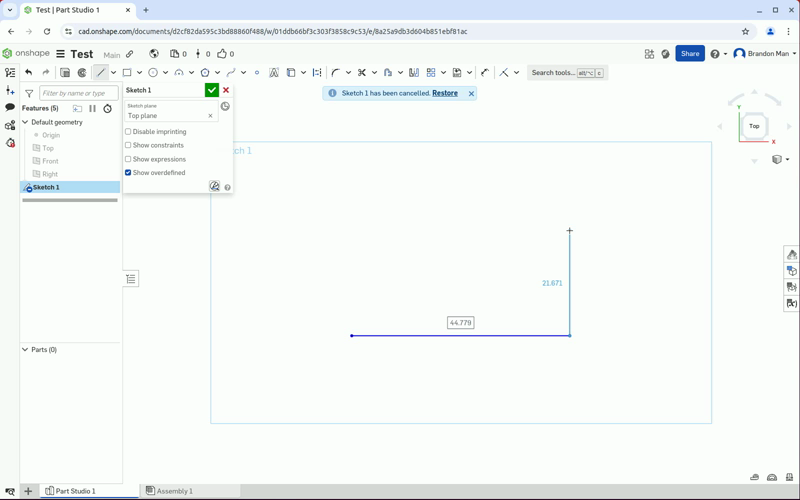
key_up(shift)
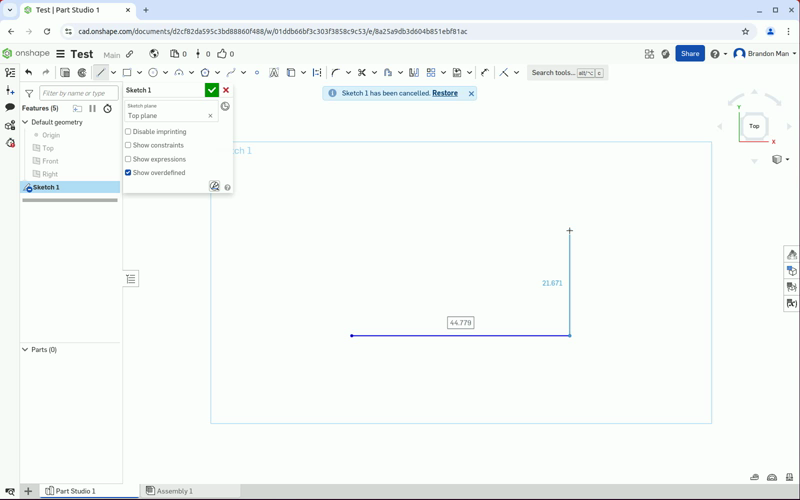
key_down(shift)
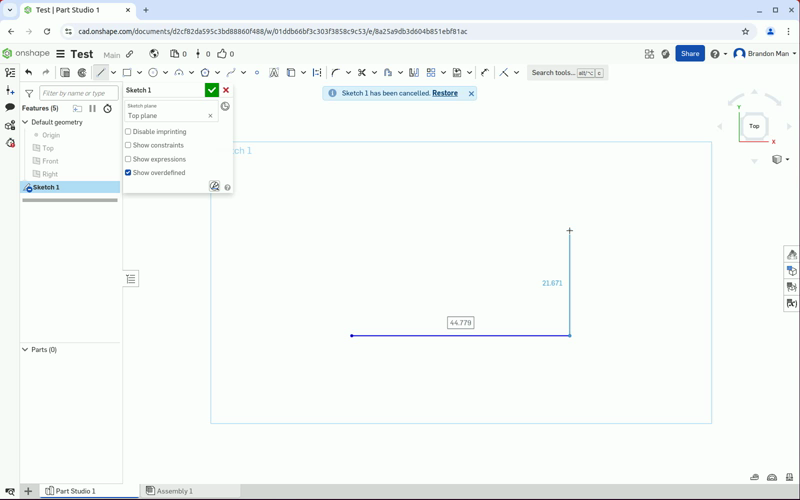
mouse_move(351, 230)
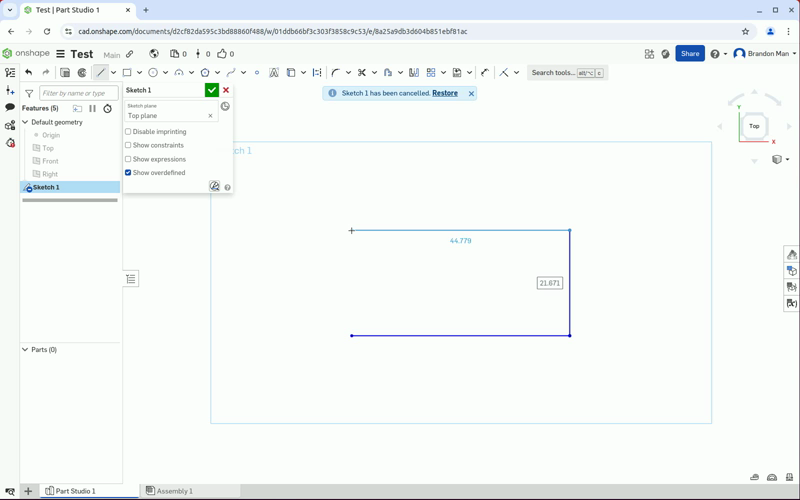
click(351, 230)
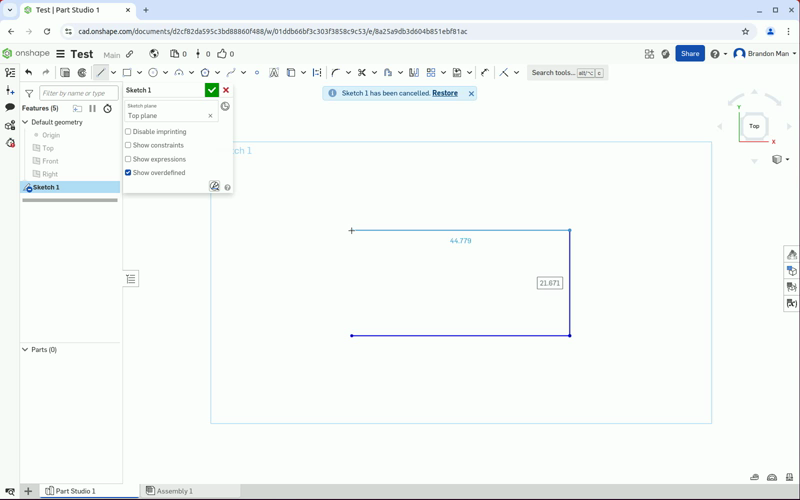
key_up(shift)
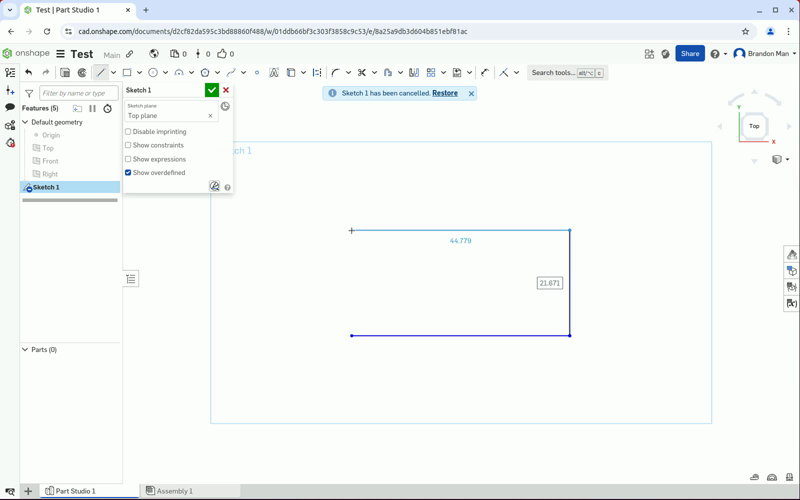
key_down(shift)
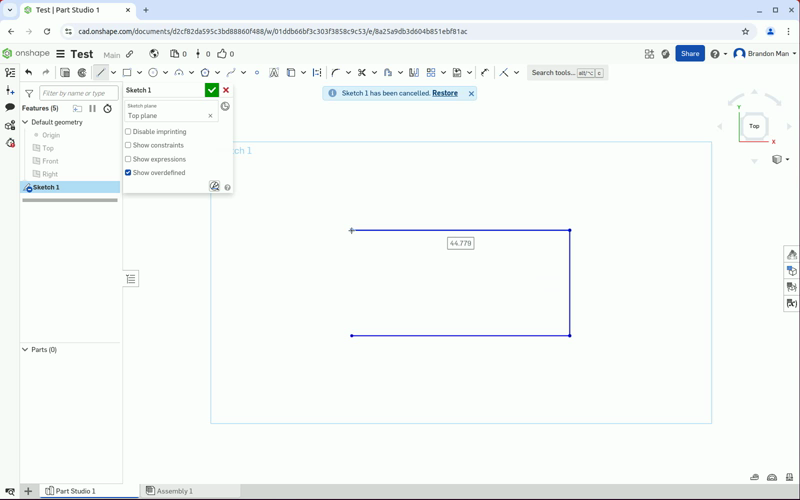
mouse_move(351, 335)
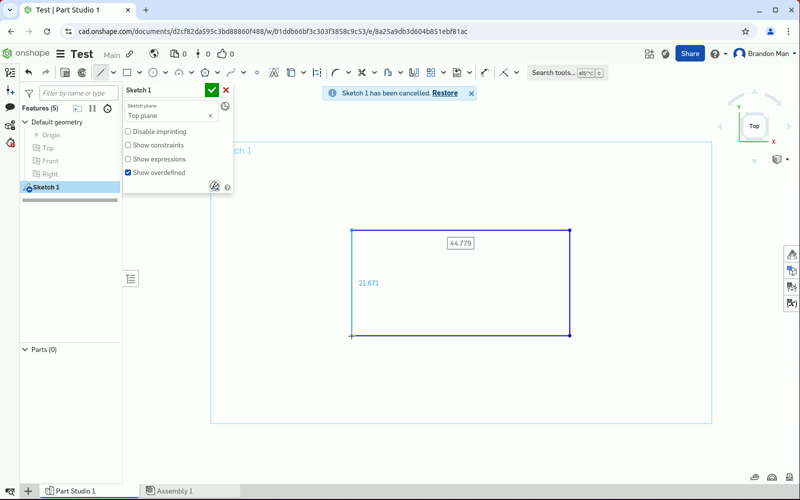
key_up(shift)
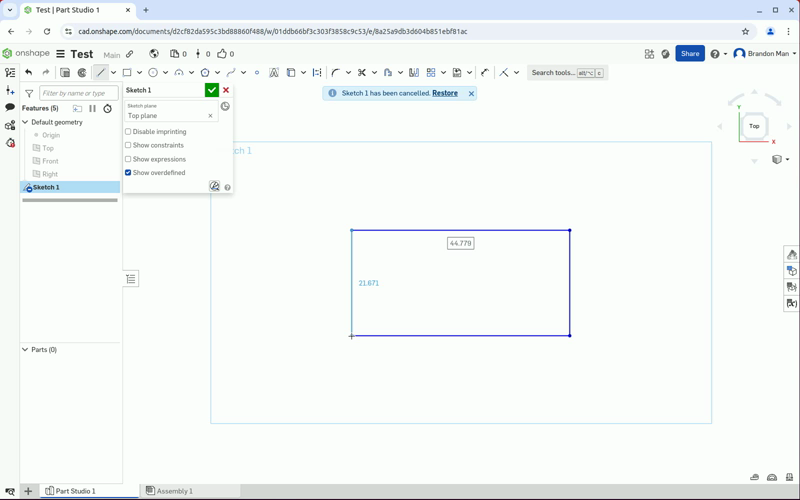
click(351, 335)
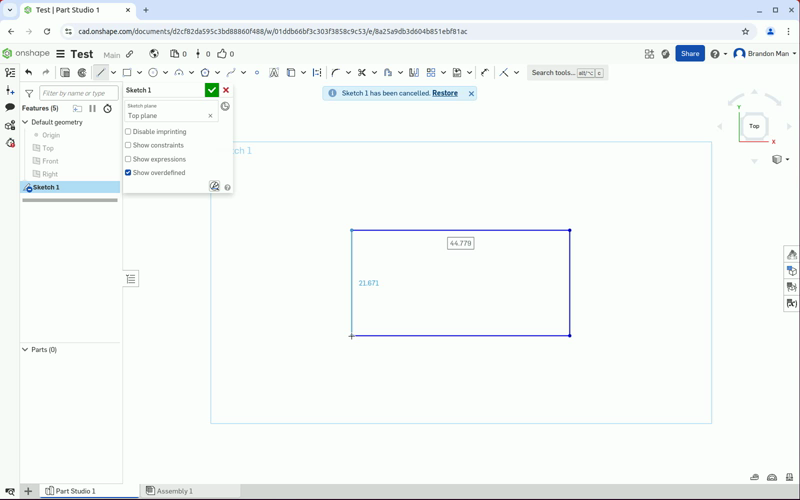
key(esc)
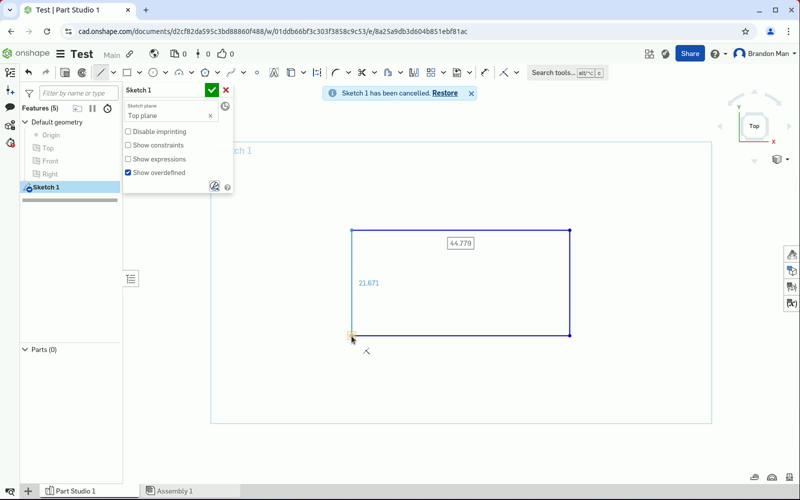
mouse_move(447, 280)
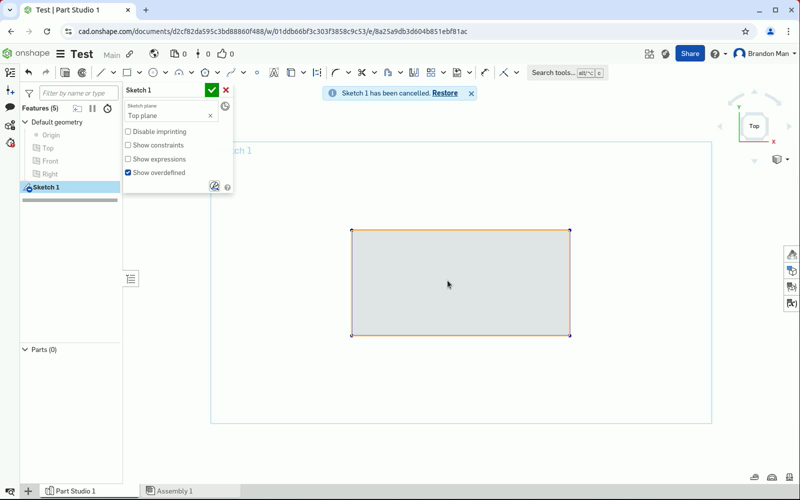
click(447, 280)
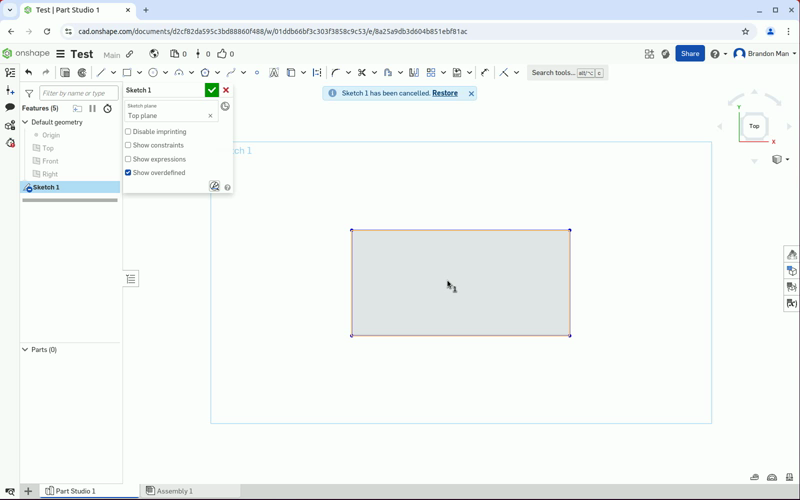
mouse_move(73, 352)
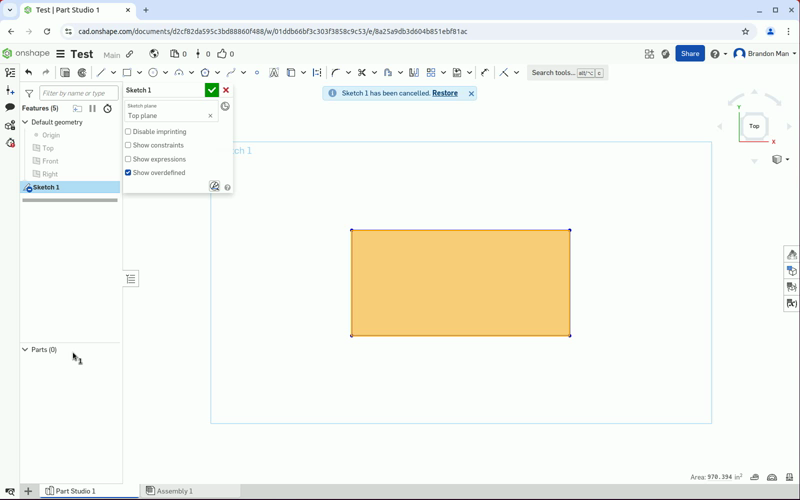
key(shift+y)
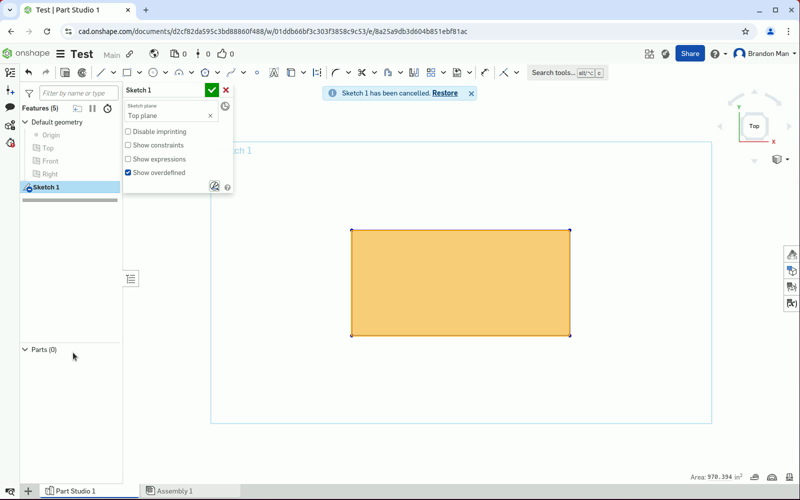
key(shift+e)
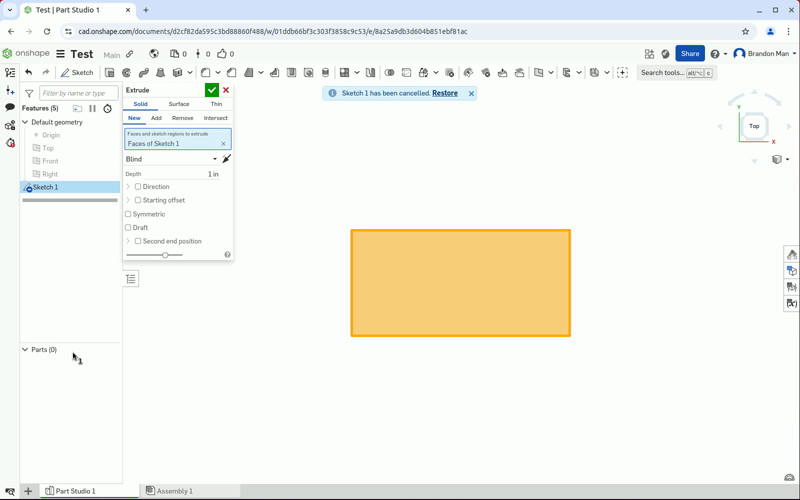
mouse_move(143, 106)
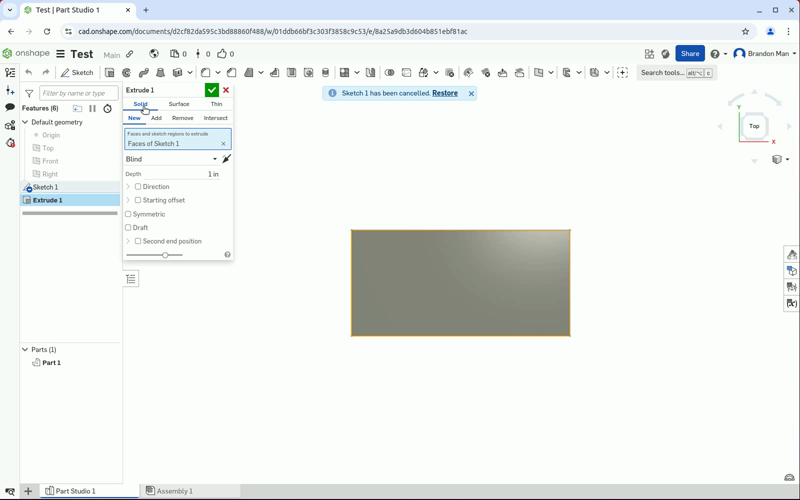
click(143, 106)
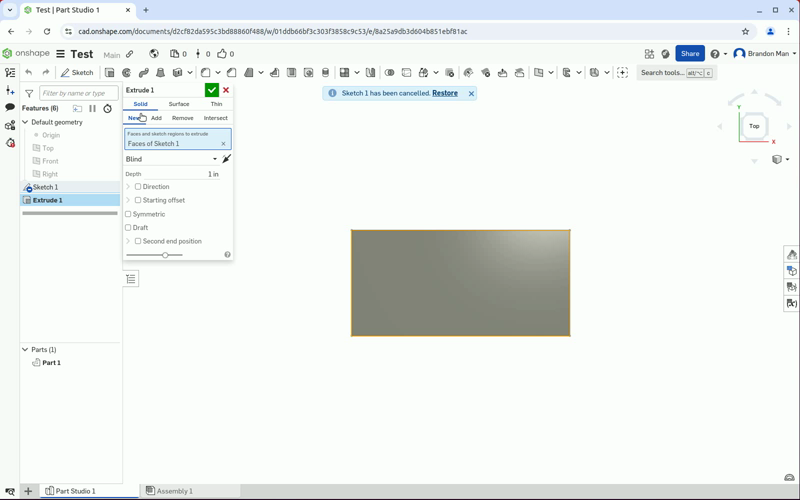
mouse_move(137, 120)
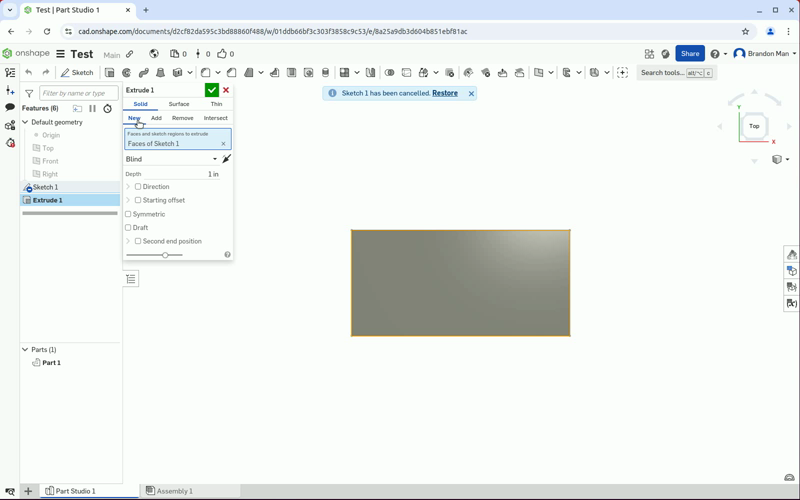
click(137, 120)
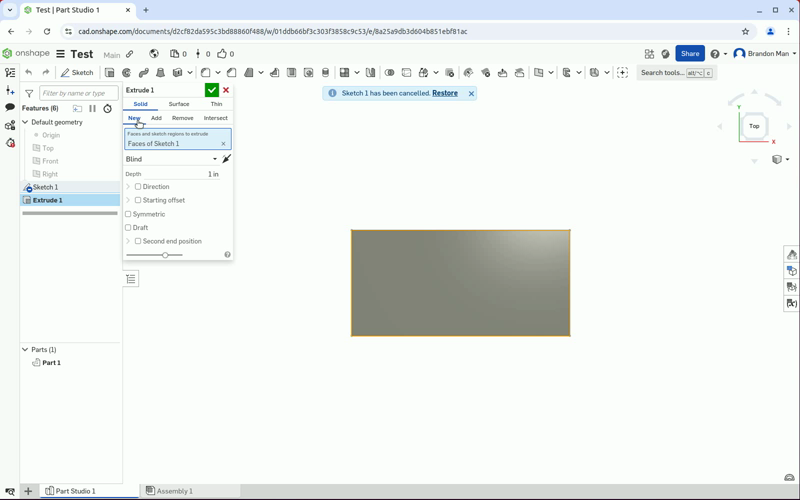
key(tab, 4)
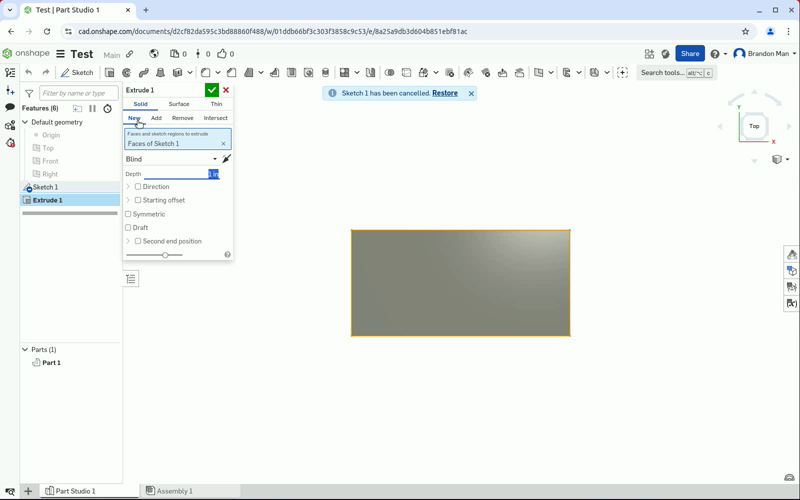
text(4.574)
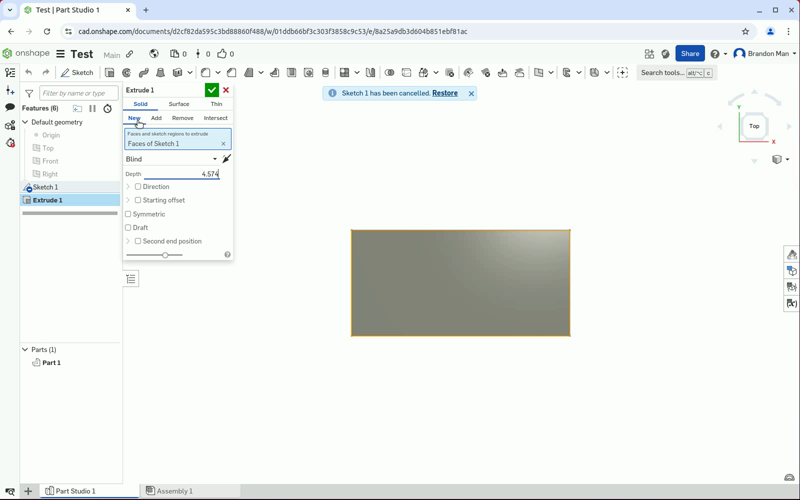
key(enter)
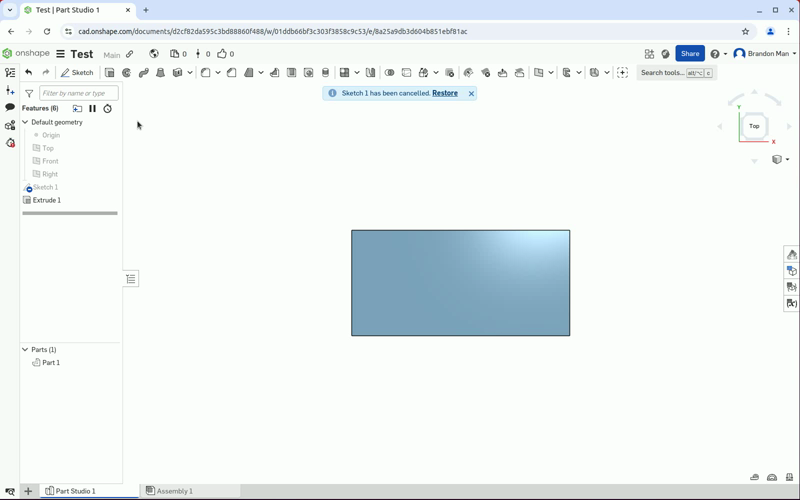
key(shift+h)
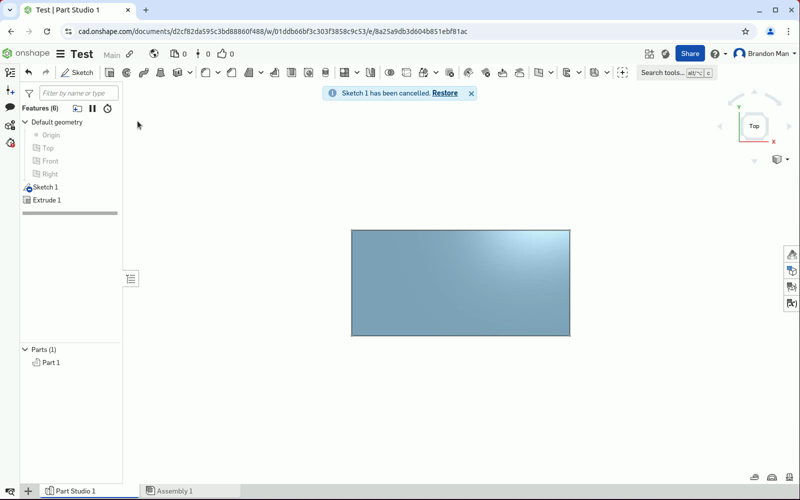
key(shift+h)
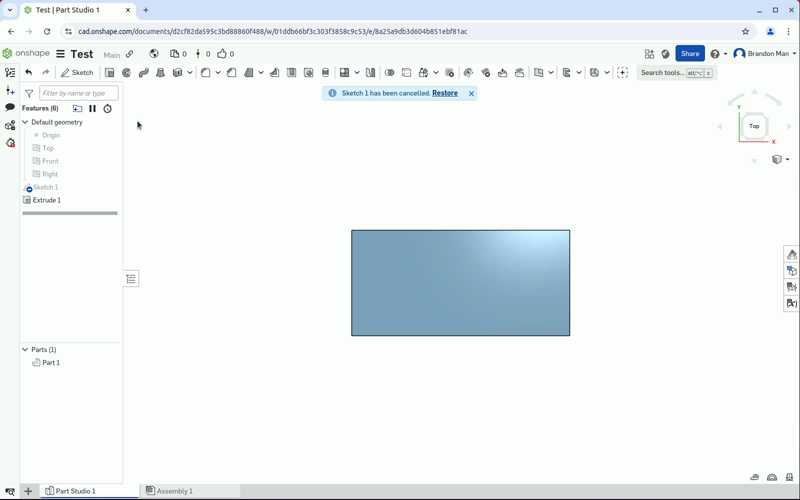
mouse_move(73, 189)
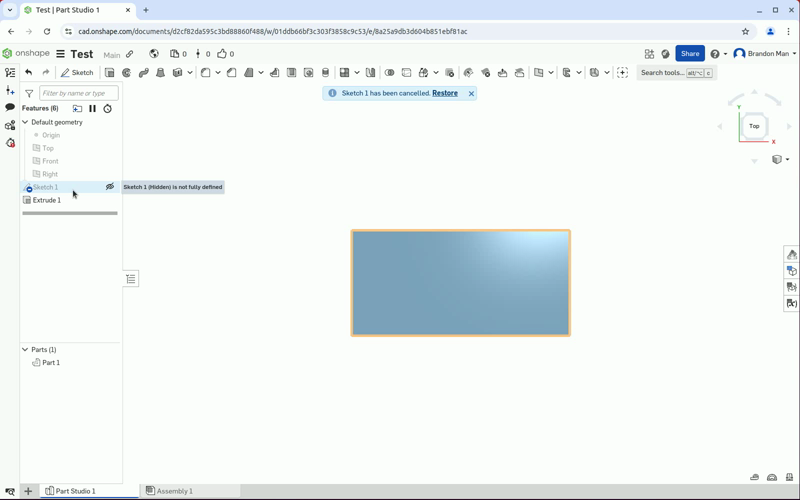
click(73, 189)
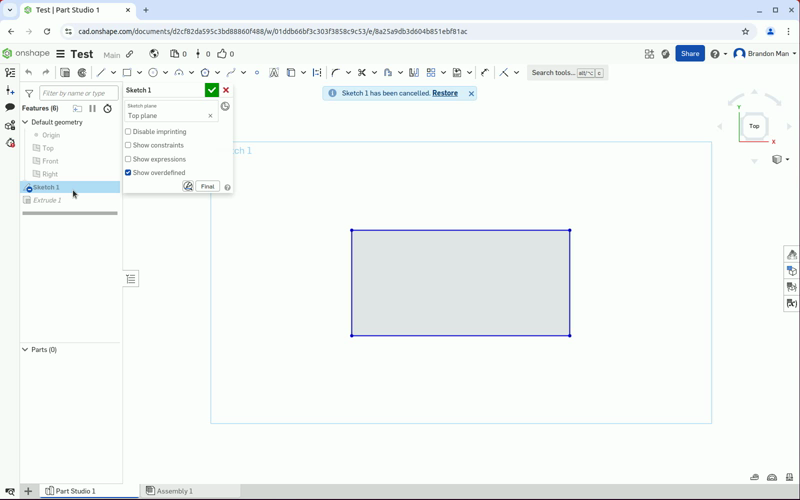
mouse_move(229, 92)
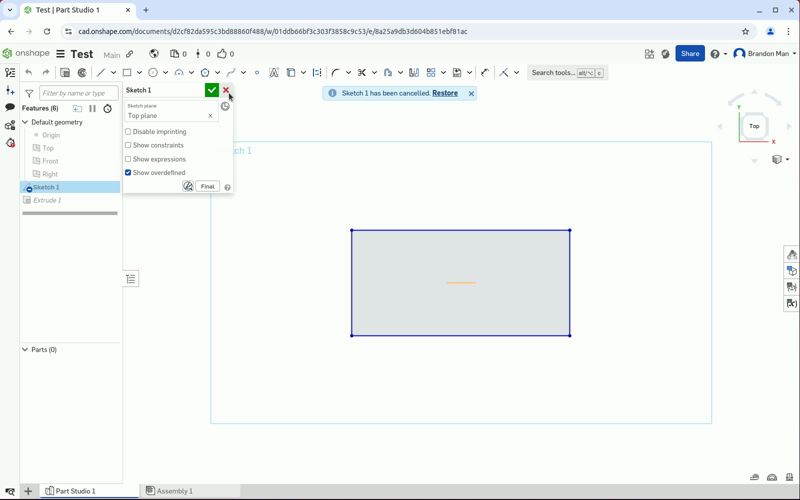
click(229, 92)
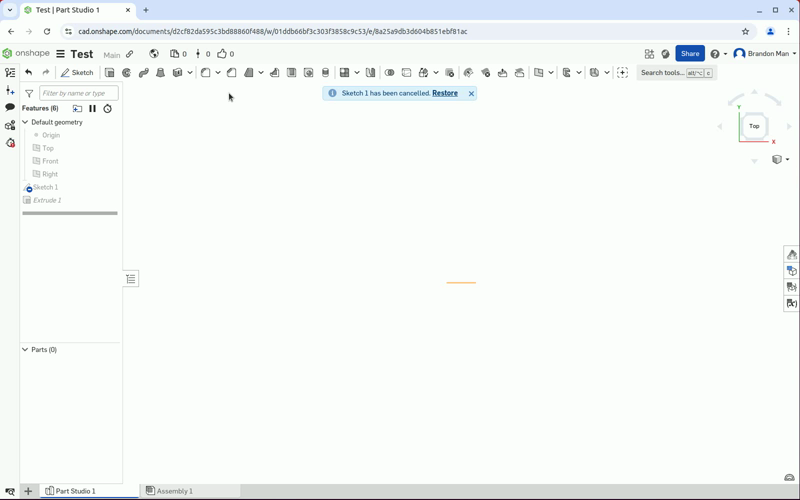
mouse_move(73, 352)
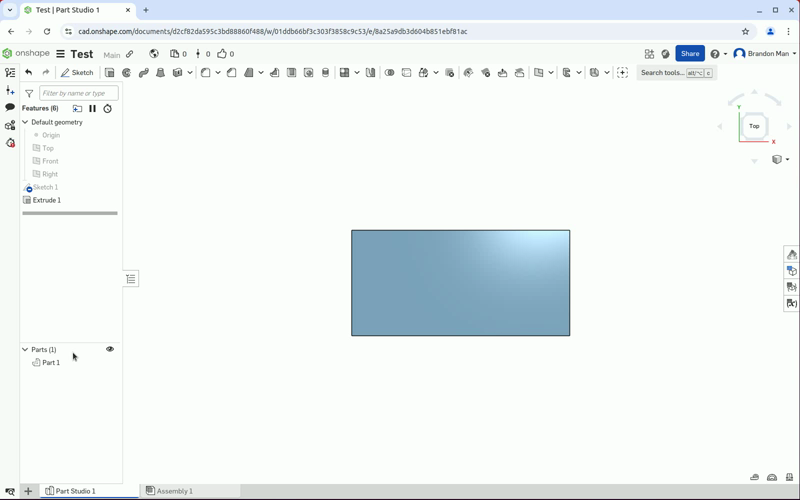
key(y)
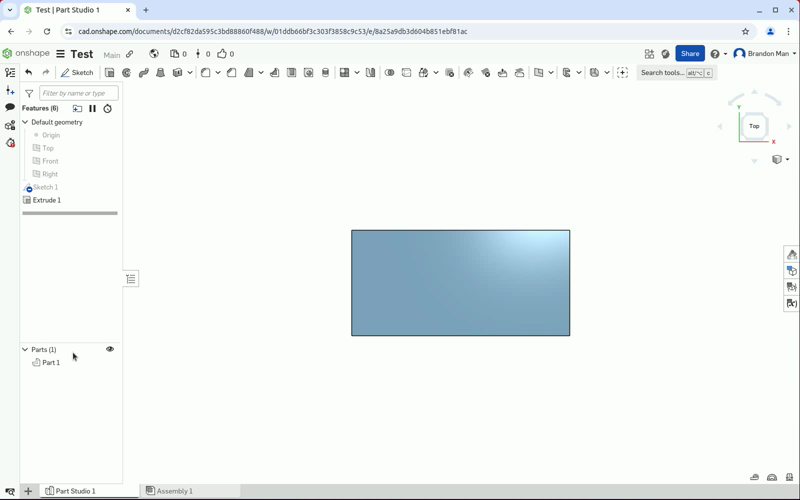
key(shift+p)
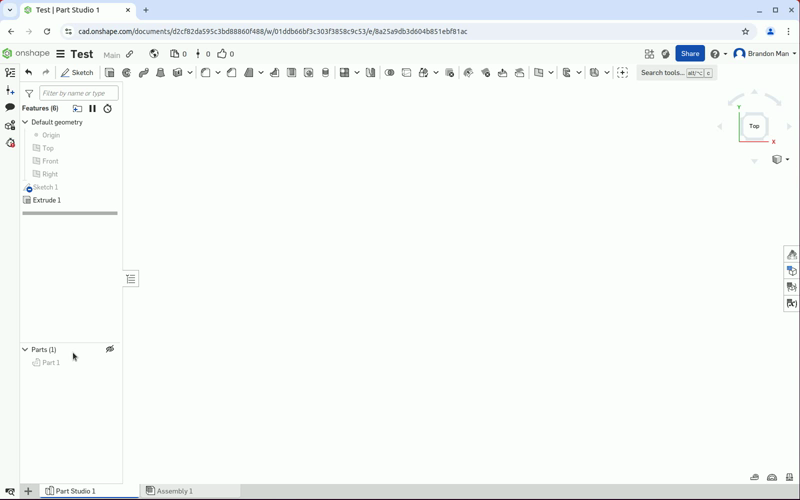
key(space)
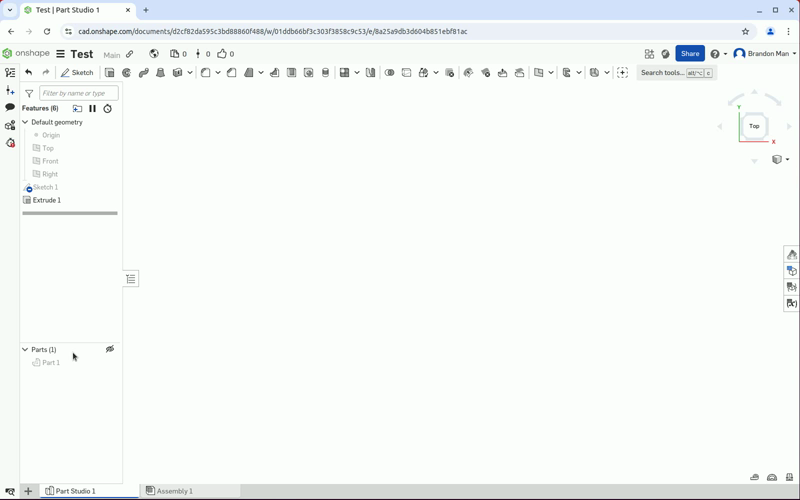
key_down(shift)
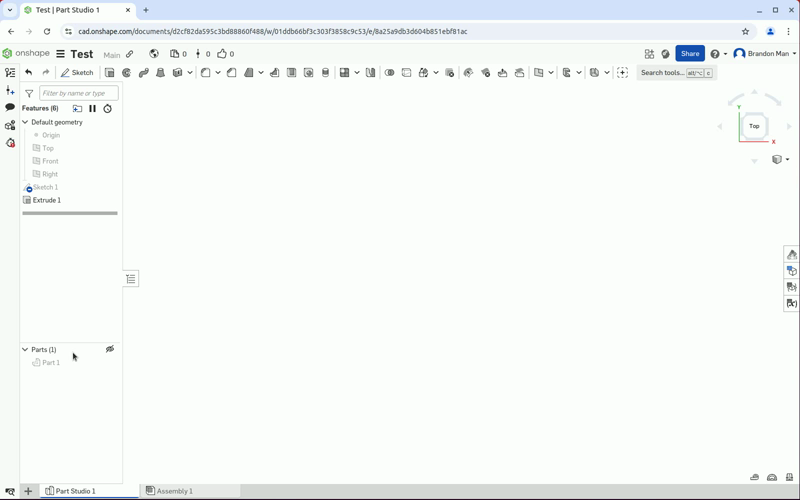
key(up)
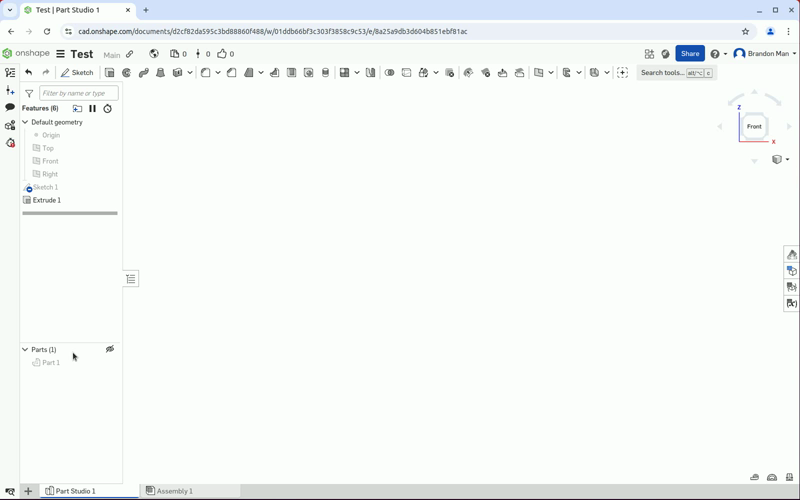
key_up(shift)
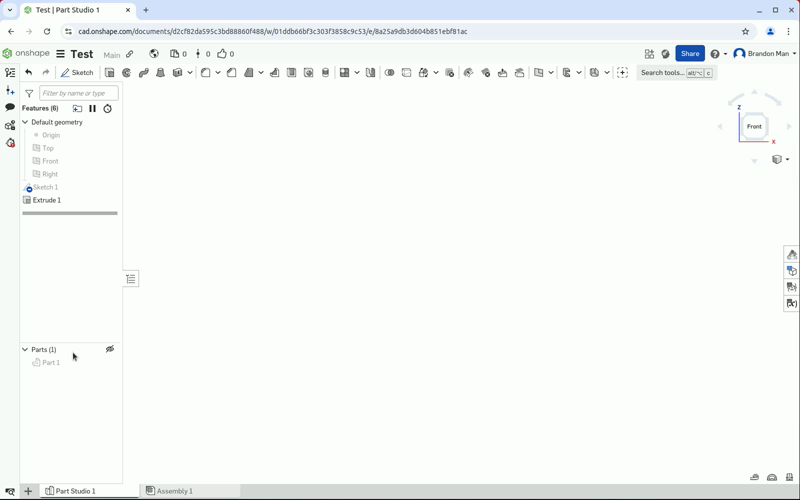
key(space)
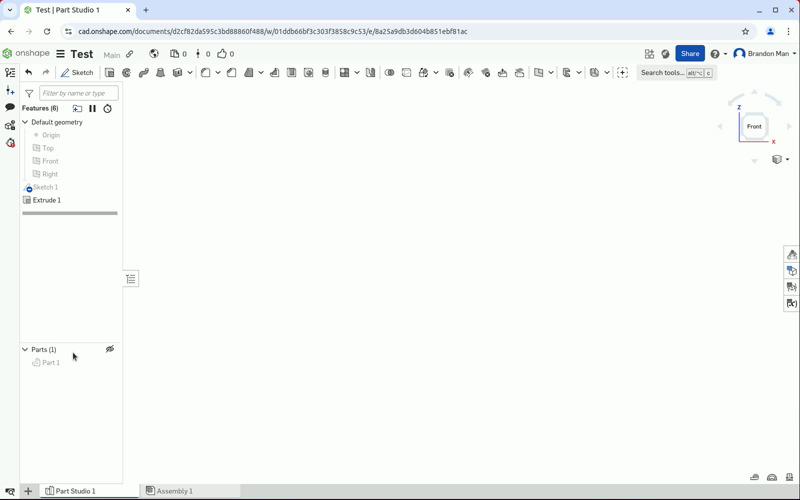
key_down(shift)
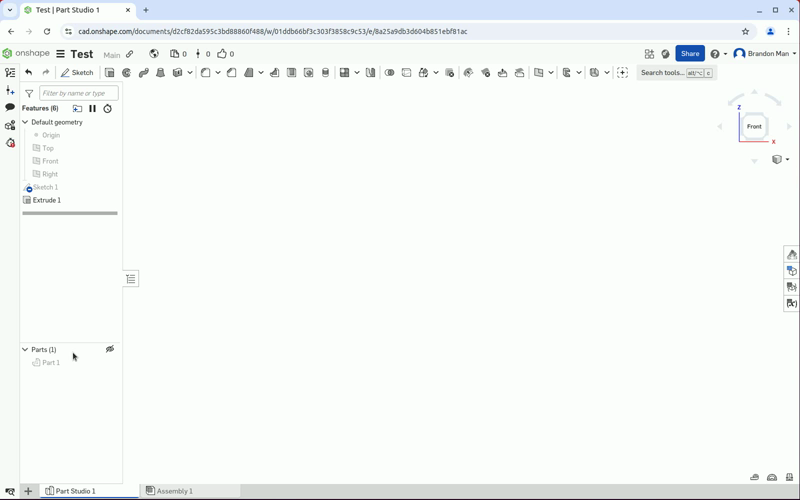
key(left)
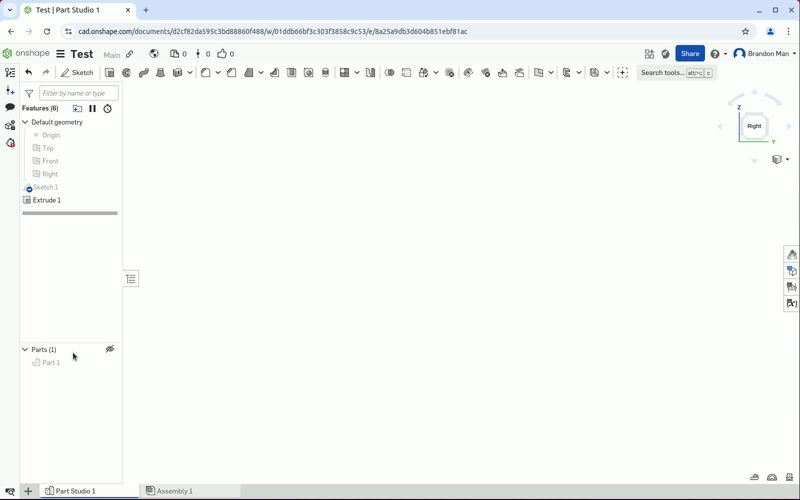
key_up(shift)
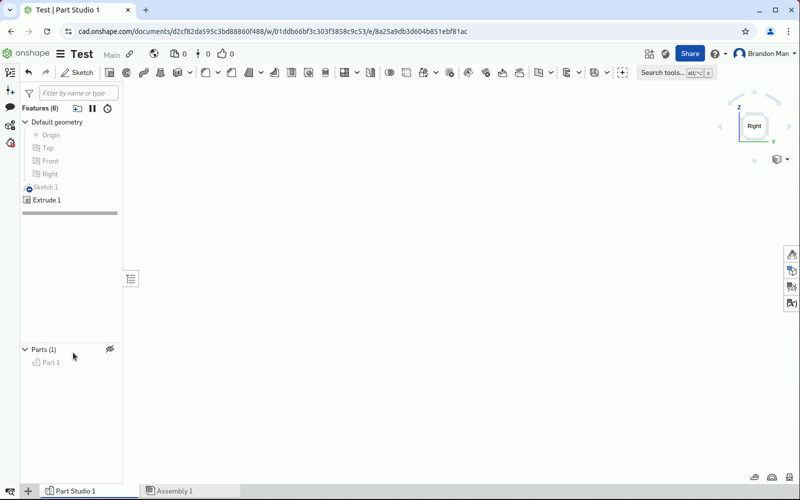
mouse_move(73, 352)
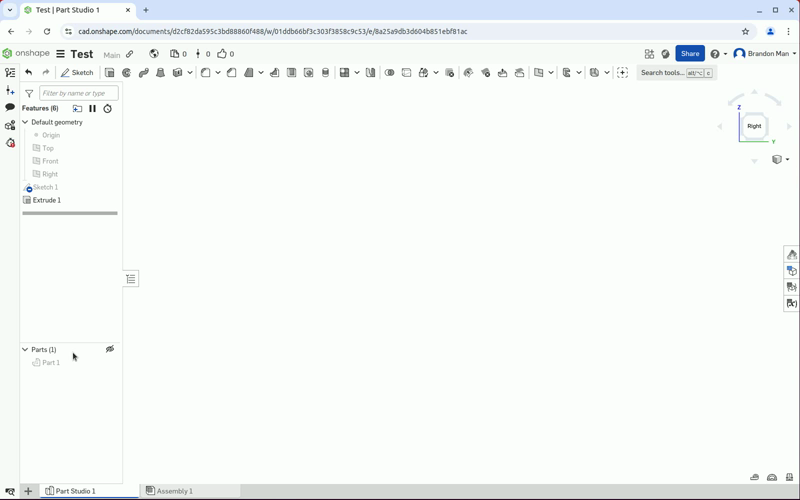
key(shift+y)
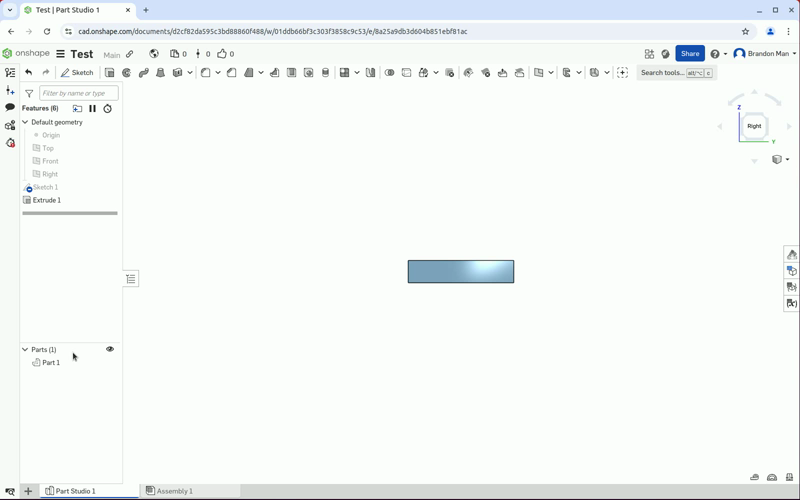
mouse_move(541, 75)
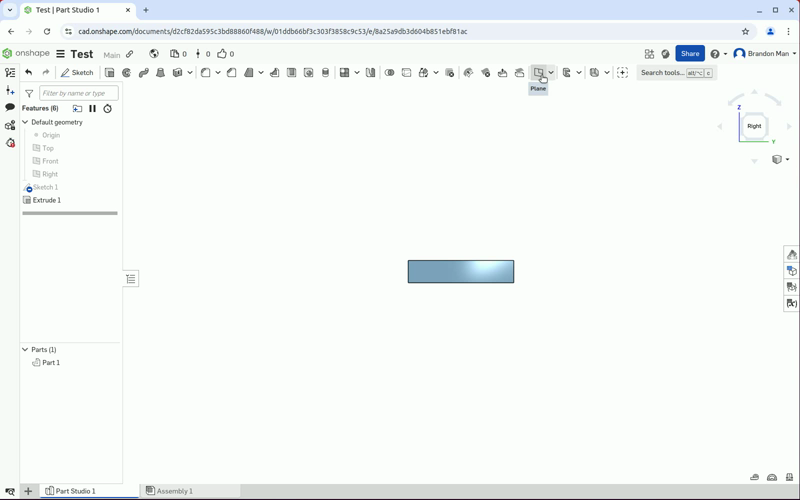
click(541, 75)
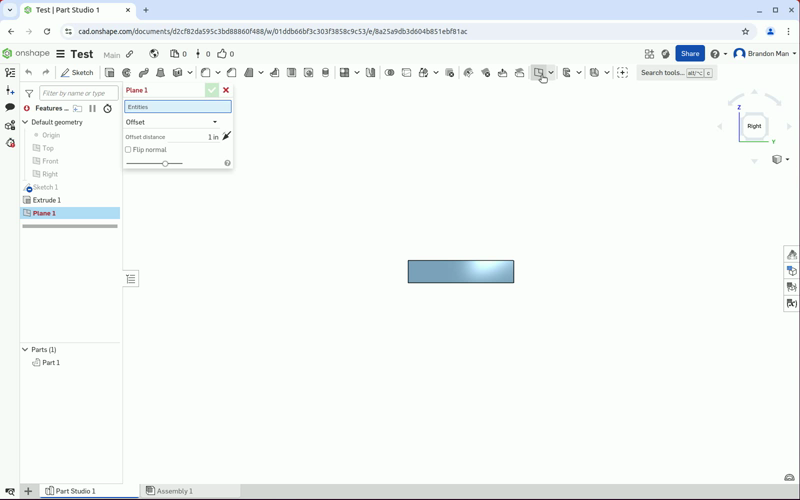
mouse_move(73, 176)
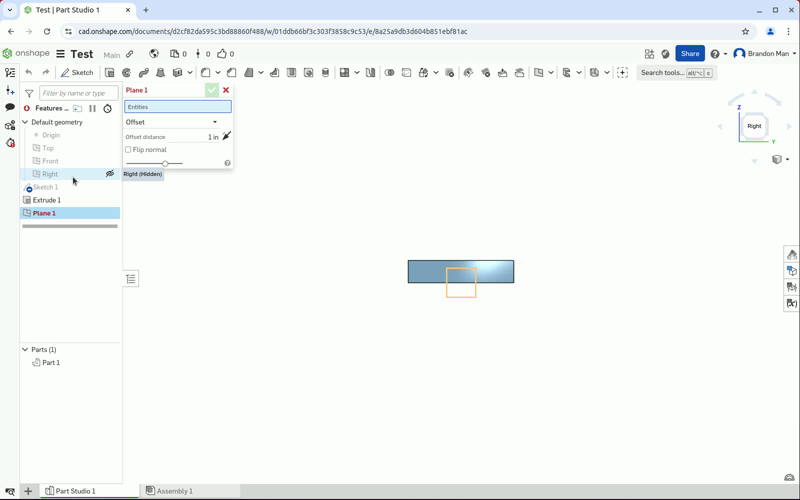
click(73, 176)
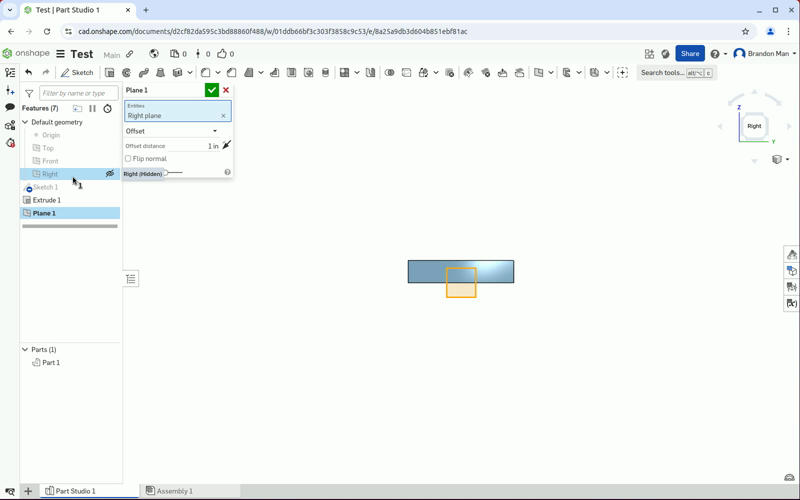
key(tab, 2)
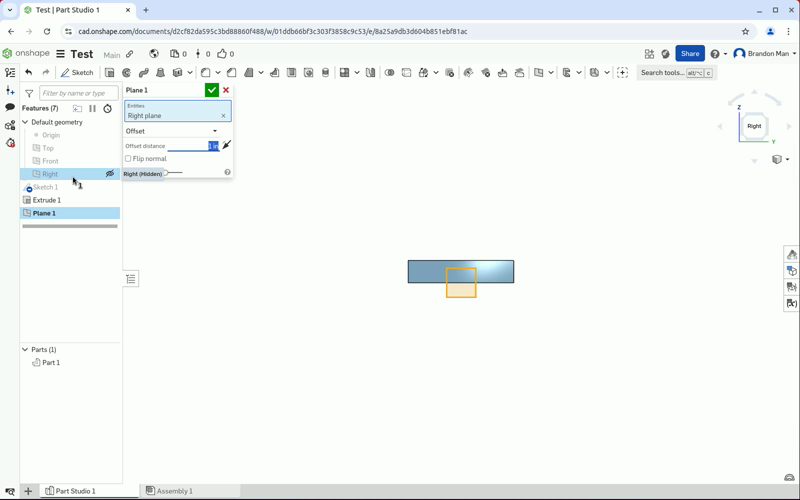
text(22.4)
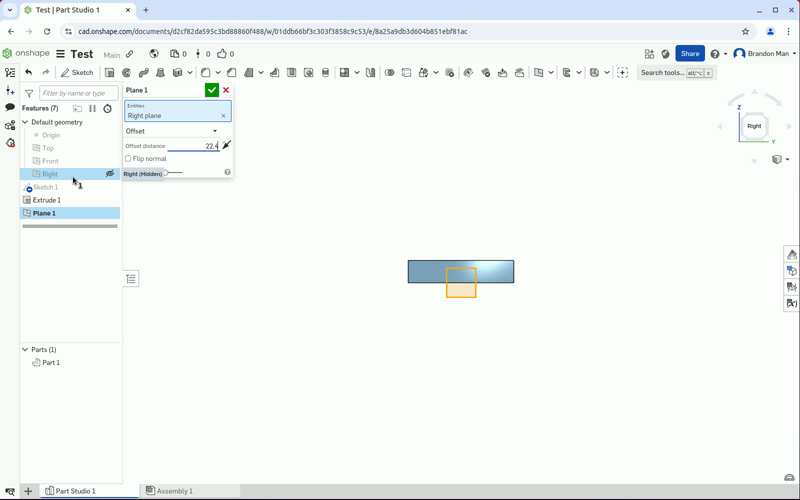
key(enter, 2)
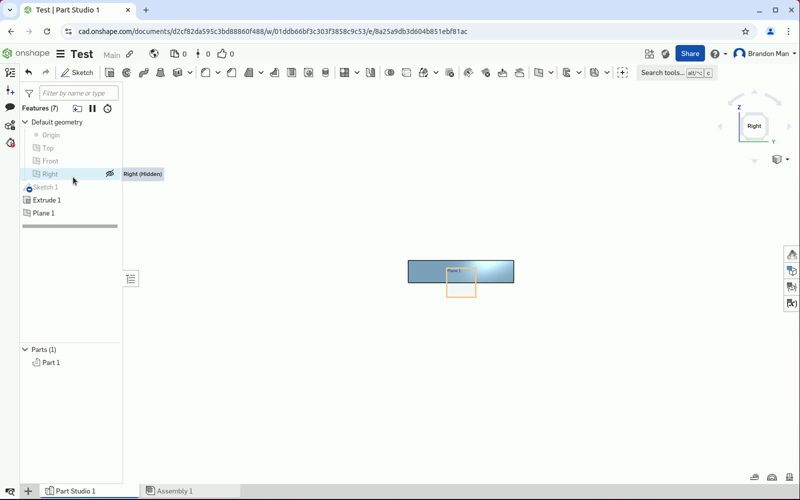
key(shift+s)
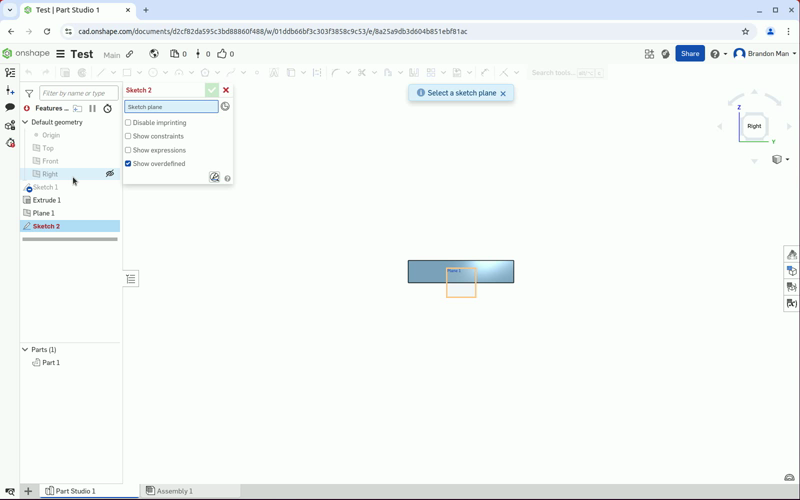
mouse_move(73, 215)
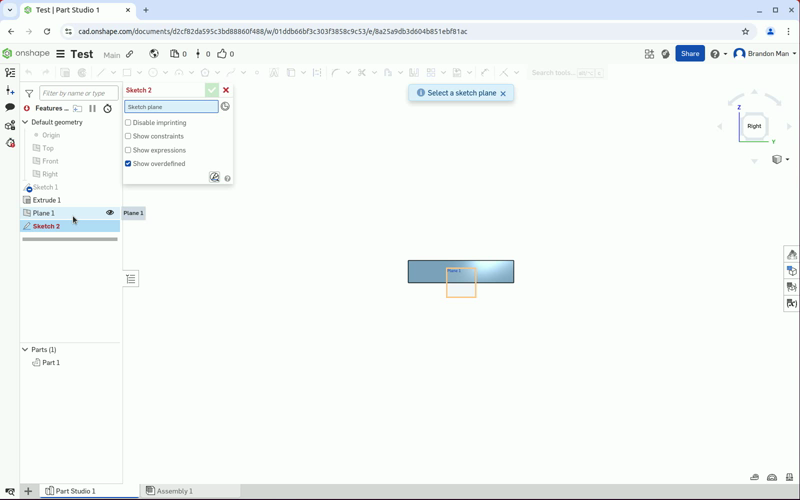
click(73, 215)
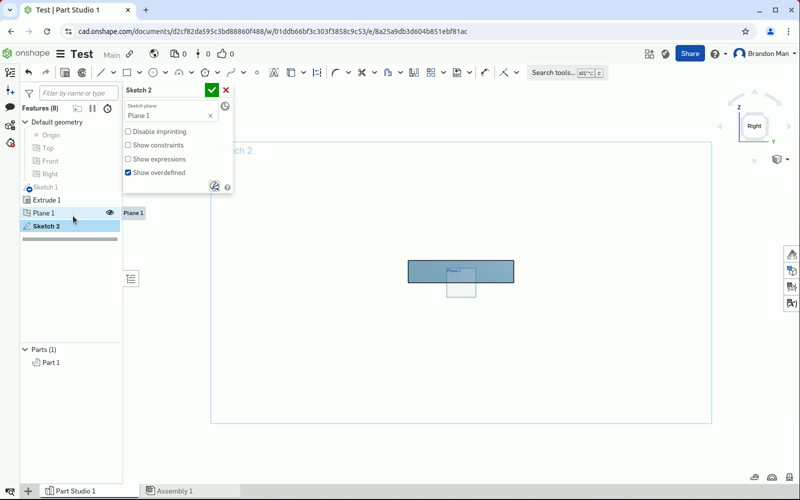
mouse_move(73, 352)
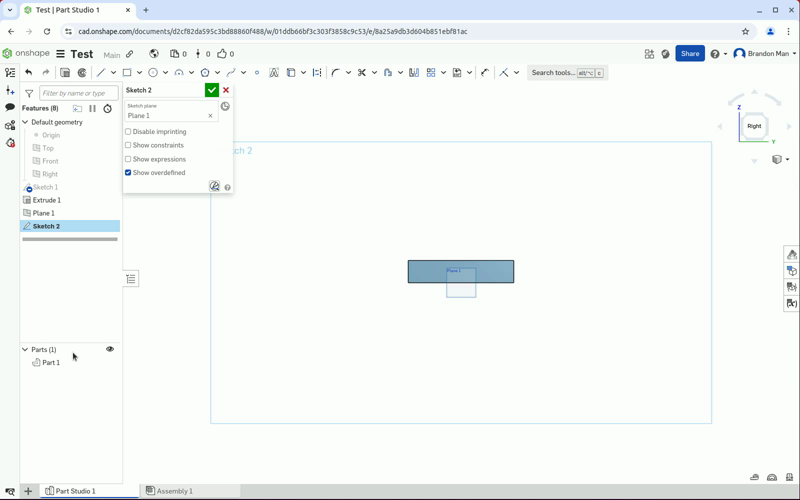
key(y)
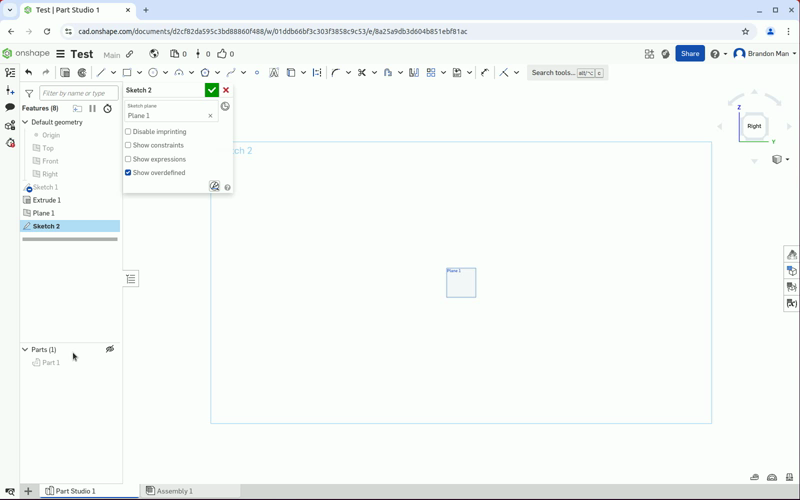
key(l)
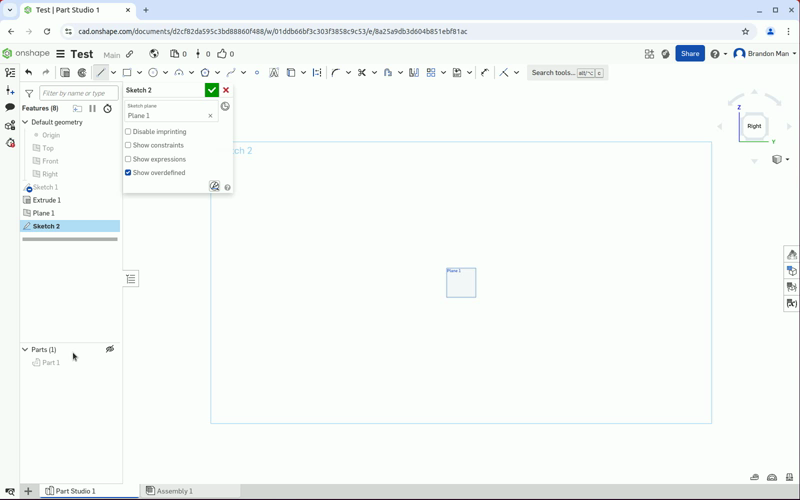
key_down(shift)
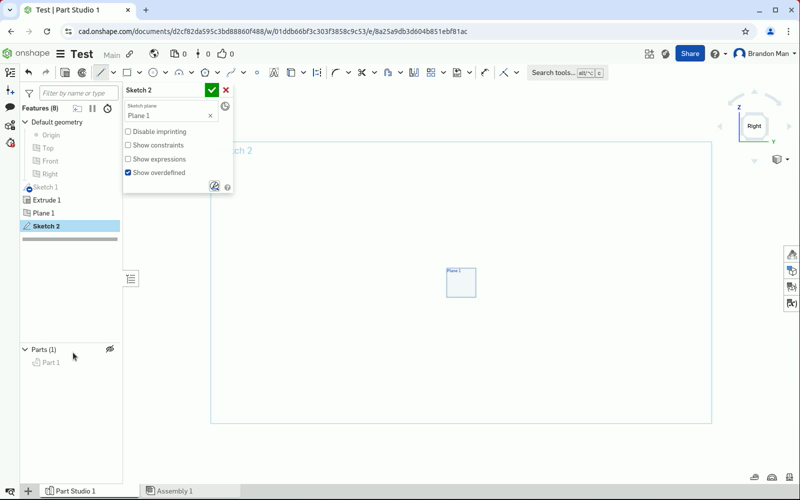
mouse_move(407, 282)
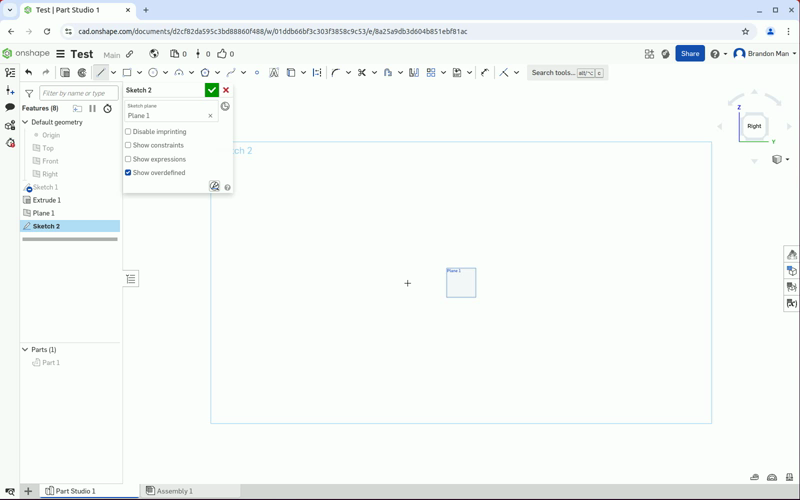
click(407, 282)
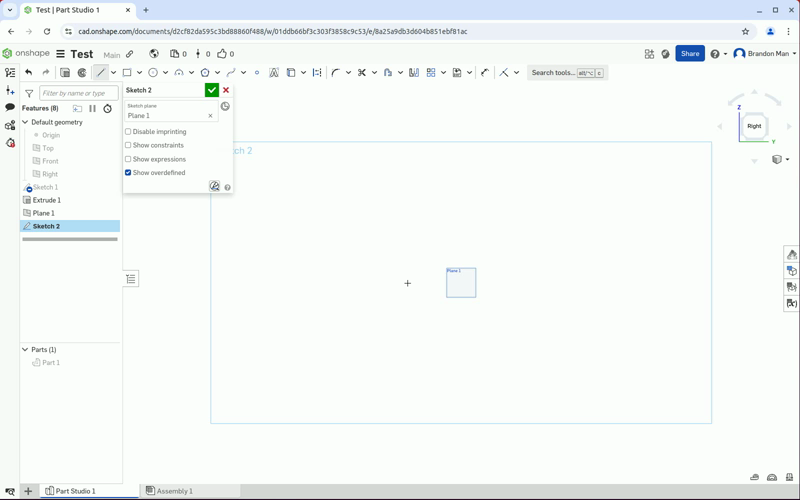
key_up(shift)
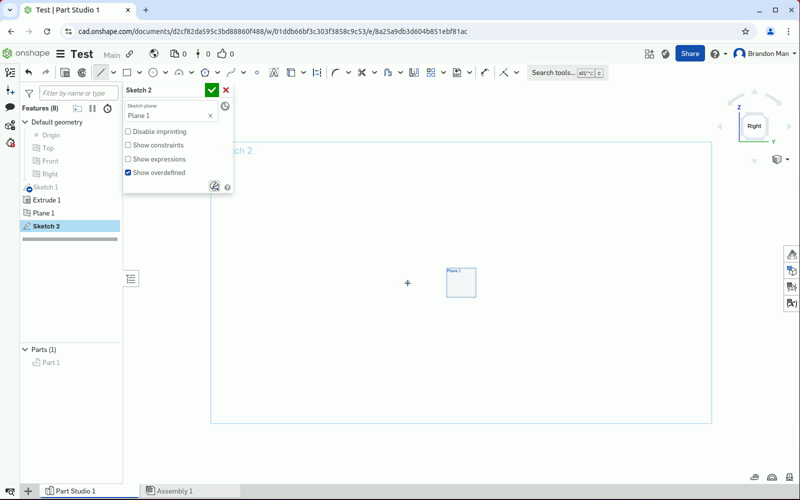
key_down(shift)
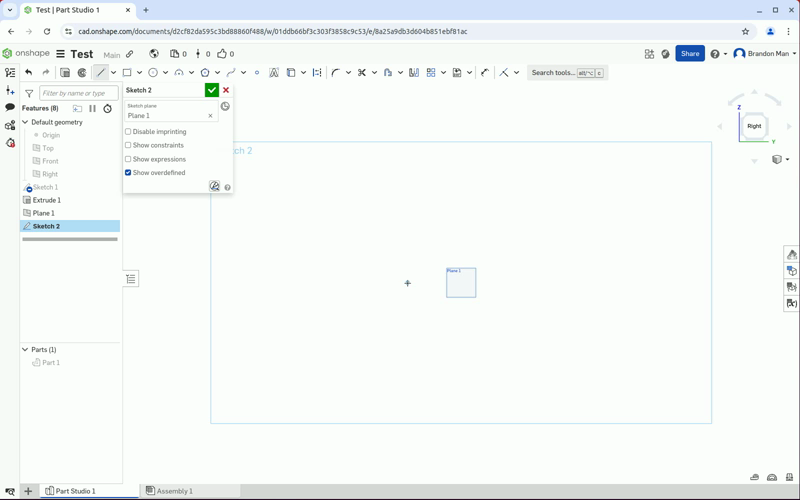
mouse_move(513, 282)
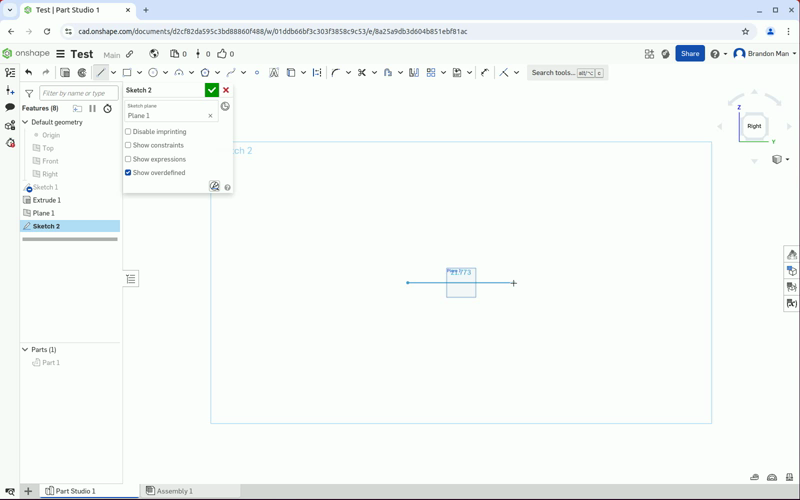
click(513, 282)
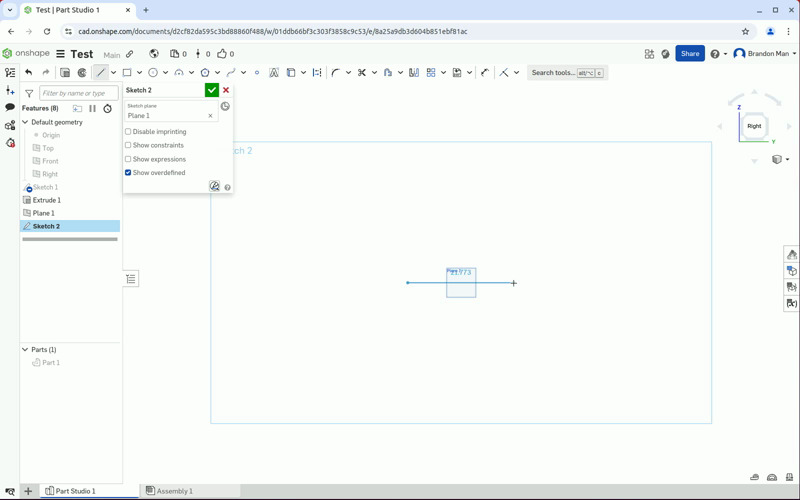
key_up(shift)
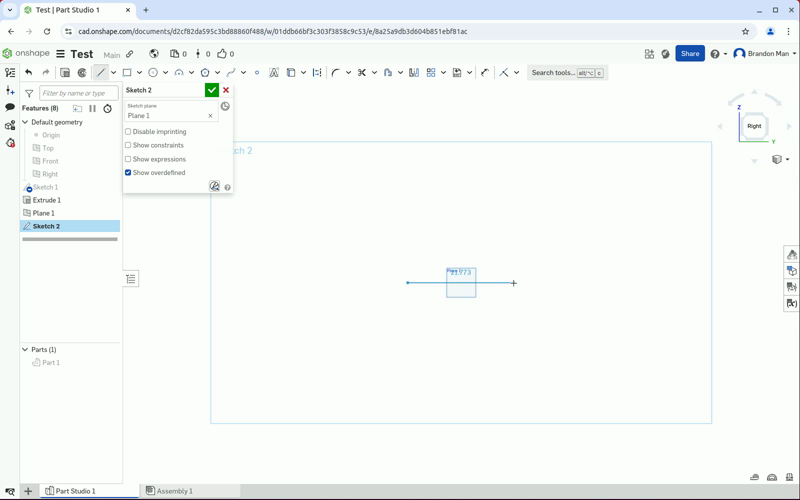
key_down(shift)
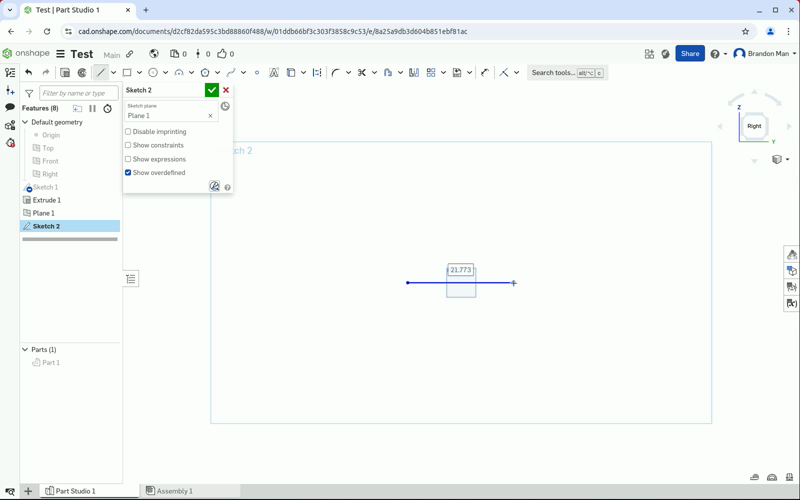
mouse_move(543, 282)
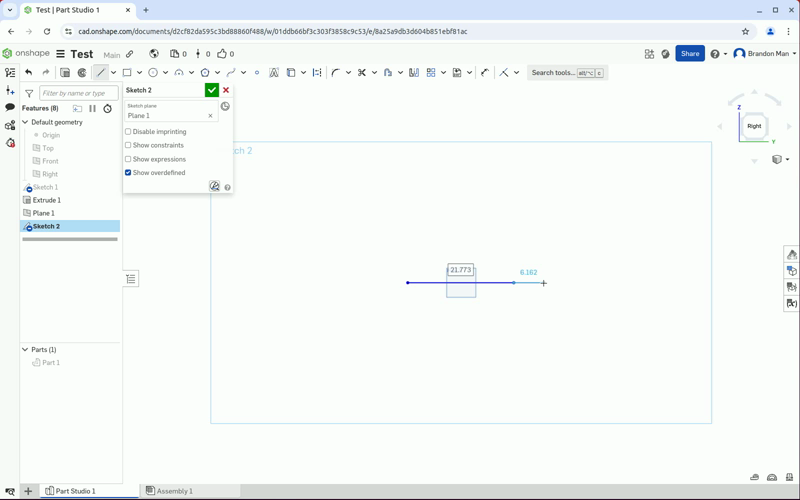
mouse_move(513, 260)
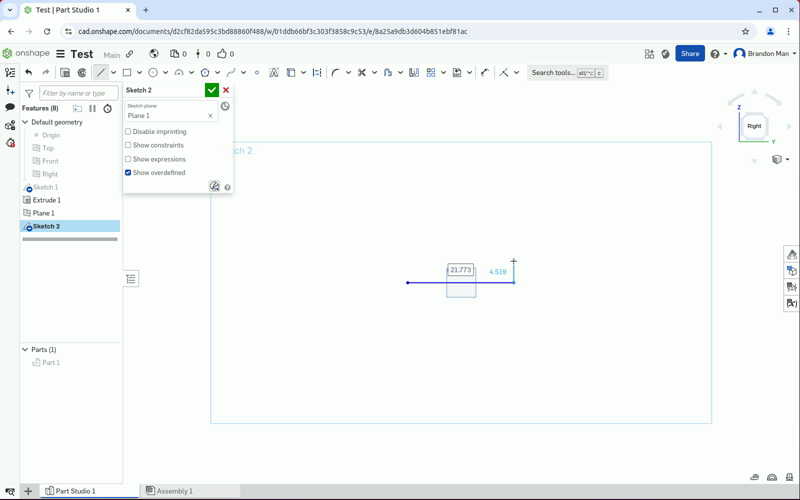
click(513, 260)
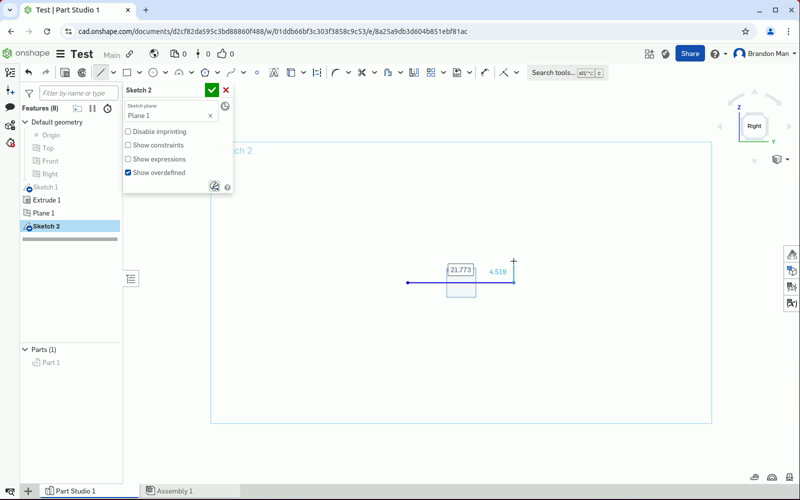
key_up(shift)
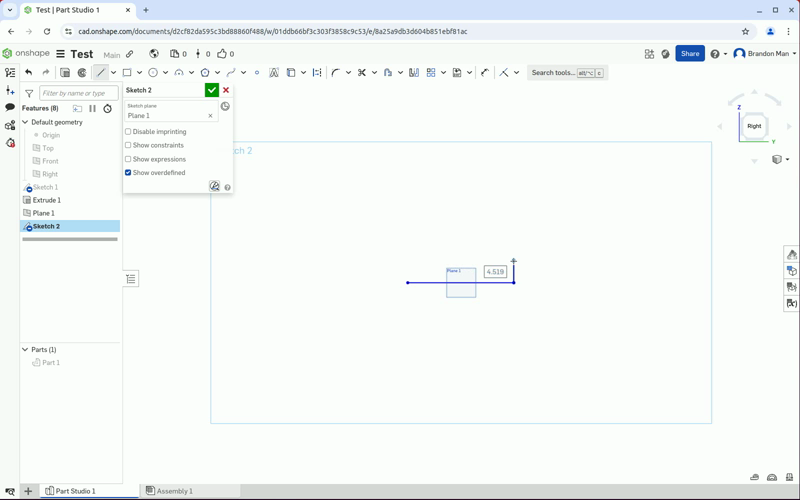
key_down(shift)
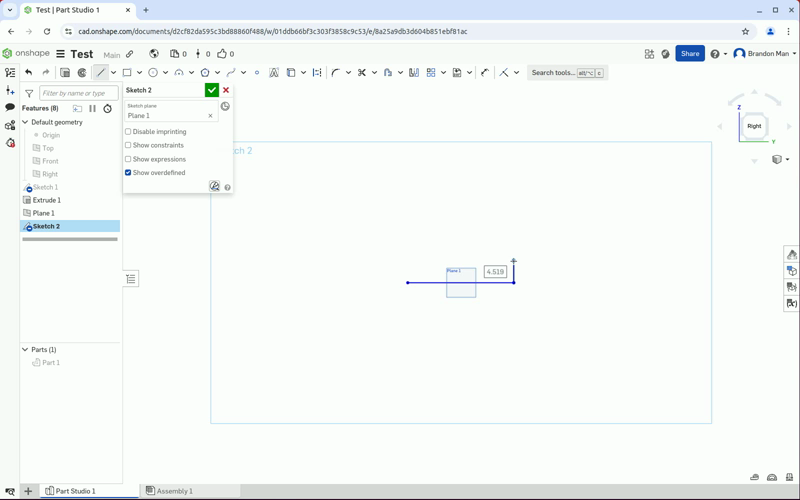
mouse_move(407, 260)
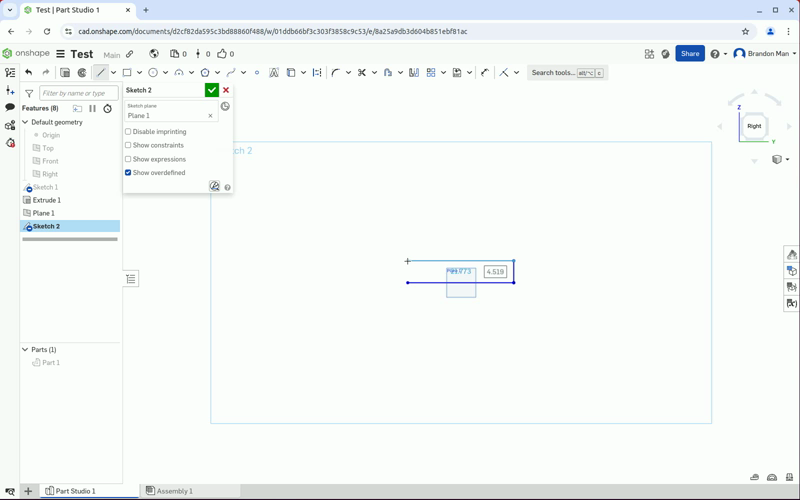
click(407, 260)
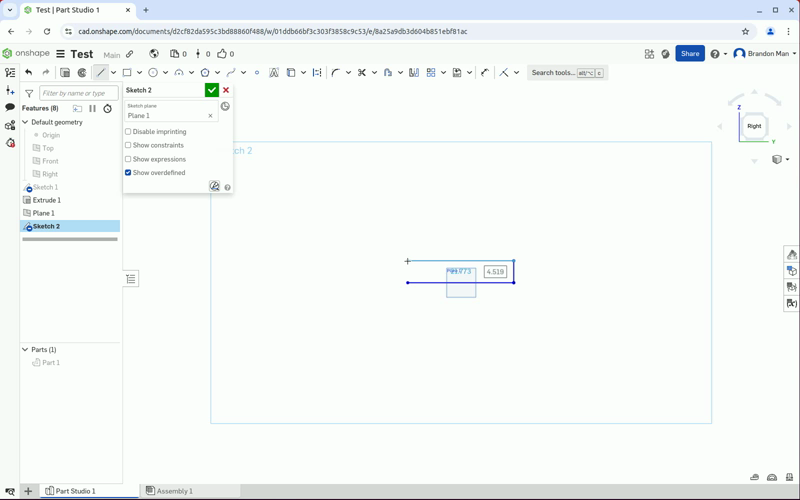
key_up(shift)
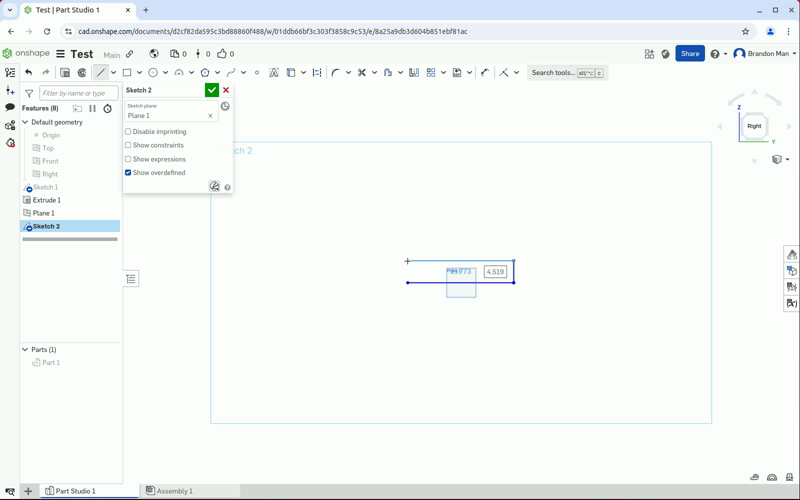
mouse_move(437, 260)
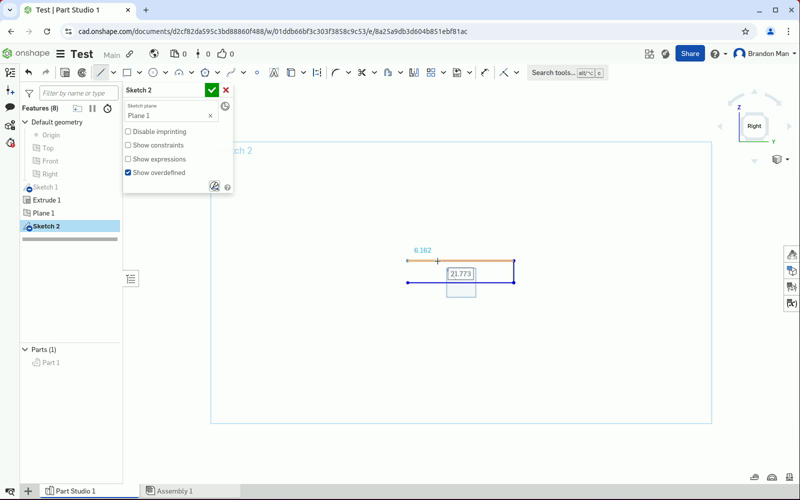
key_down(shift)
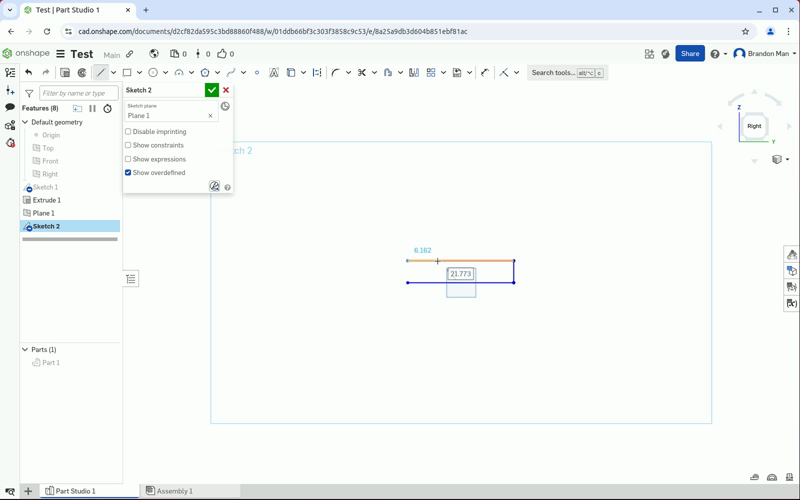
mouse_move(407, 282)
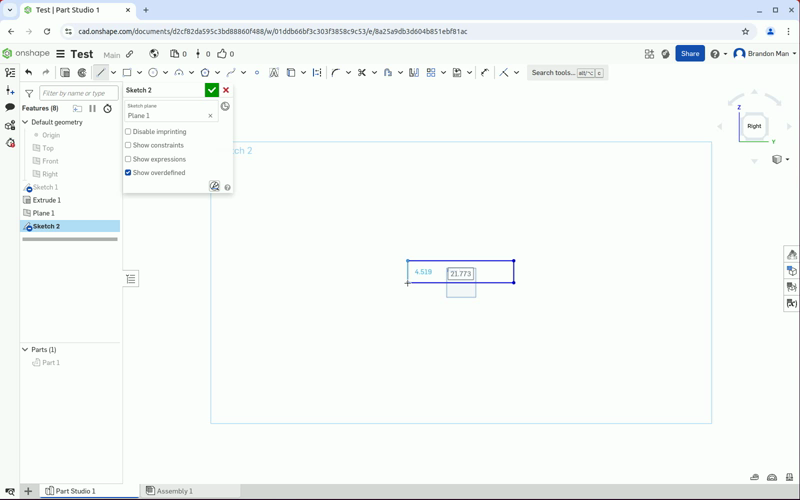
key_up(shift)
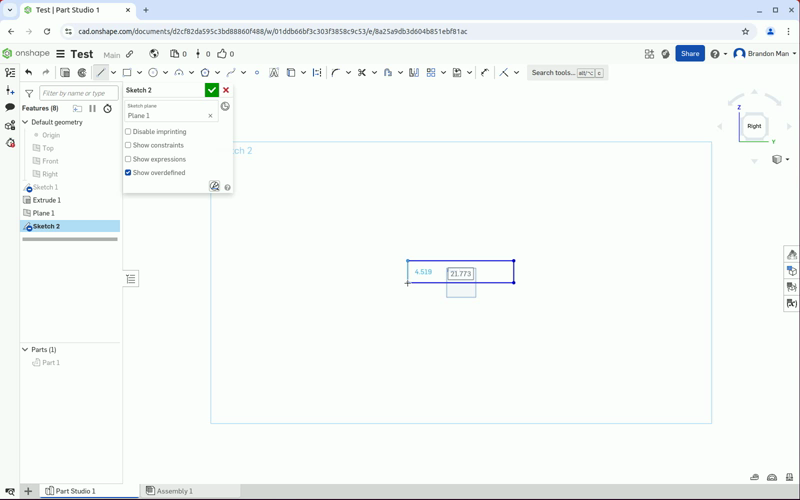
click(407, 282)
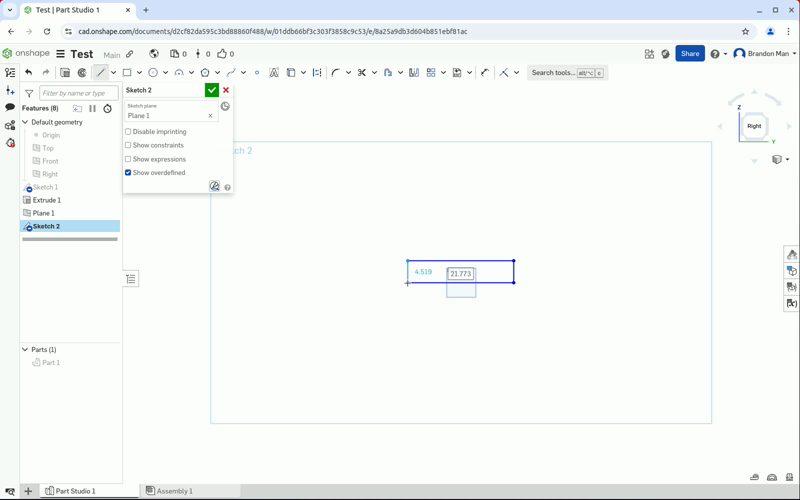
key(esc)
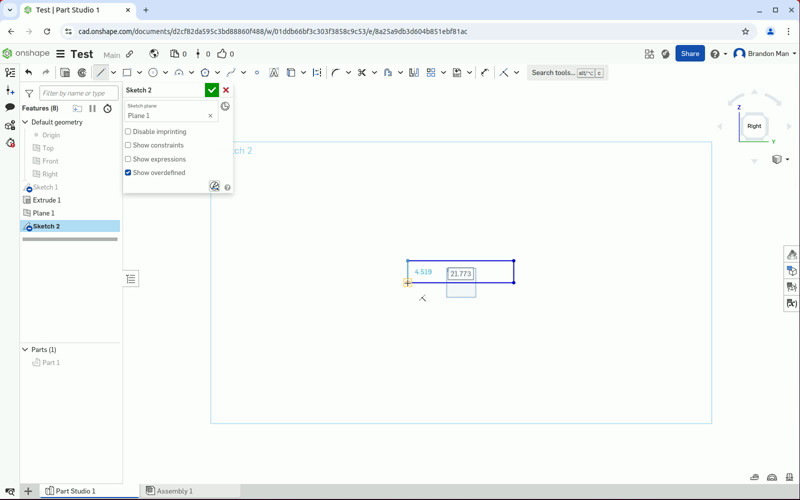
mouse_move(456, 264)
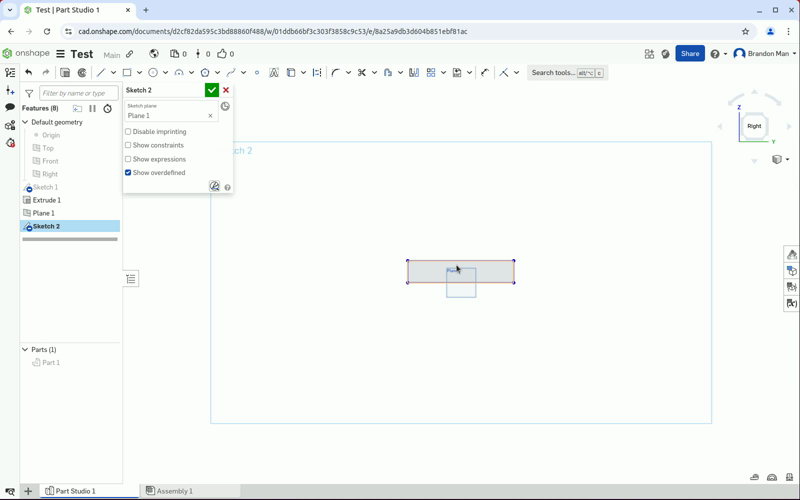
click(456, 264)
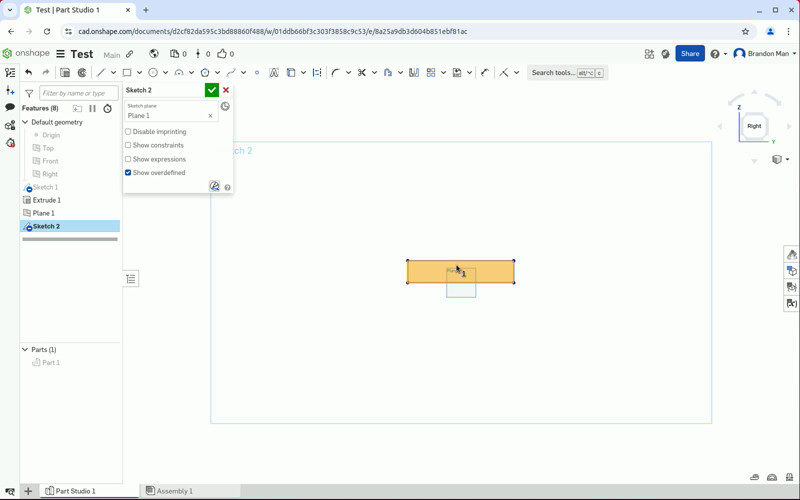
mouse_move(73, 352)
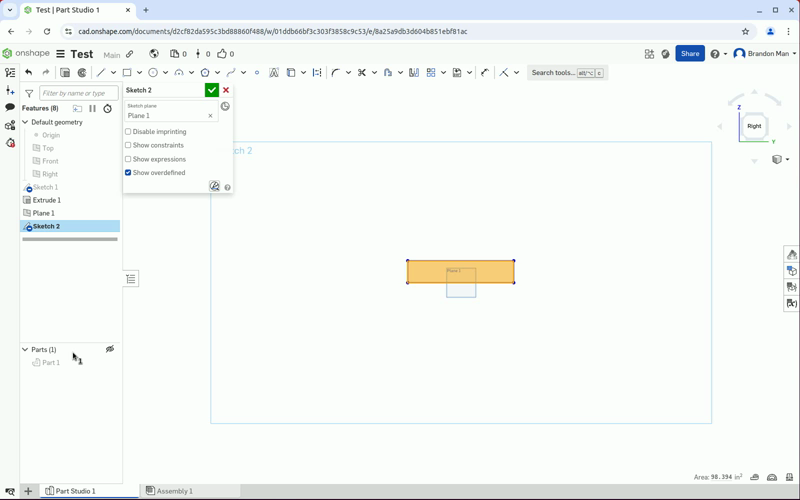
key(shift+y)
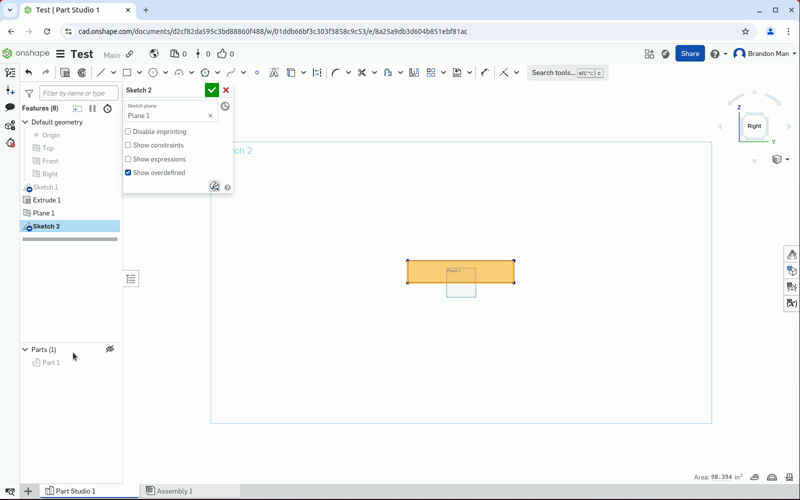
key(shift+e)
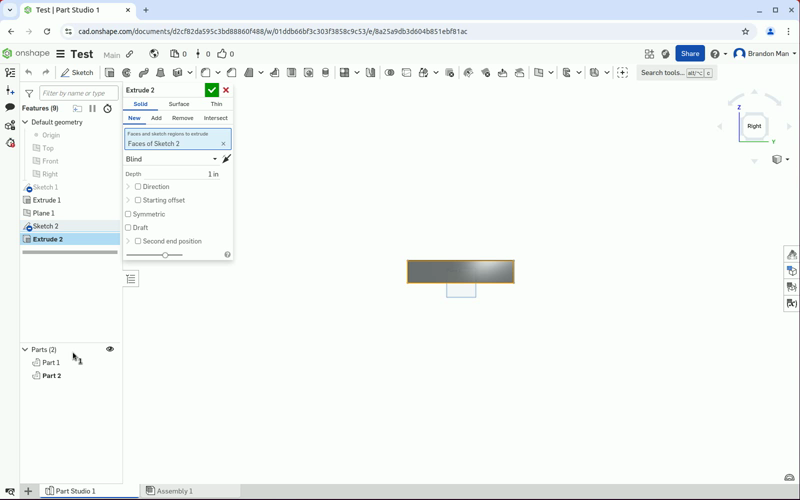
mouse_move(143, 106)
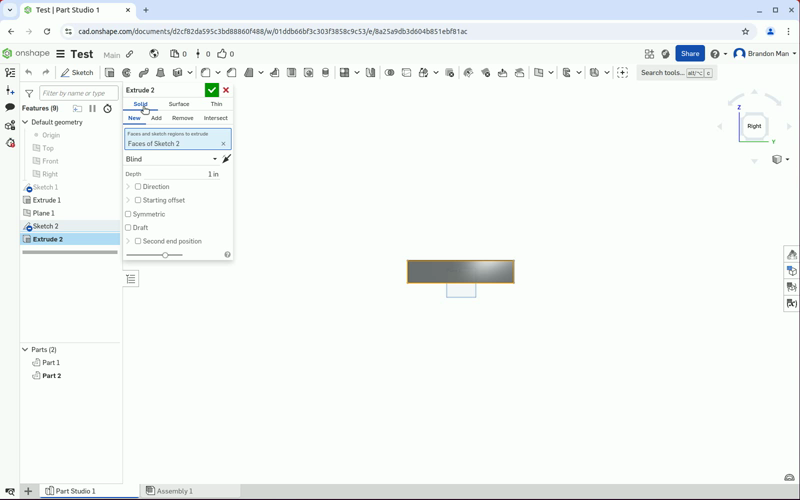
click(143, 106)
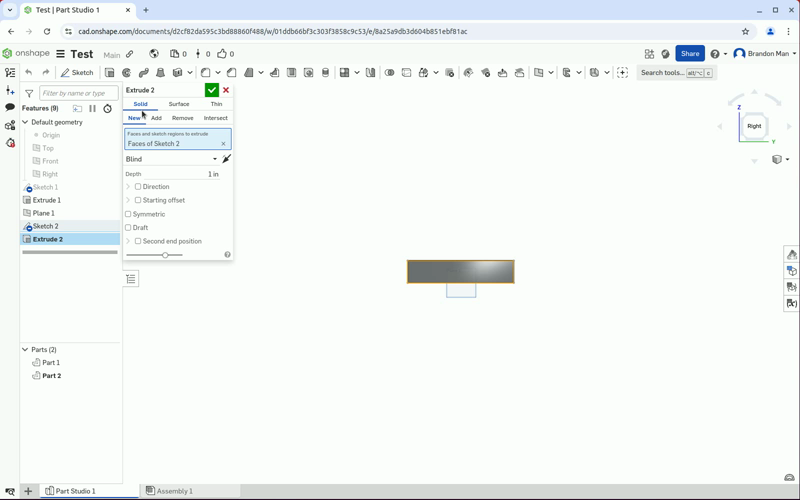
mouse_move(137, 120)
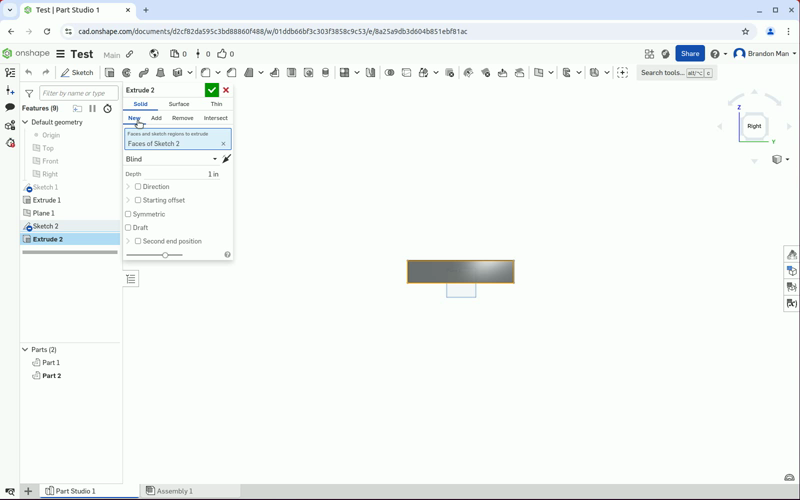
click(137, 120)
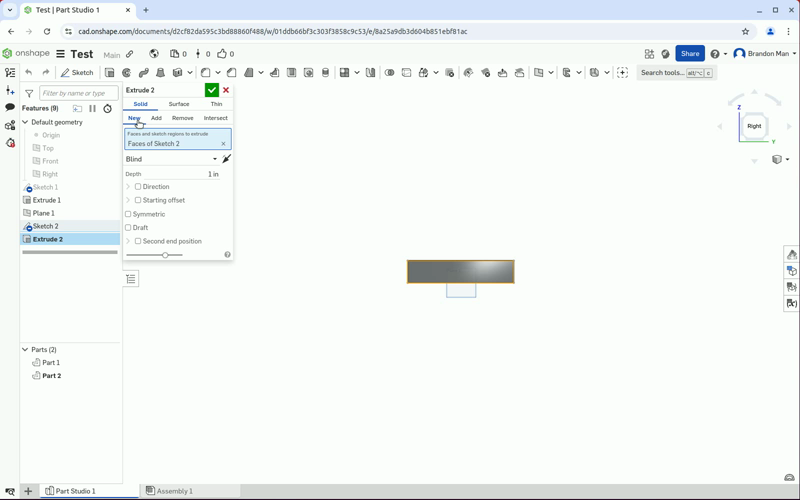
key(tab, 4)
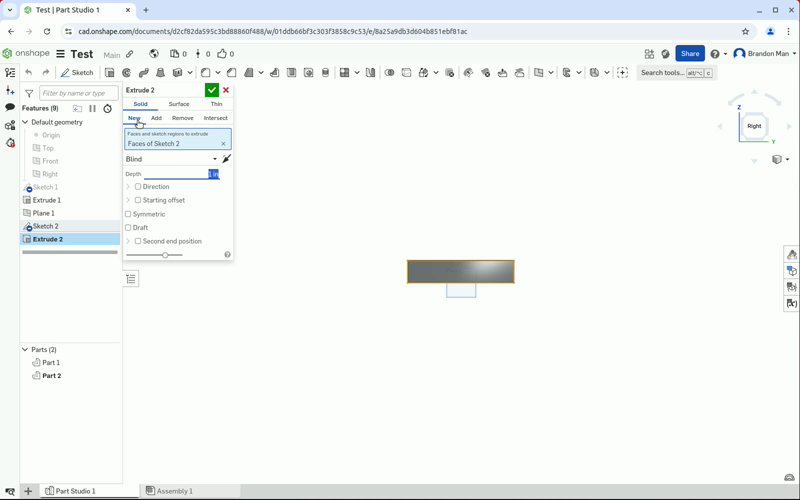
text(0.722)
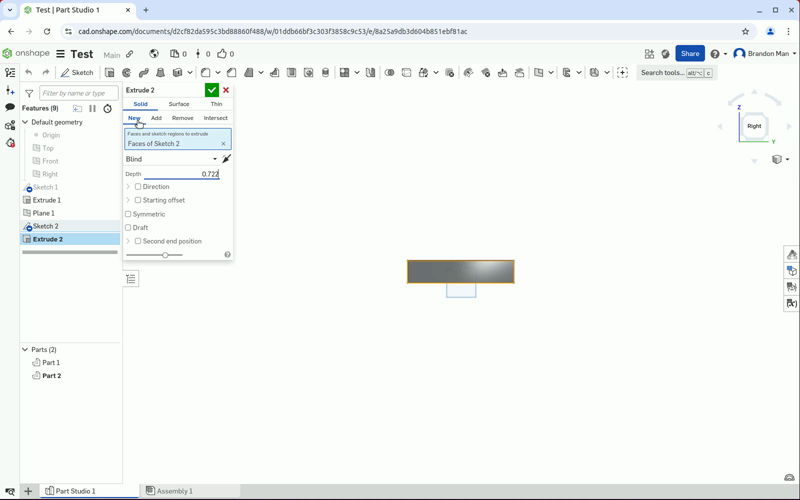
key(enter)
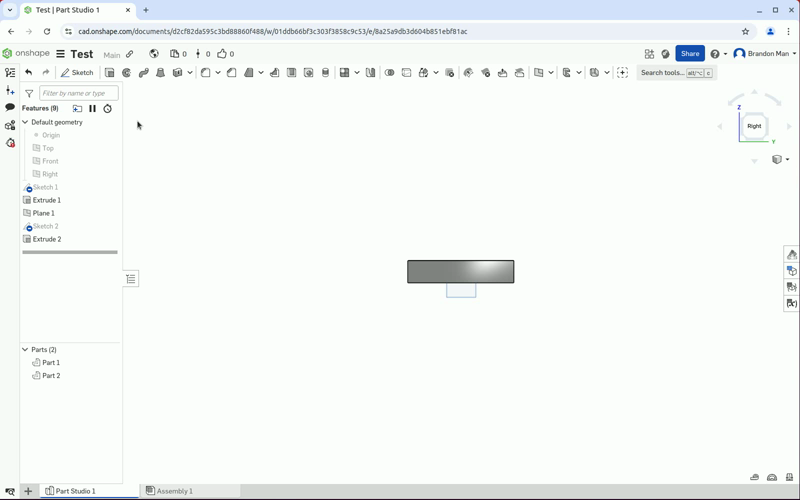
key(shift+h)
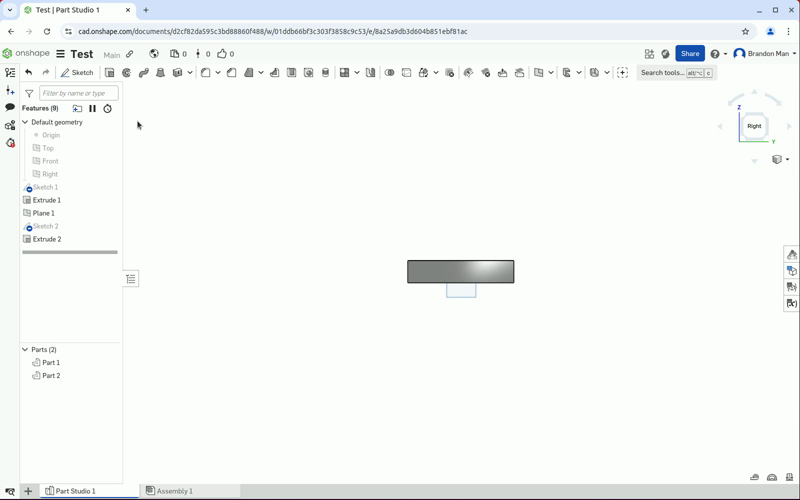
key(shift+h)
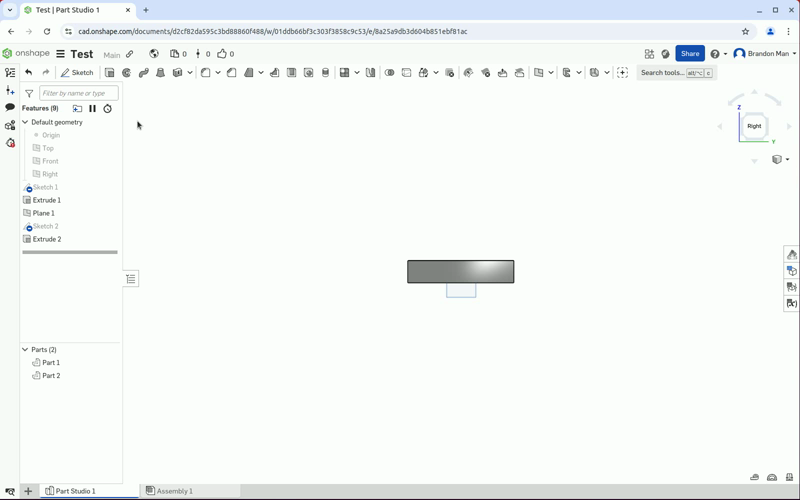
mouse_move(73, 189)
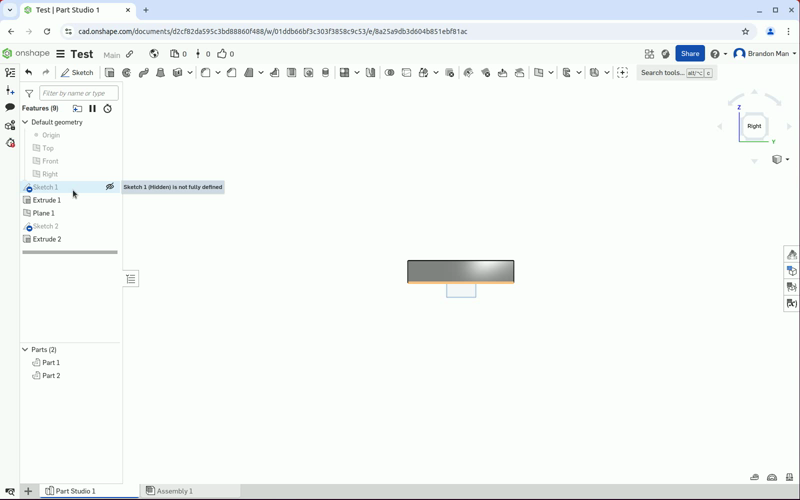
click(73, 189)
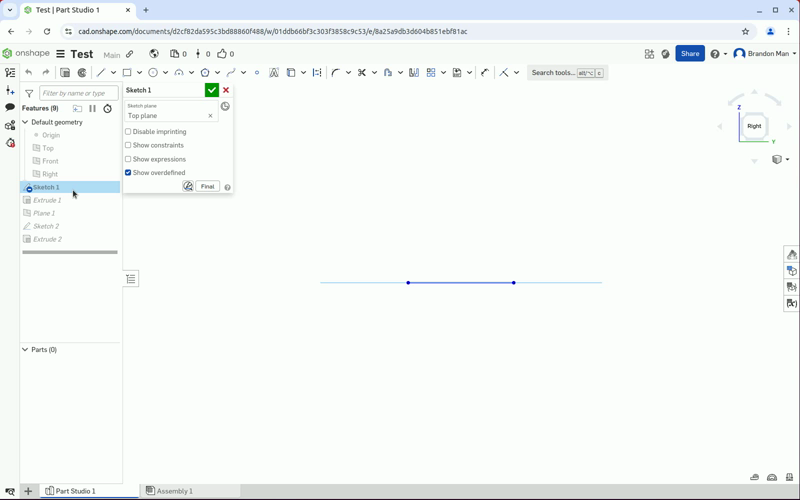
mouse_move(229, 92)
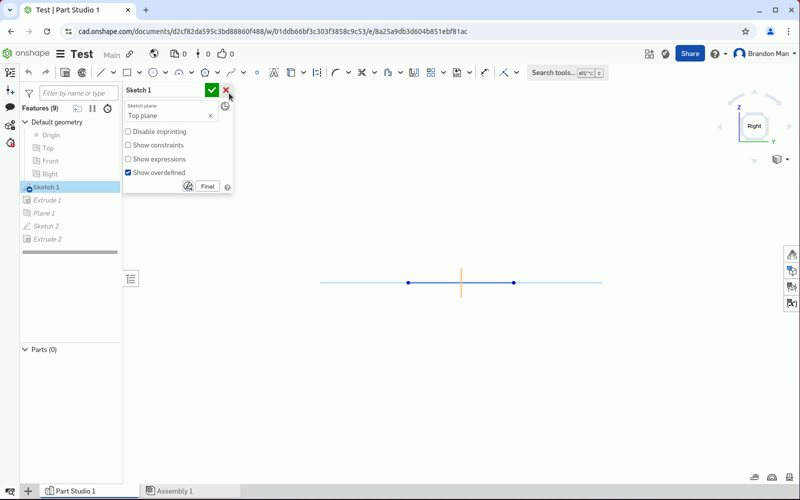
click(229, 92)
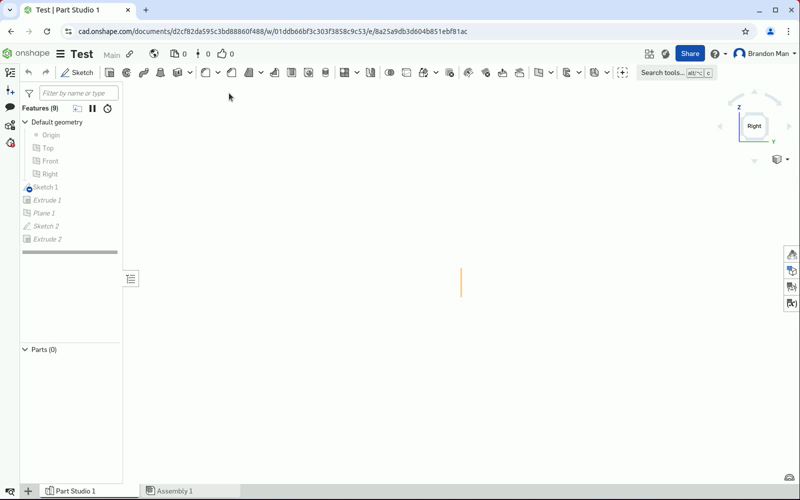
key(shift+s)
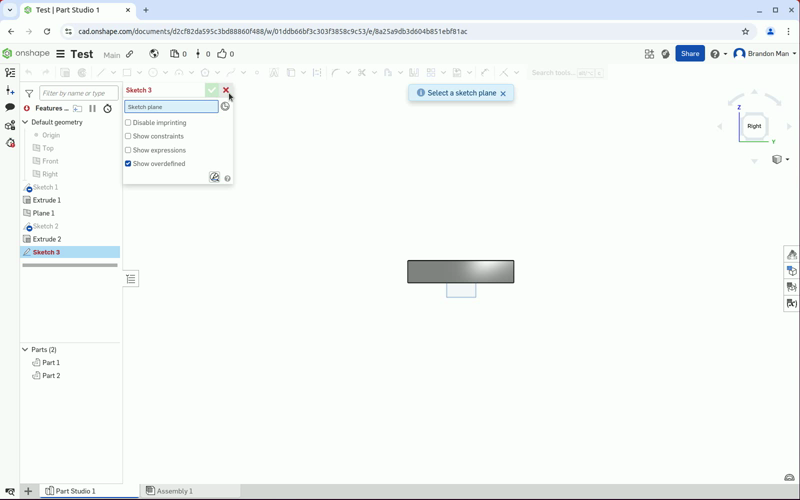
mouse_move(73, 215)
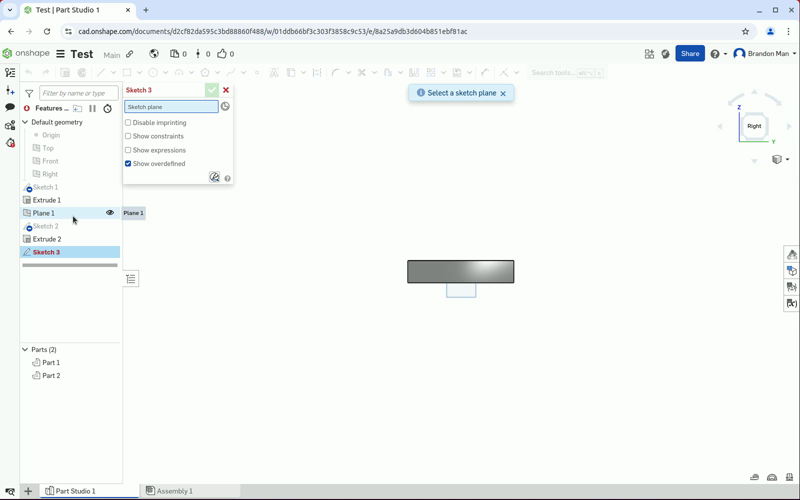
click(73, 215)
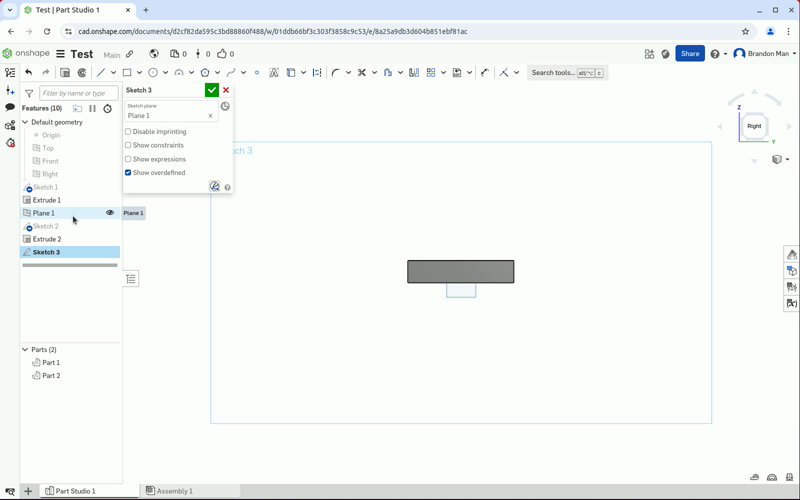
mouse_move(73, 352)
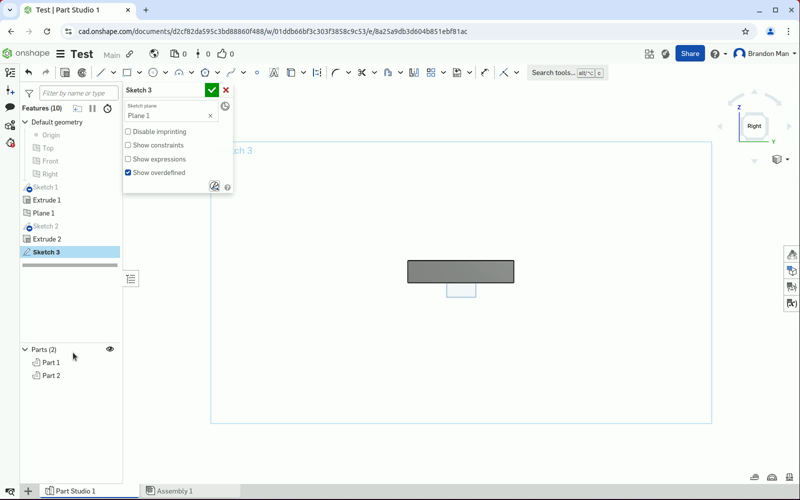
key(y)
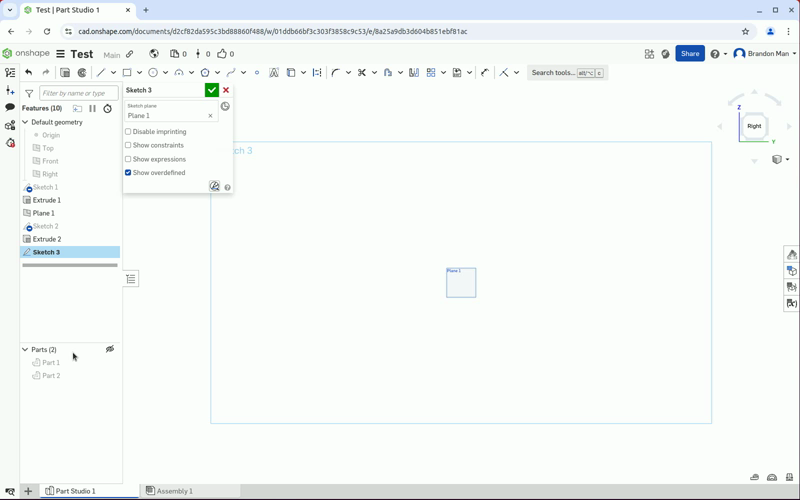
key(l)
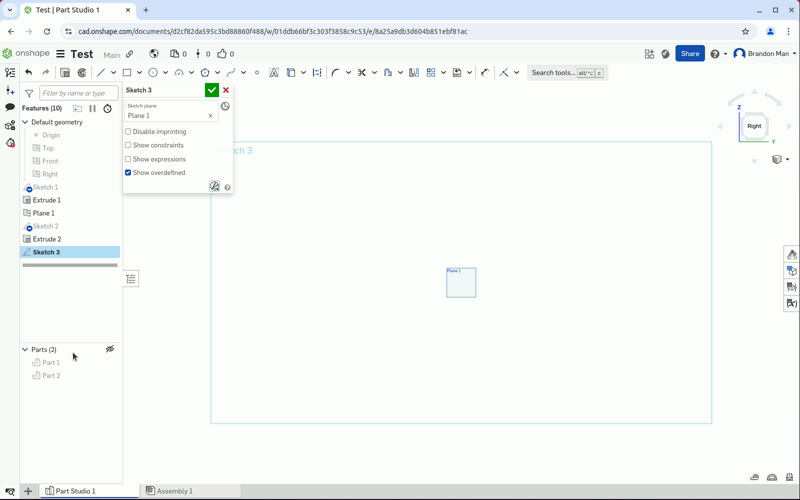
key_down(shift)
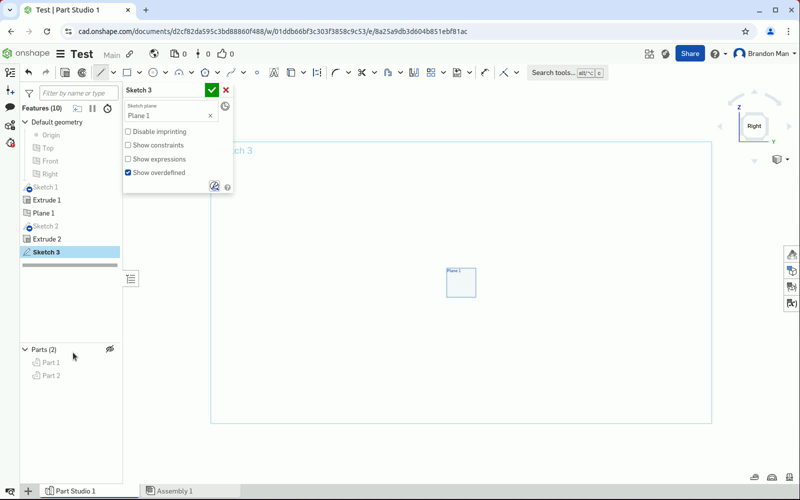
mouse_move(407, 260)
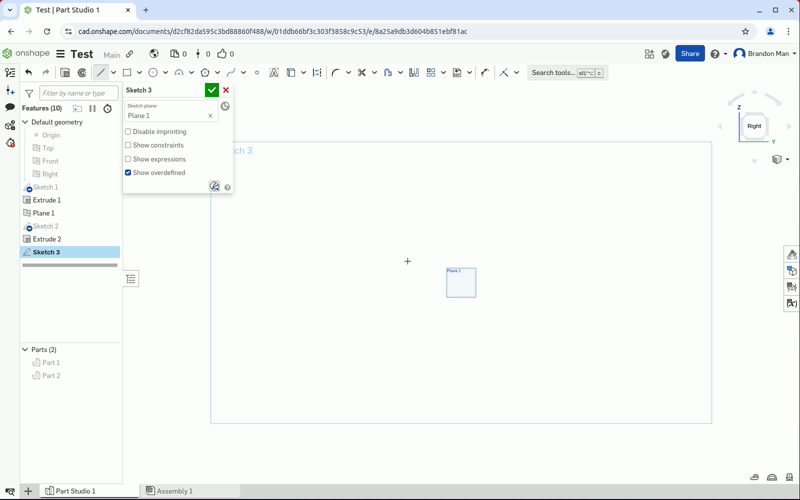
click(407, 260)
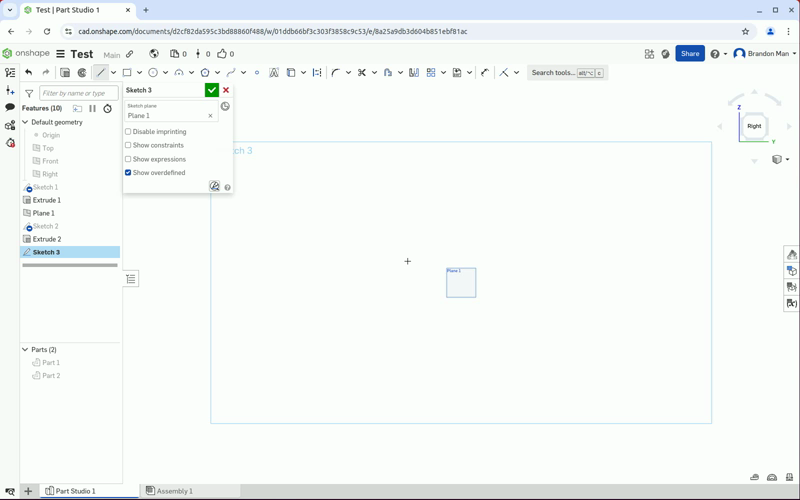
key_up(shift)
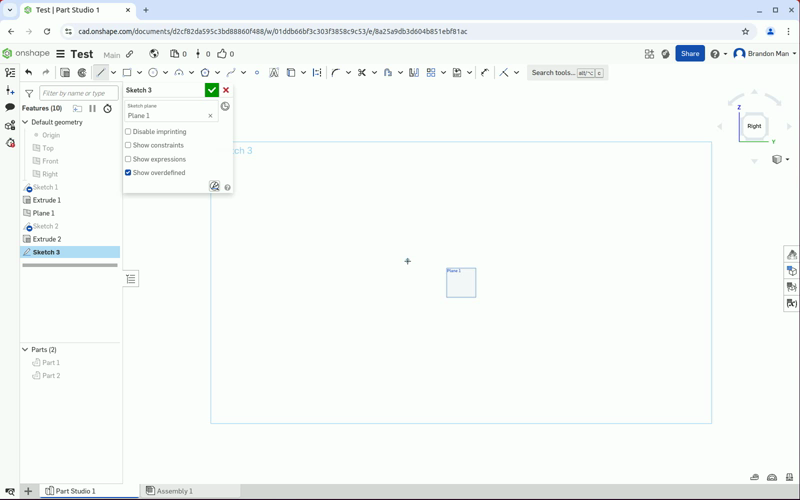
key_down(shift)
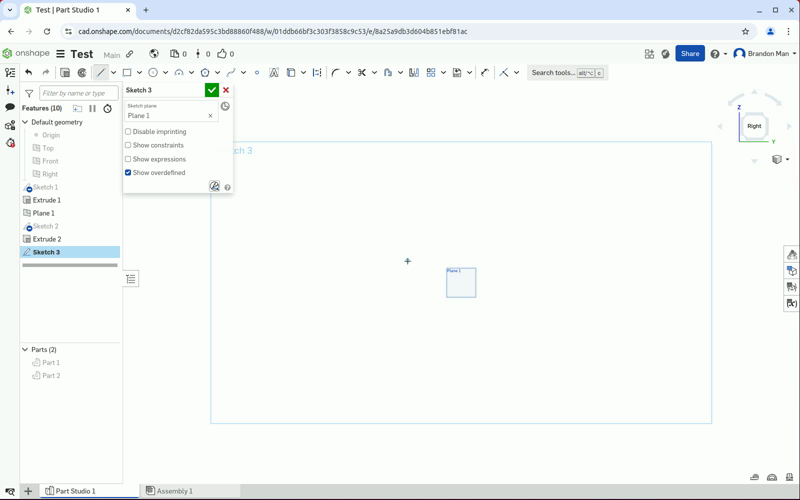
mouse_move(513, 260)
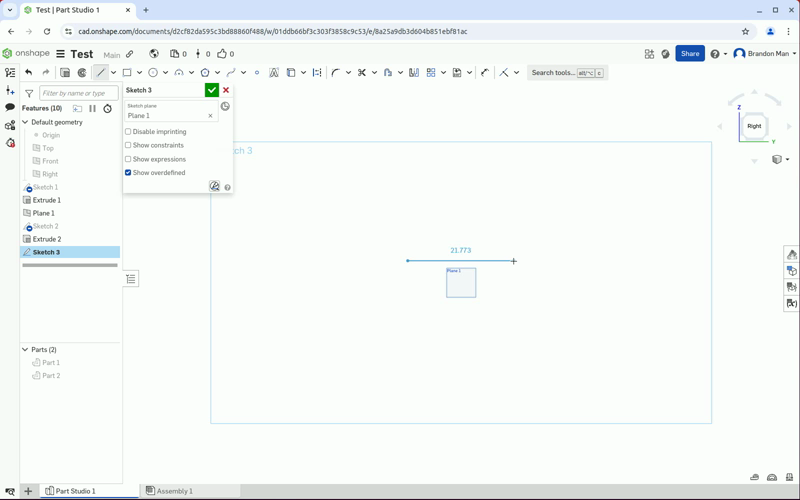
click(513, 260)
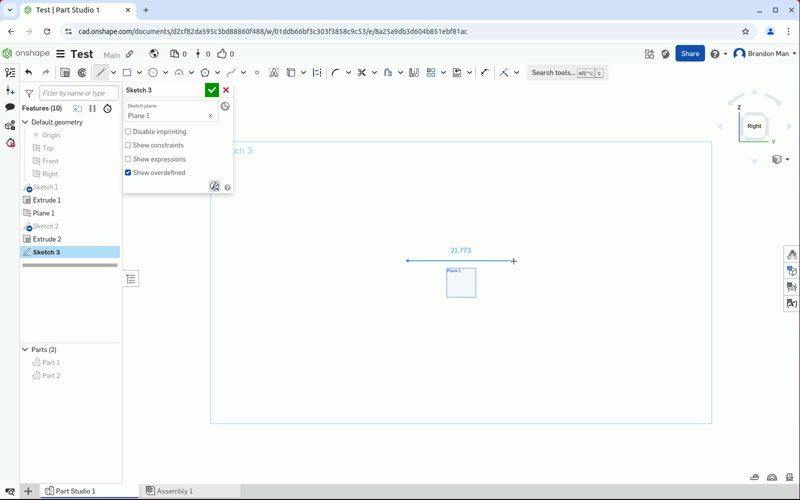
key_up(shift)
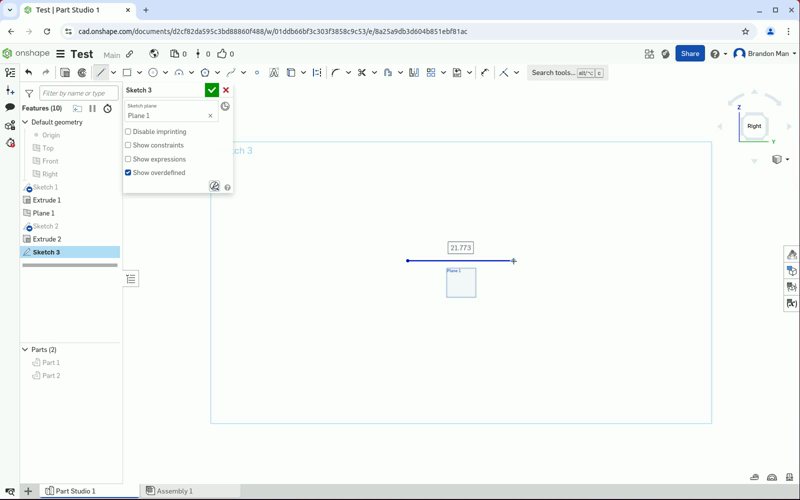
key_down(shift)
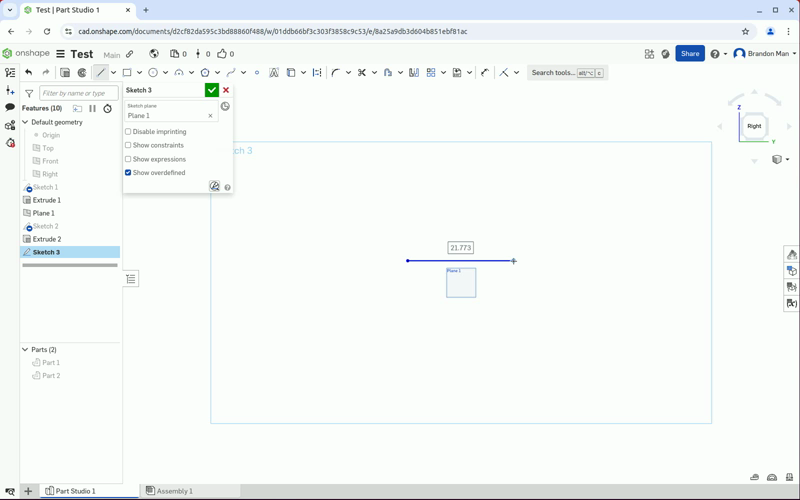
mouse_move(543, 260)
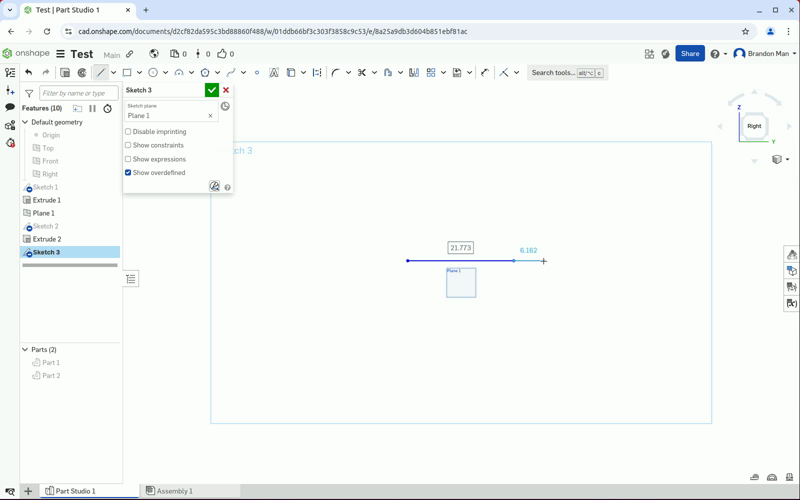
mouse_move(513, 257)
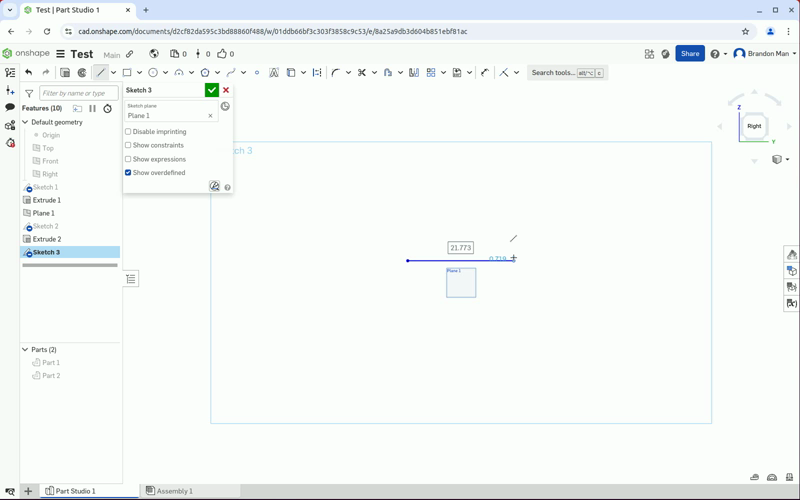
scroll(6)
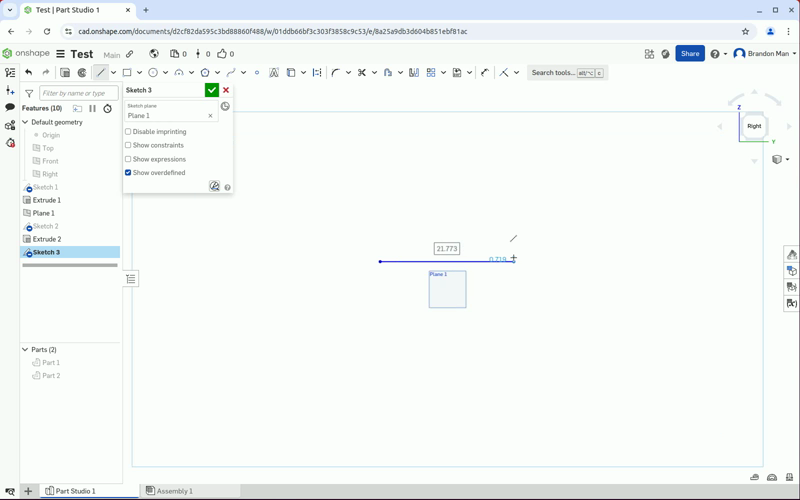
scroll(6)
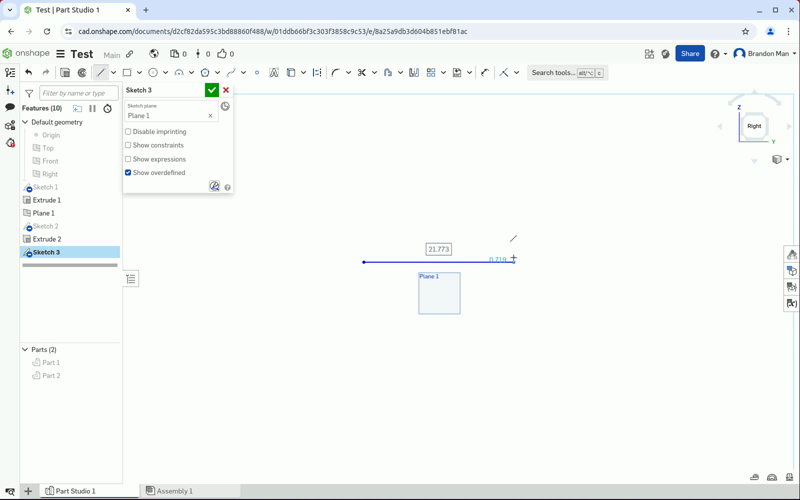
scroll(6)
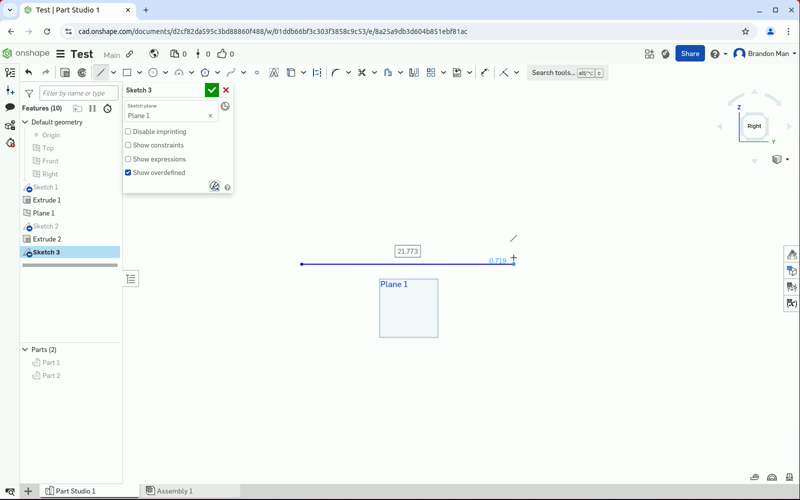
scroll(6)
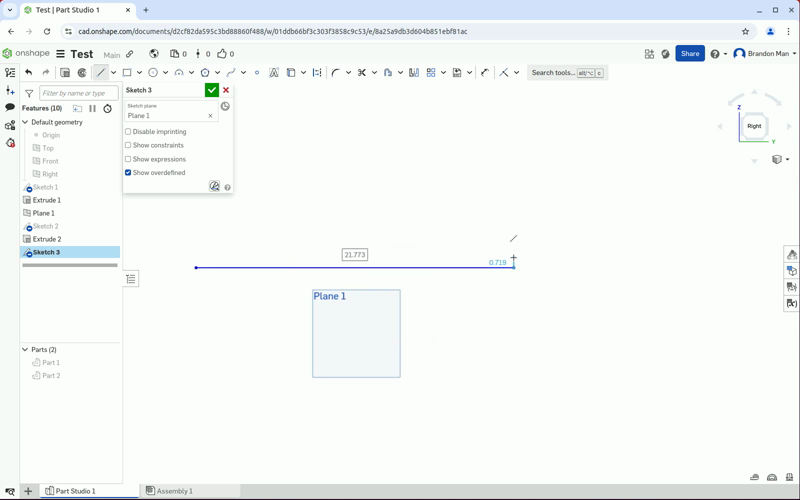
scroll(6)
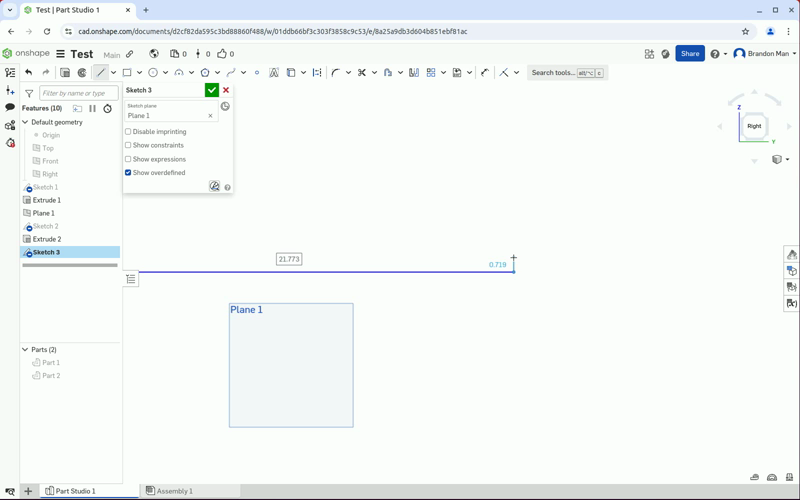
scroll(6)
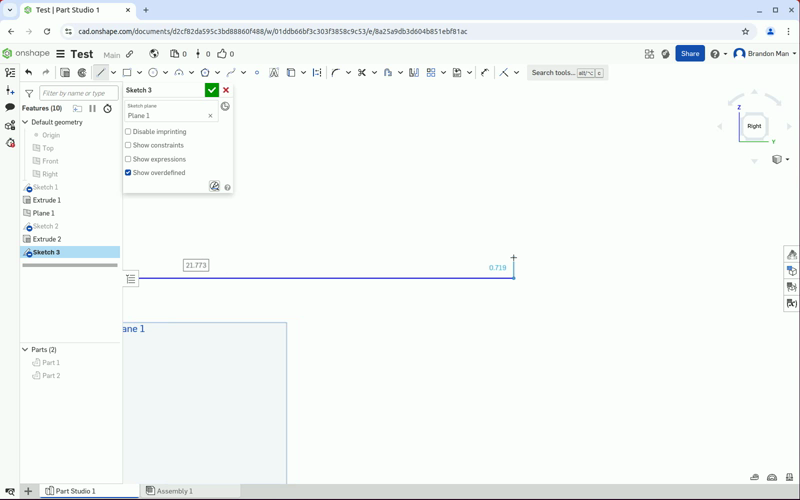
scroll(6)
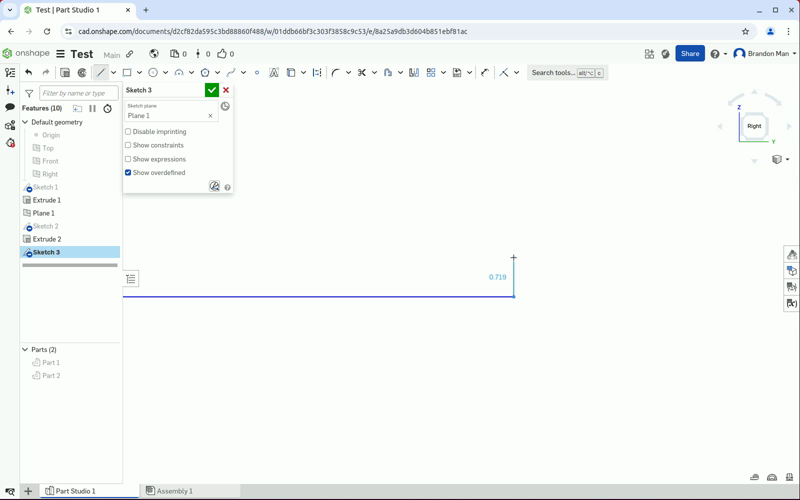
click(513, 257)
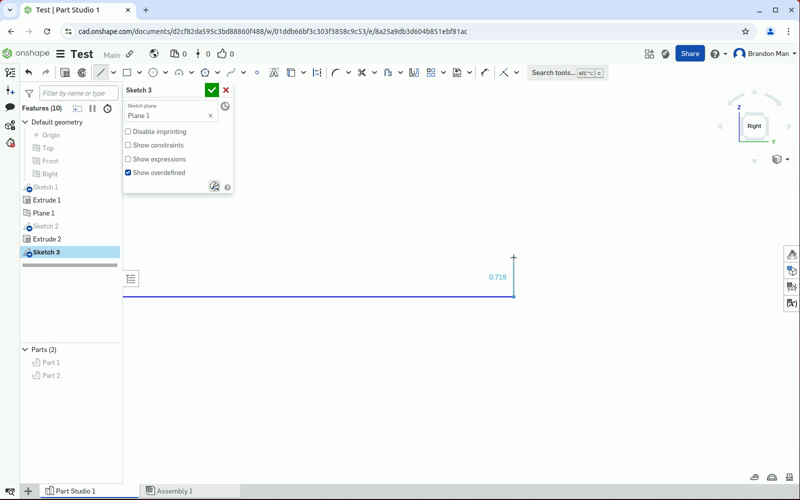
scroll(-6)
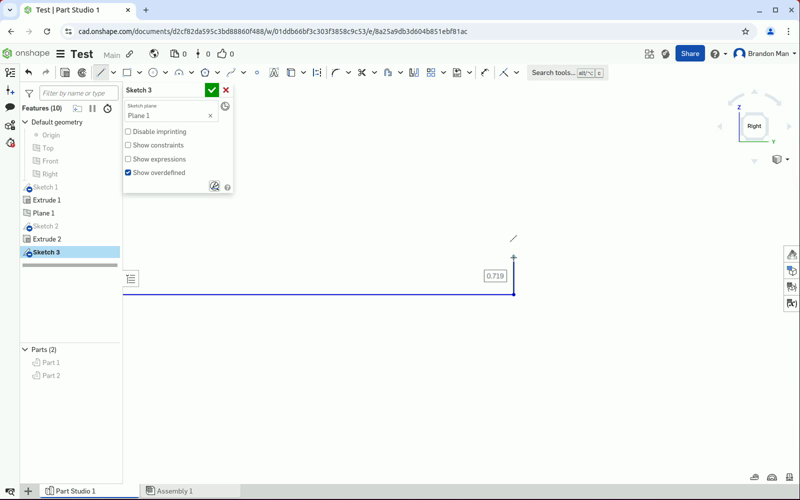
scroll(-6)
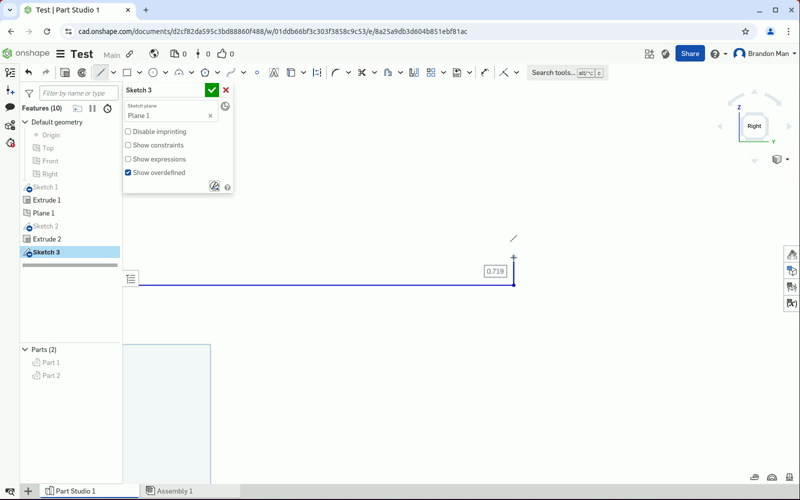
scroll(-6)
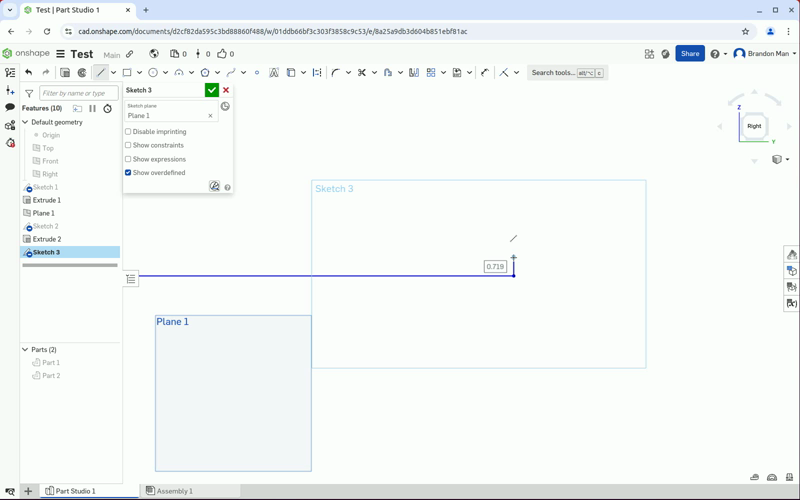
scroll(-6)
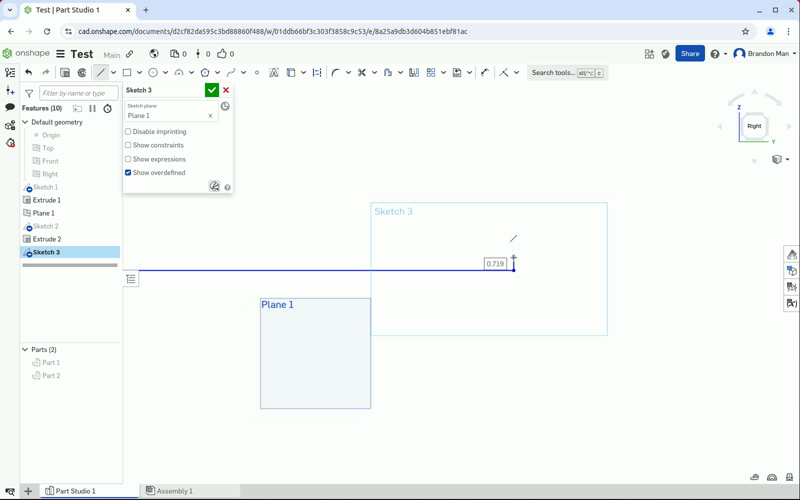
scroll(-6)
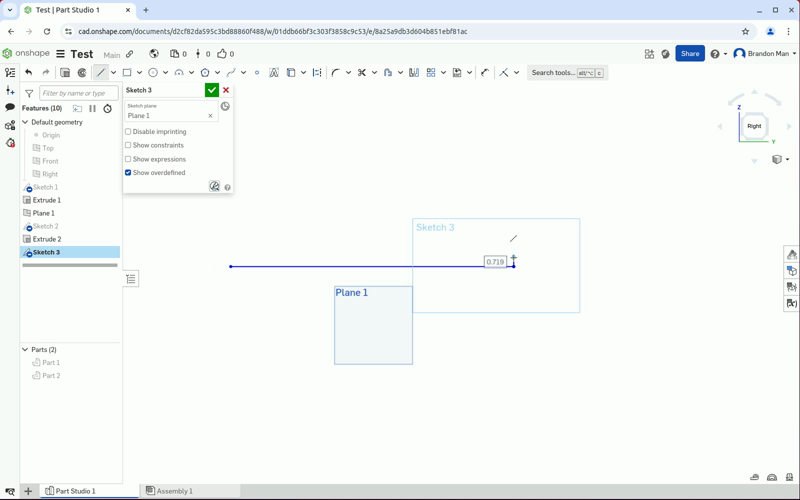
scroll(-6)
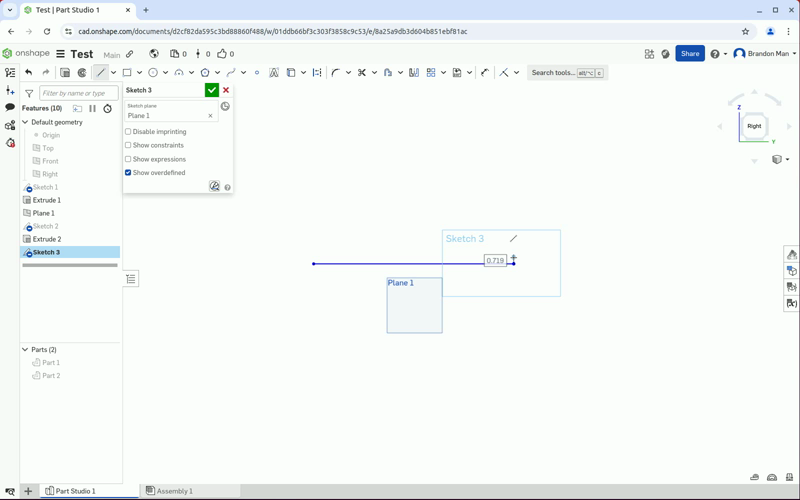
scroll(-6)
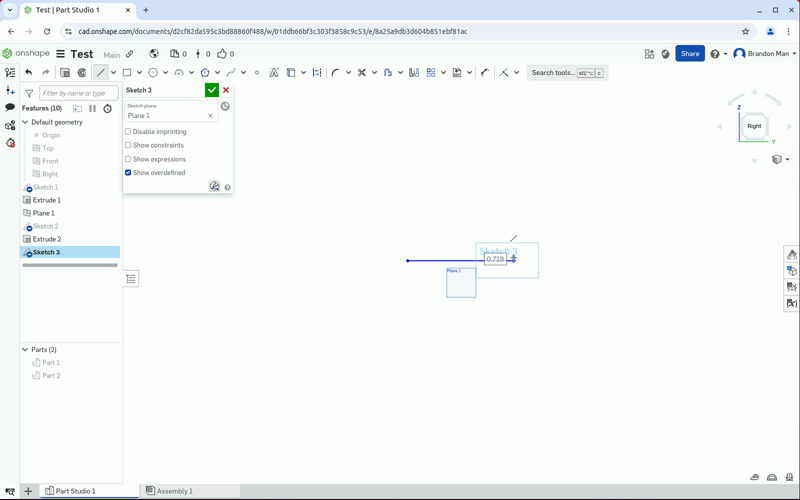
key_up(shift)
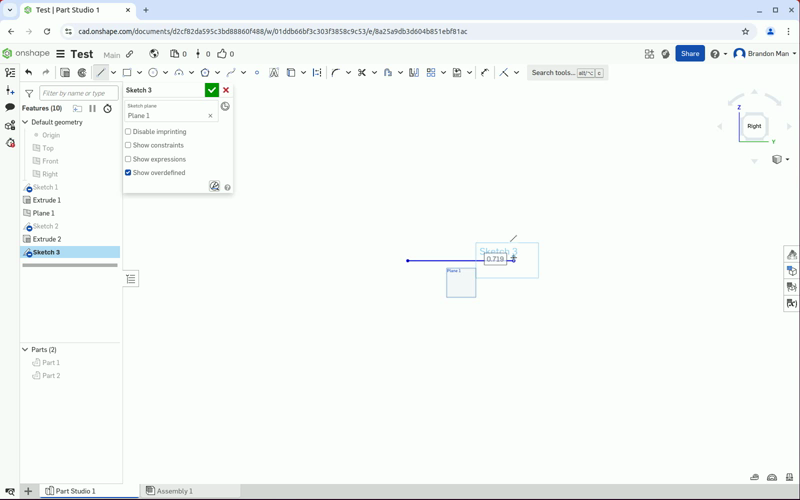
key_down(shift)
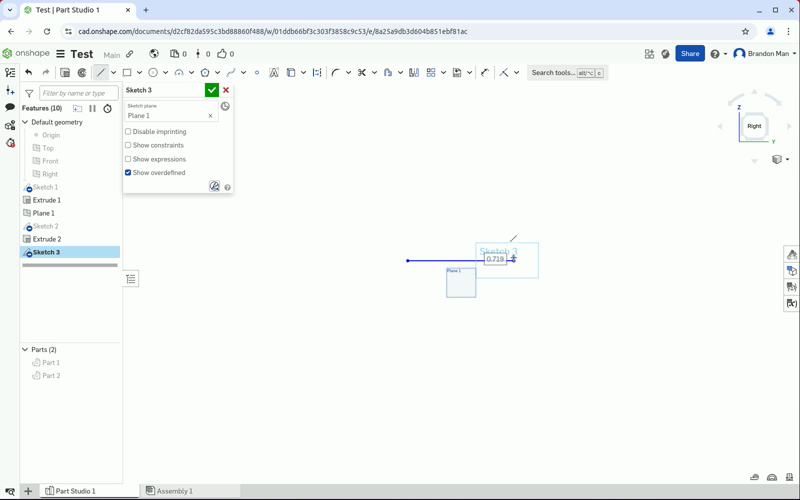
mouse_move(407, 257)
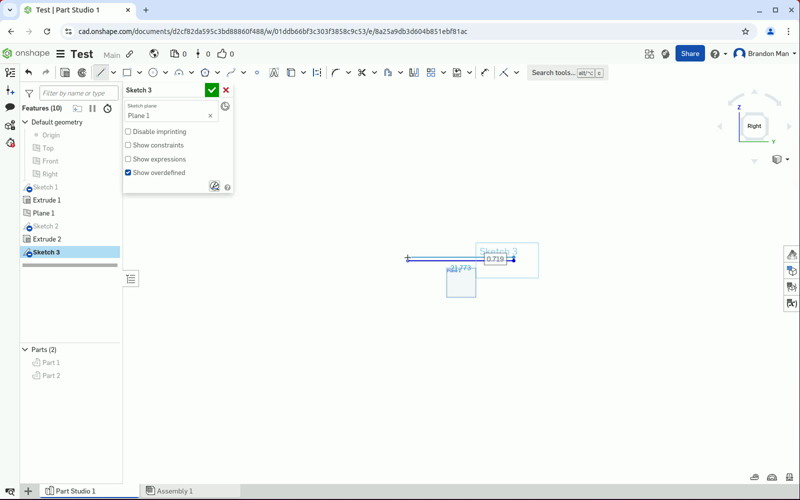
scroll(6)
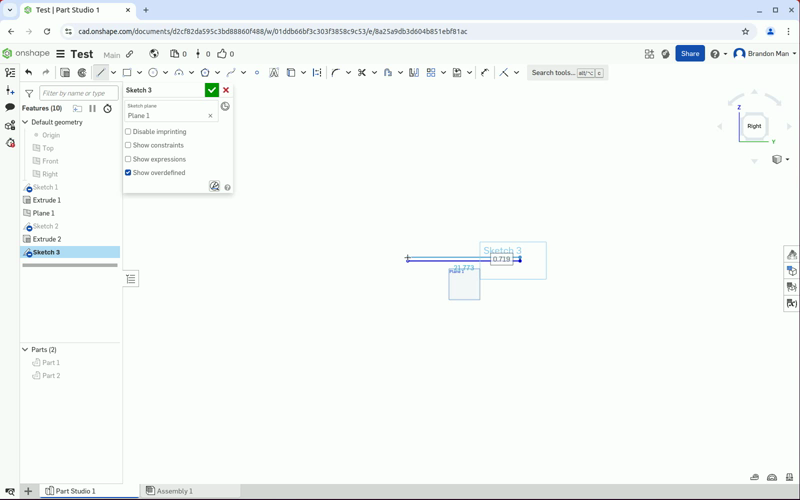
scroll(6)
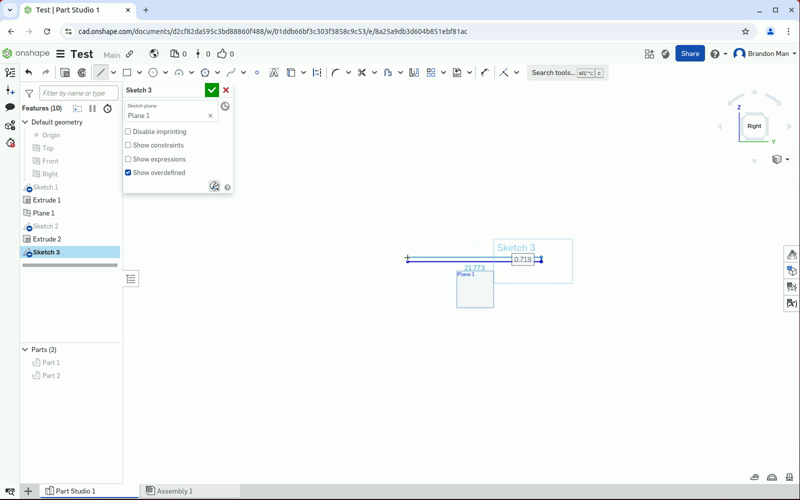
scroll(6)
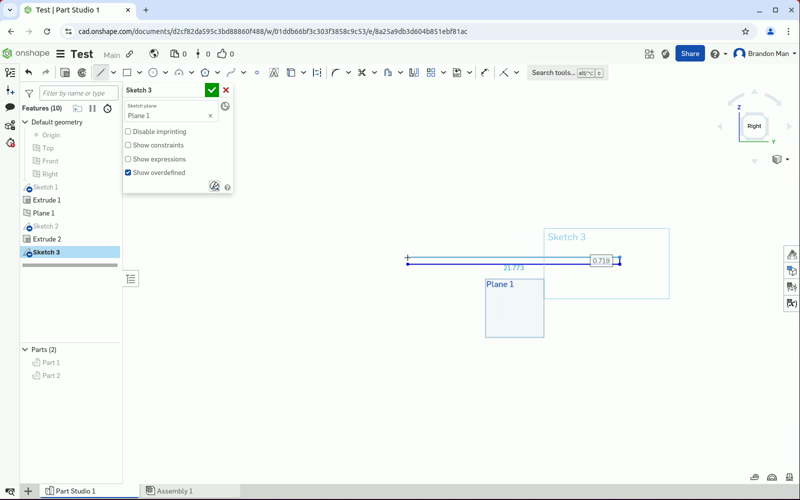
scroll(6)
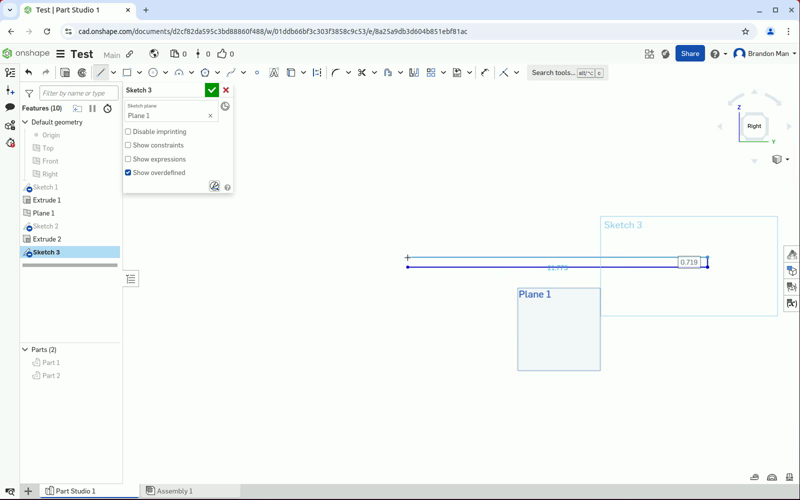
scroll(6)
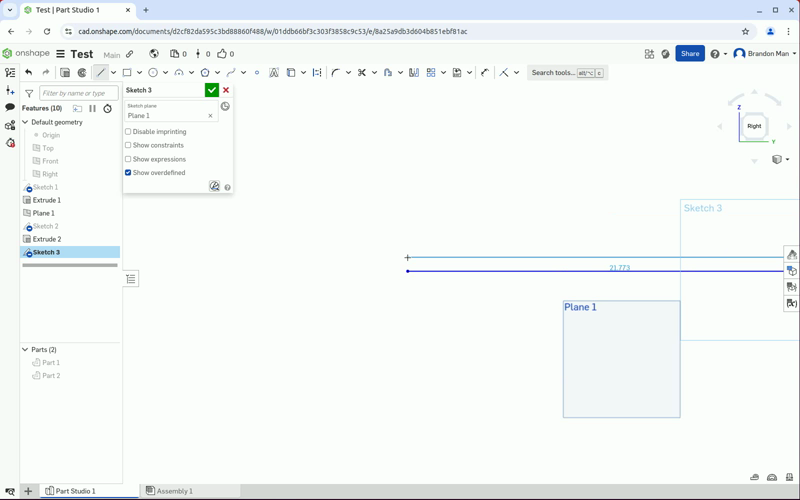
scroll(6)
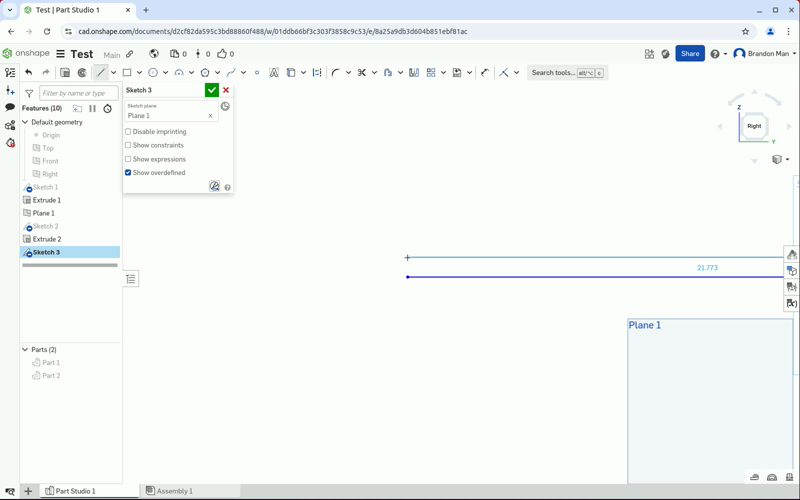
scroll(6)
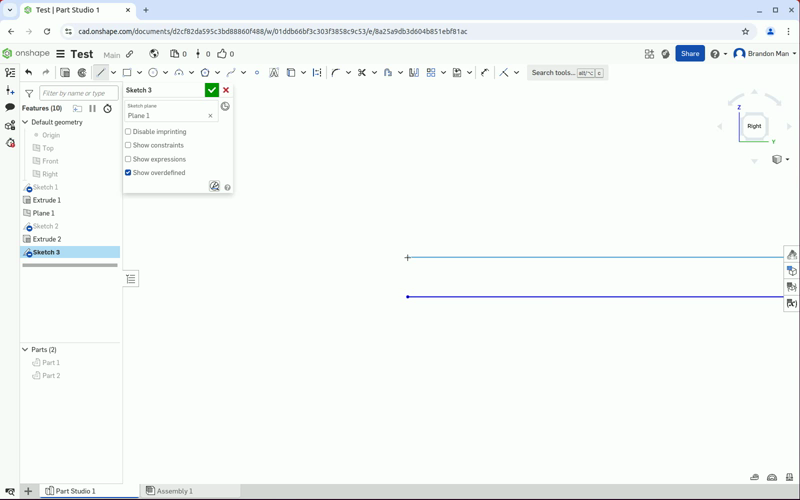
click(407, 257)
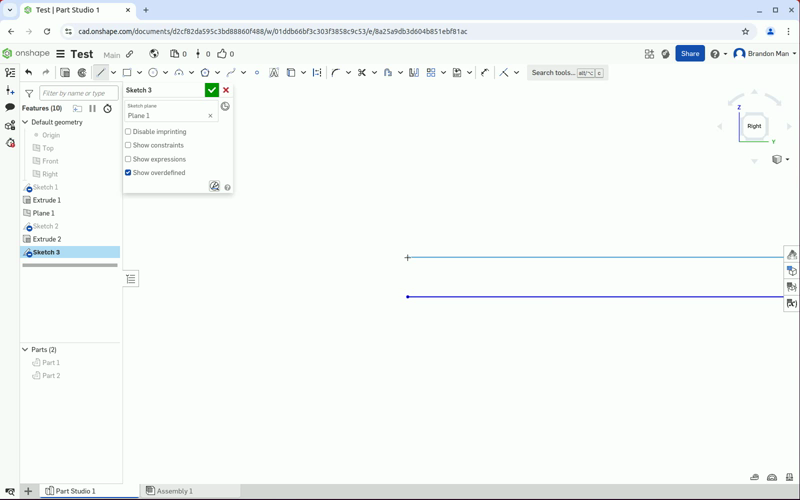
scroll(-6)
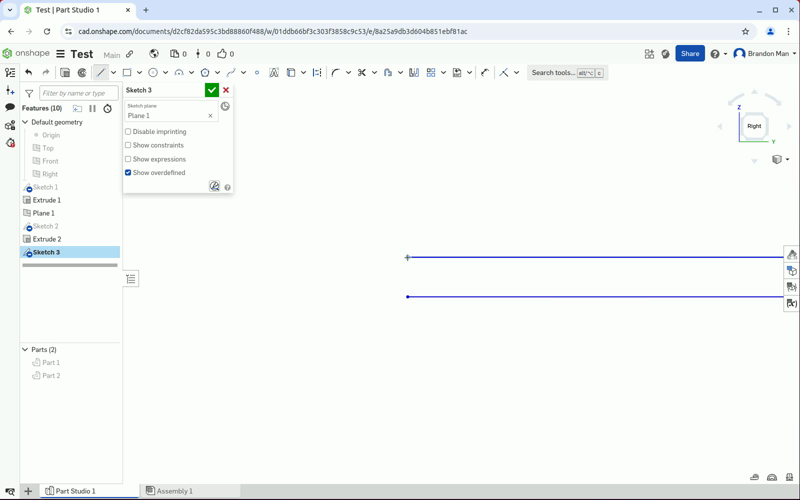
scroll(-6)
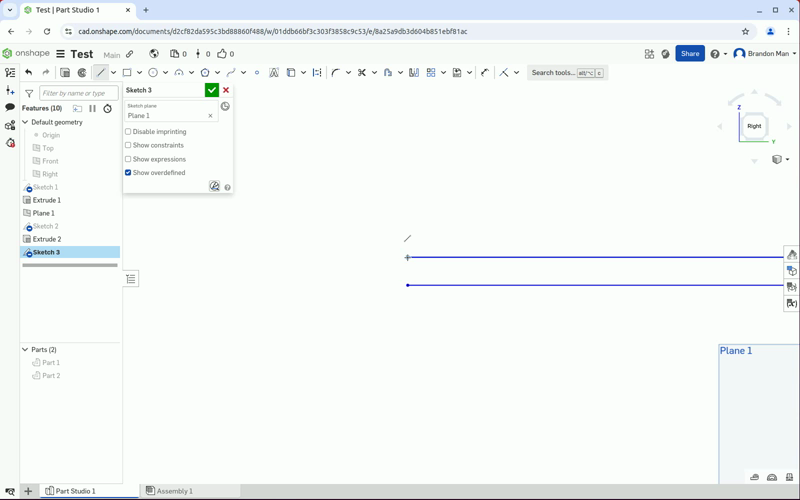
scroll(-6)
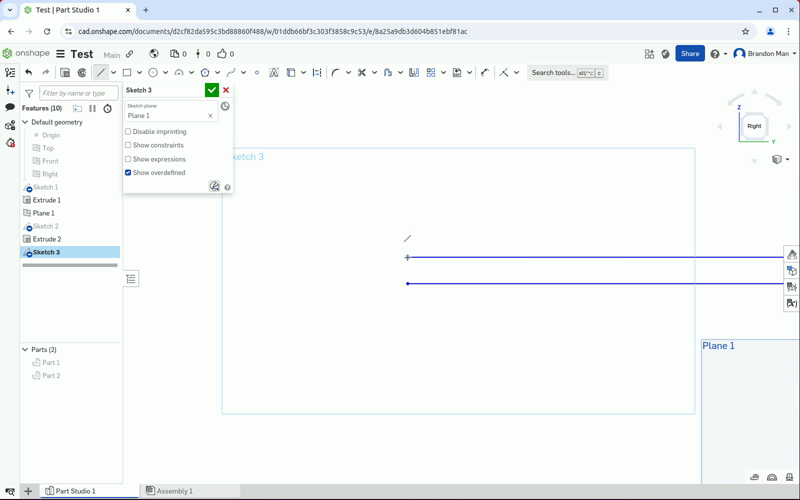
scroll(-6)
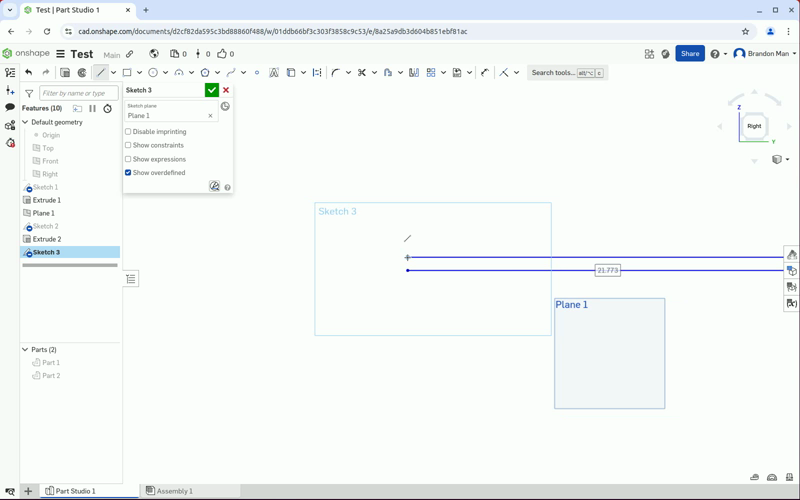
scroll(-6)
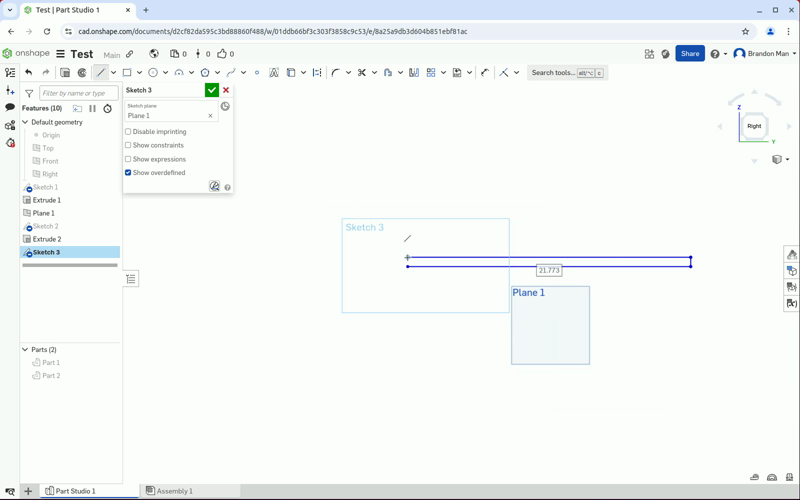
scroll(-6)
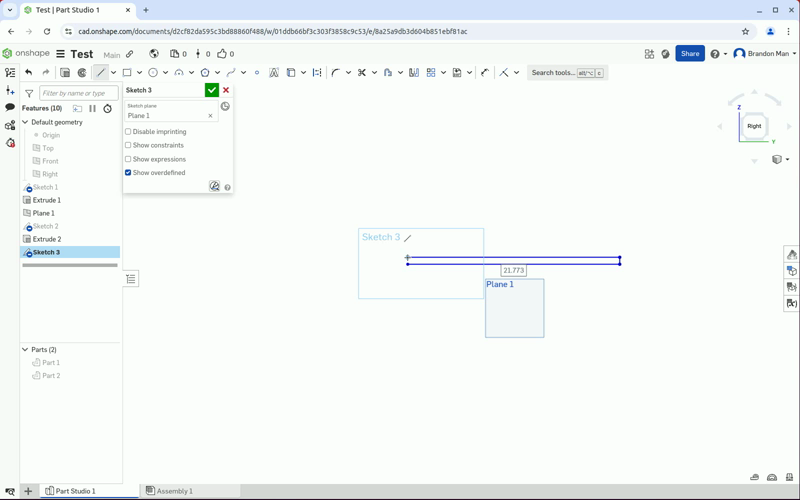
scroll(-6)
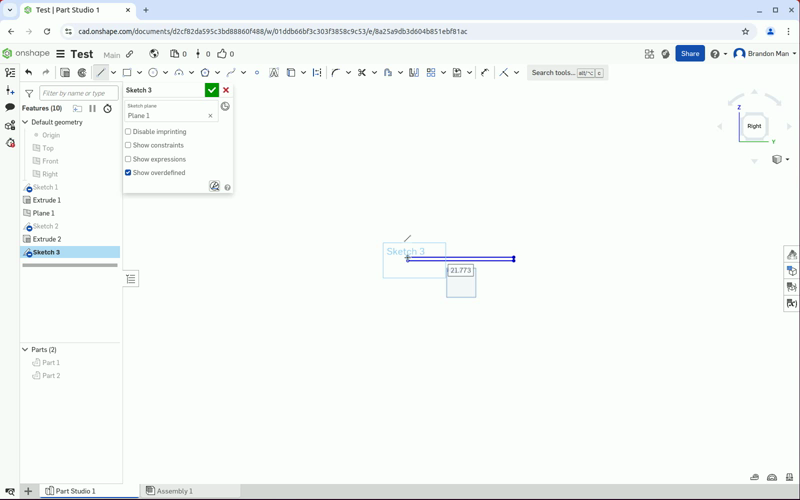
key_up(shift)
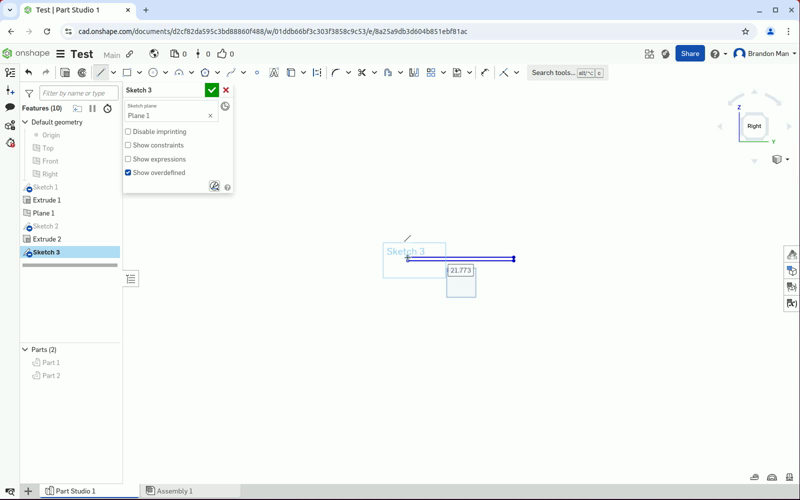
mouse_move(437, 257)
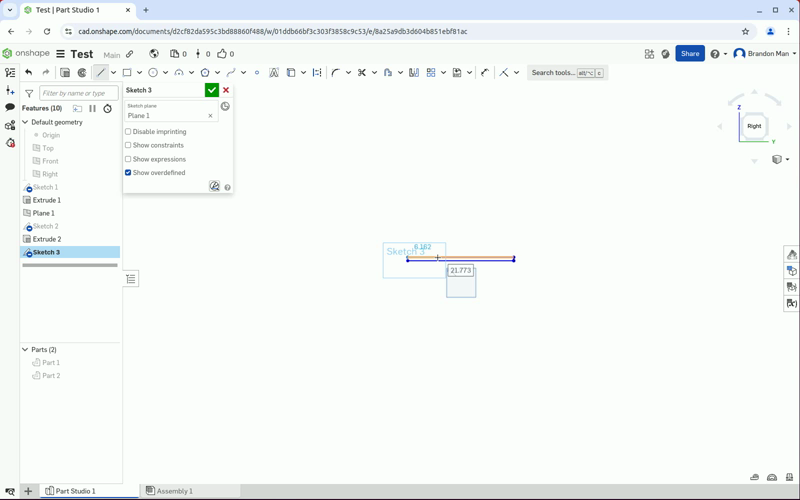
key_down(shift)
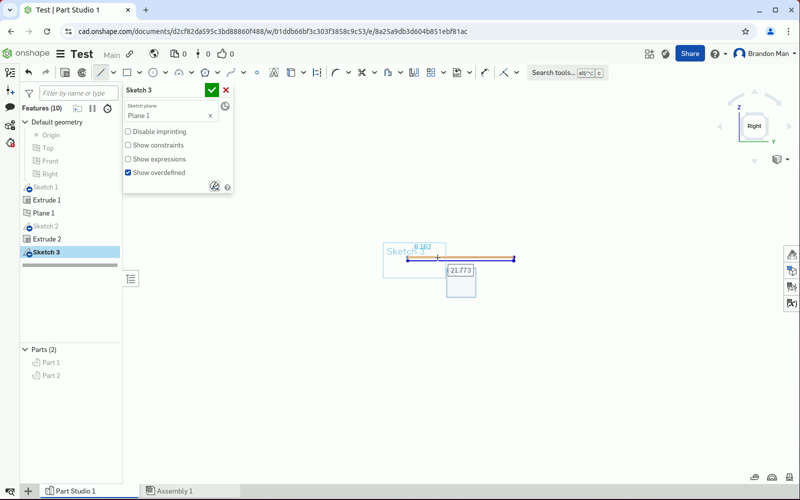
mouse_move(407, 260)
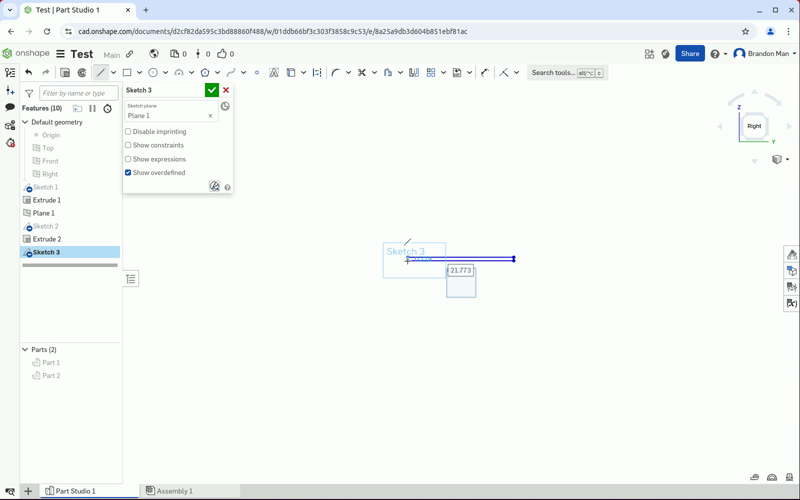
scroll(6)
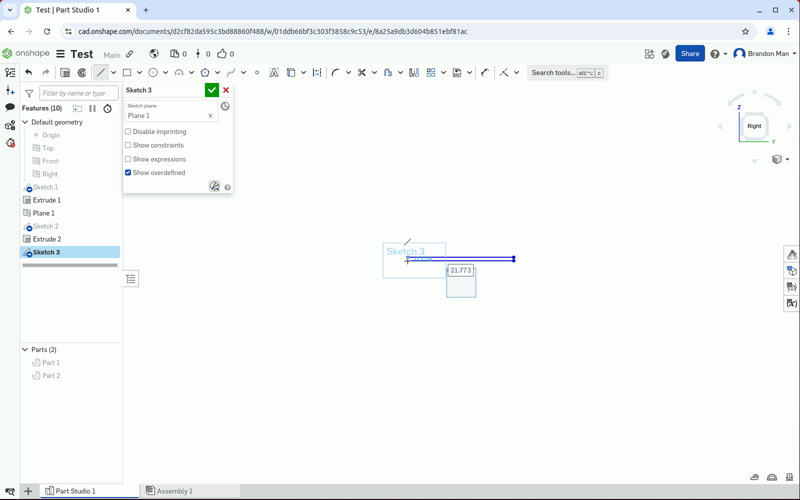
scroll(6)
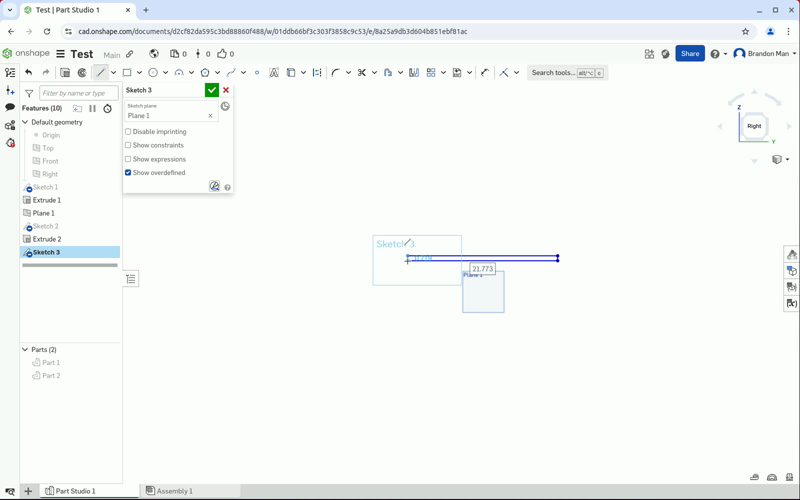
scroll(6)
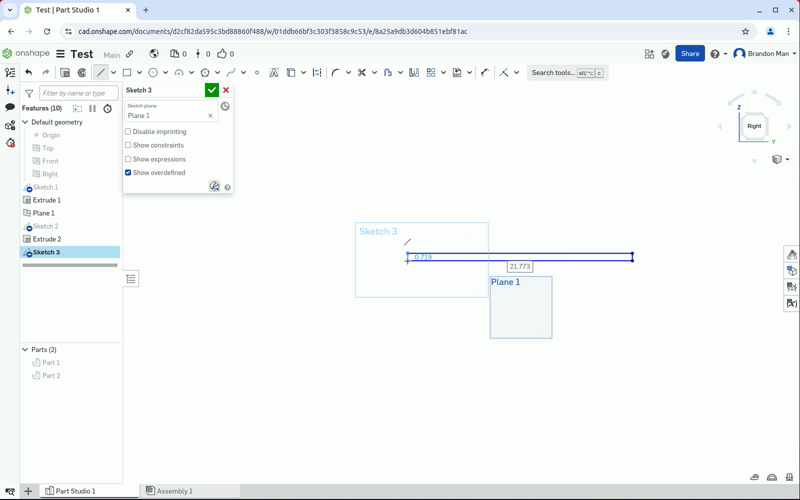
scroll(6)
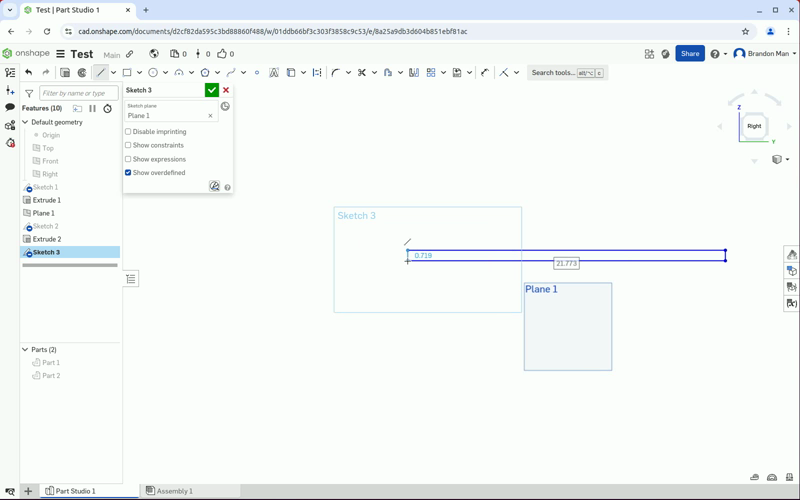
scroll(6)
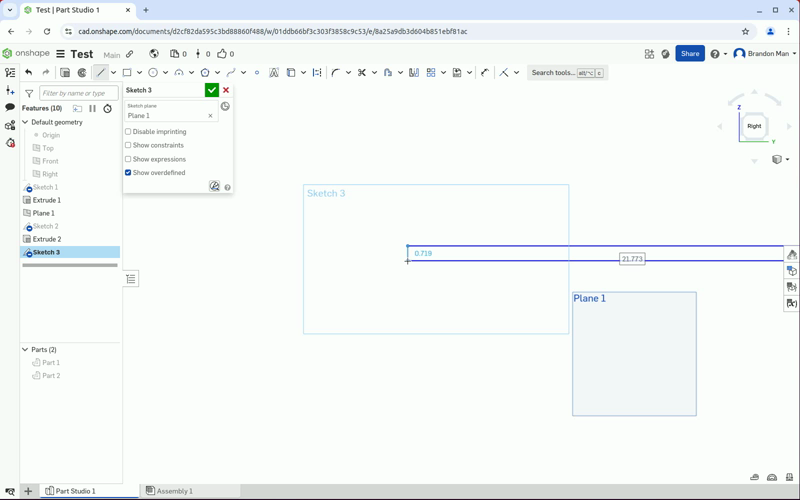
scroll(6)
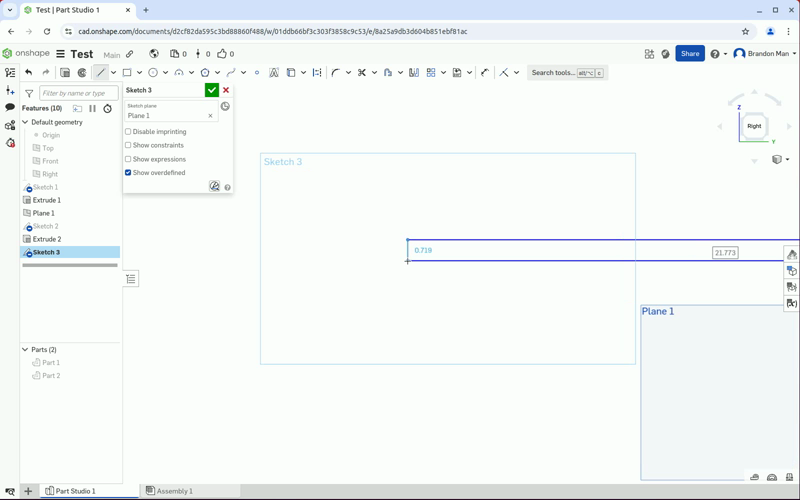
scroll(6)
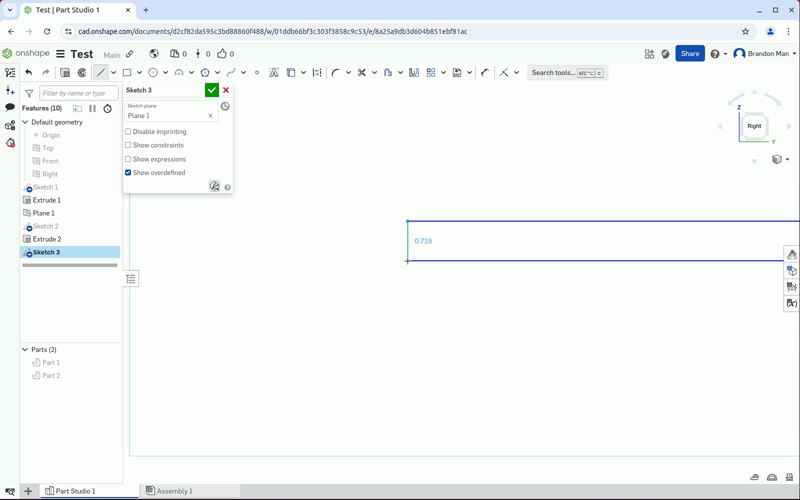
key_up(shift)
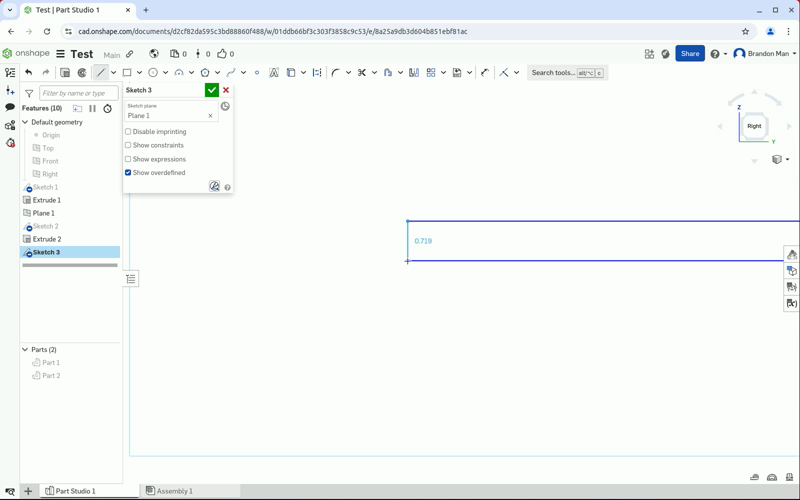
click(407, 260)
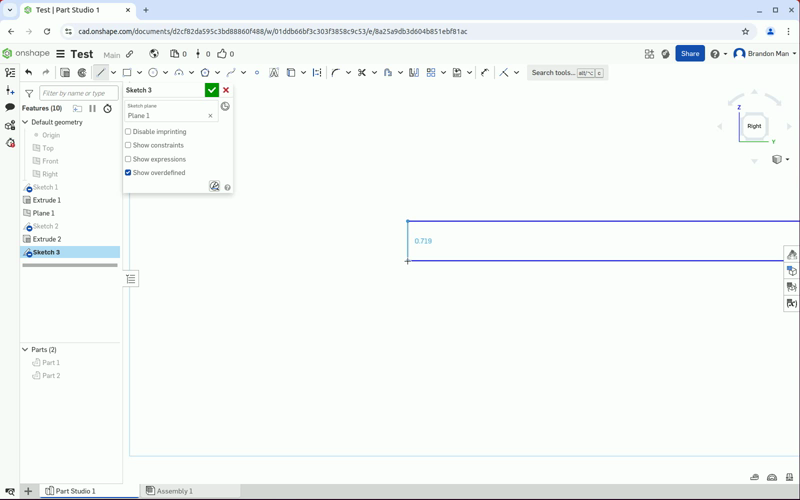
scroll(-6)
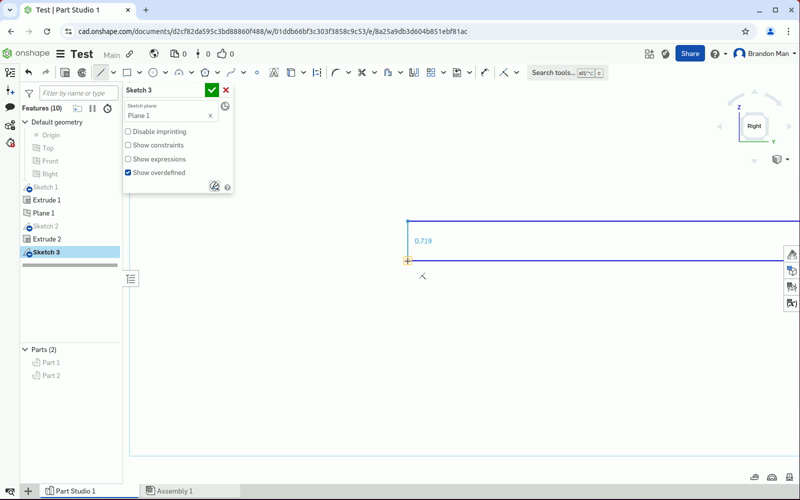
scroll(-6)
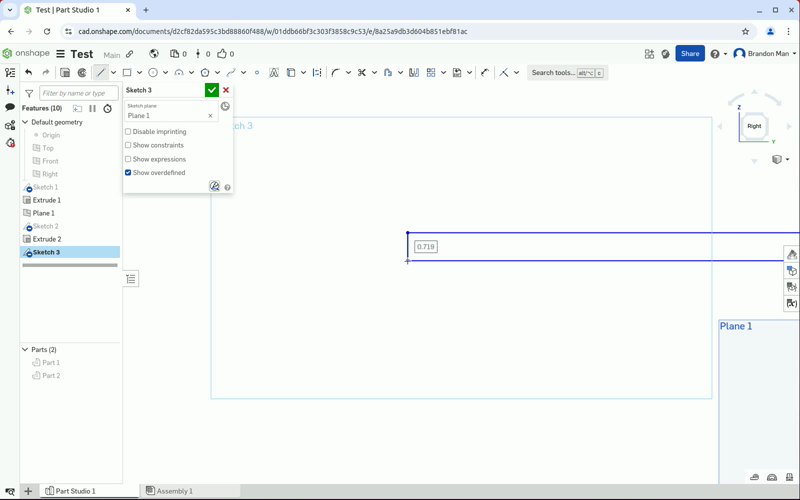
scroll(-6)
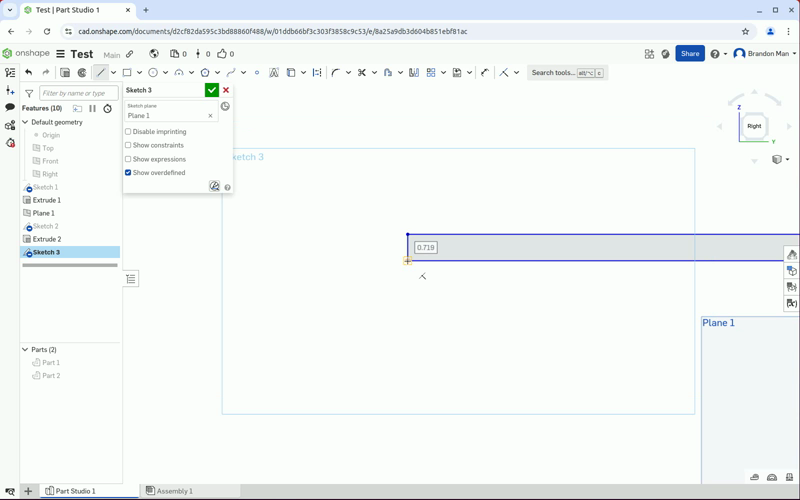
scroll(-6)
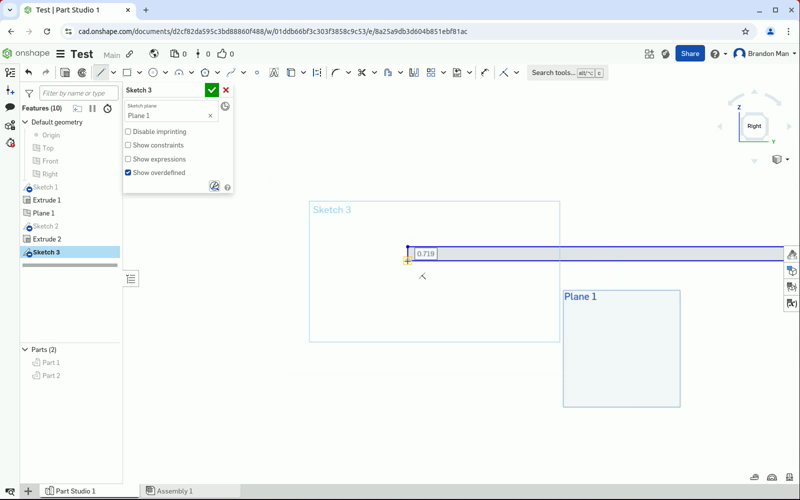
scroll(-6)
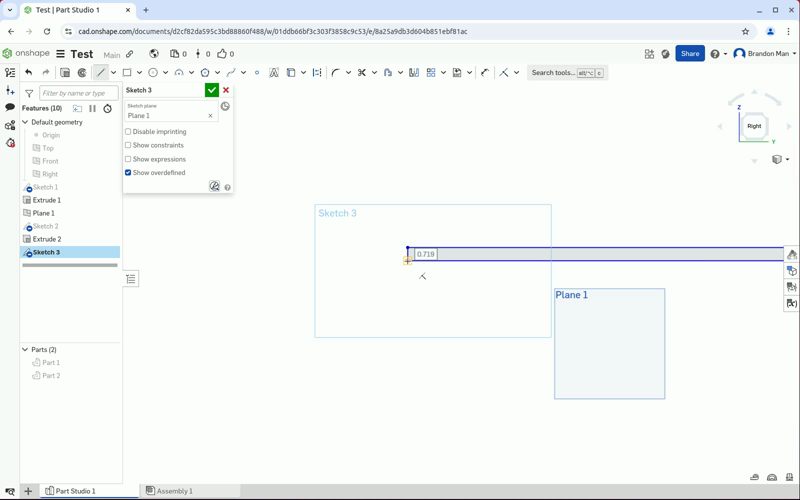
scroll(-6)
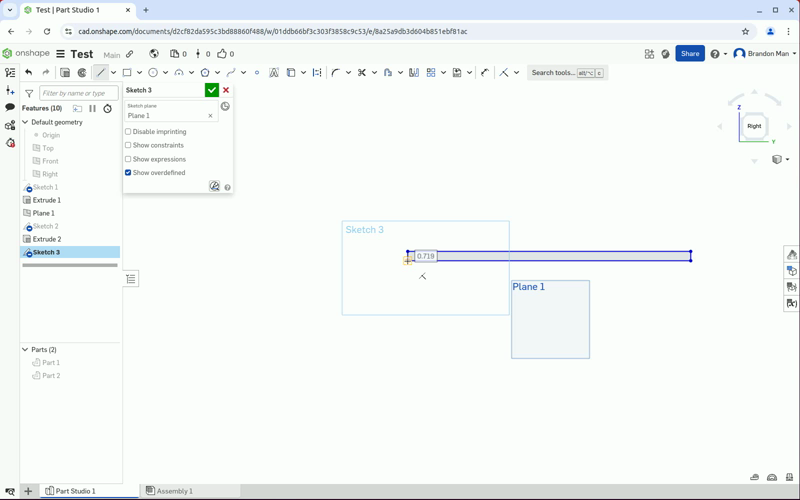
scroll(-6)
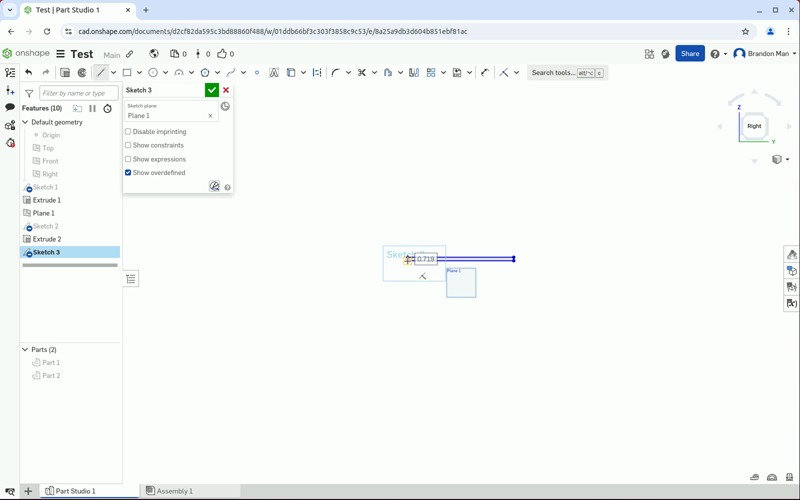
key(esc)
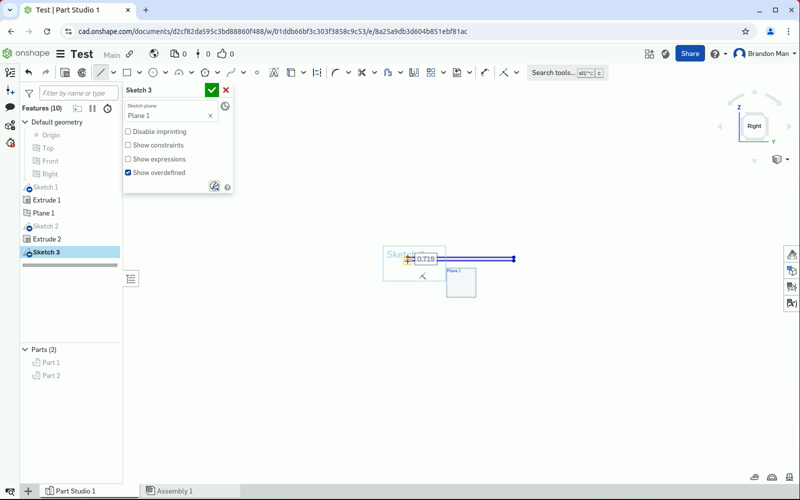
mouse_move(508, 258)
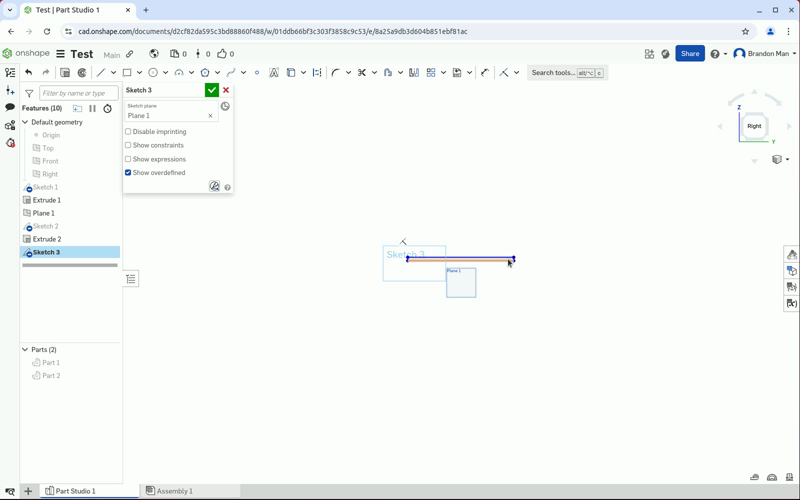
scroll(6)
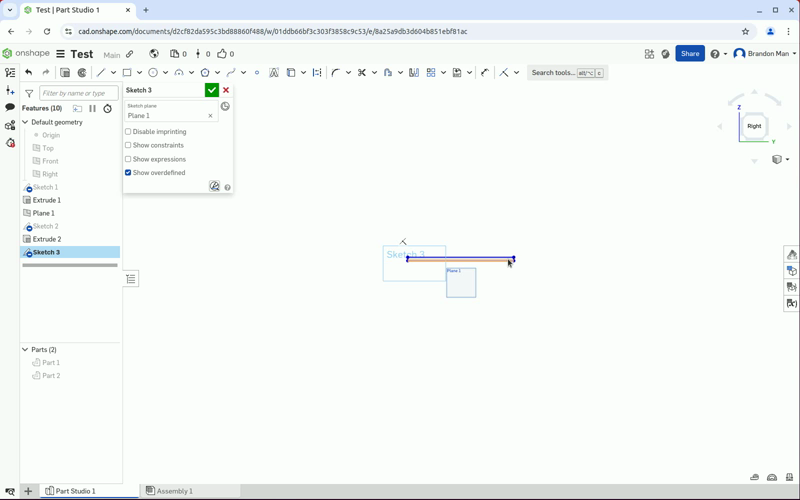
scroll(6)
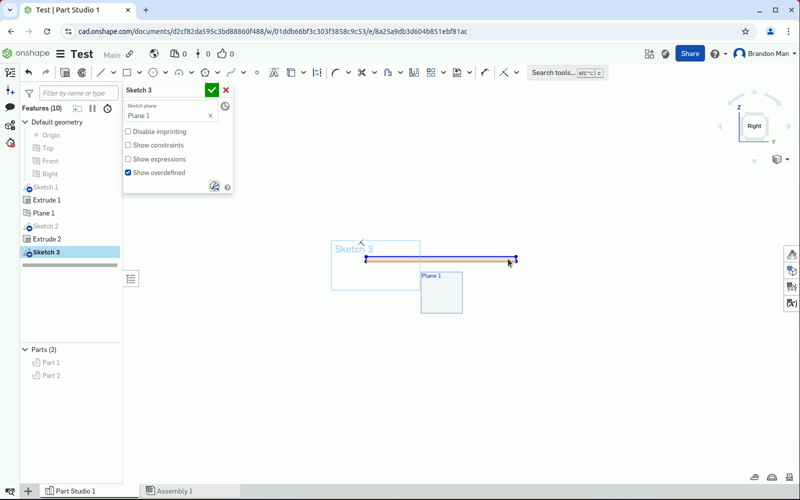
scroll(6)
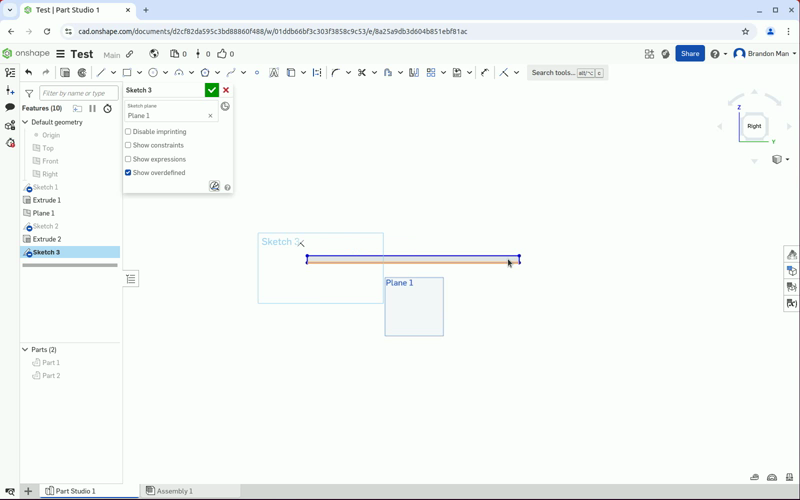
scroll(6)
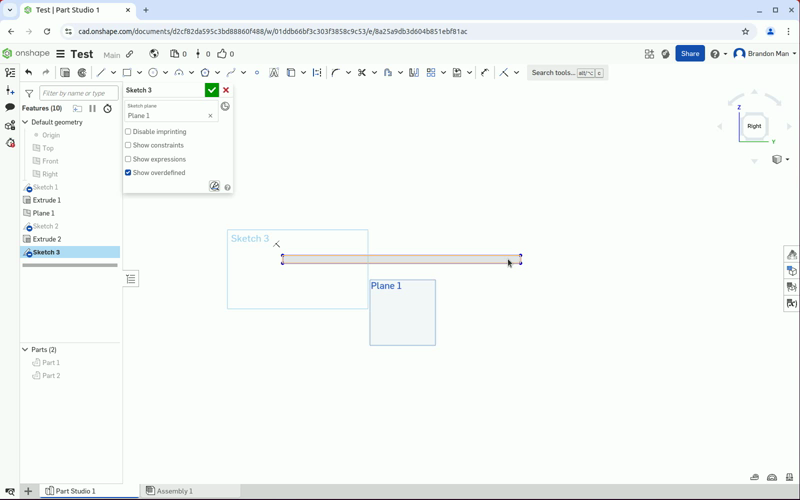
scroll(6)
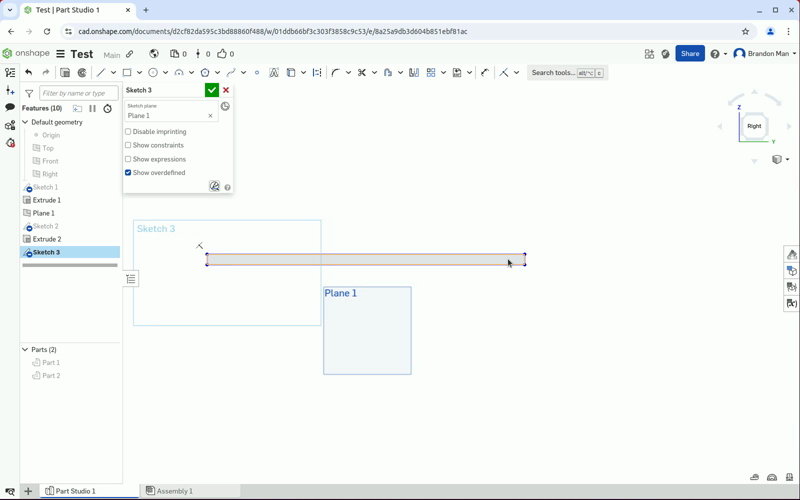
scroll(6)
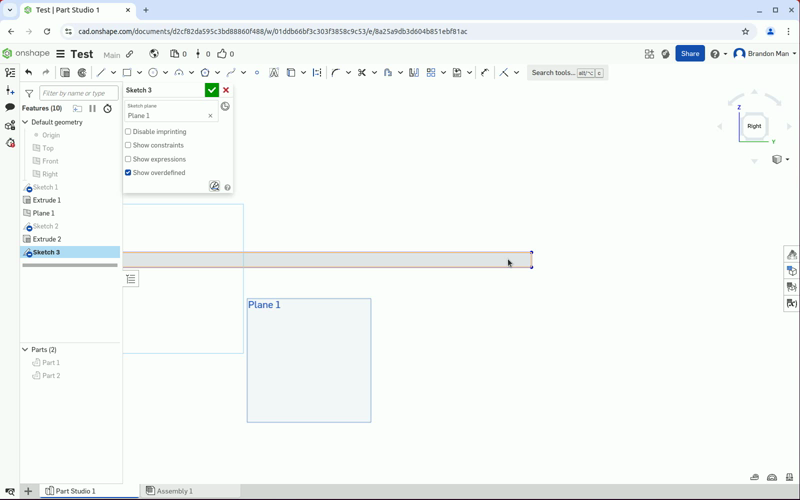
scroll(6)
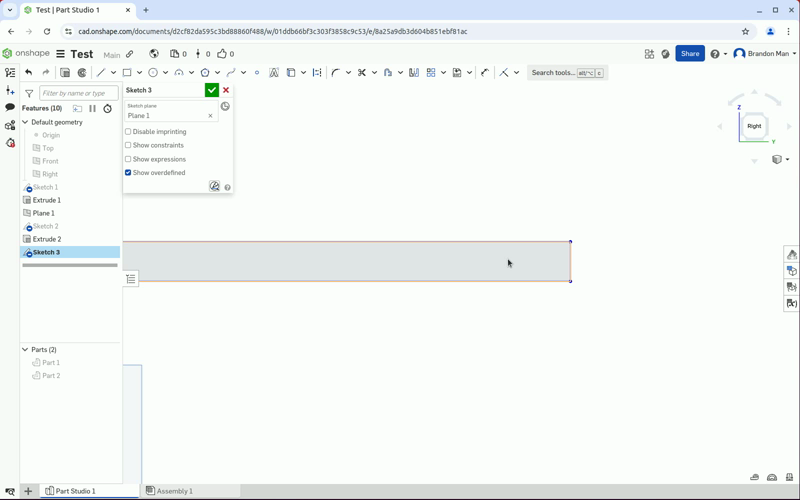
click(508, 258)
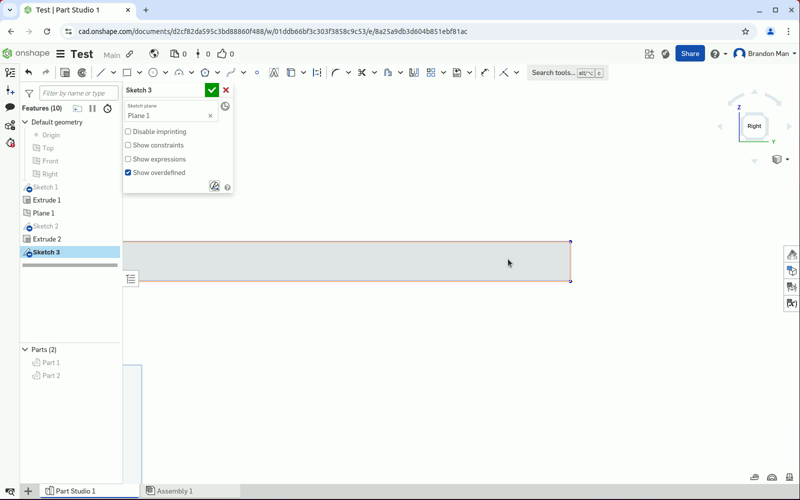
scroll(-6)
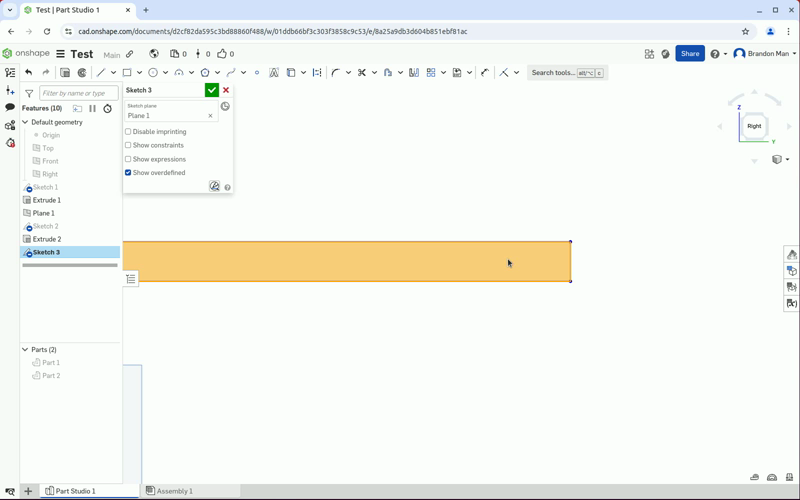
scroll(-6)
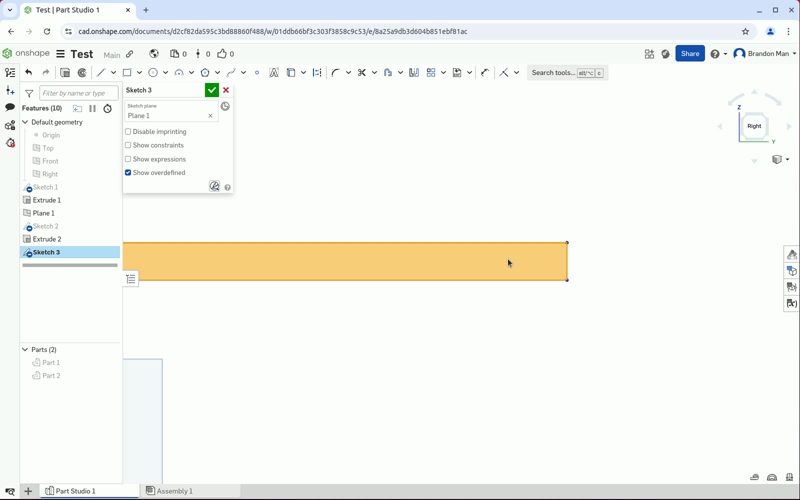
scroll(-6)
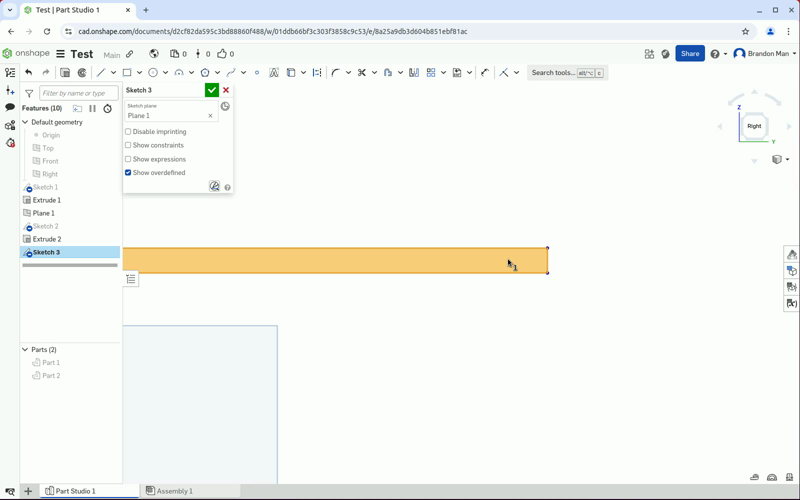
scroll(-6)
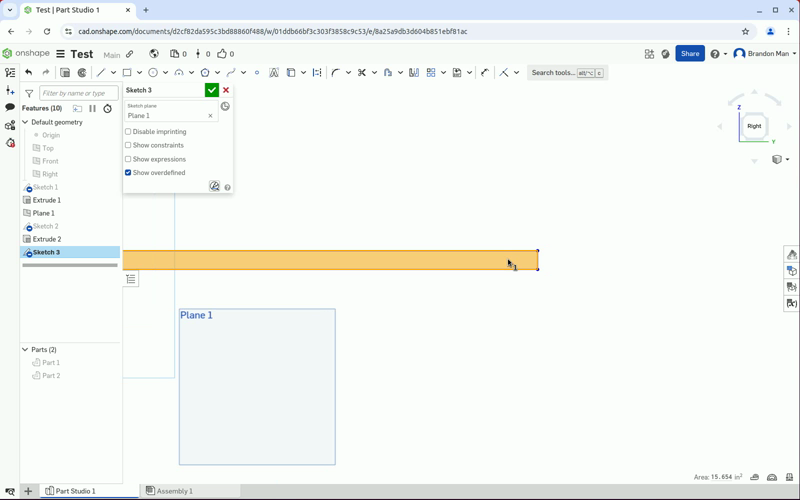
scroll(-6)
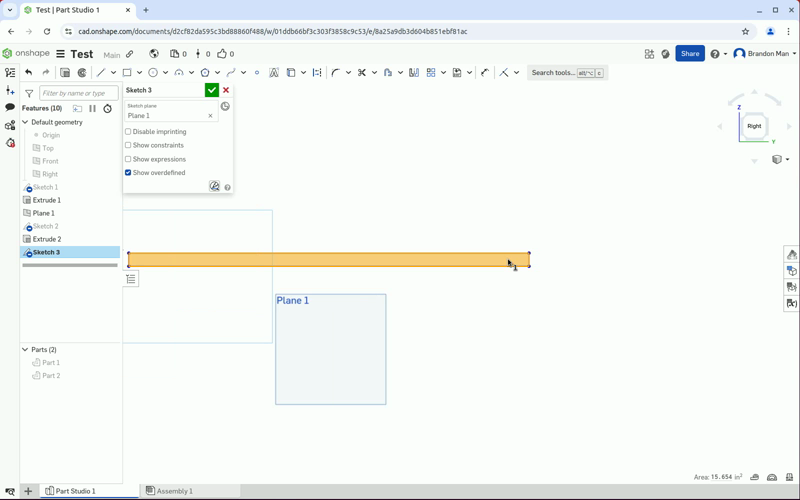
scroll(-6)
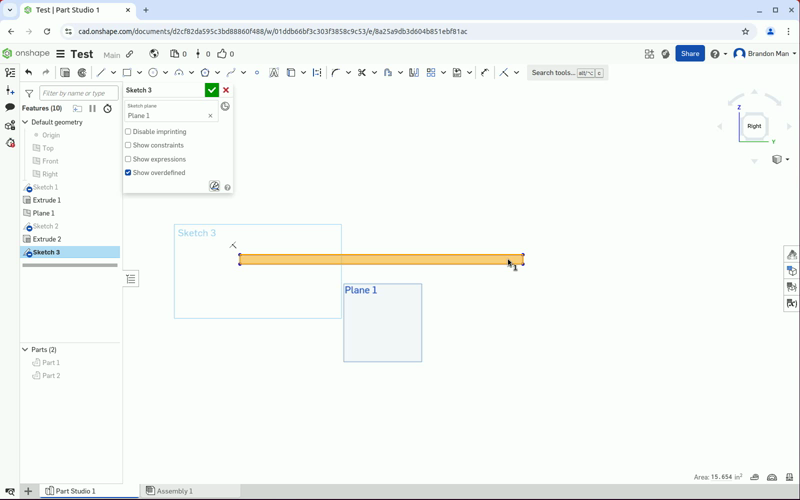
scroll(-6)
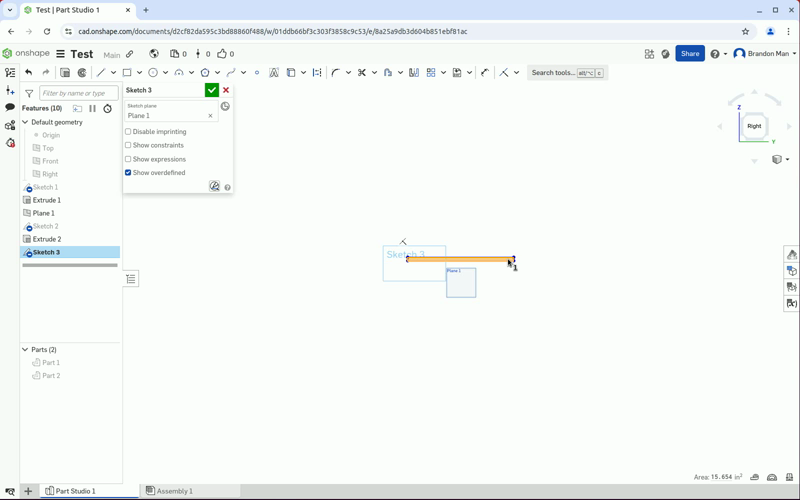
mouse_move(73, 352)
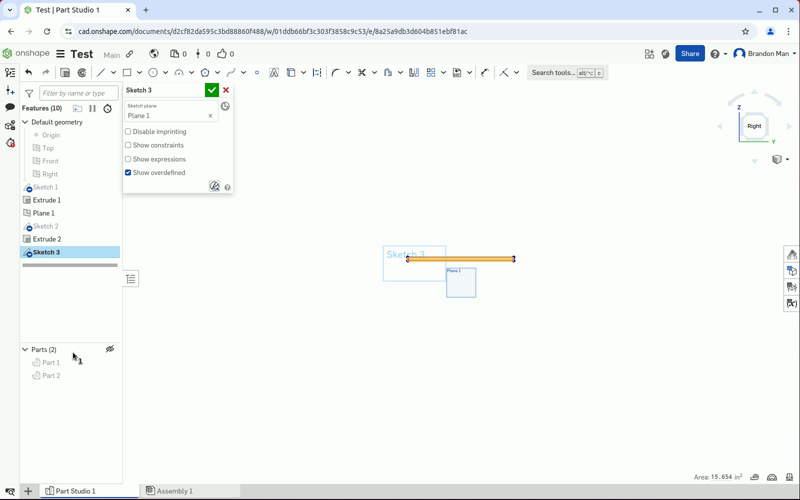
key(shift+y)
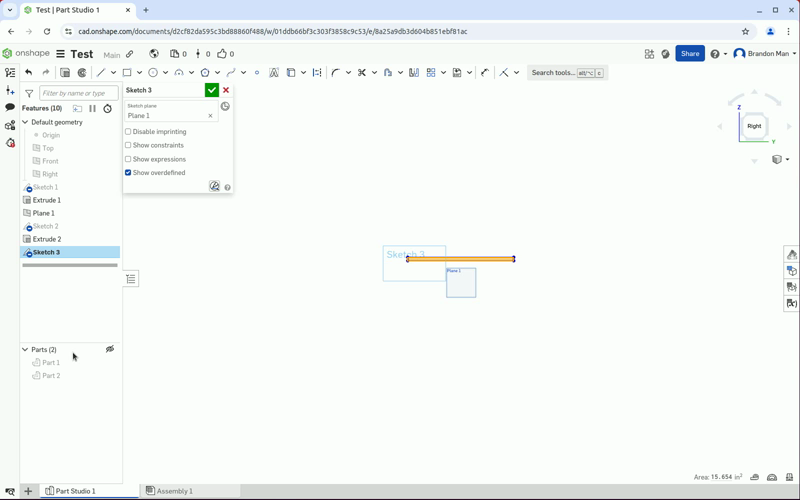
key(shift+e)
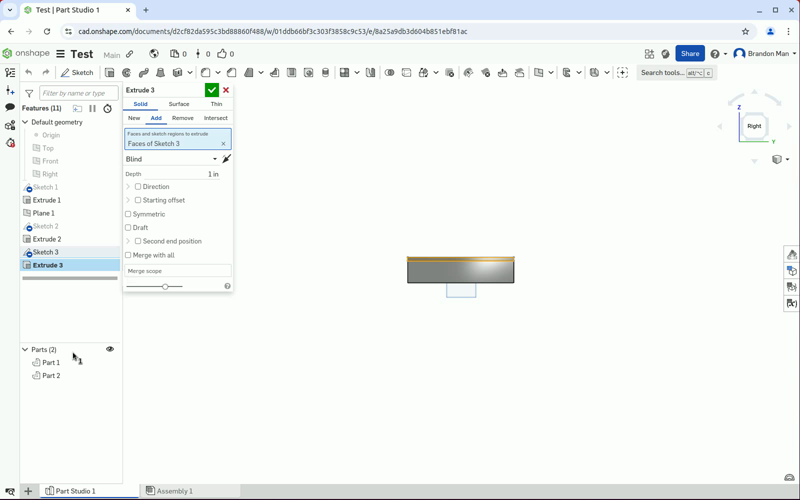
mouse_move(143, 106)
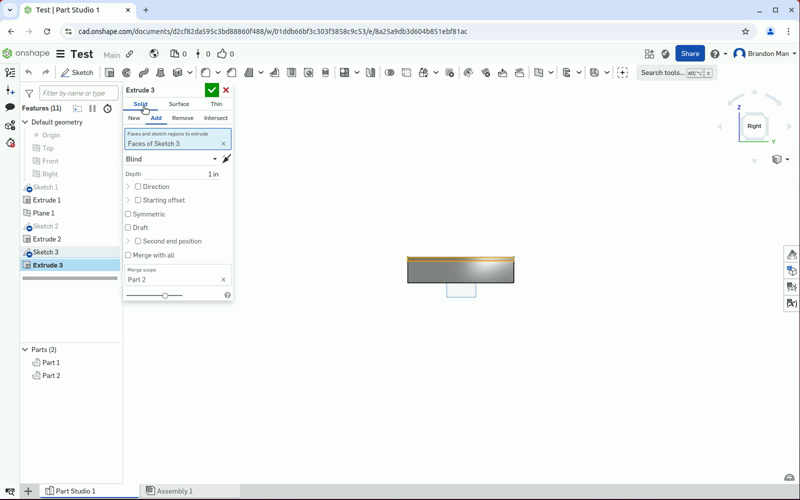
click(143, 106)
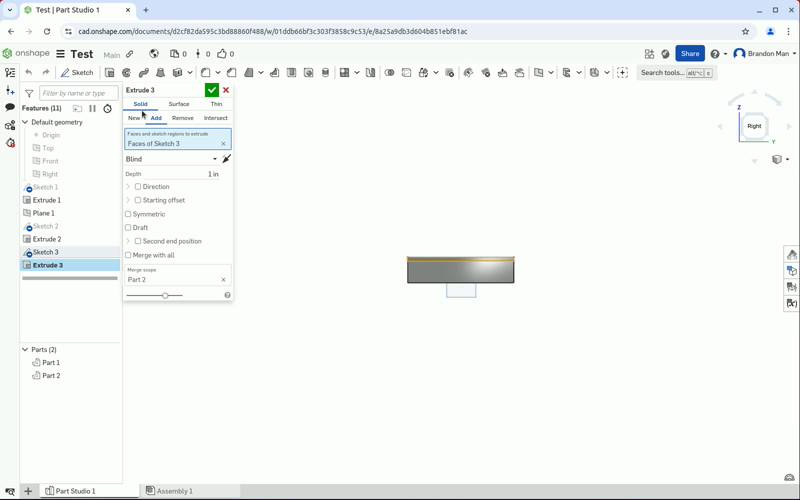
mouse_move(137, 120)
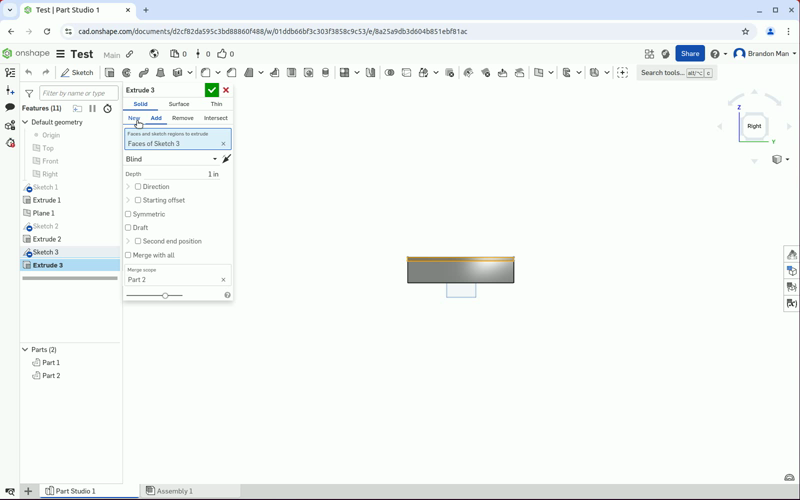
click(137, 120)
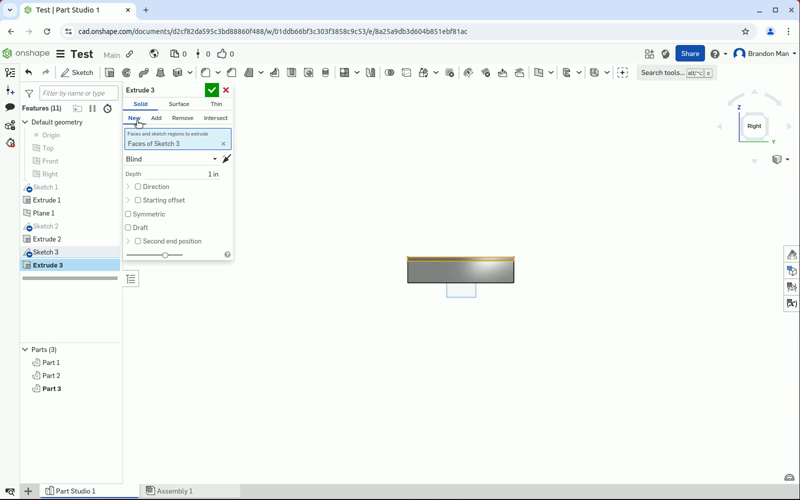
key(tab, 4)
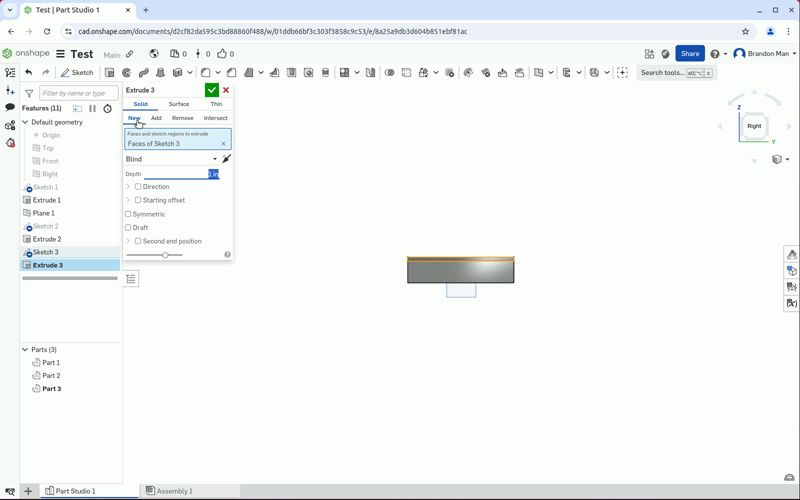
text(0.722)
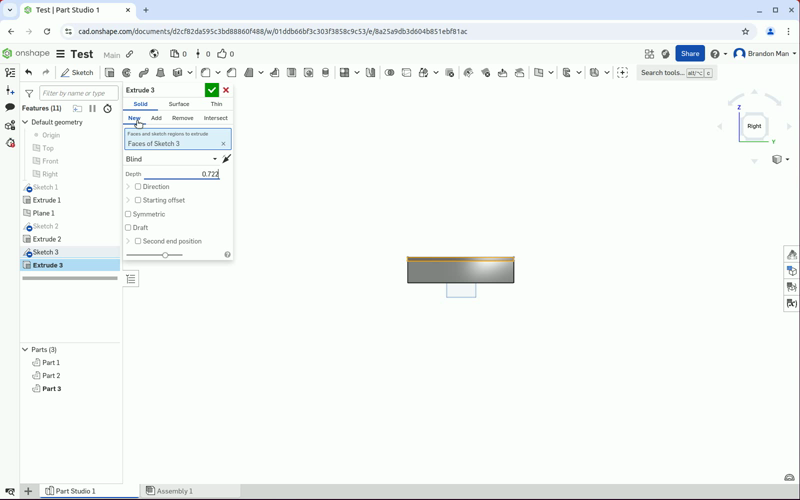
key(enter)
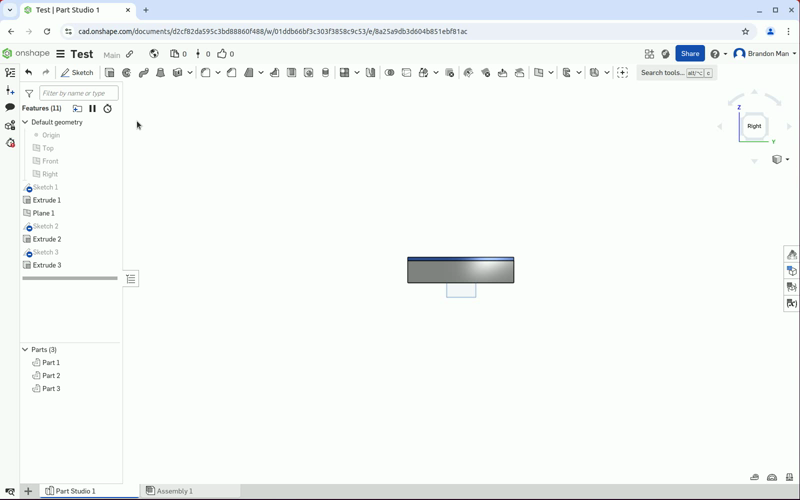
key(shift+h)
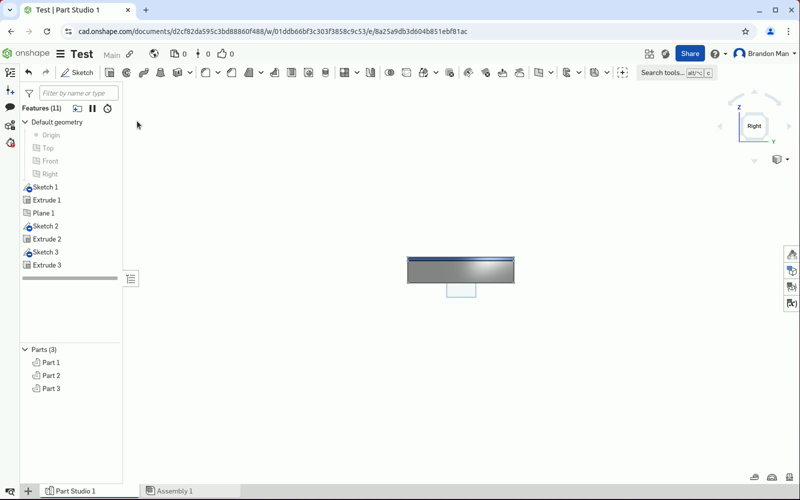
key(shift+h)
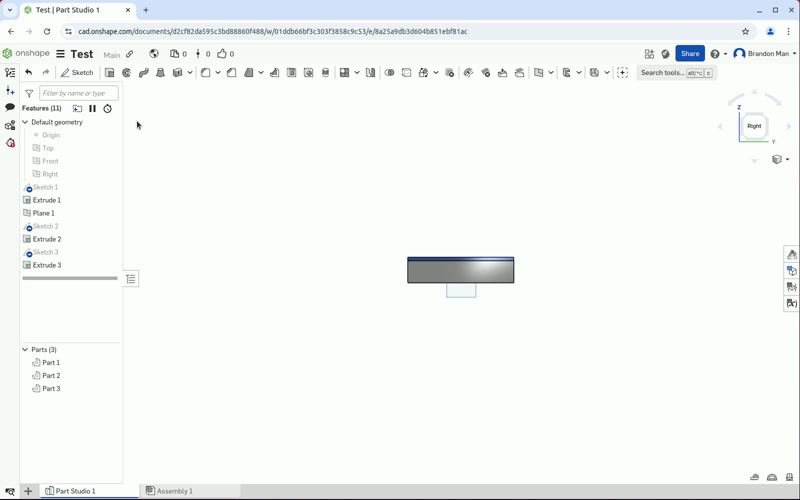
mouse_move(73, 189)
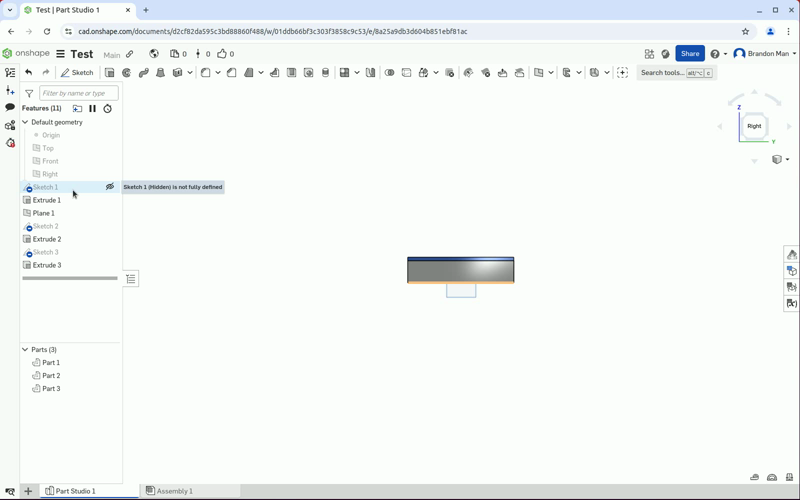
click(73, 189)
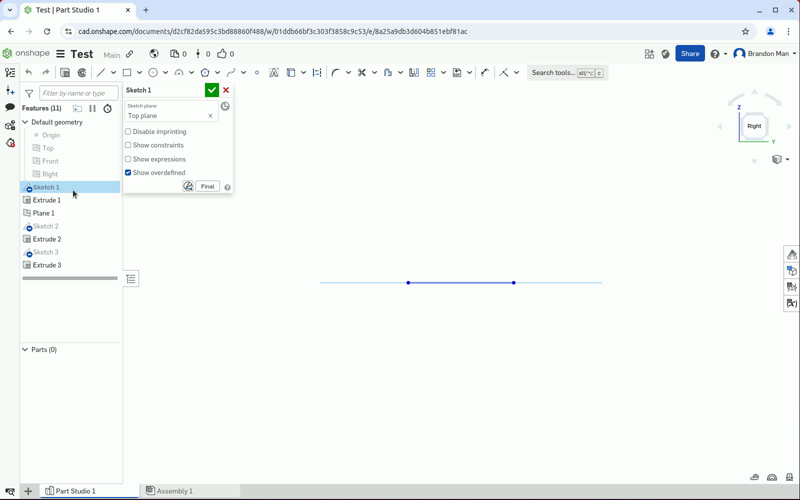
mouse_move(229, 92)
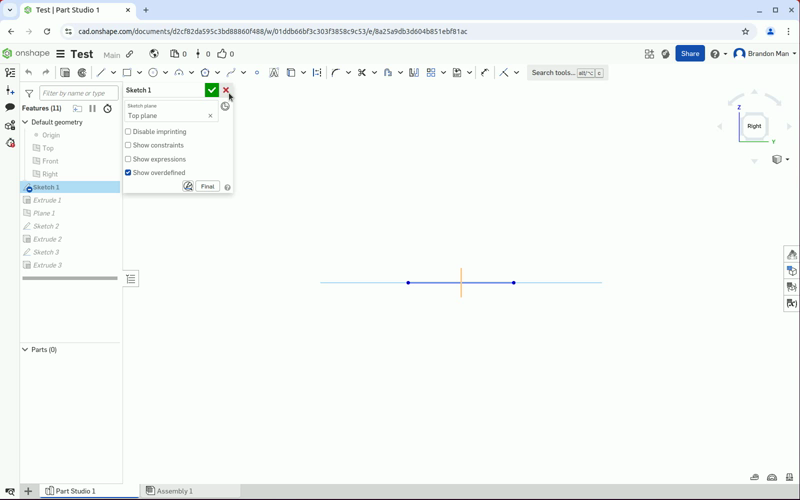
click(229, 92)
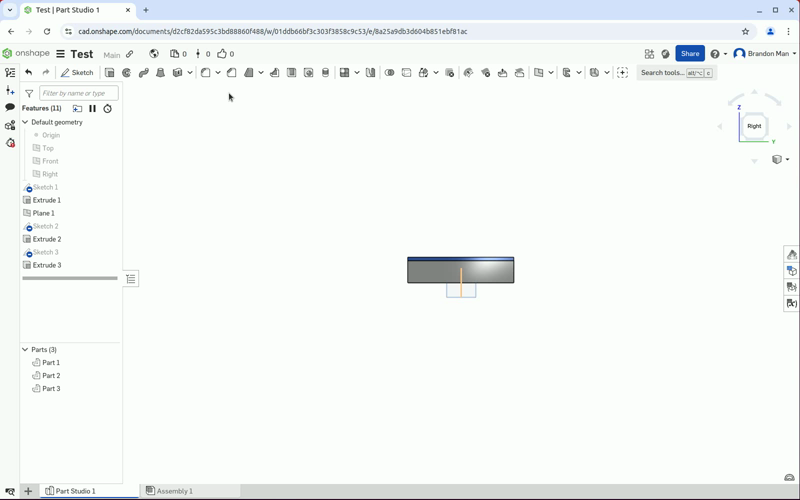
mouse_move(73, 352)
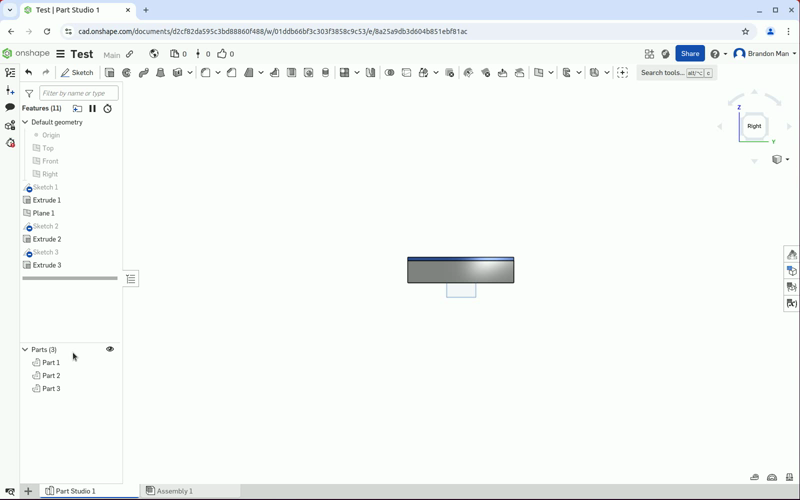
key(y)
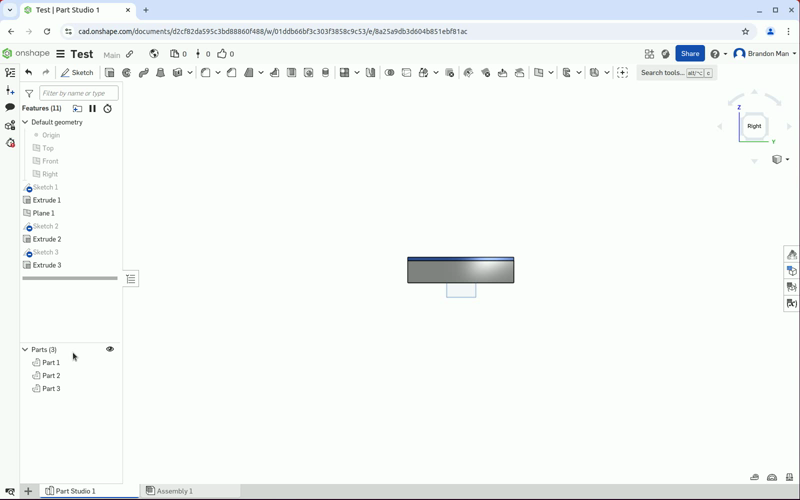
key(shift+p)
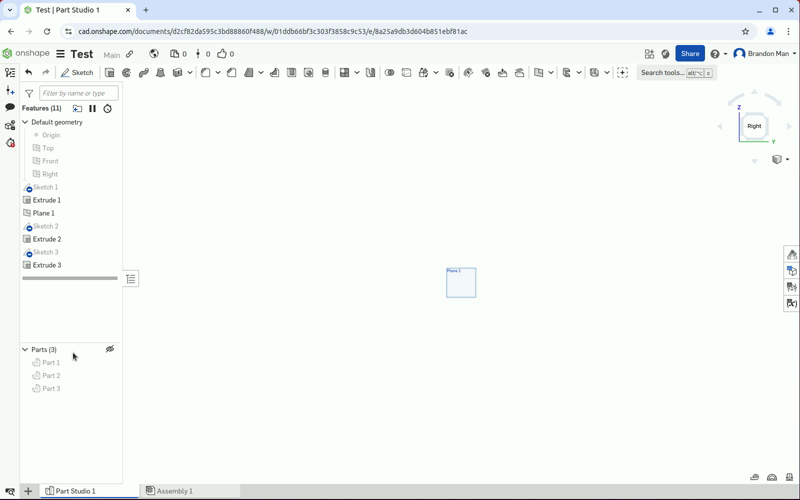
key(space)
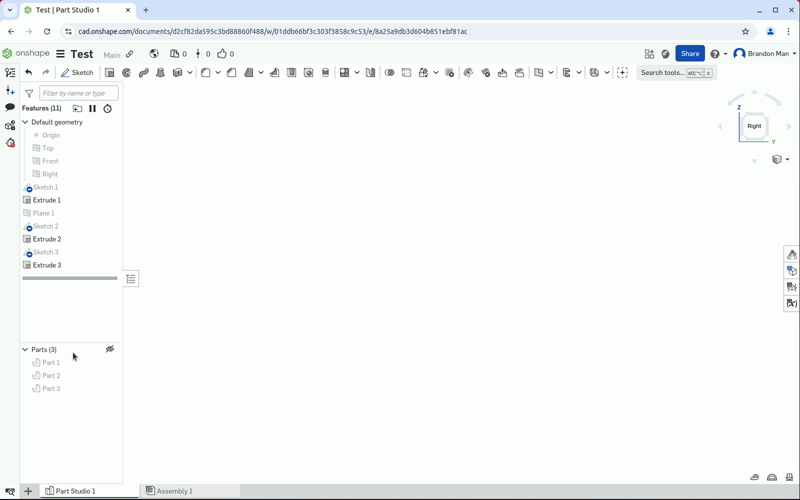
key_down(shift)
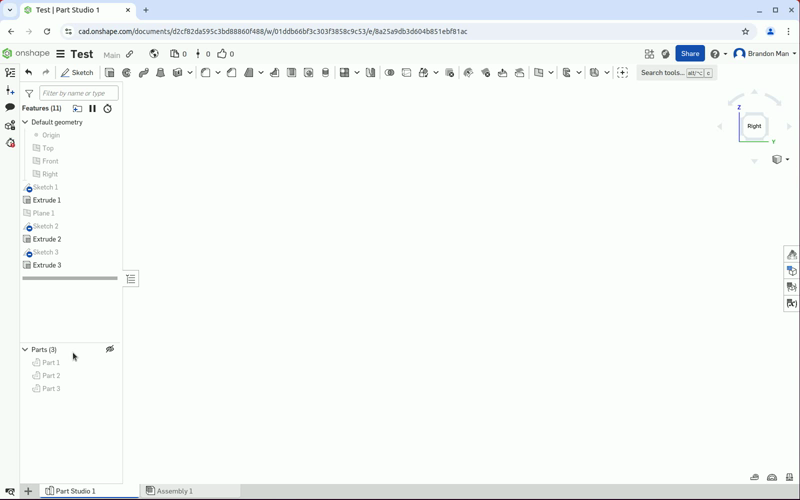
key(right)
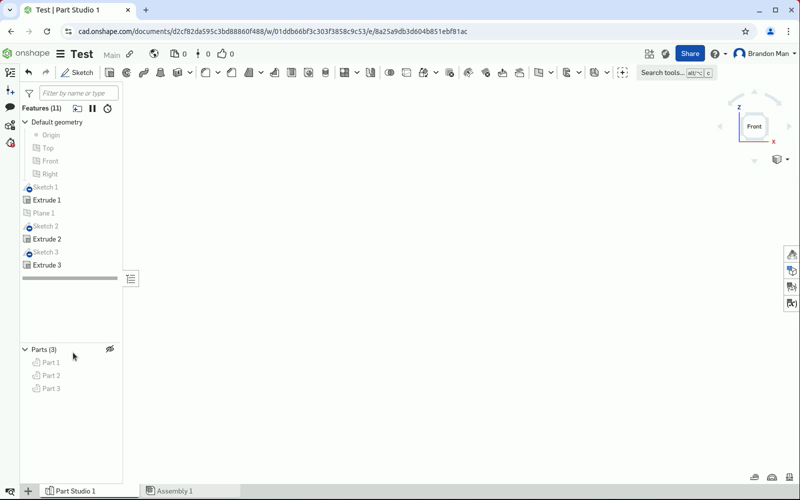
key_up(shift)
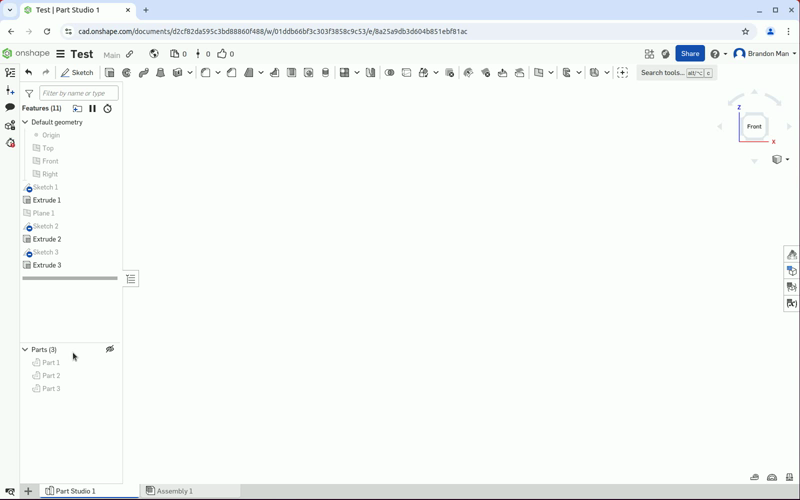
mouse_move(73, 352)
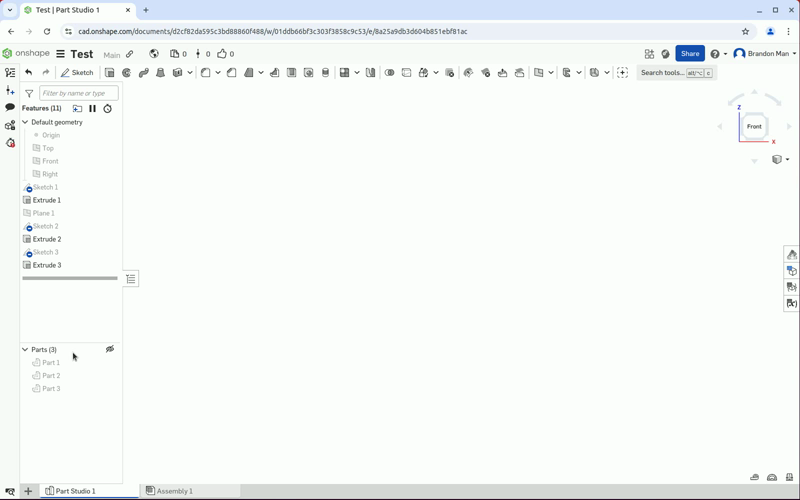
key(shift+y)
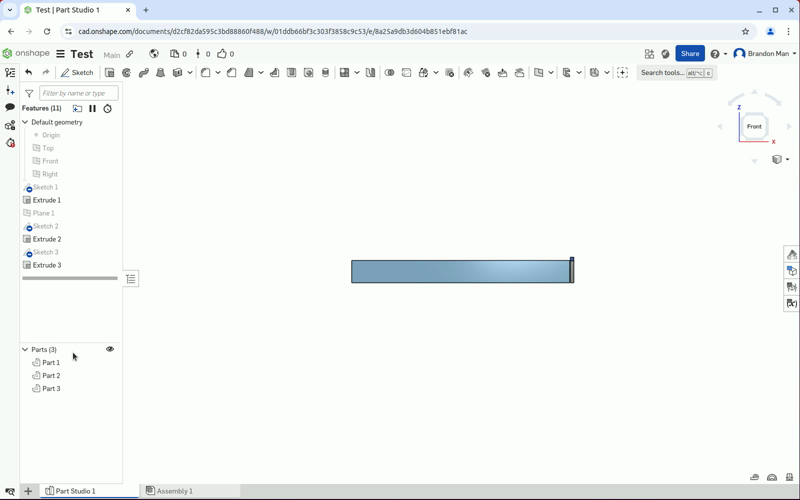
mouse_move(541, 75)
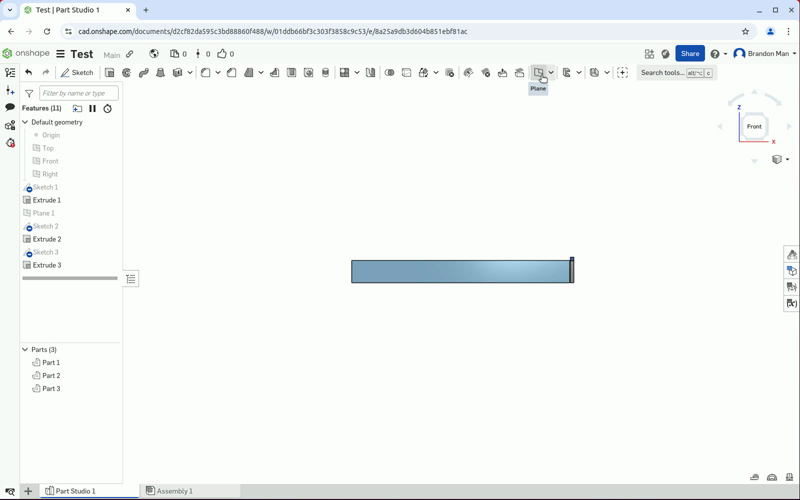
click(541, 75)
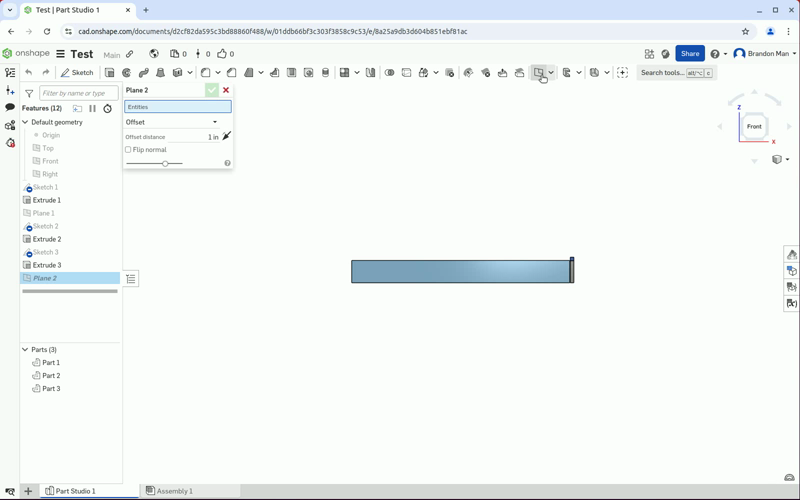
mouse_move(73, 163)
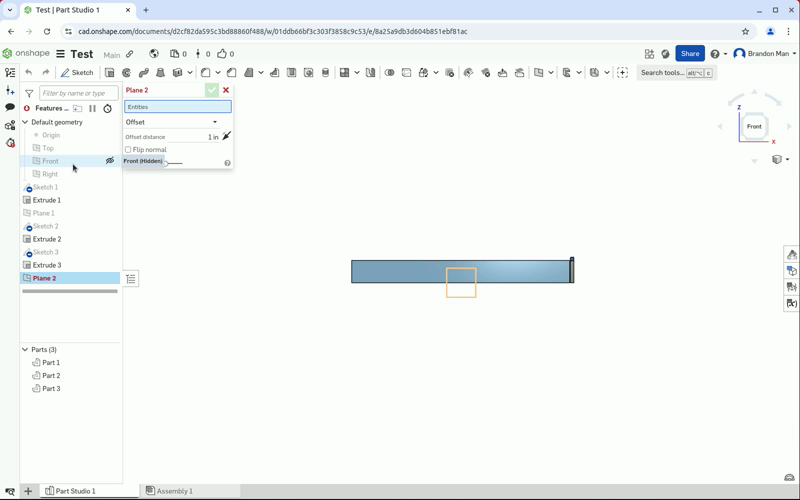
click(73, 163)
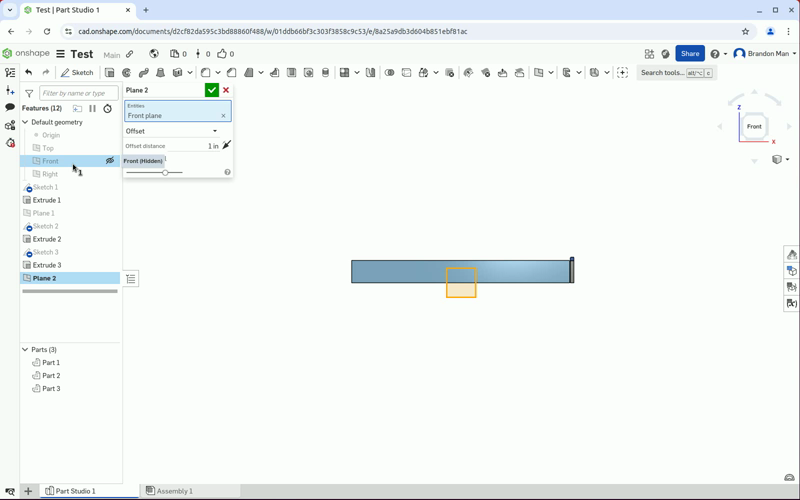
key(tab, 2)
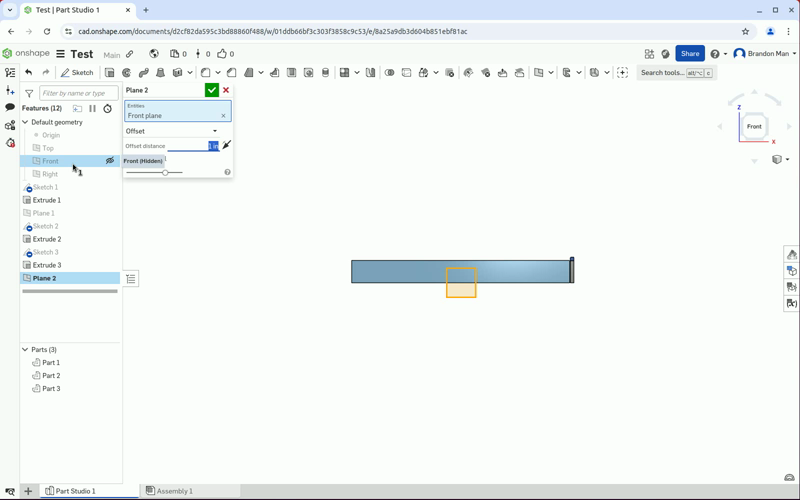
text(10.845)
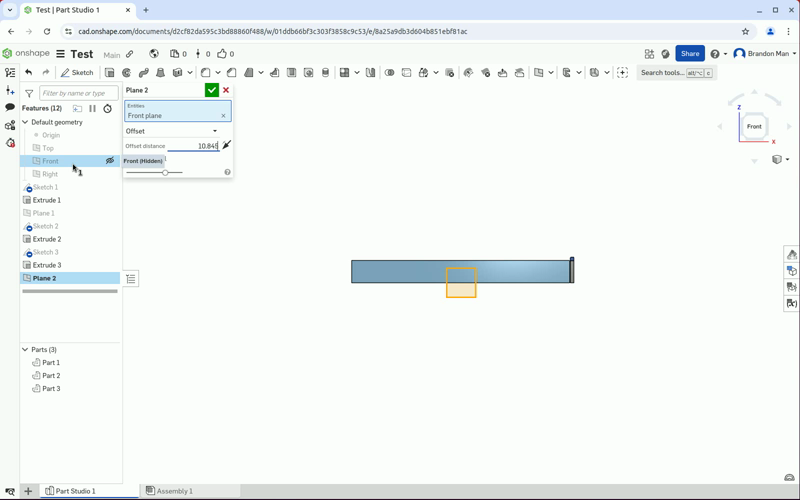
key(enter, 2)
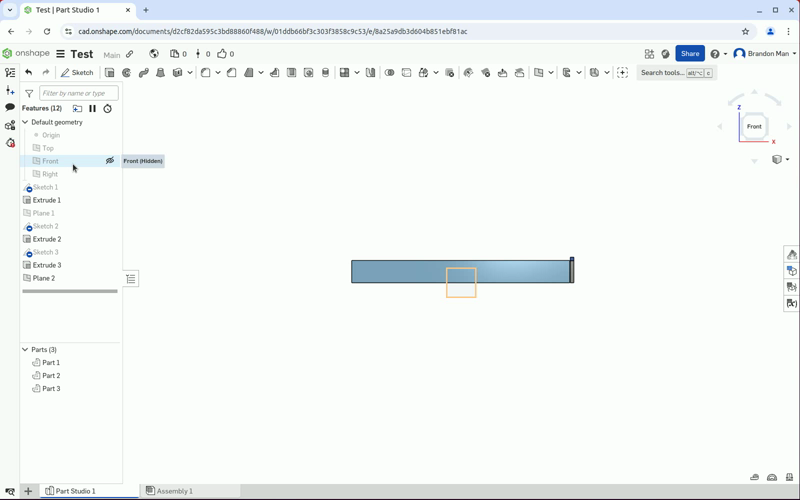
key(shift+s)
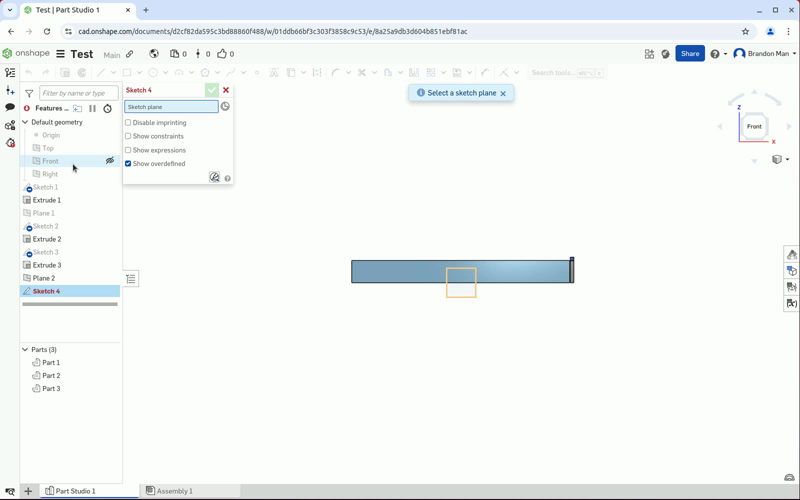
mouse_move(73, 280)
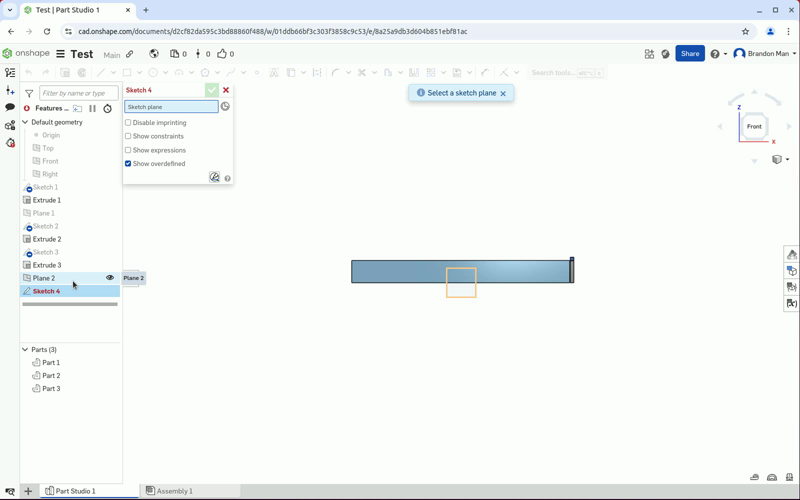
click(73, 280)
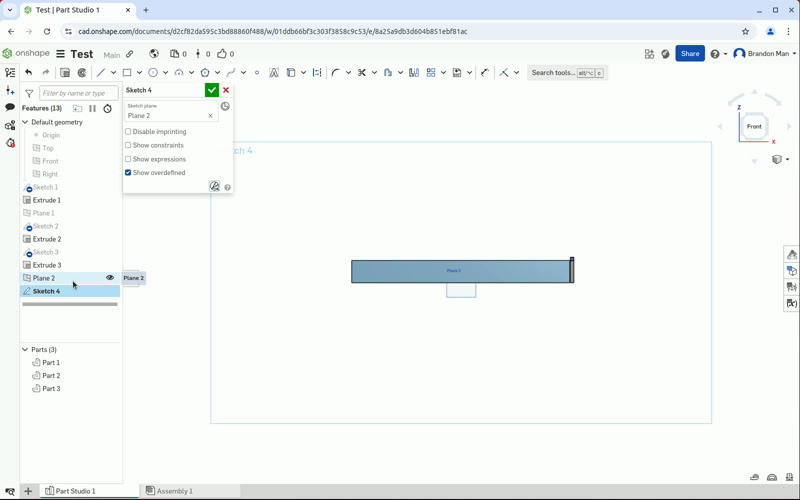
mouse_move(73, 352)
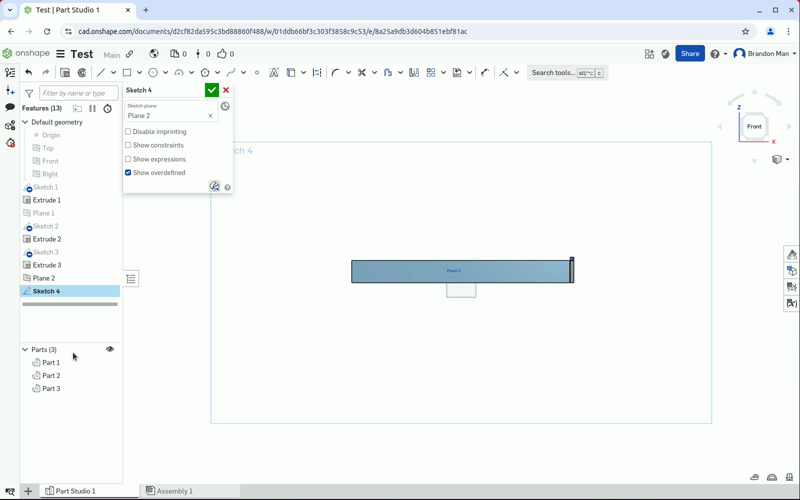
key(y)
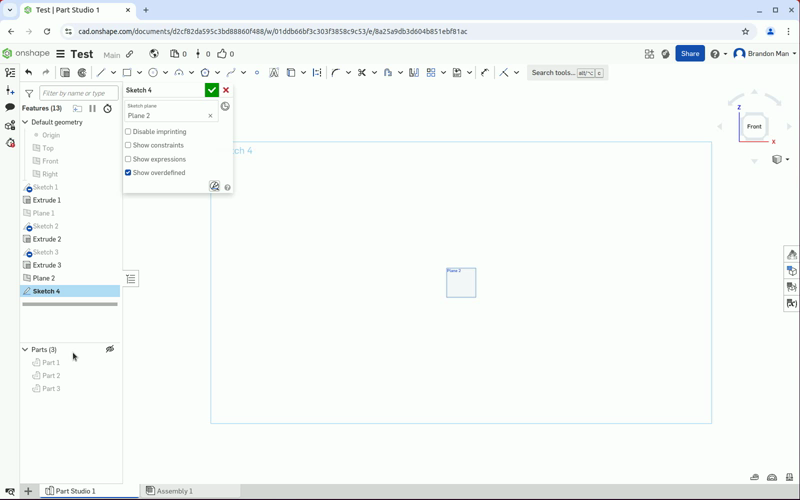
key(l)
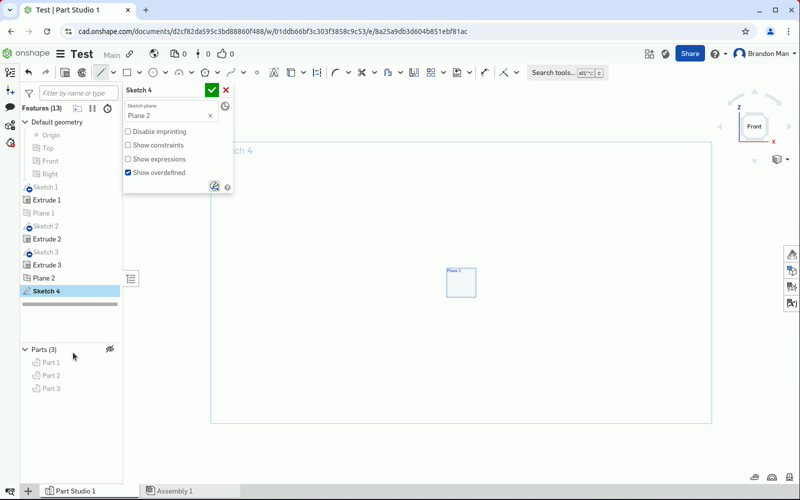
key_down(shift)
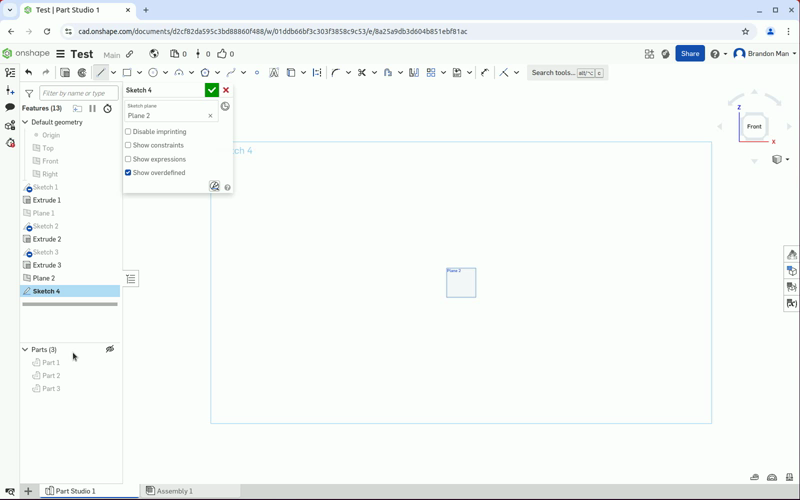
mouse_move(348, 282)
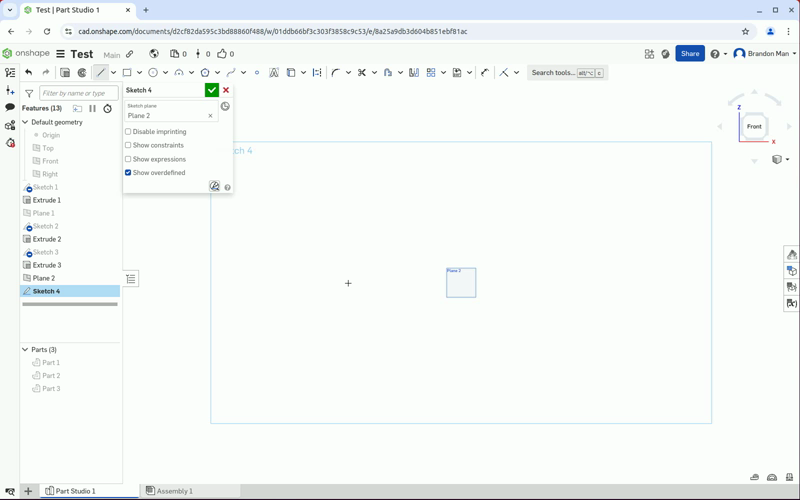
click(348, 282)
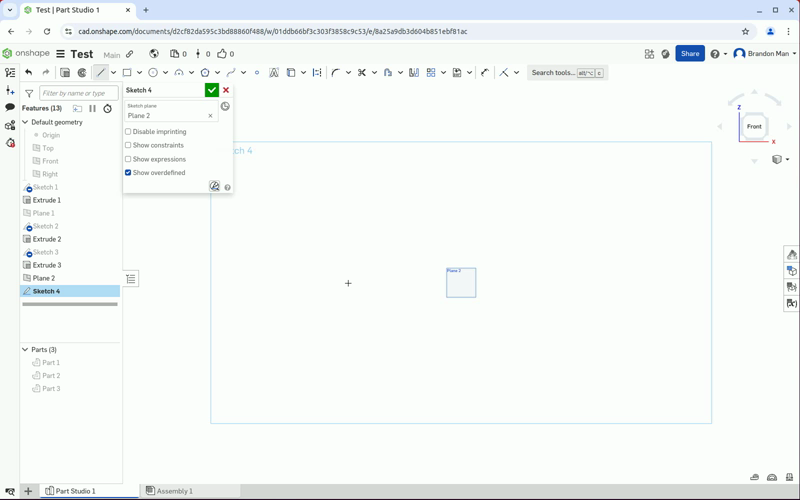
key_up(shift)
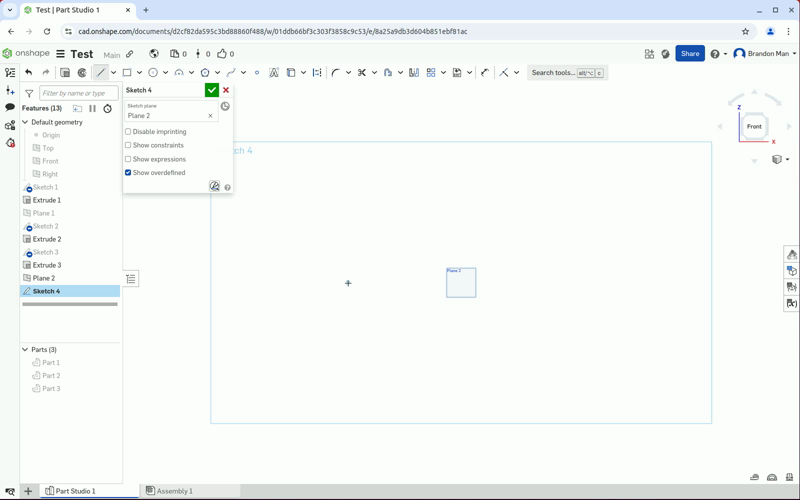
key_down(shift)
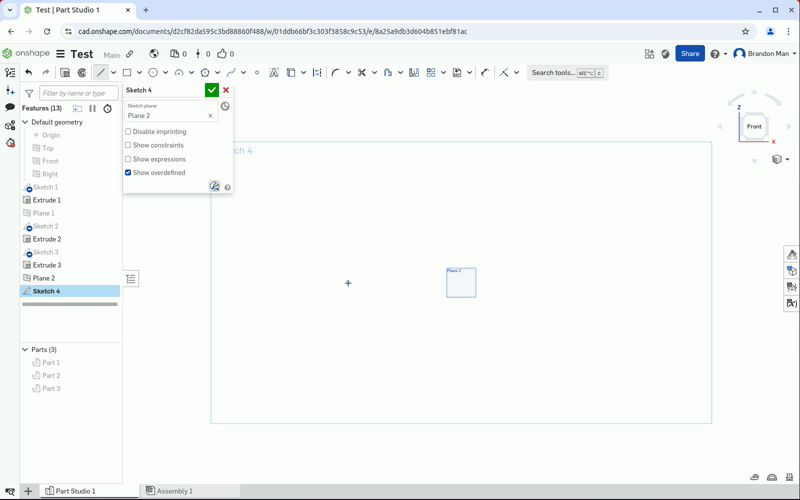
mouse_move(378, 282)
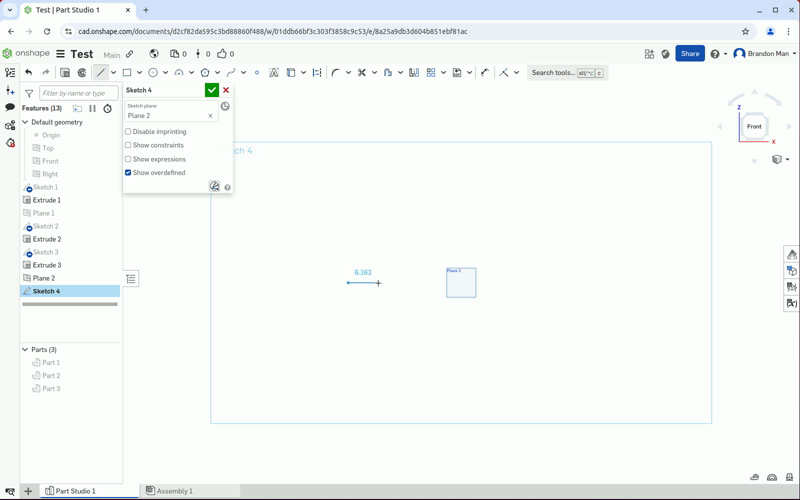
mouse_move(350, 282)
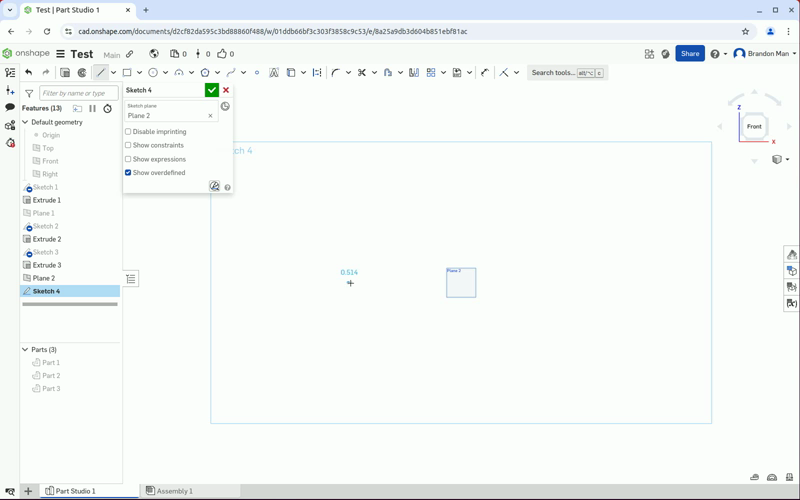
scroll(6)
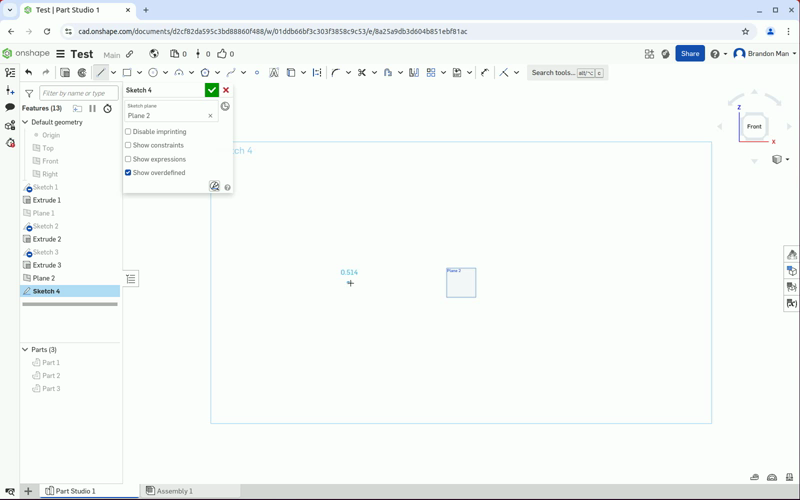
scroll(6)
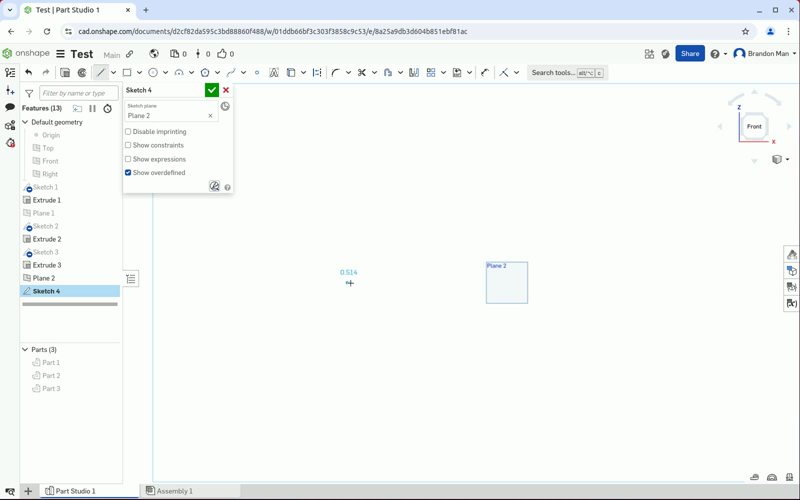
scroll(6)
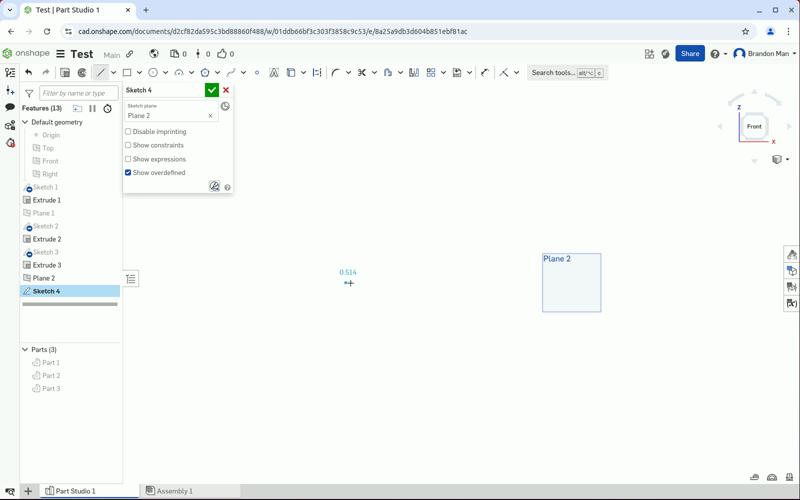
scroll(6)
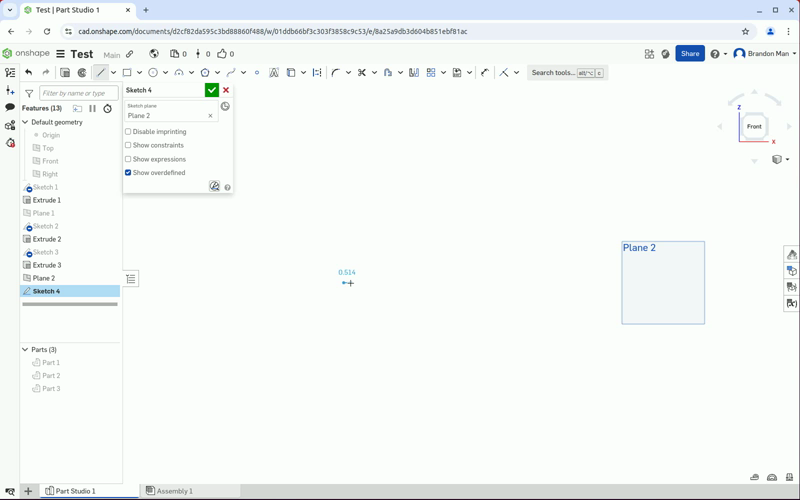
scroll(6)
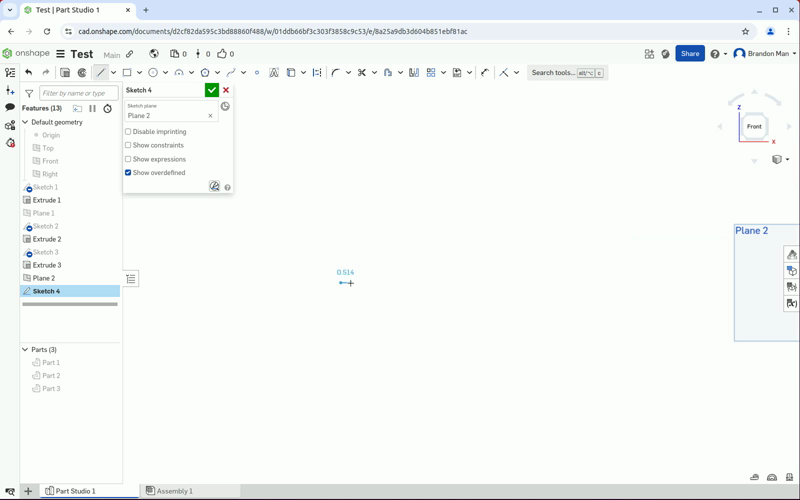
scroll(6)
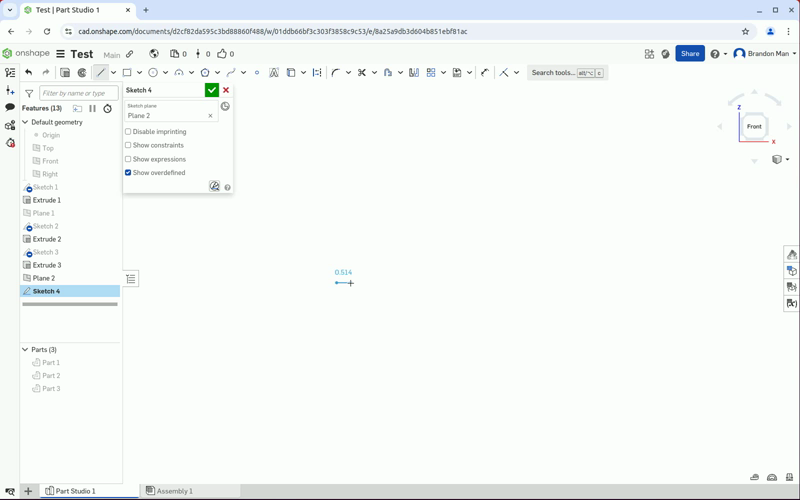
scroll(6)
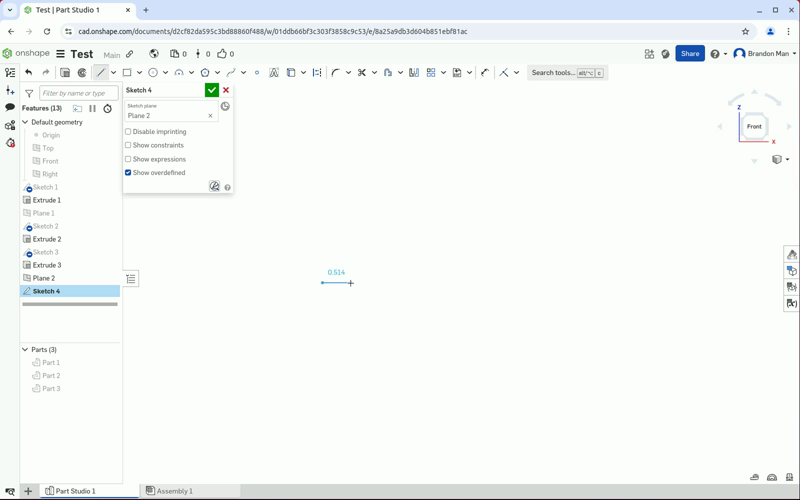
click(350, 282)
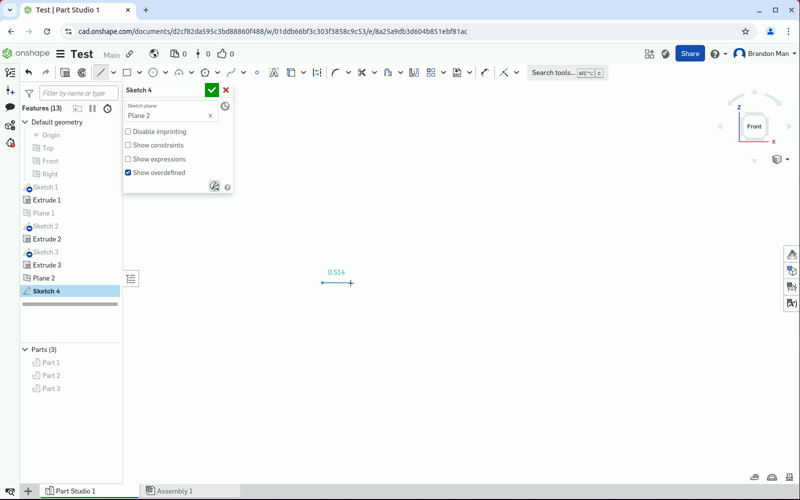
scroll(-6)
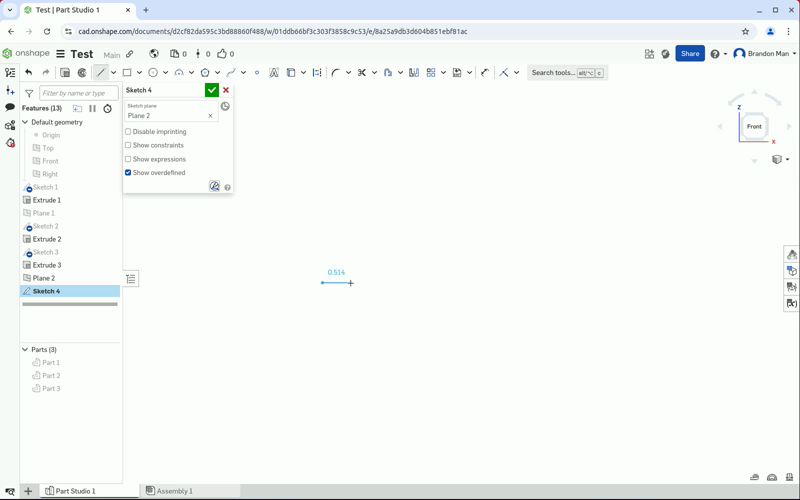
scroll(-6)
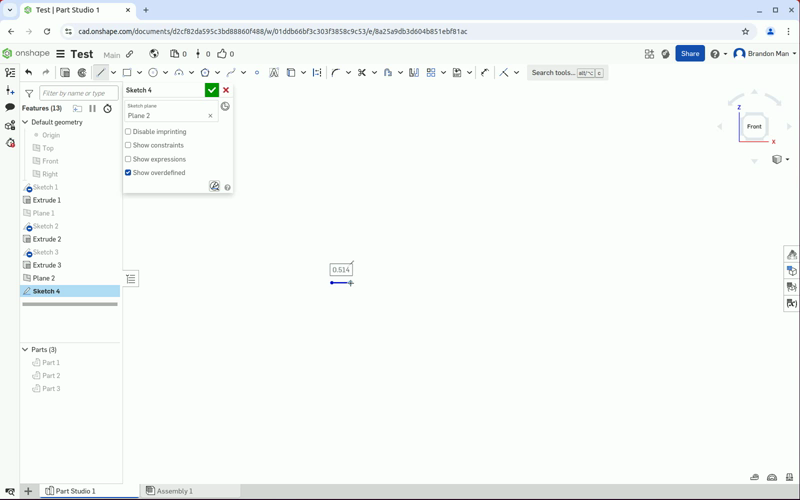
scroll(-6)
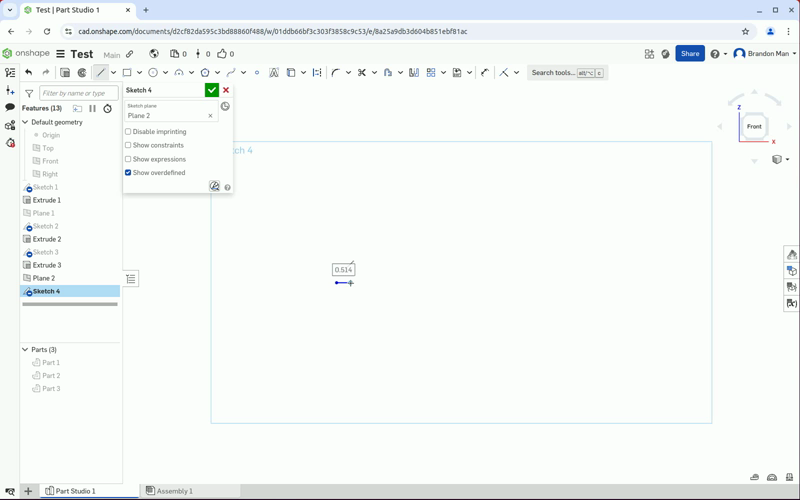
scroll(-6)
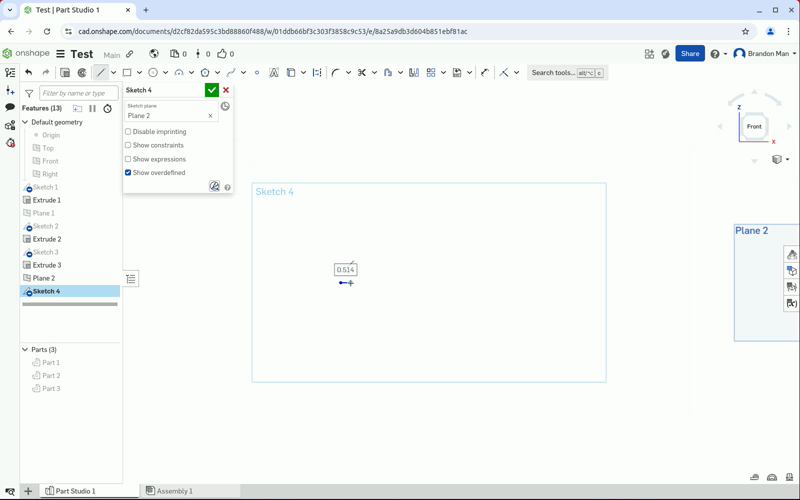
scroll(-6)
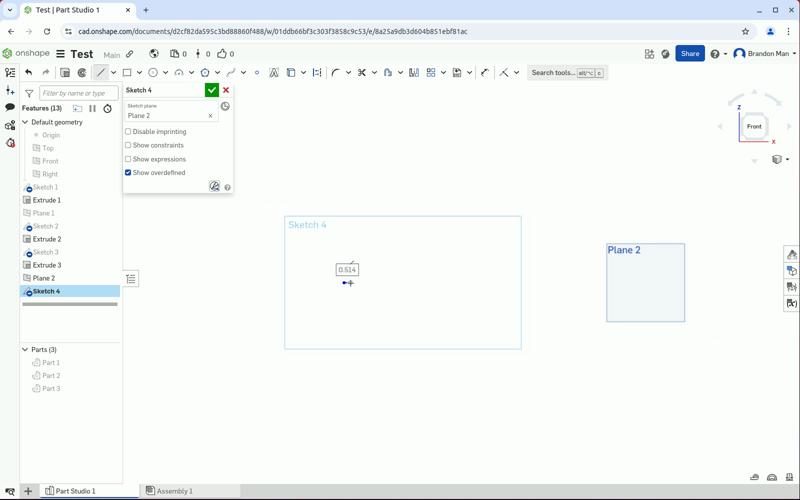
scroll(-6)
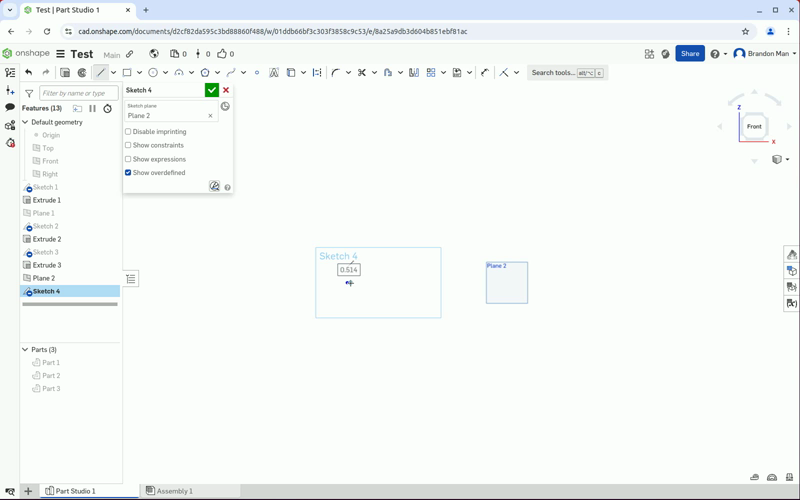
scroll(-6)
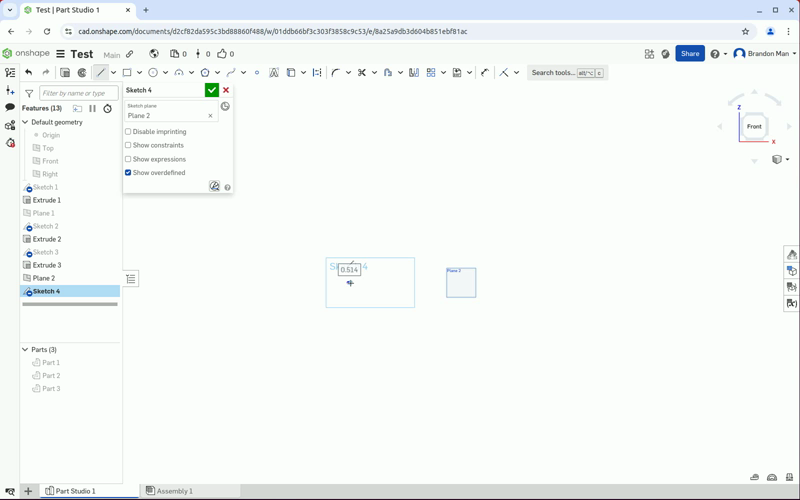
key_up(shift)
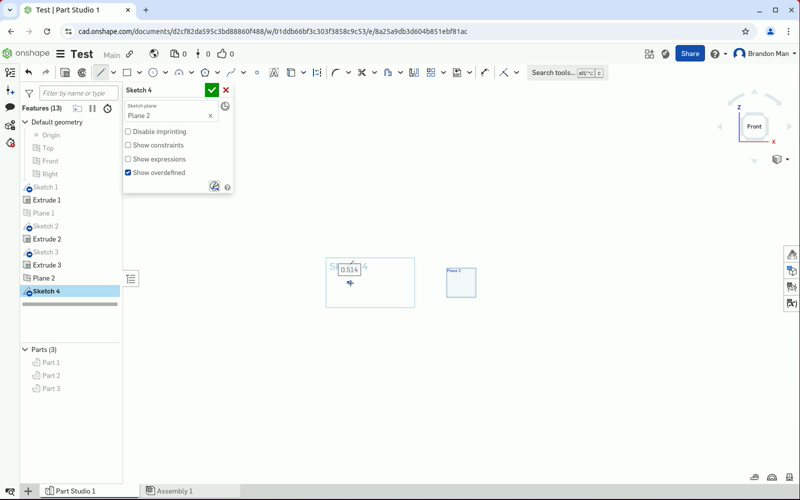
key_down(shift)
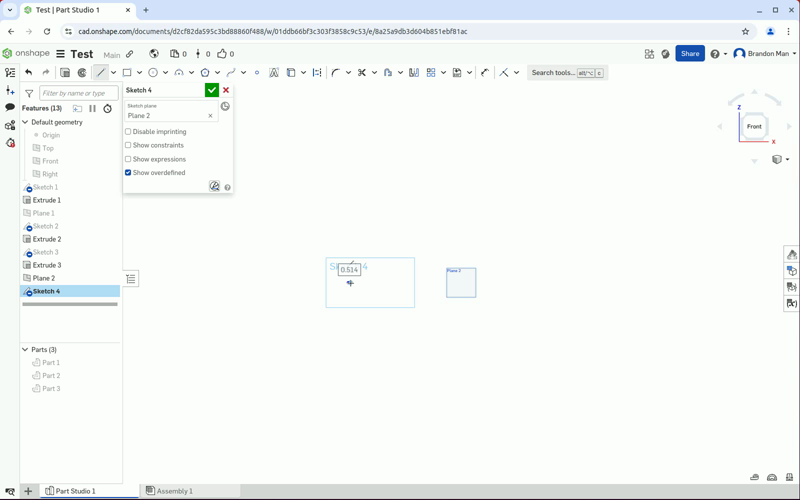
mouse_move(380, 282)
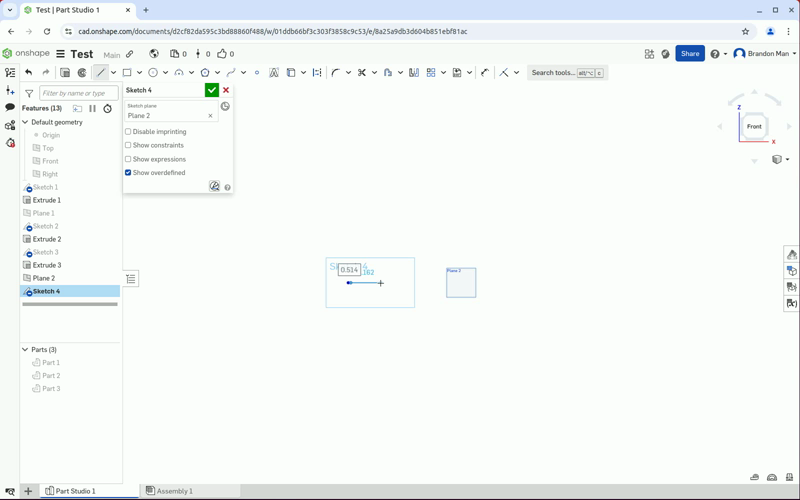
mouse_move(350, 259)
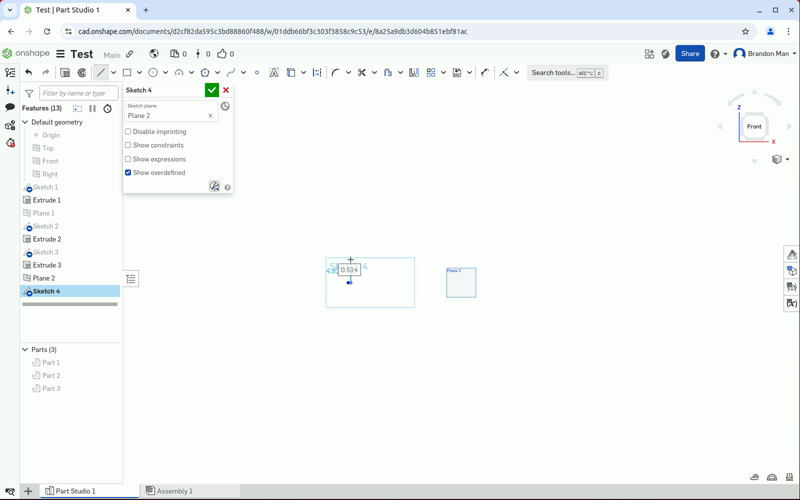
click(350, 259)
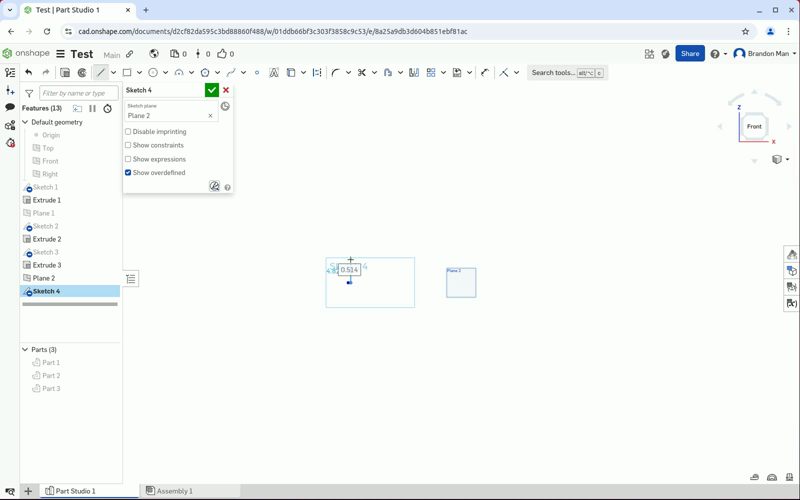
key_up(shift)
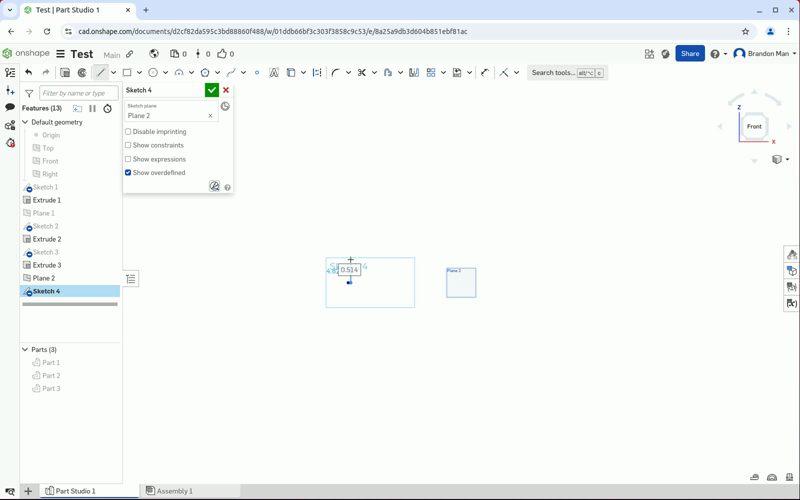
key_down(shift)
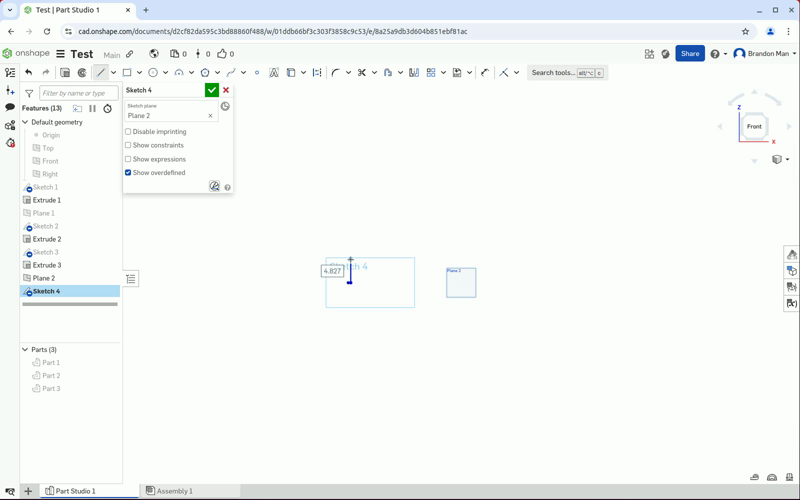
mouse_move(569, 259)
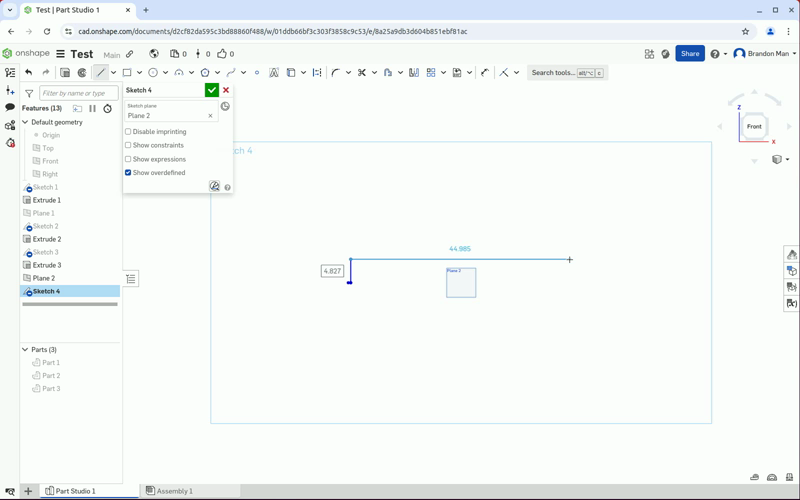
click(569, 259)
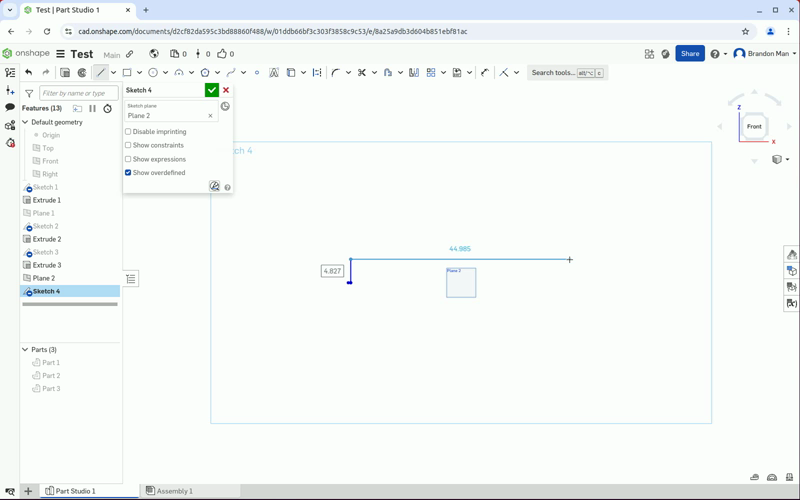
key_up(shift)
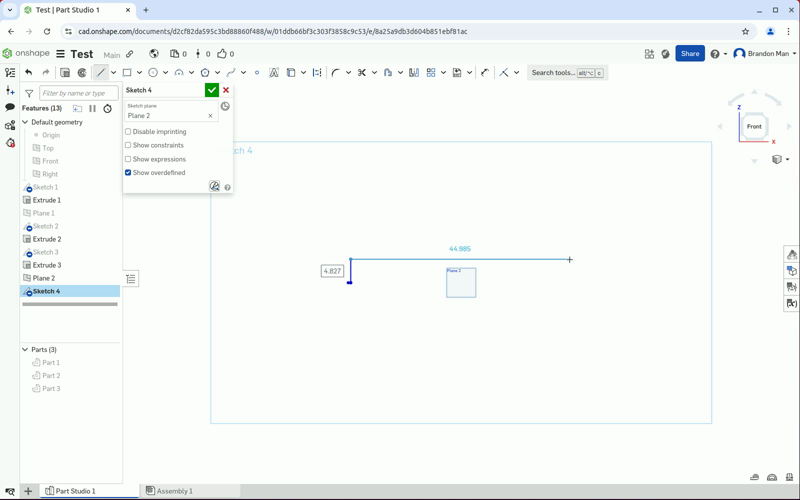
key_down(shift)
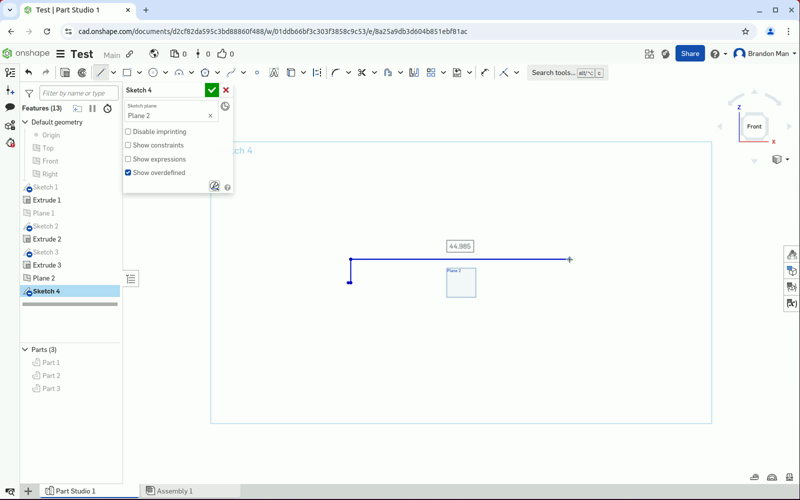
mouse_move(589, 259)
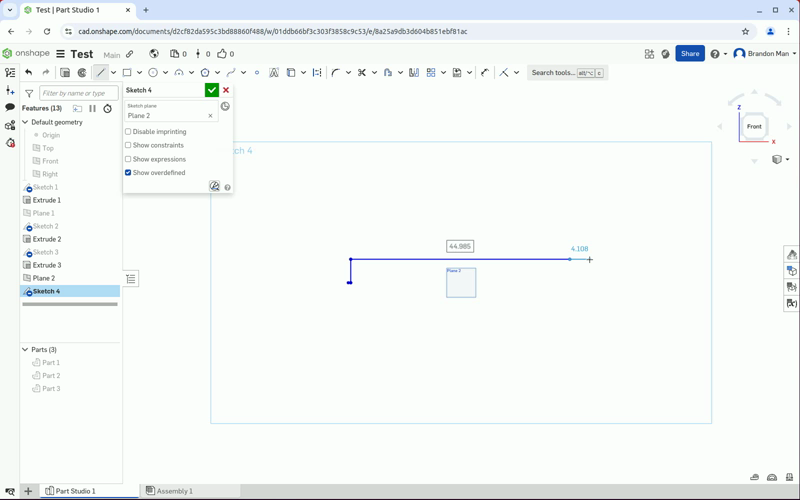
mouse_move(569, 282)
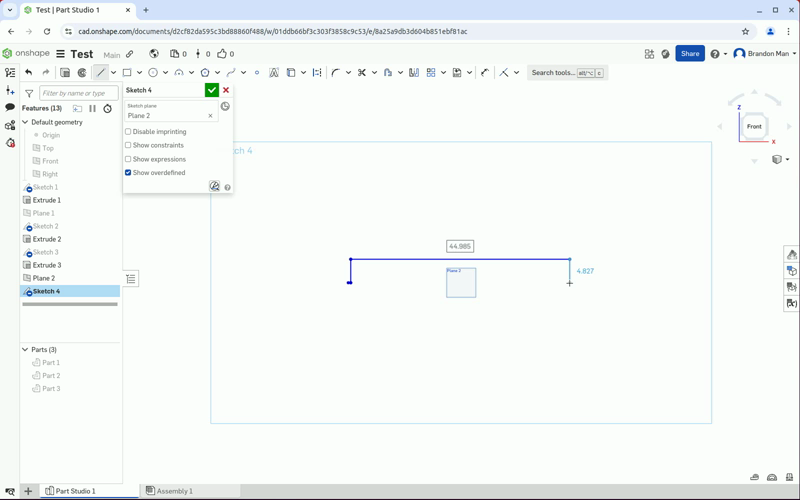
click(569, 282)
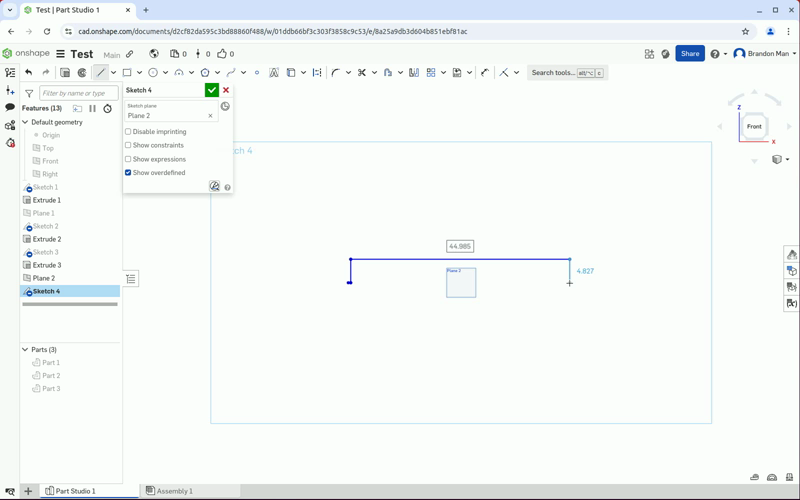
key_up(shift)
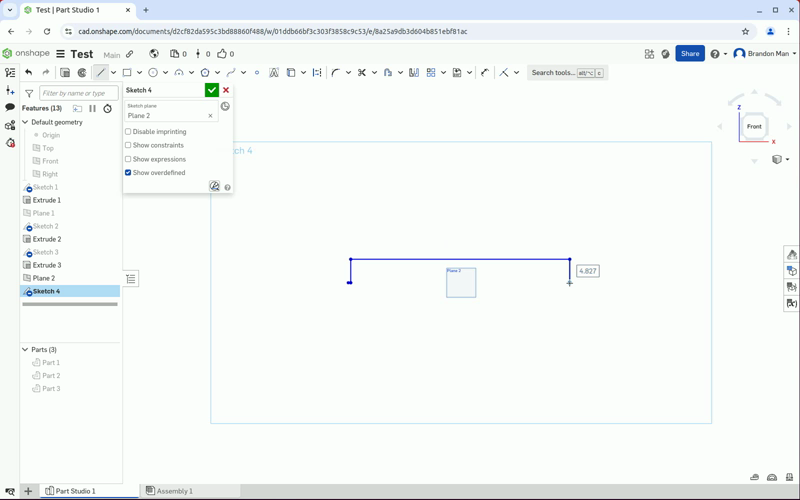
key_down(shift)
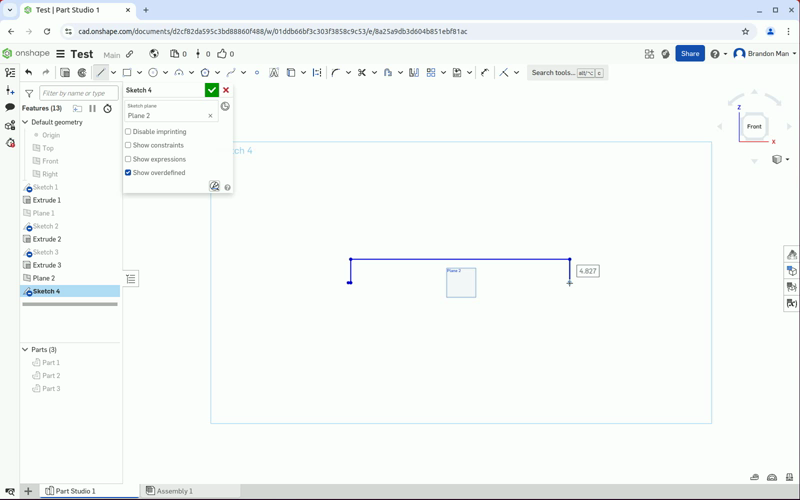
mouse_move(589, 282)
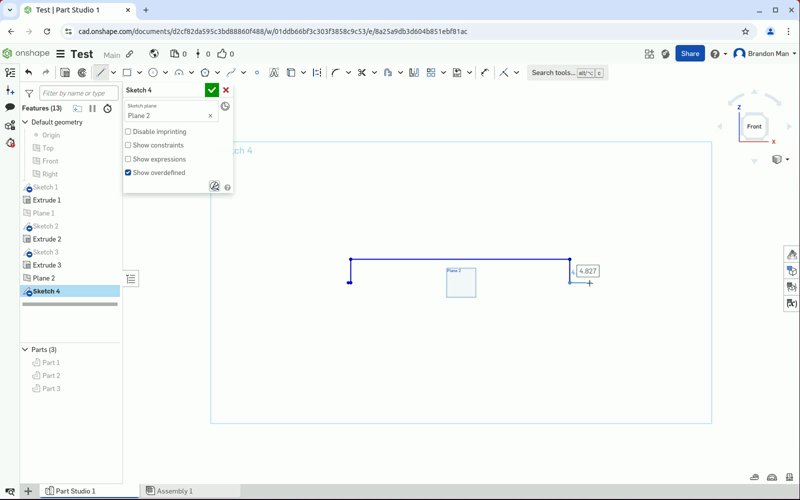
mouse_move(572, 282)
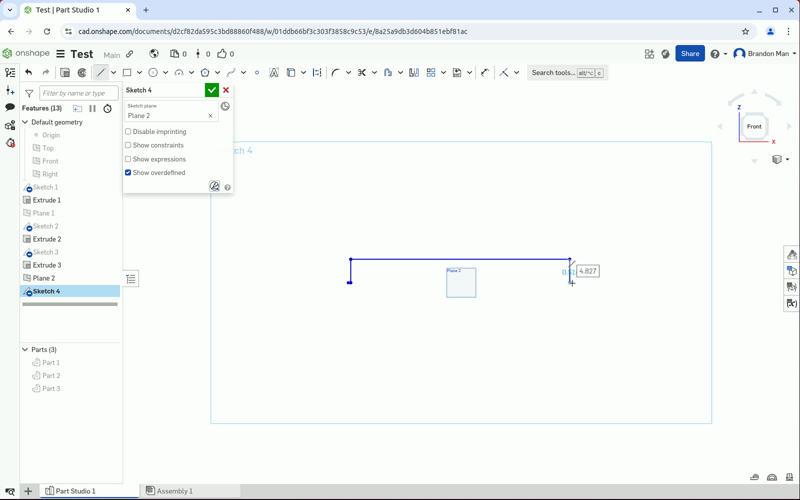
scroll(6)
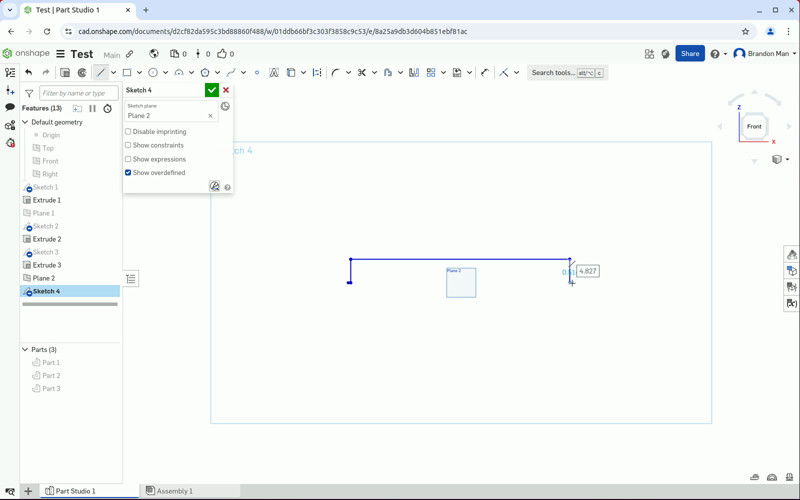
scroll(6)
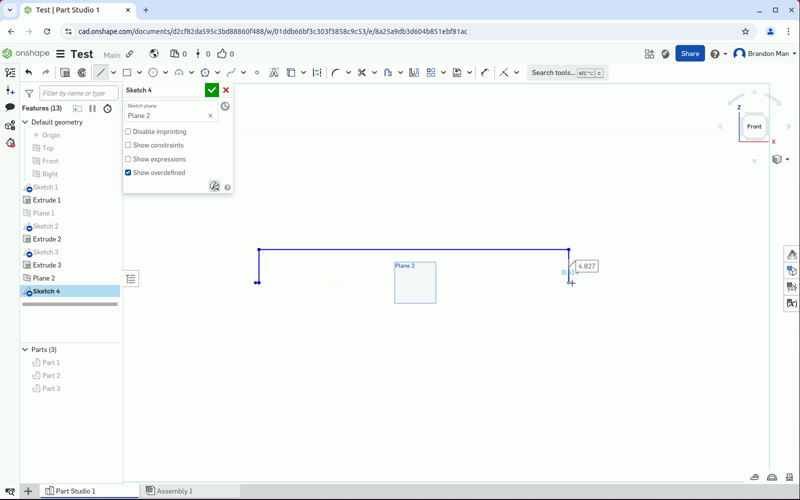
scroll(6)
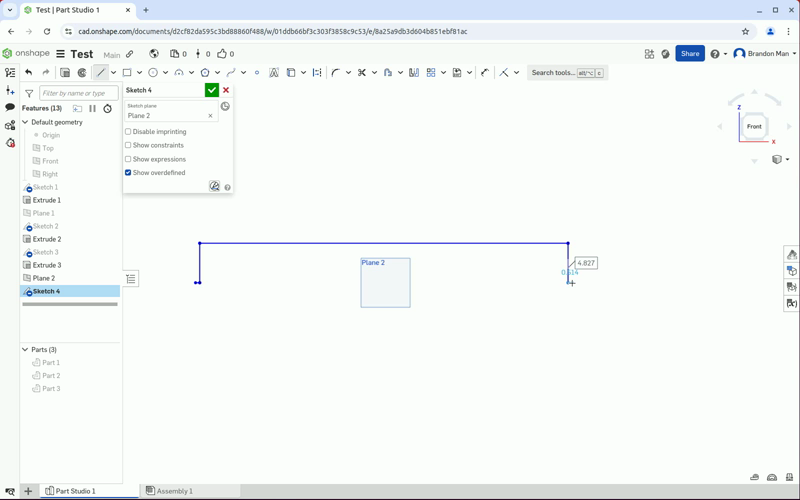
scroll(6)
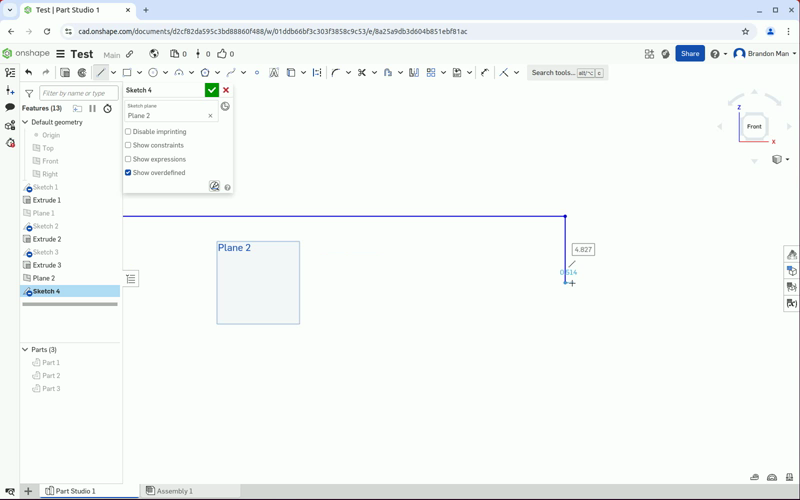
scroll(6)
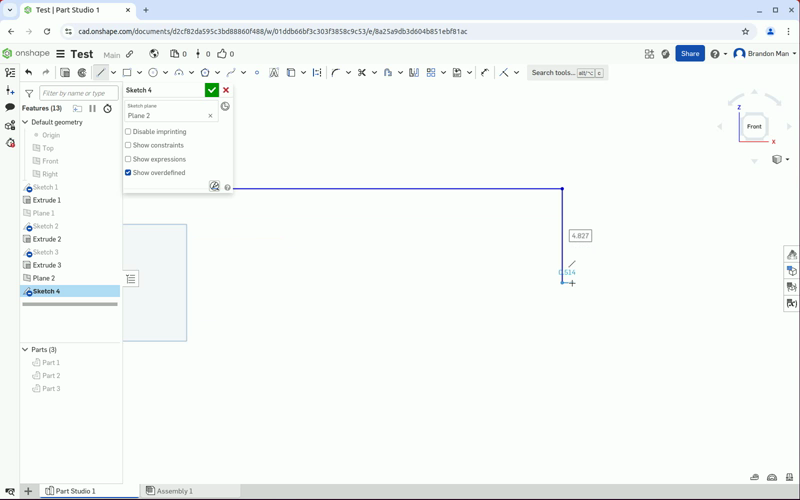
scroll(6)
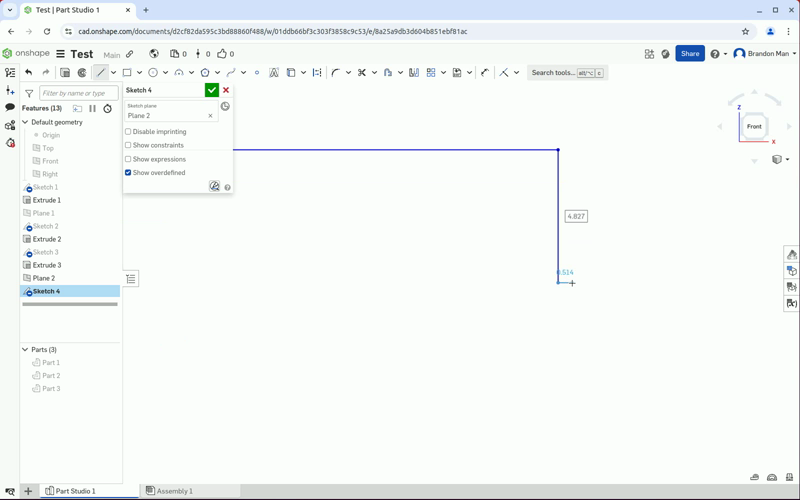
scroll(6)
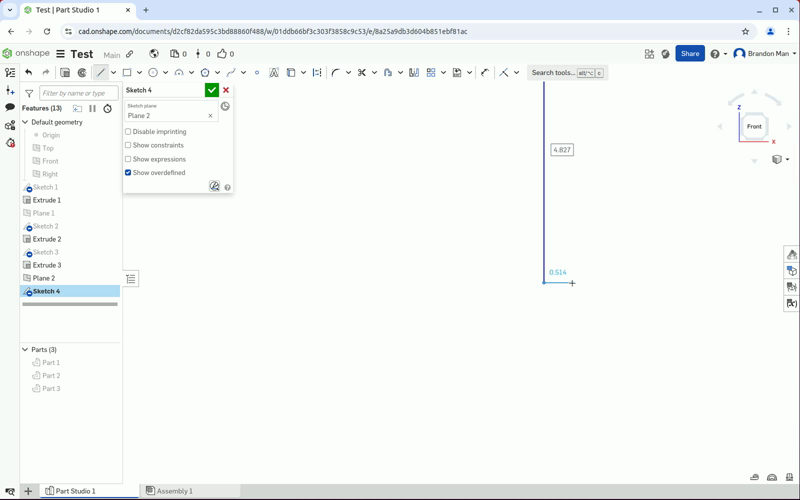
click(572, 282)
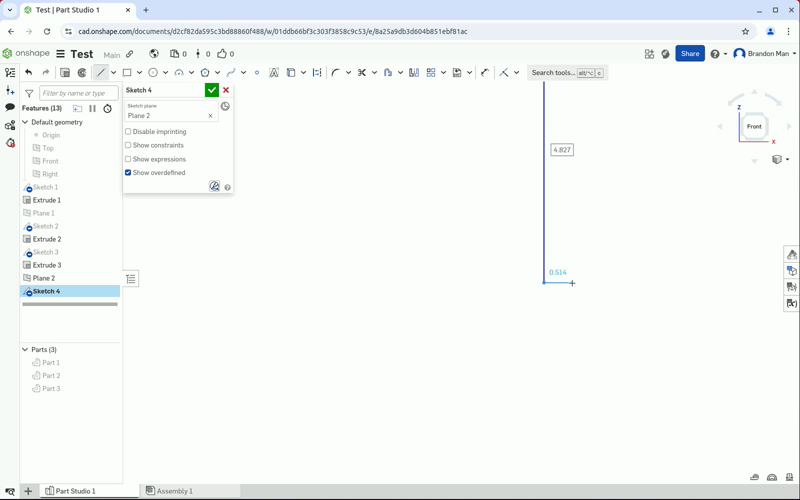
scroll(-6)
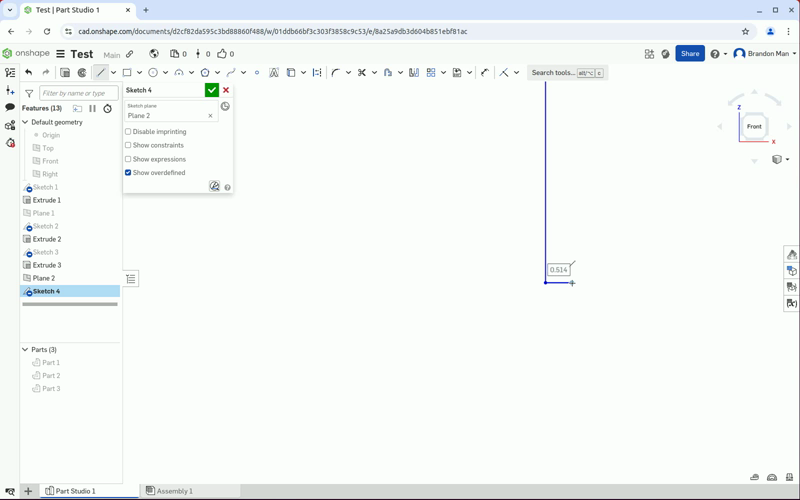
scroll(-6)
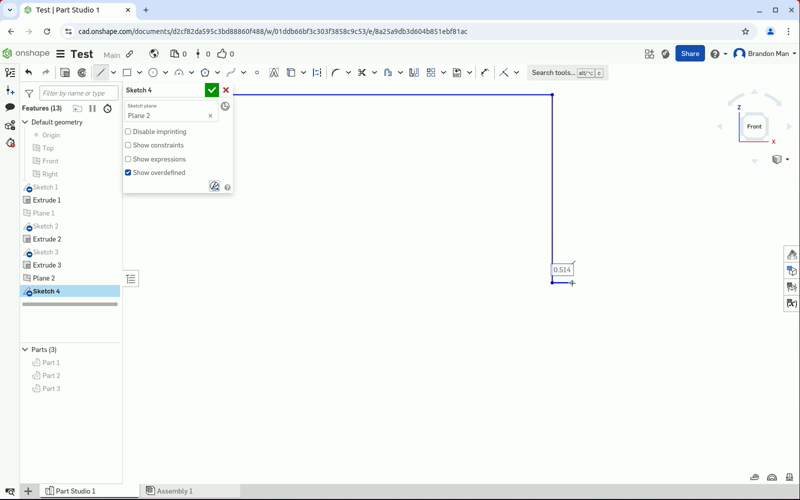
scroll(-6)
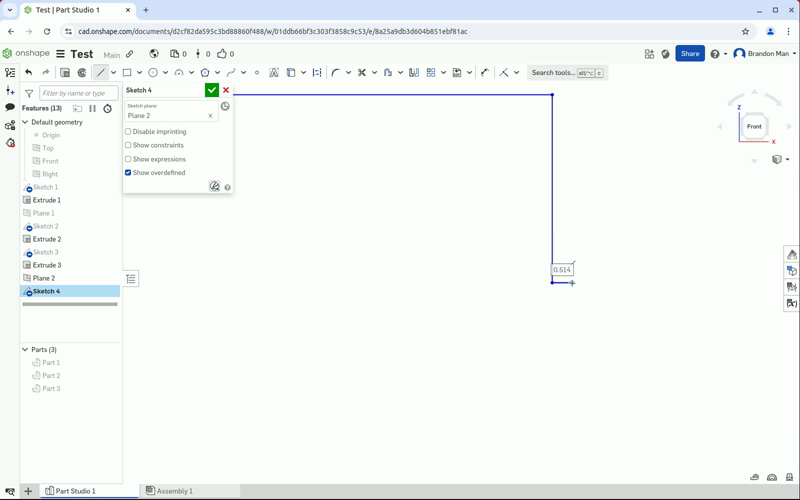
scroll(-6)
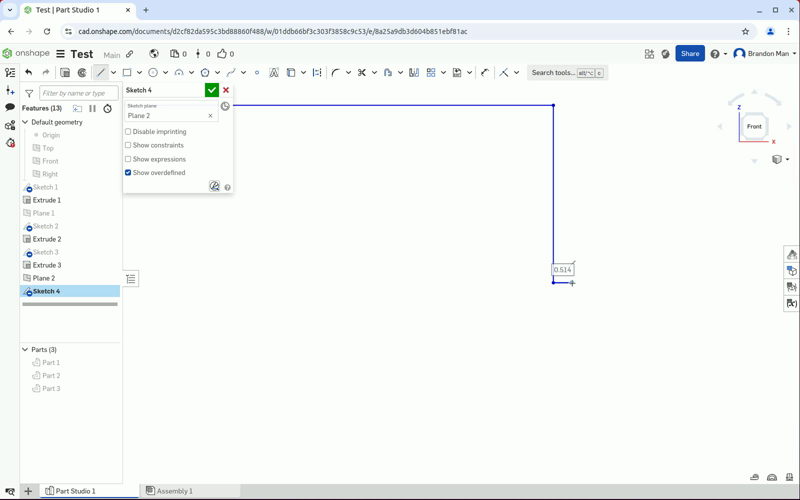
scroll(-6)
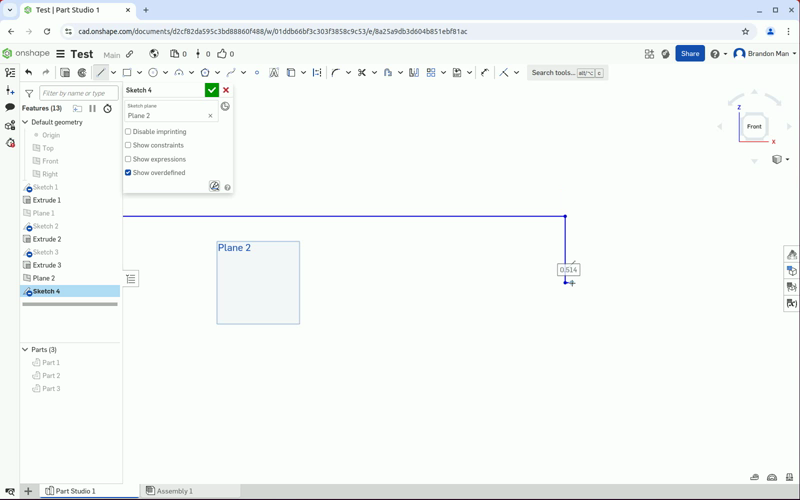
scroll(-6)
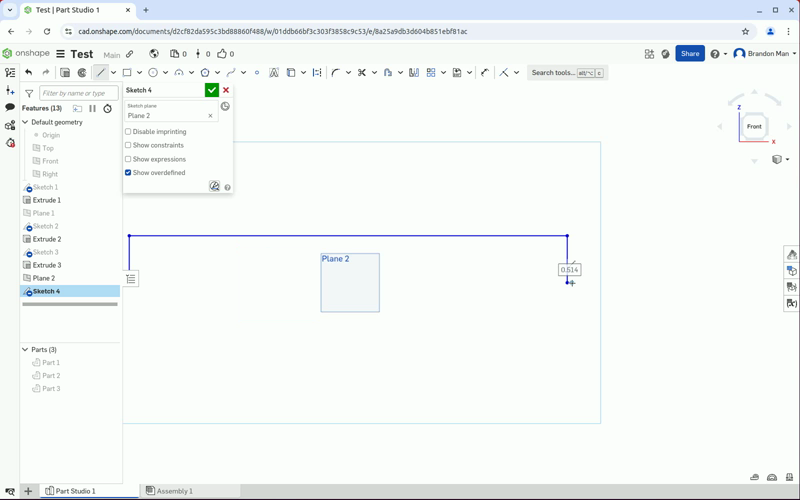
scroll(-6)
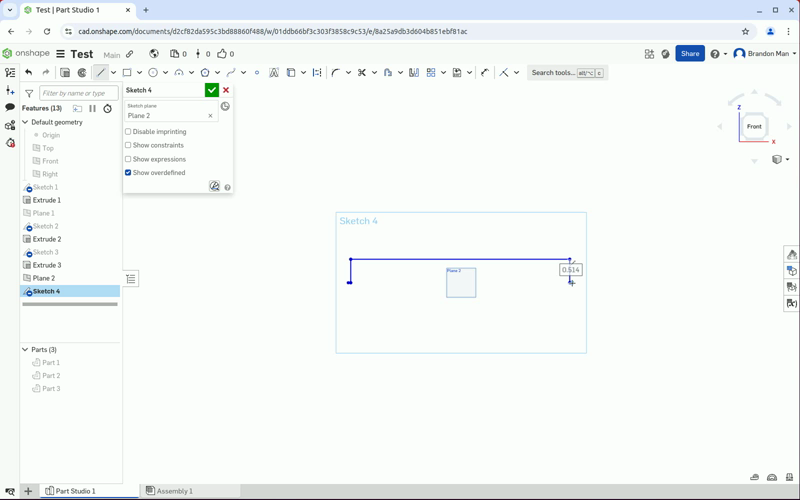
key_up(shift)
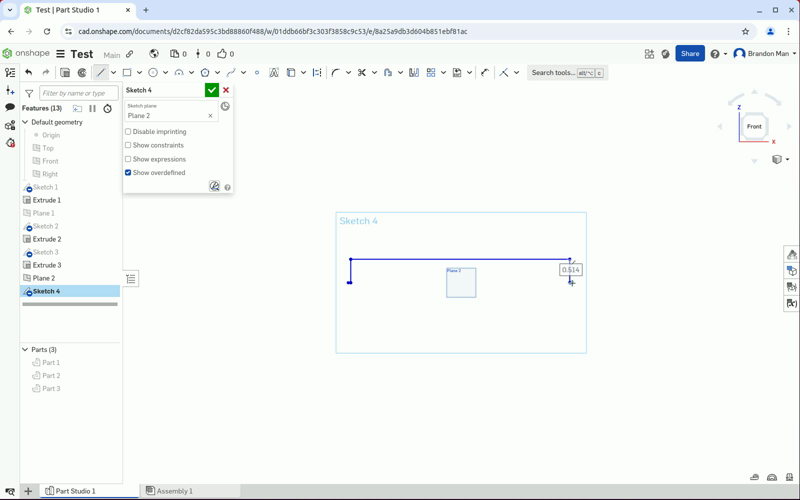
key_down(shift)
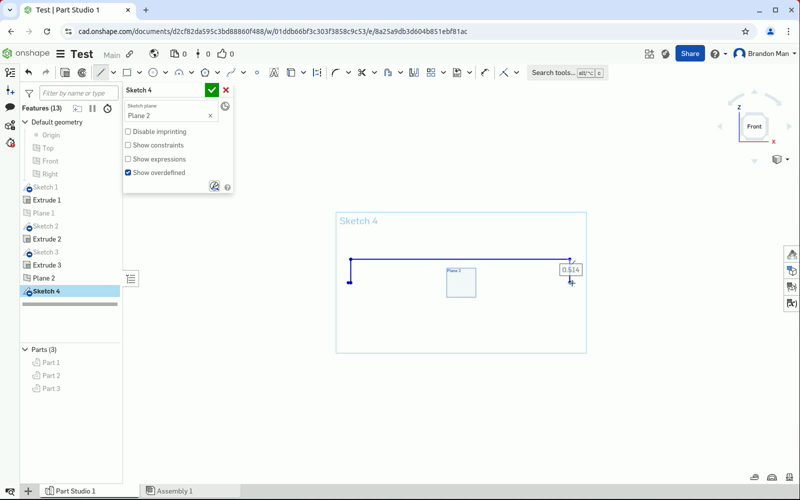
mouse_move(589, 282)
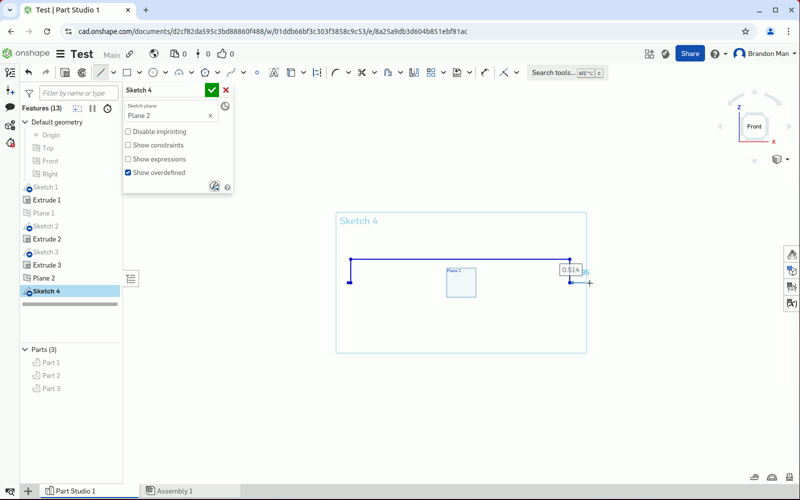
mouse_move(572, 257)
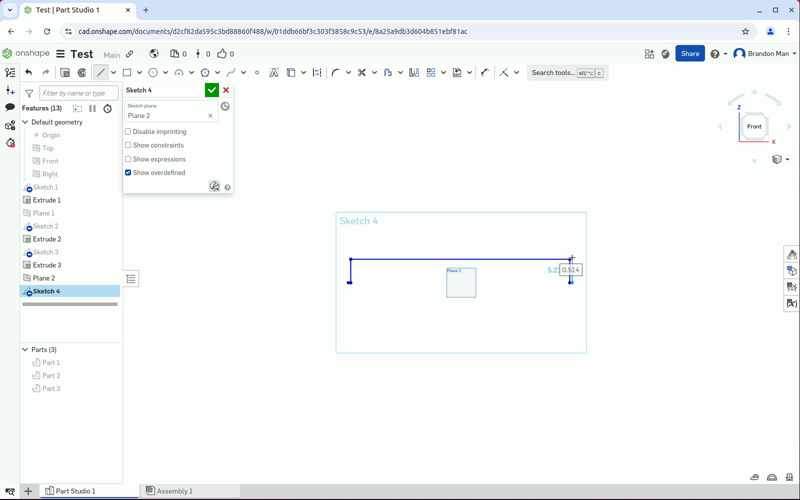
scroll(6)
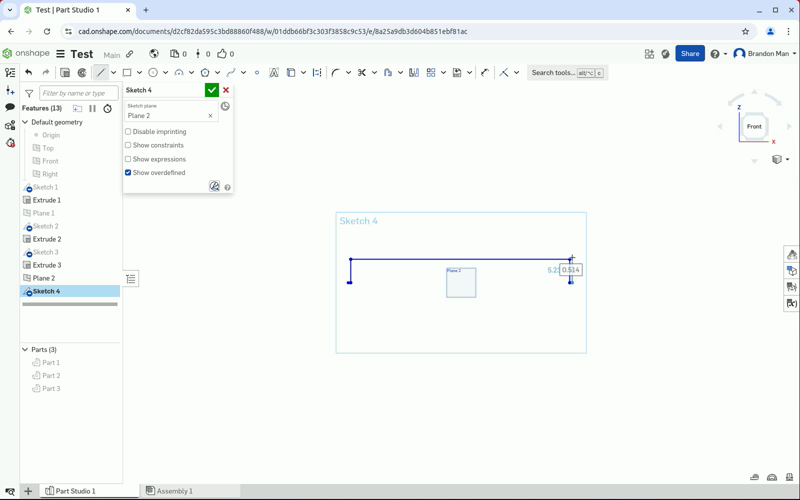
scroll(6)
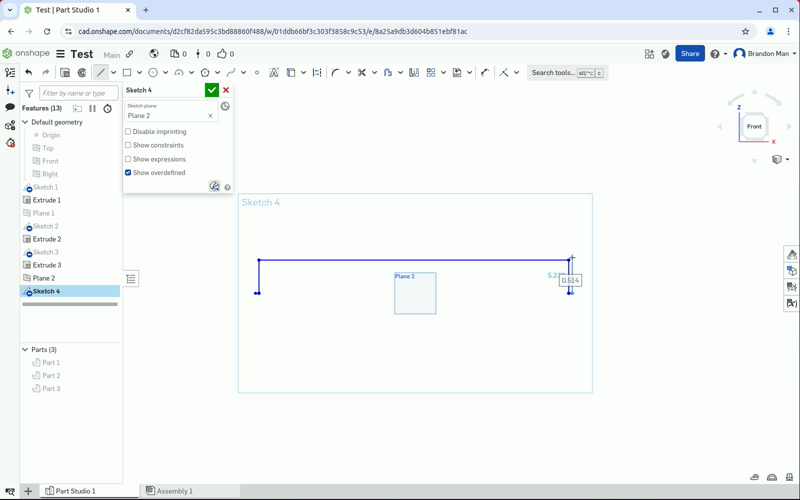
scroll(6)
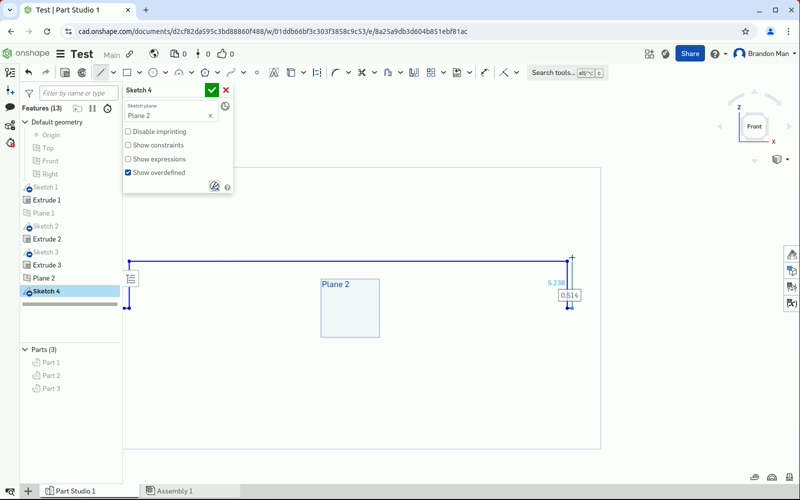
scroll(6)
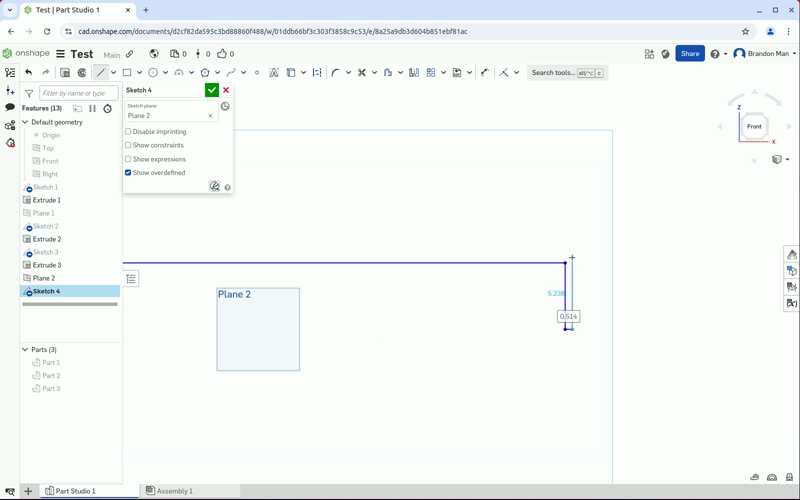
scroll(6)
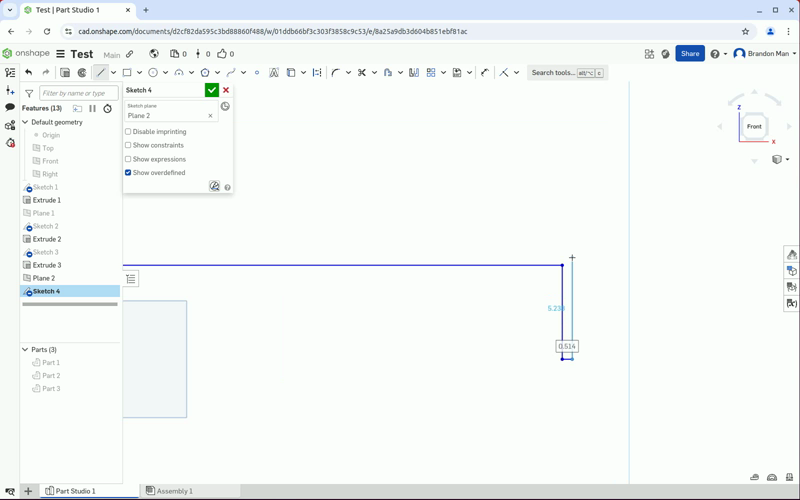
scroll(6)
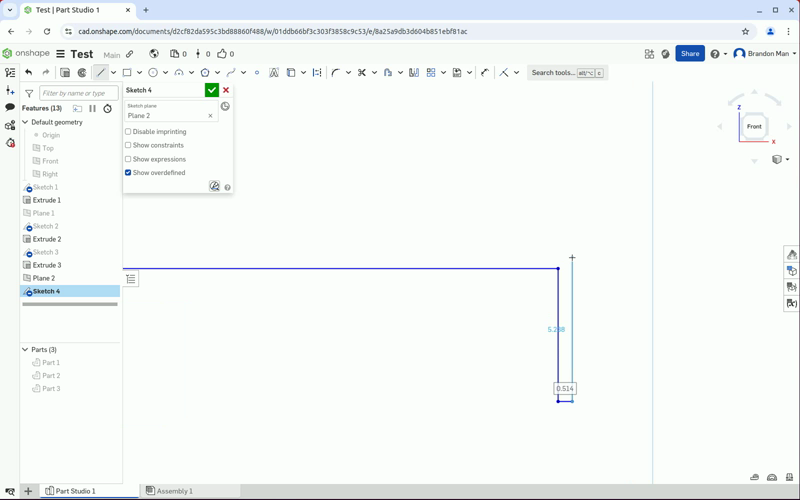
scroll(6)
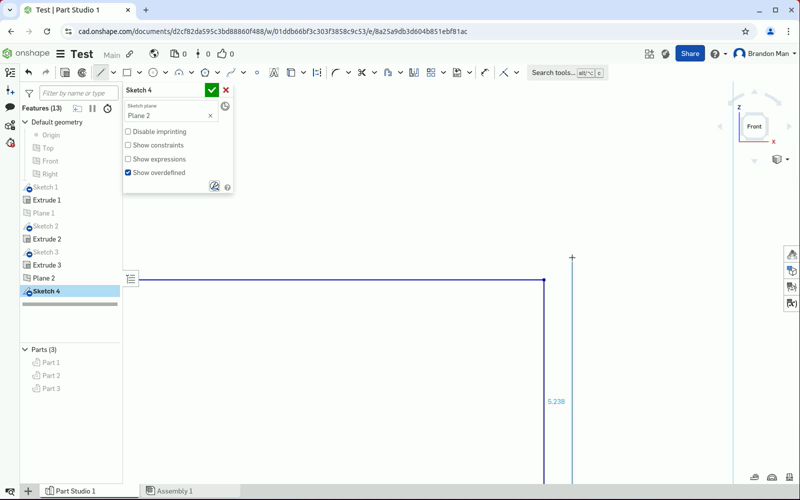
click(572, 257)
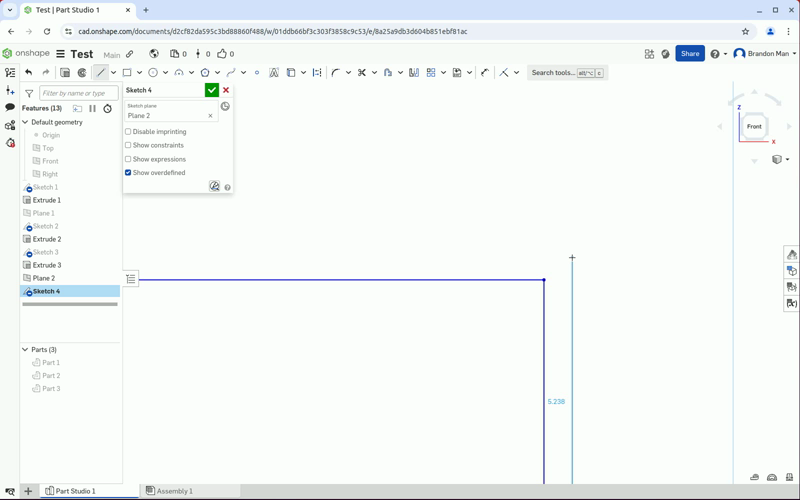
scroll(-6)
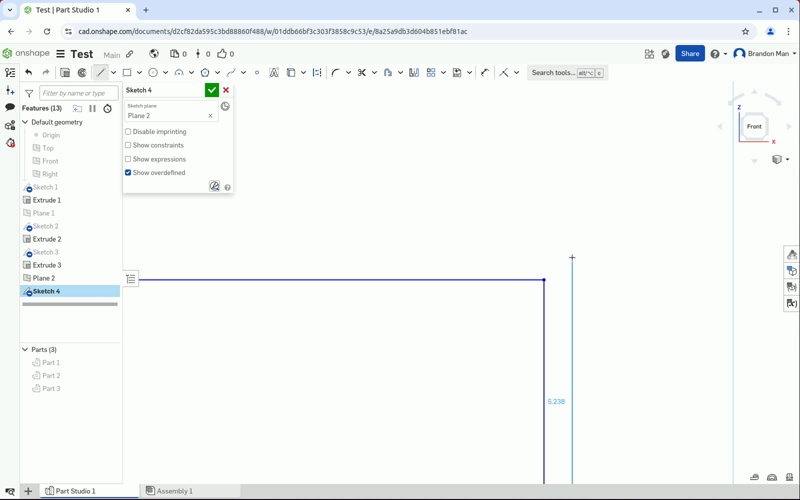
scroll(-6)
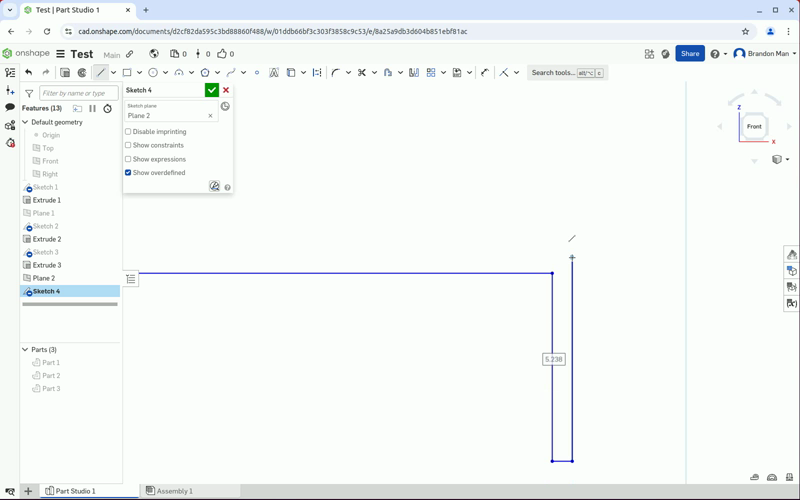
scroll(-6)
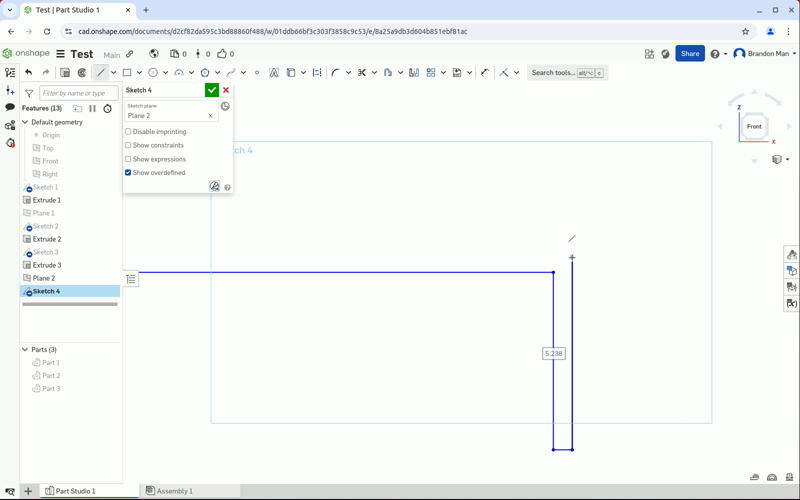
scroll(-6)
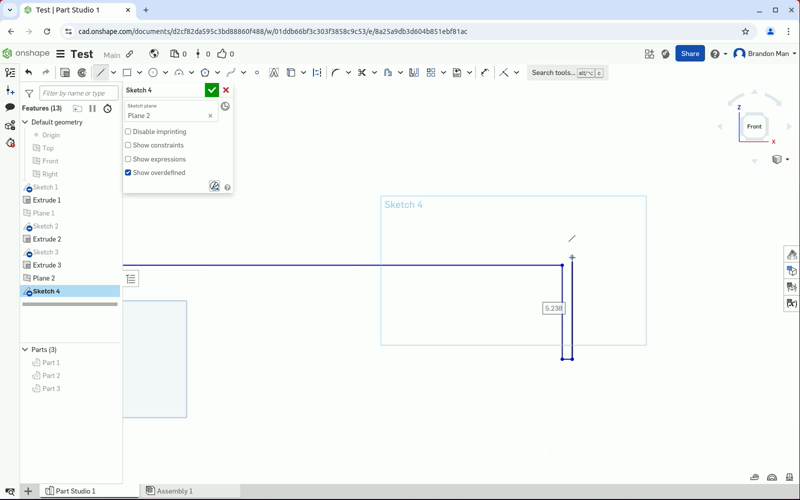
scroll(-6)
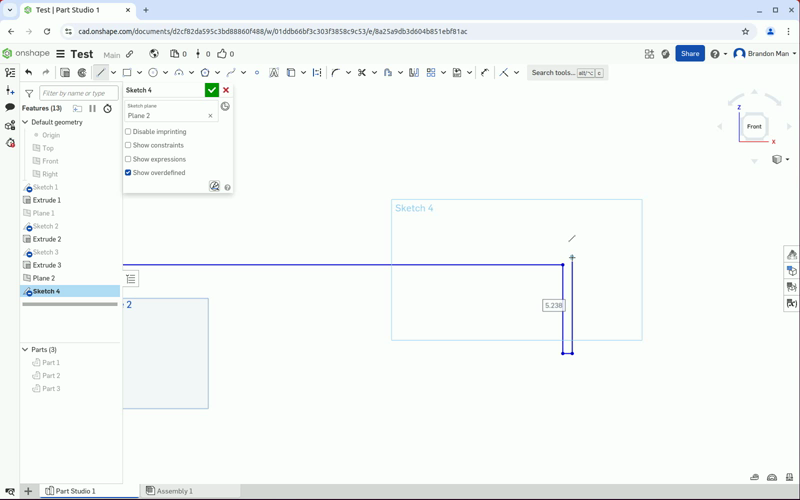
scroll(-6)
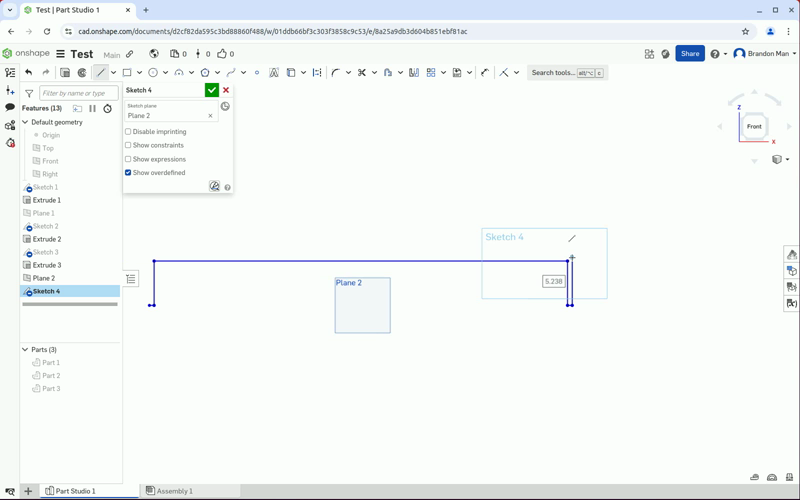
scroll(-6)
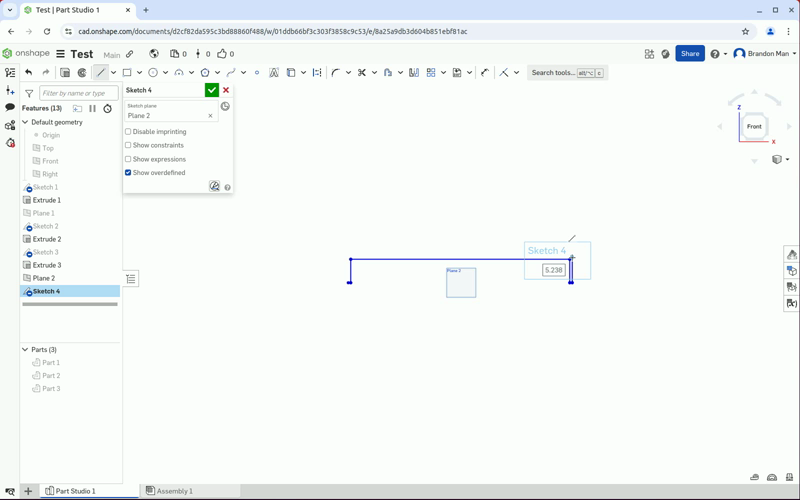
key_up(shift)
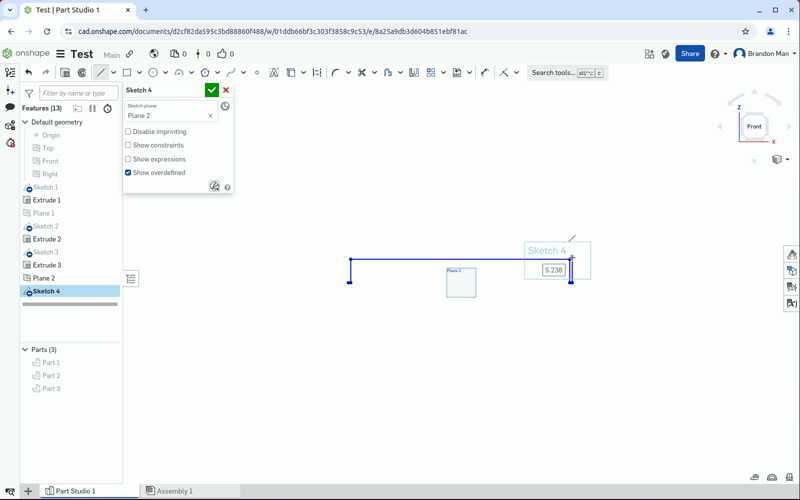
key_down(shift)
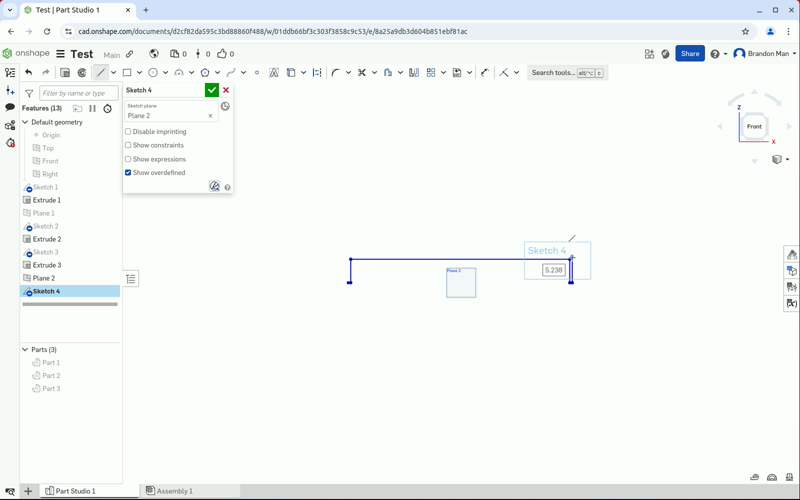
mouse_move(348, 257)
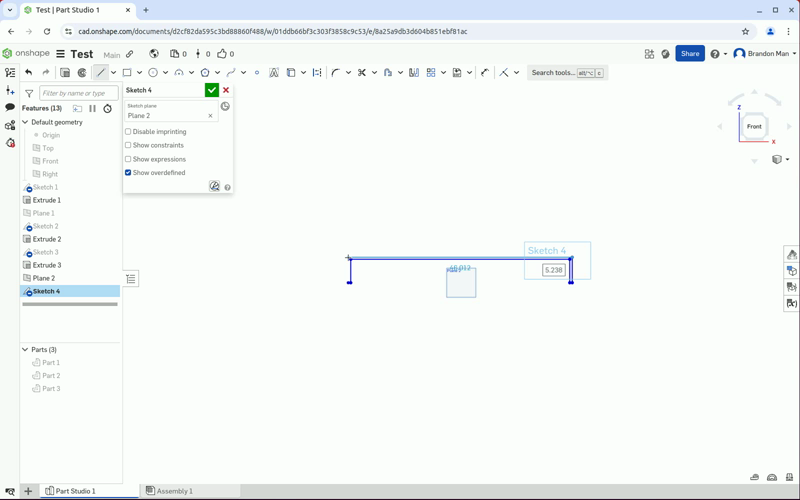
scroll(6)
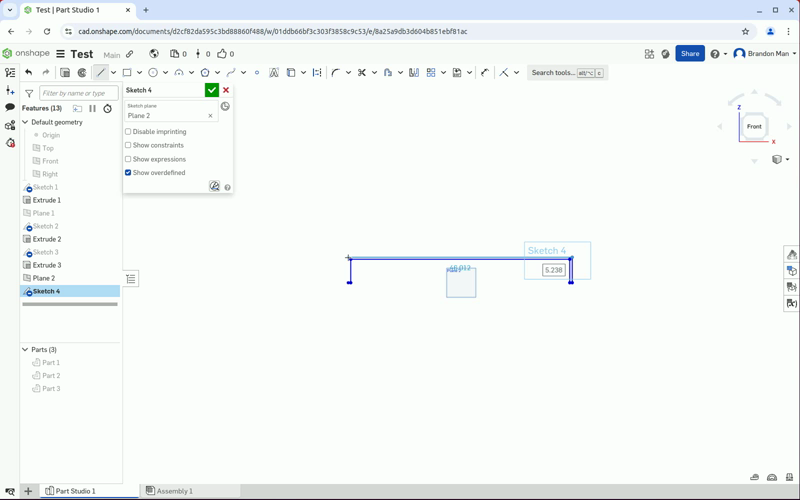
scroll(6)
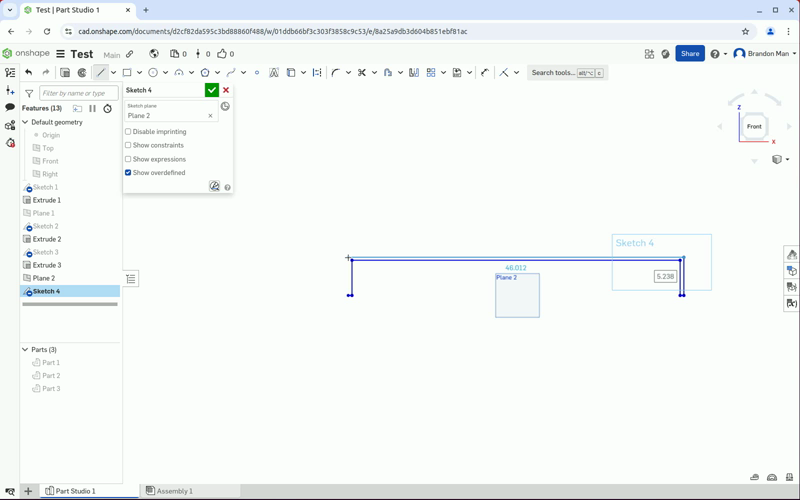
scroll(6)
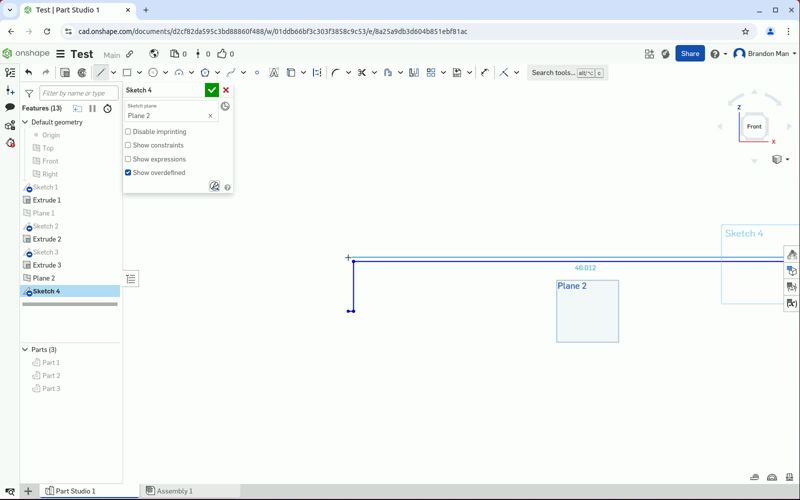
scroll(6)
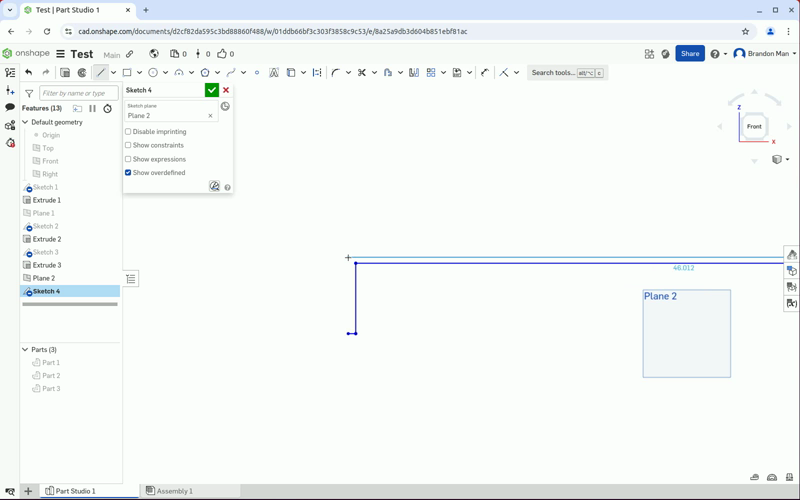
scroll(6)
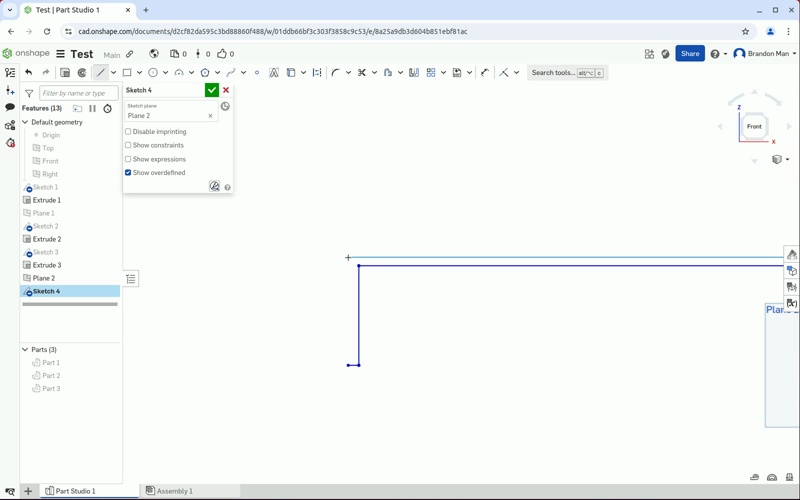
scroll(6)
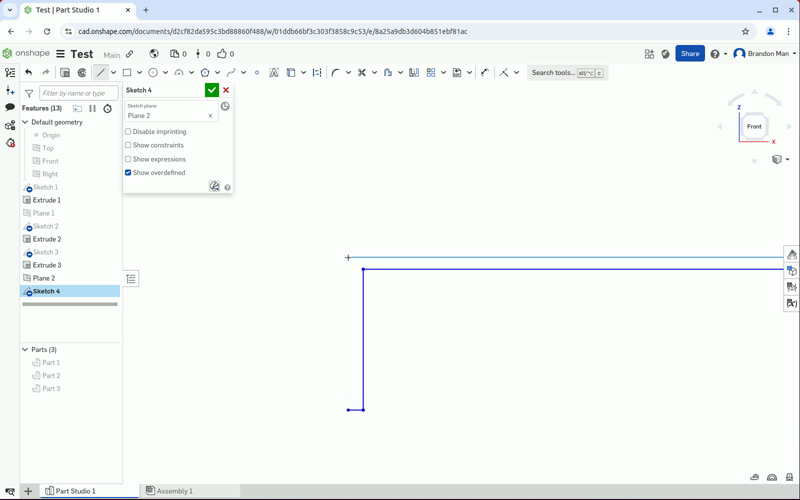
scroll(6)
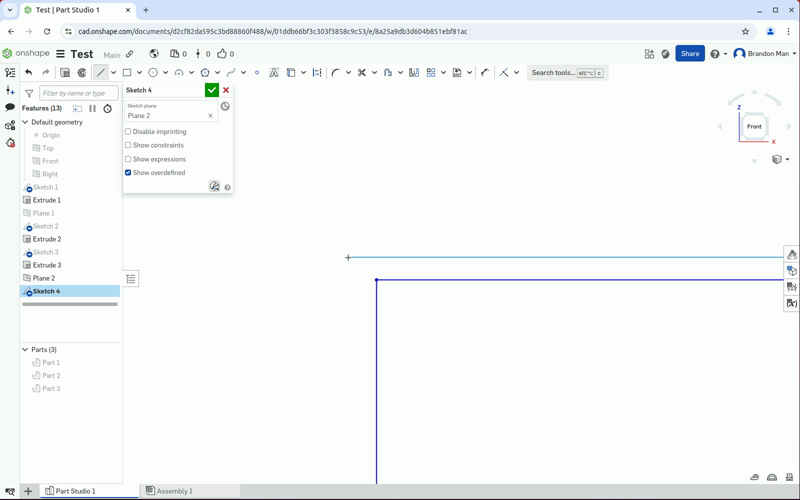
click(348, 257)
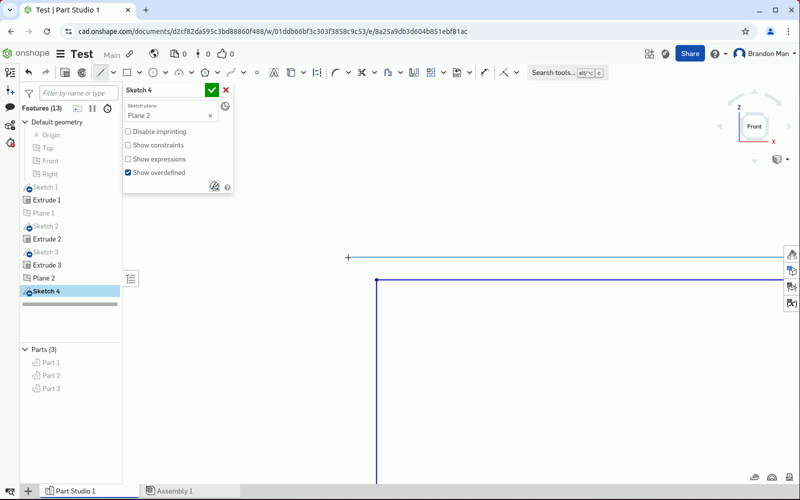
scroll(-6)
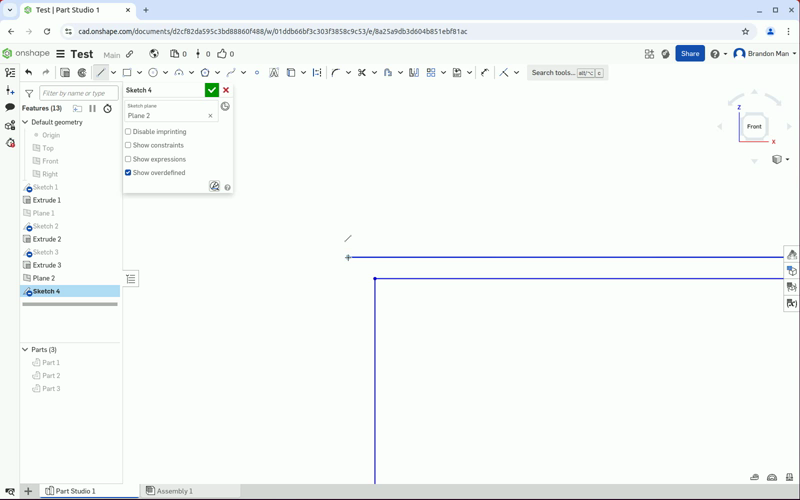
scroll(-6)
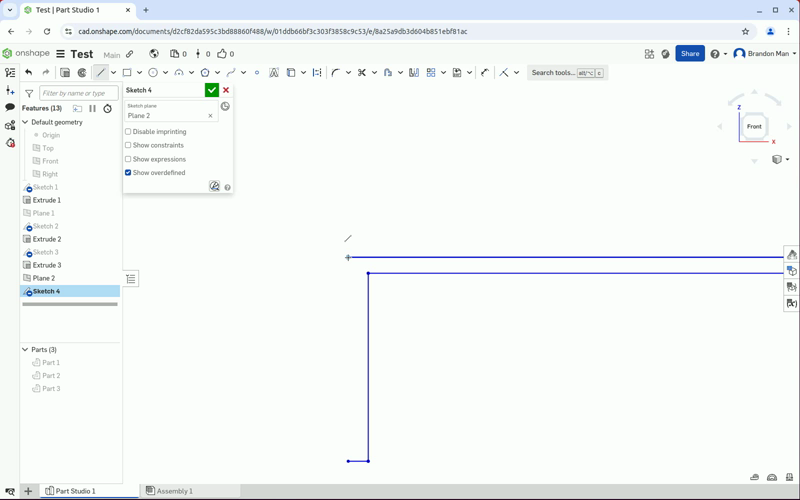
scroll(-6)
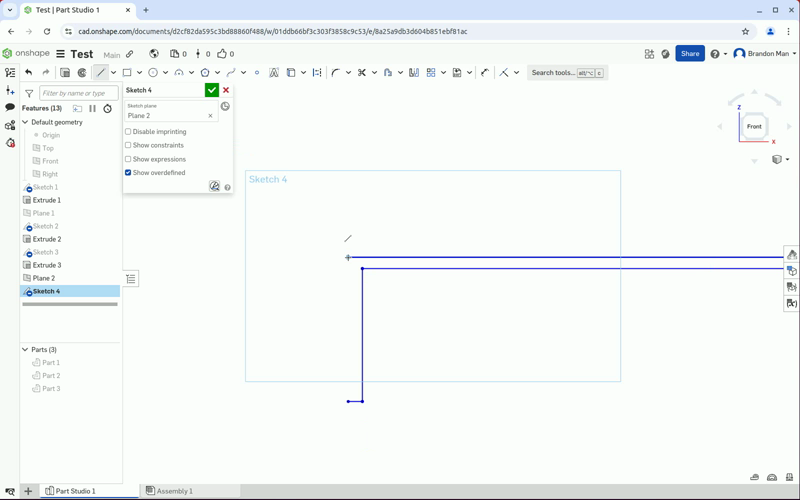
scroll(-6)
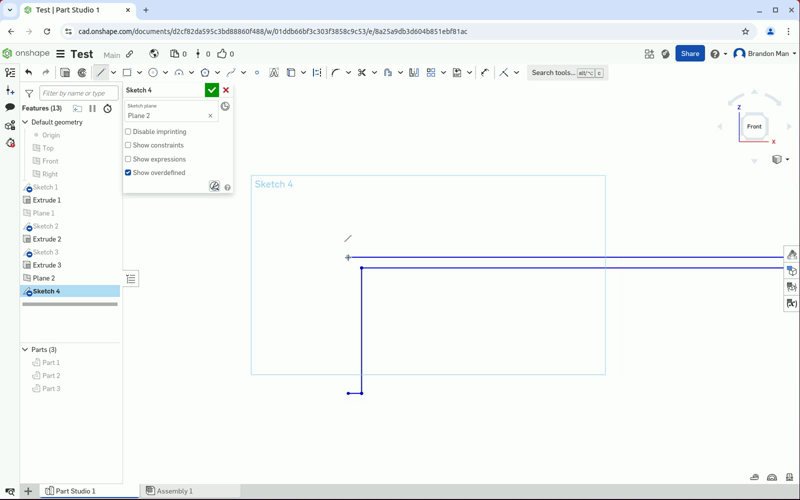
scroll(-6)
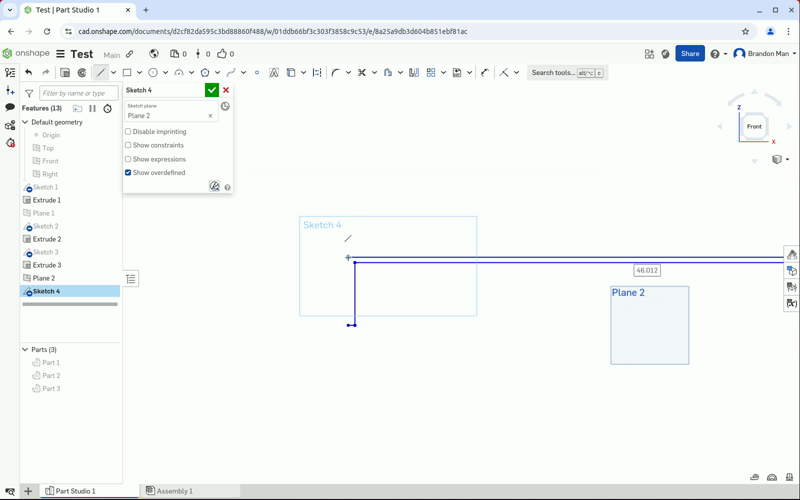
scroll(-6)
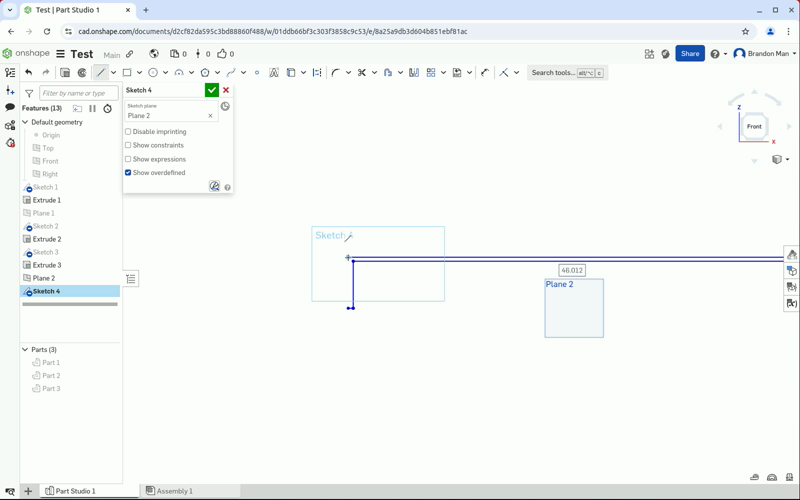
scroll(-6)
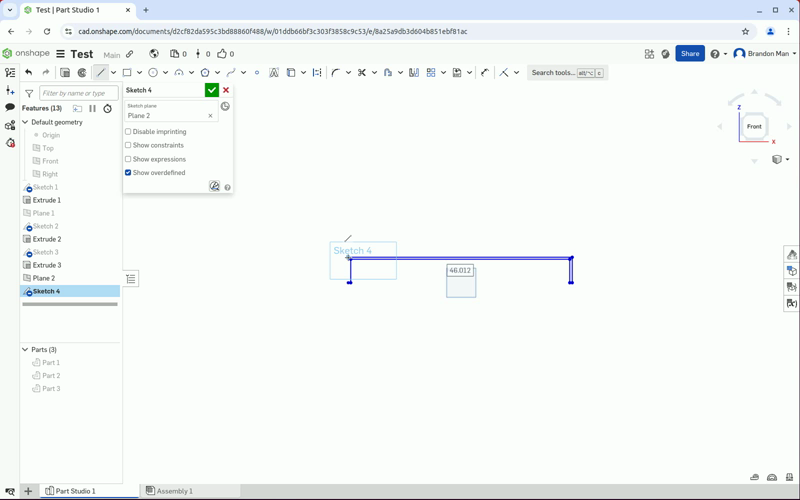
key_up(shift)
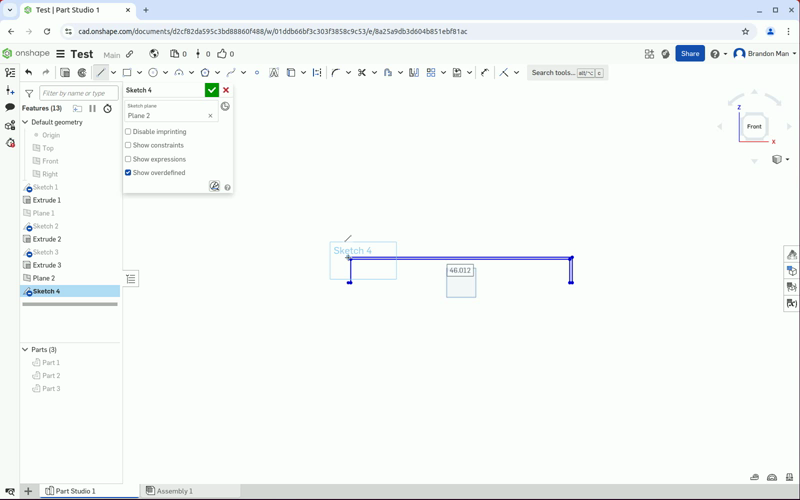
mouse_move(378, 257)
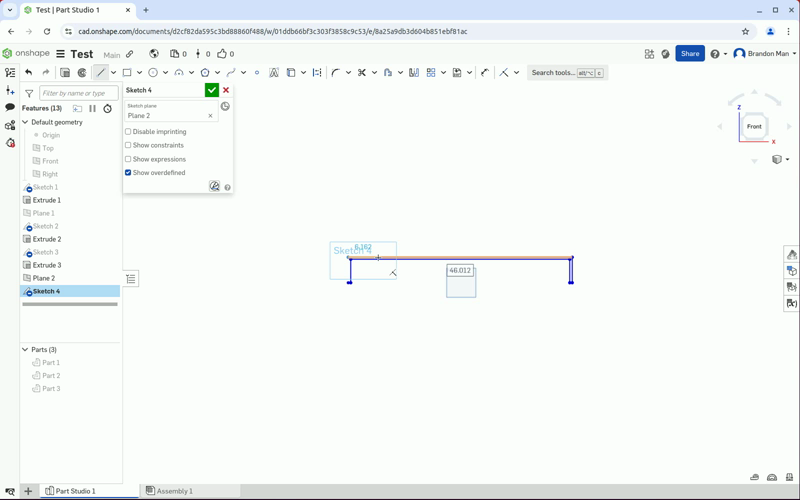
key_down(shift)
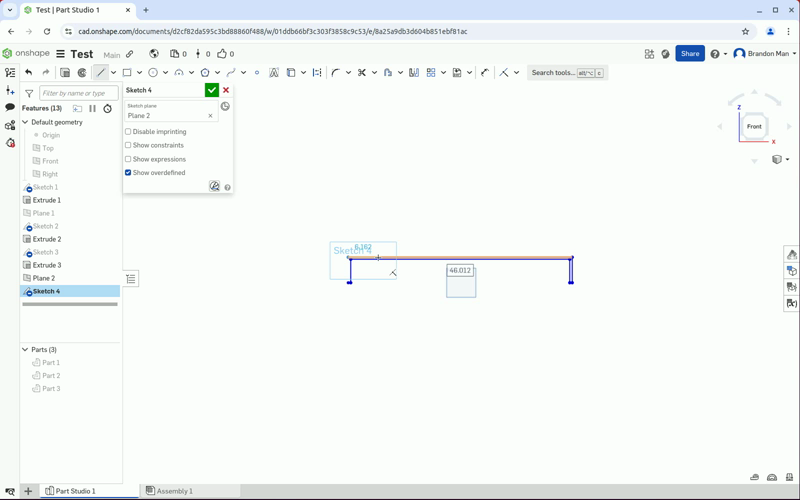
mouse_move(348, 282)
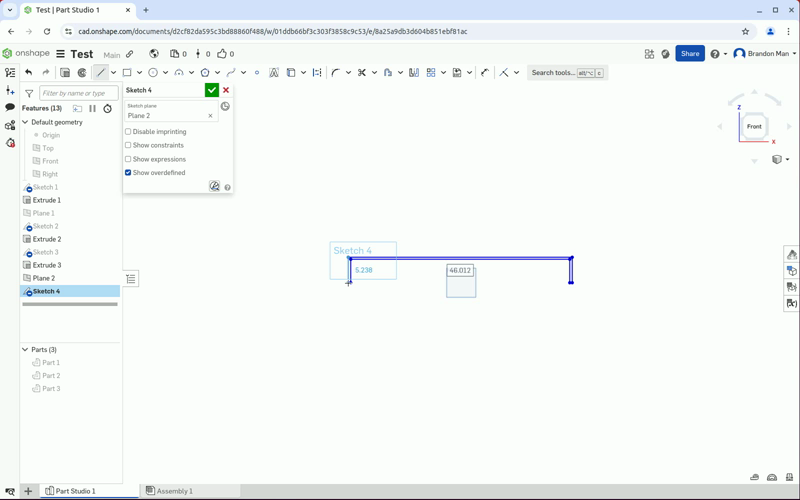
scroll(6)
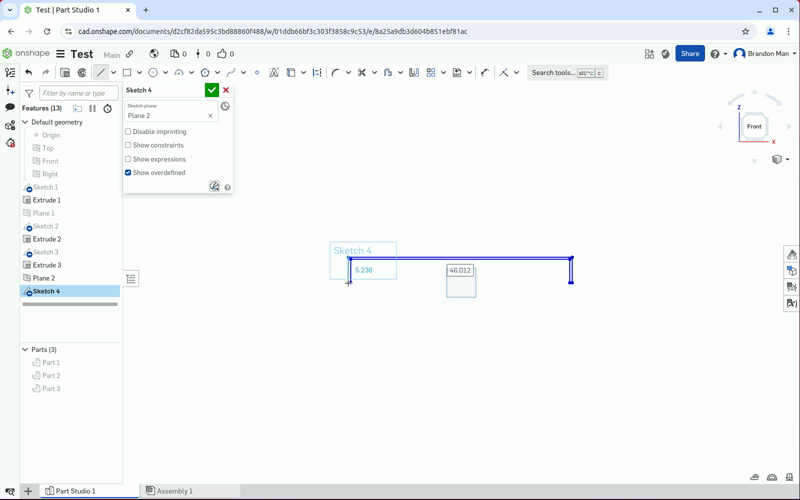
scroll(6)
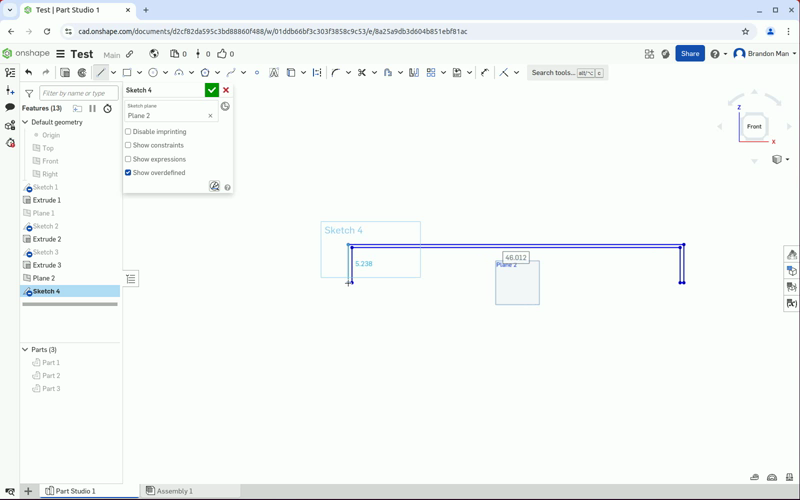
scroll(6)
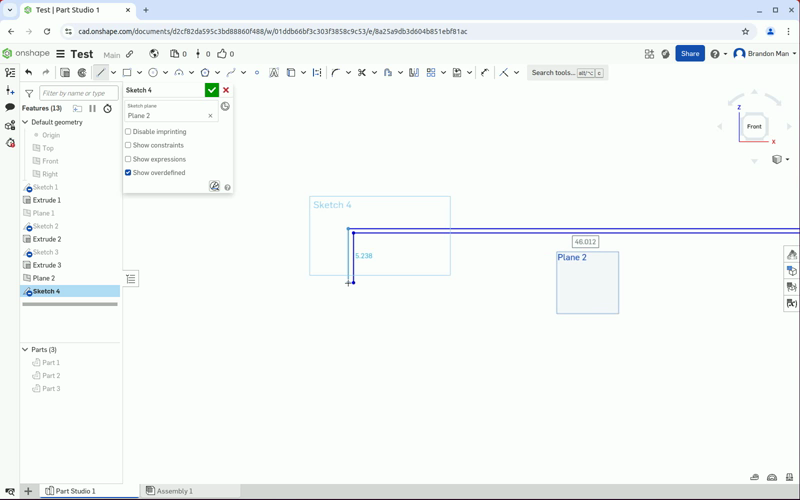
scroll(6)
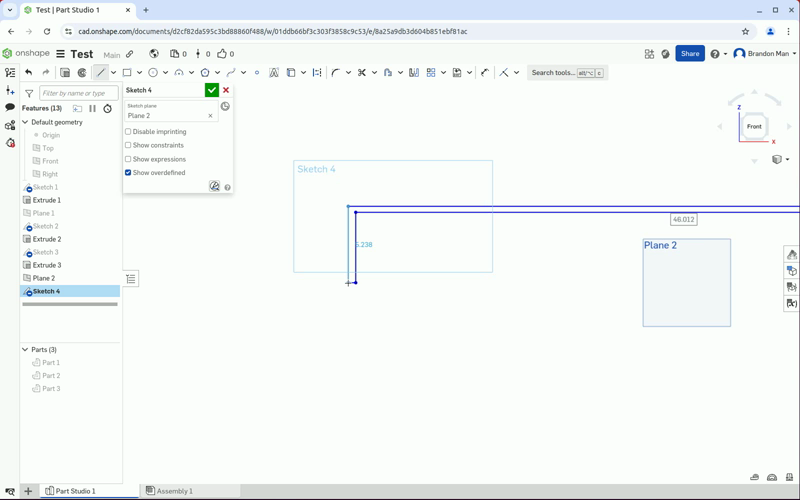
scroll(6)
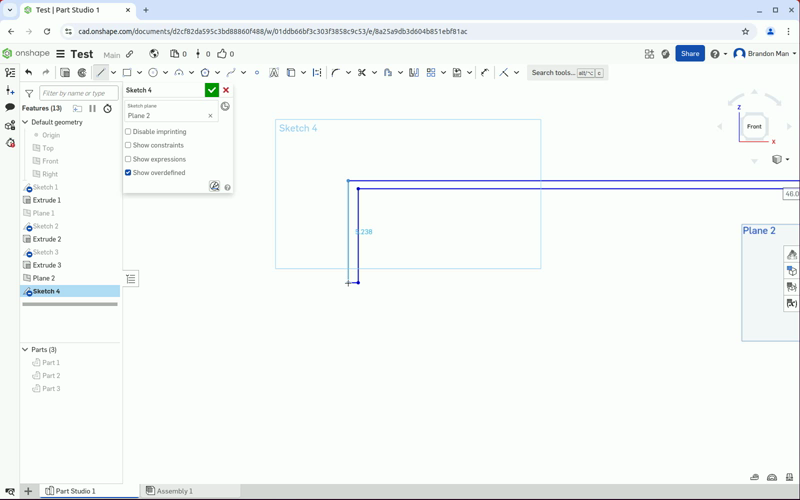
scroll(6)
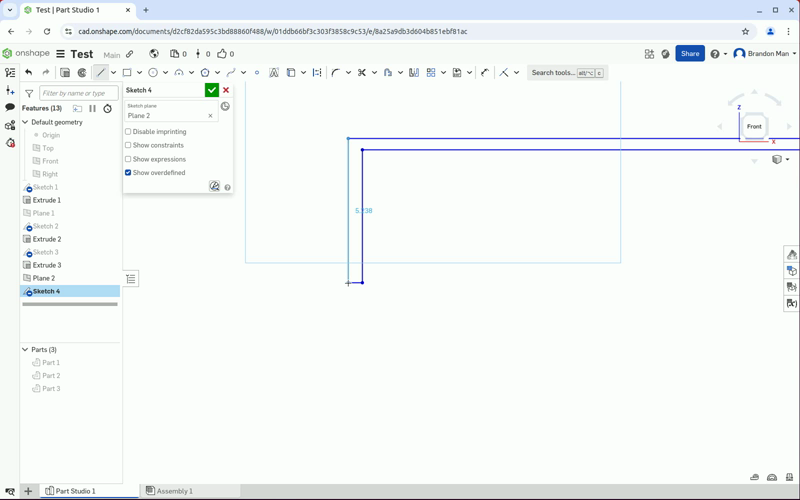
scroll(6)
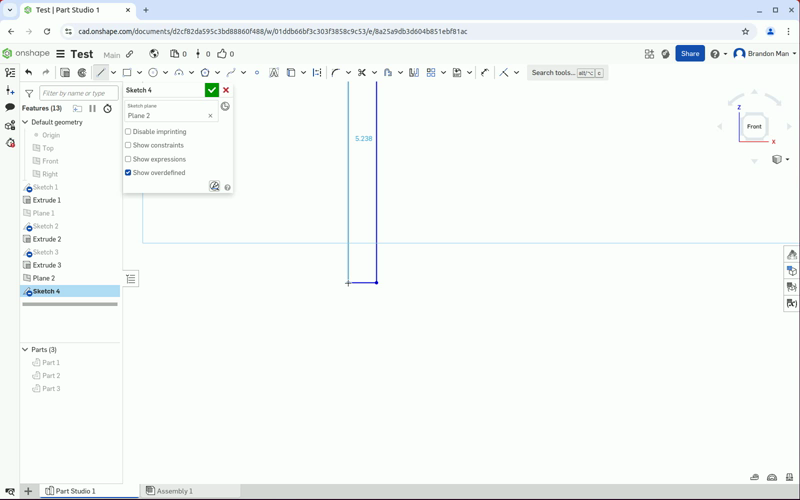
key_up(shift)
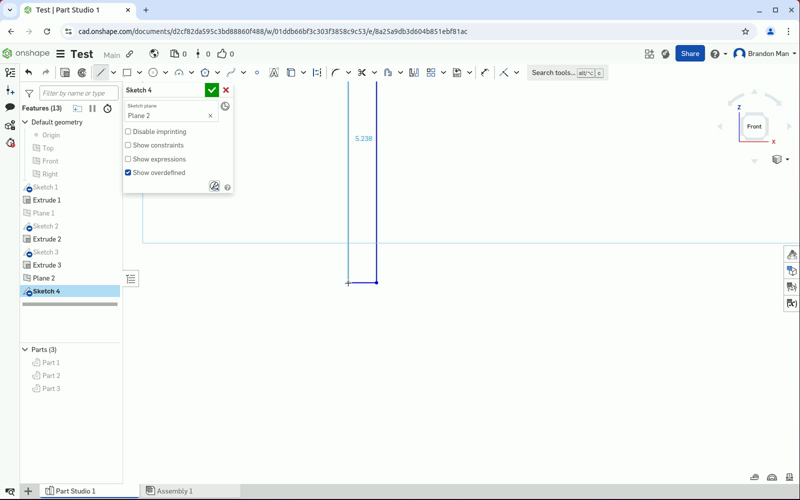
click(348, 282)
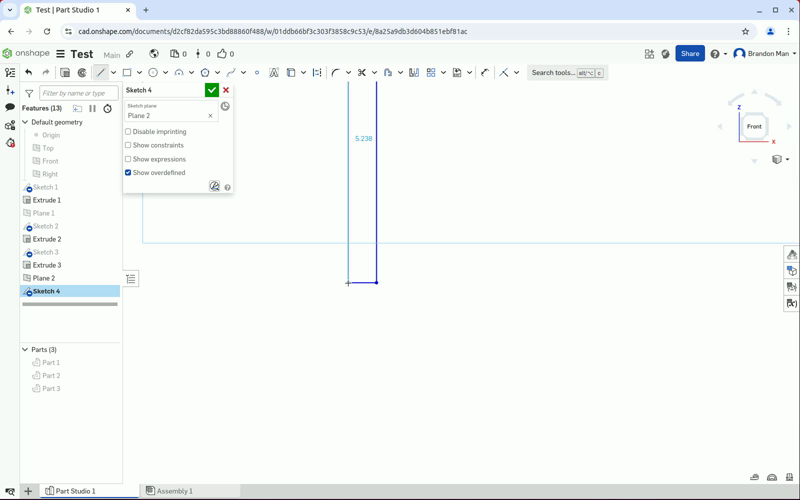
scroll(-6)
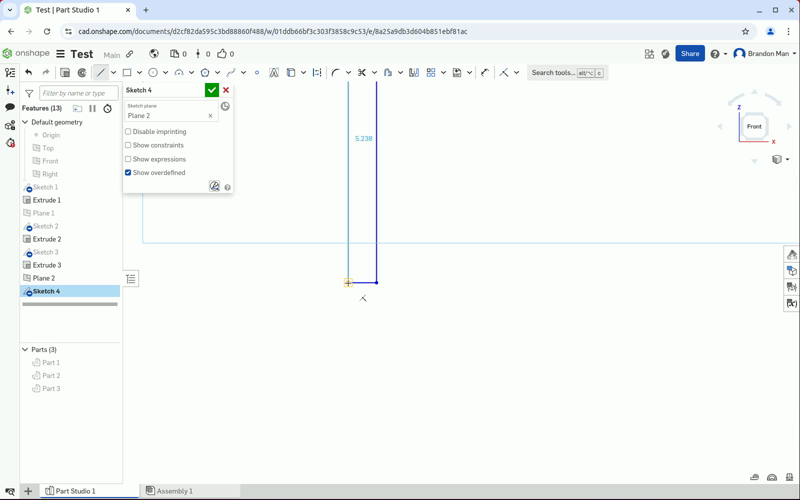
scroll(-6)
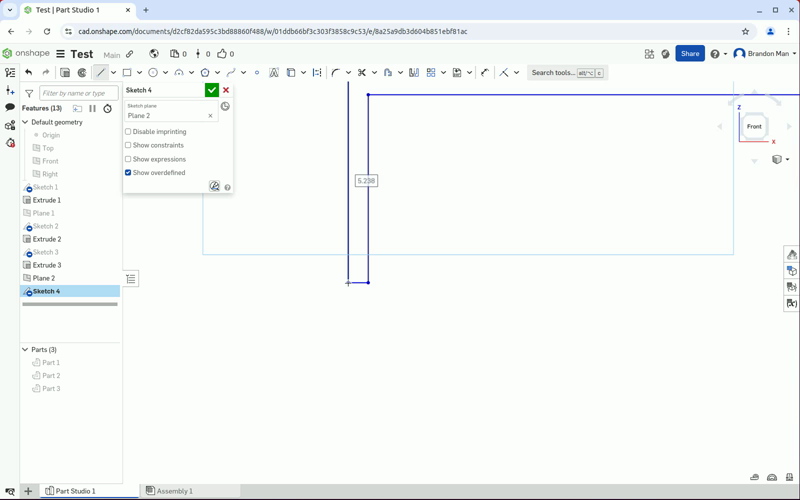
scroll(-6)
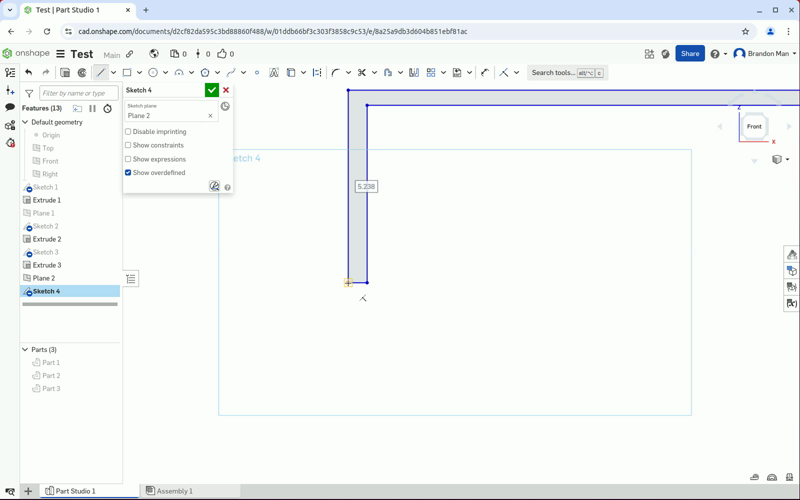
scroll(-6)
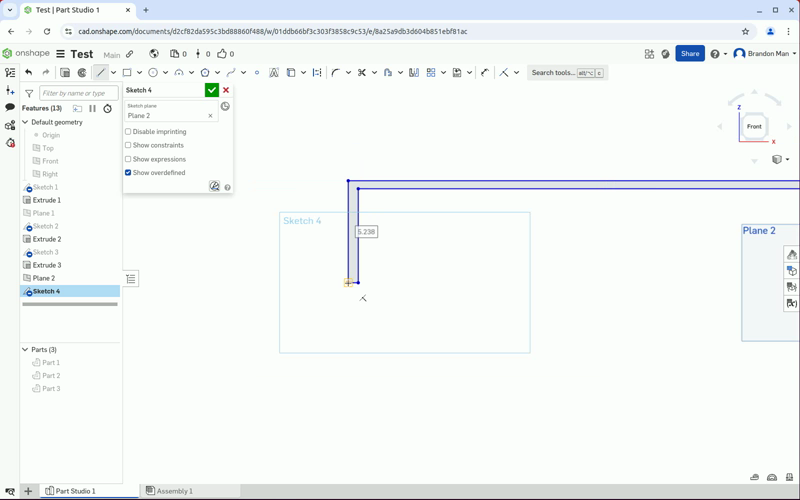
scroll(-6)
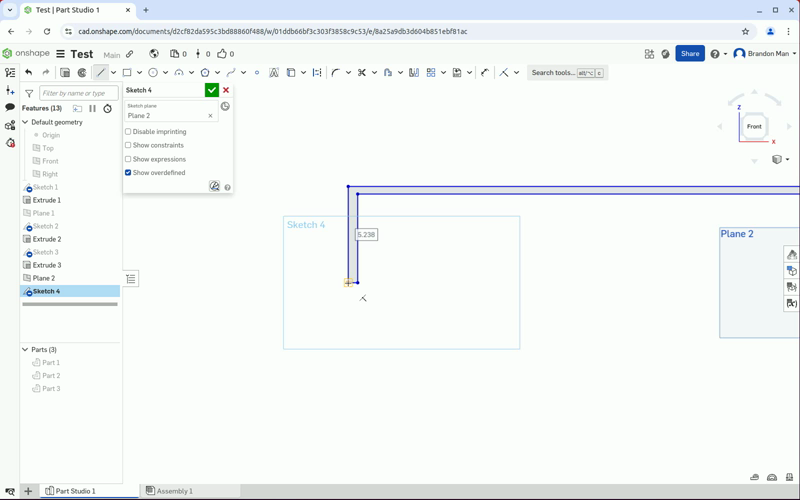
scroll(-6)
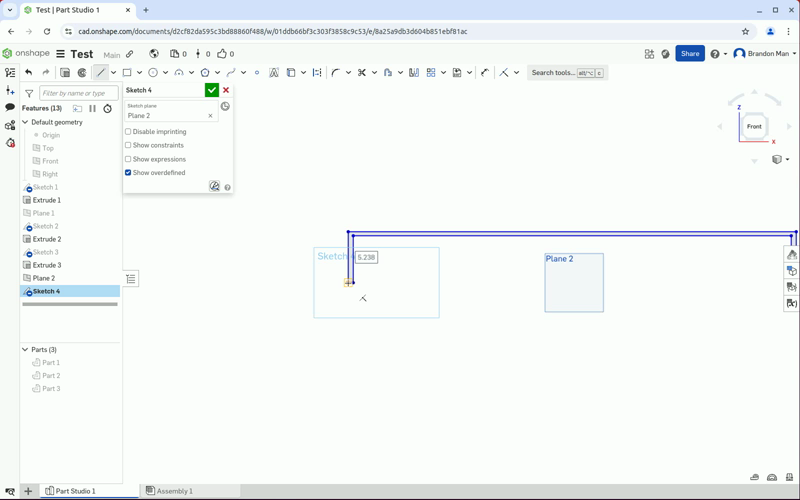
scroll(-6)
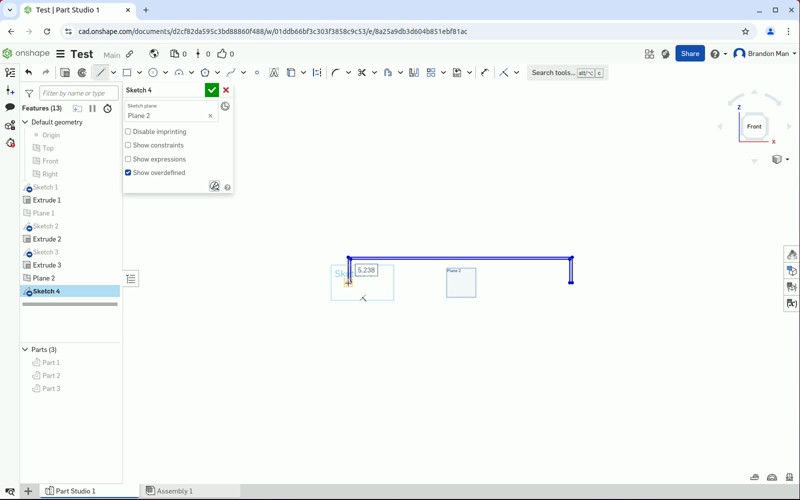
key(esc)
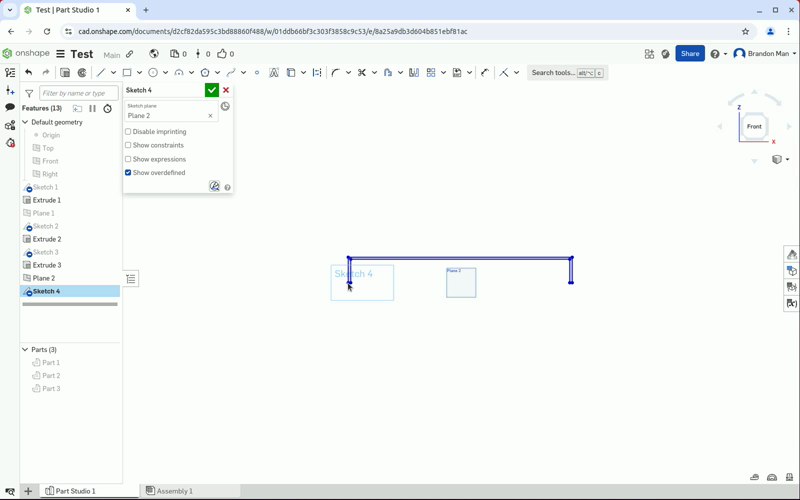
mouse_move(473, 258)
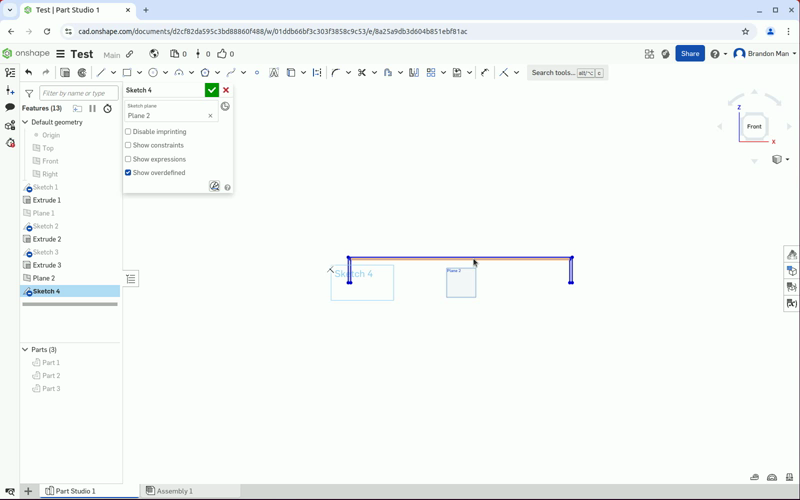
scroll(6)
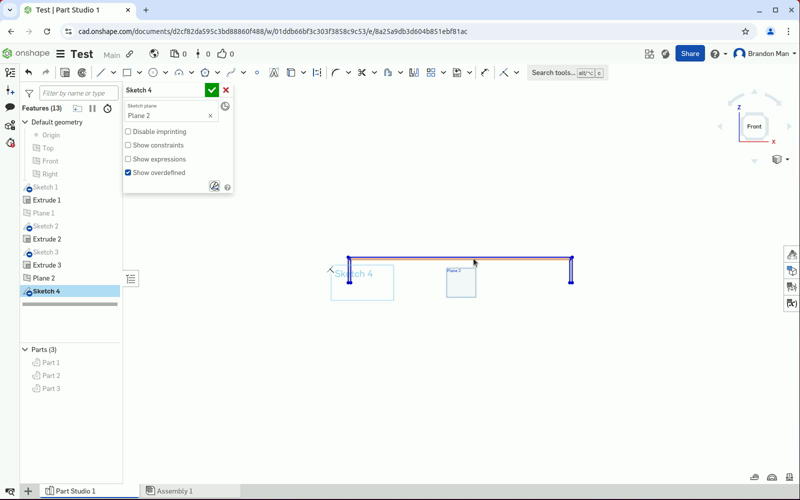
scroll(6)
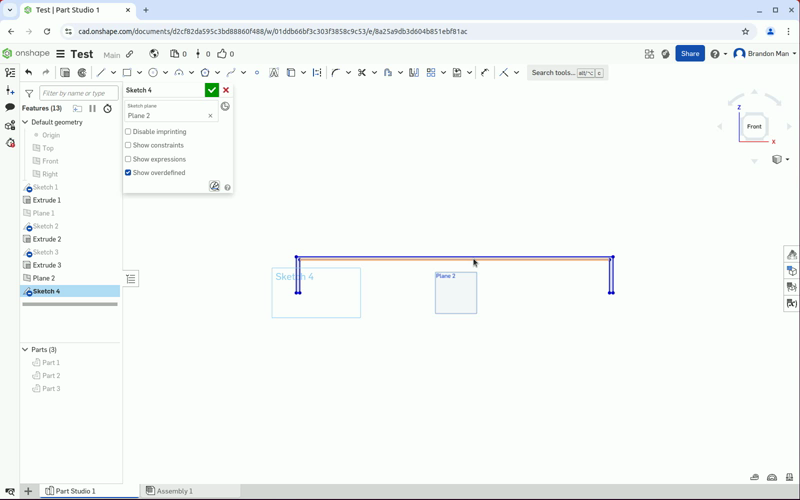
scroll(6)
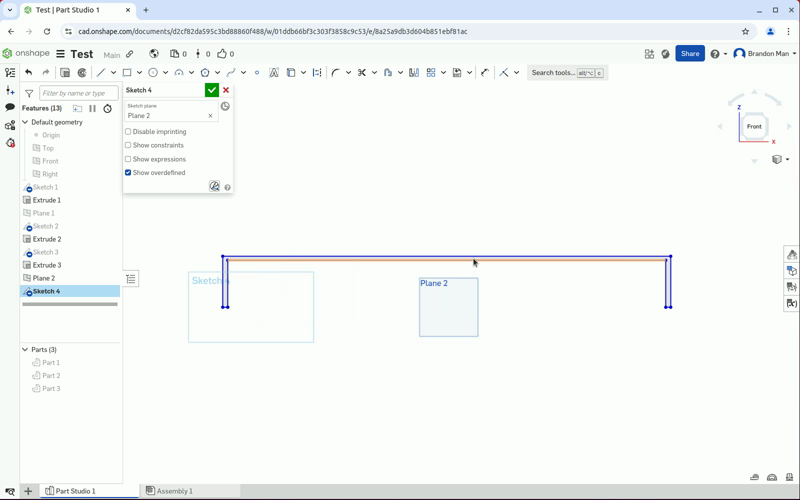
scroll(6)
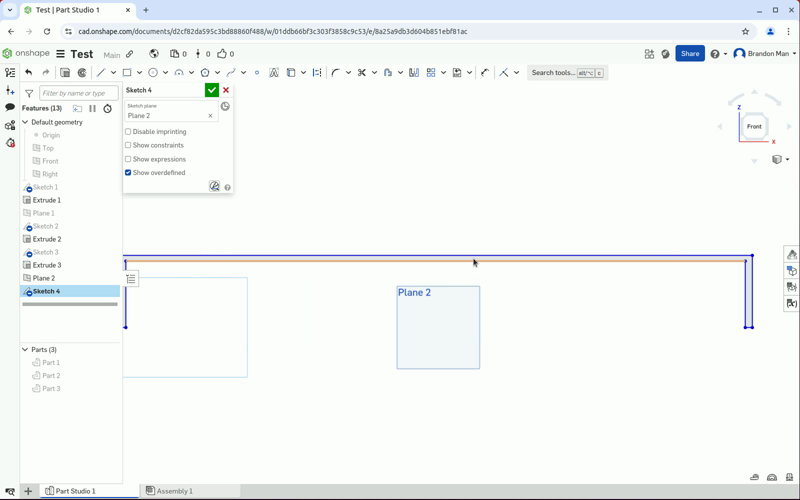
scroll(6)
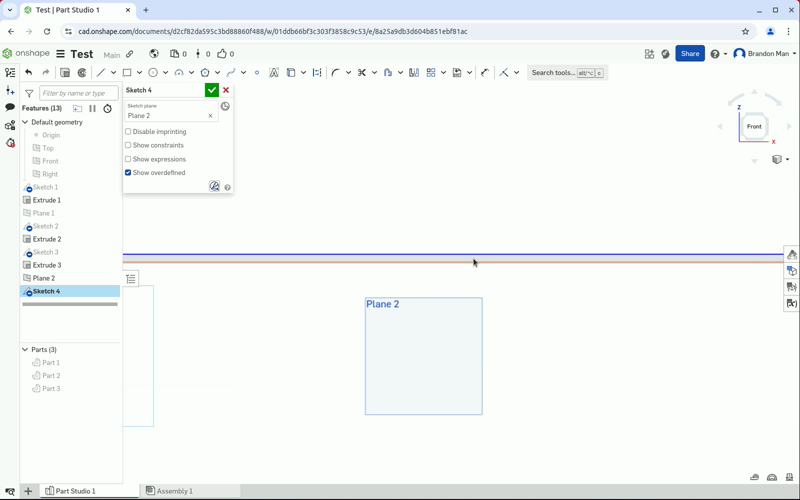
scroll(6)
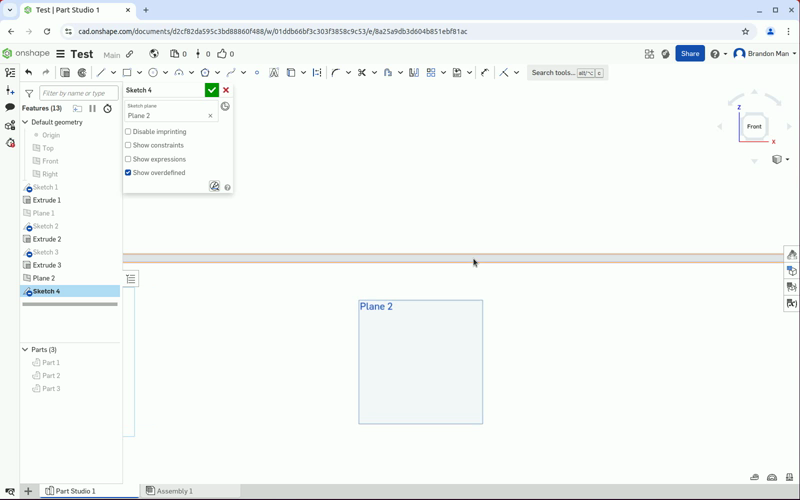
scroll(6)
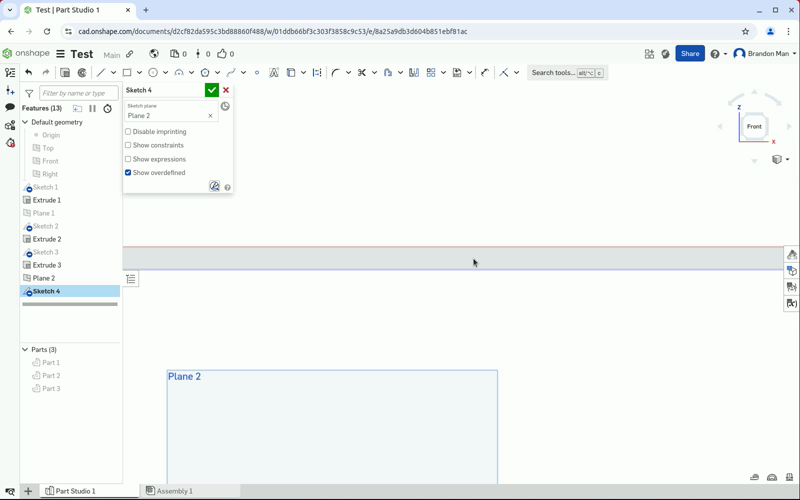
click(473, 258)
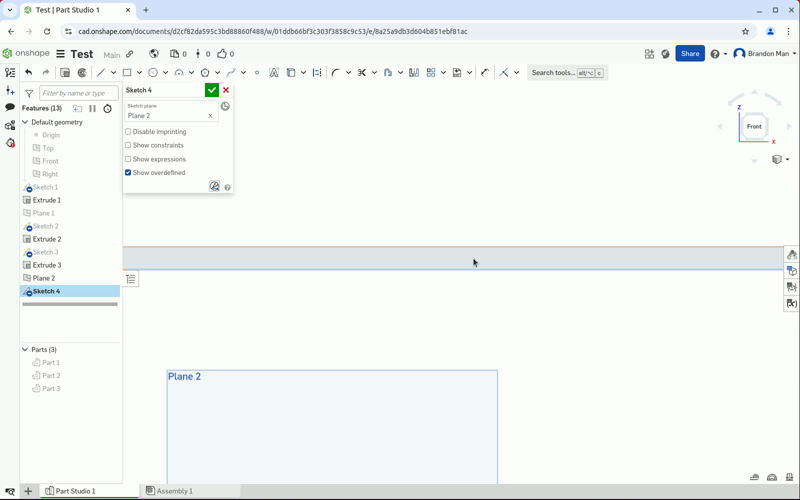
scroll(-6)
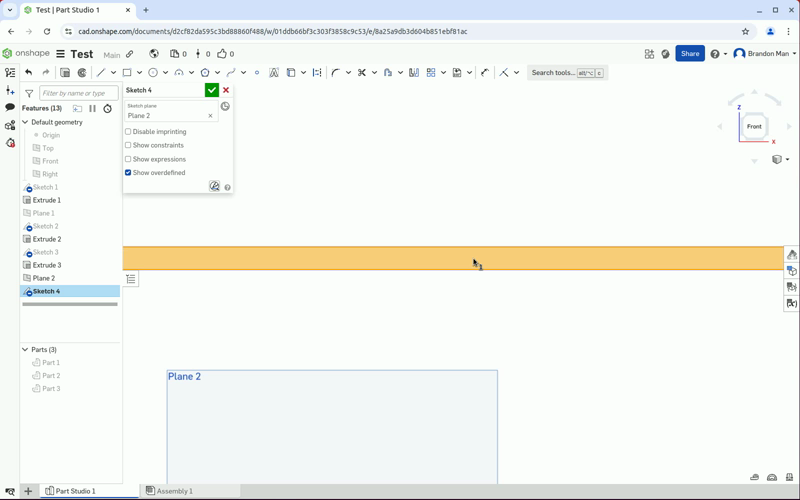
scroll(-6)
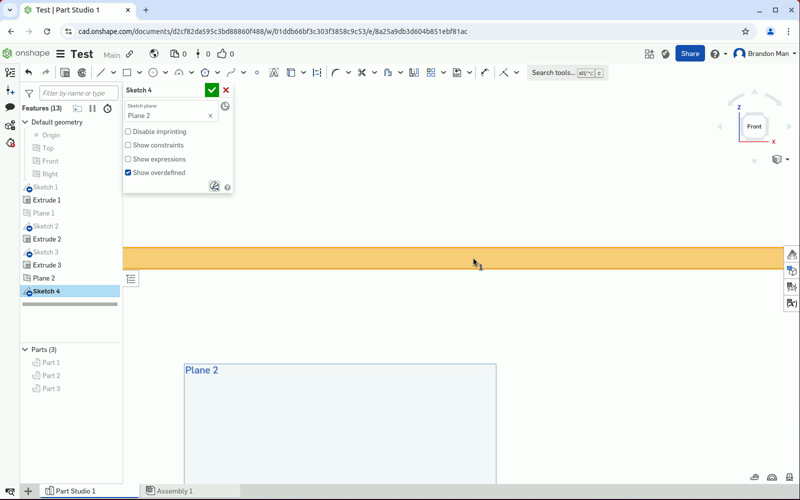
scroll(-6)
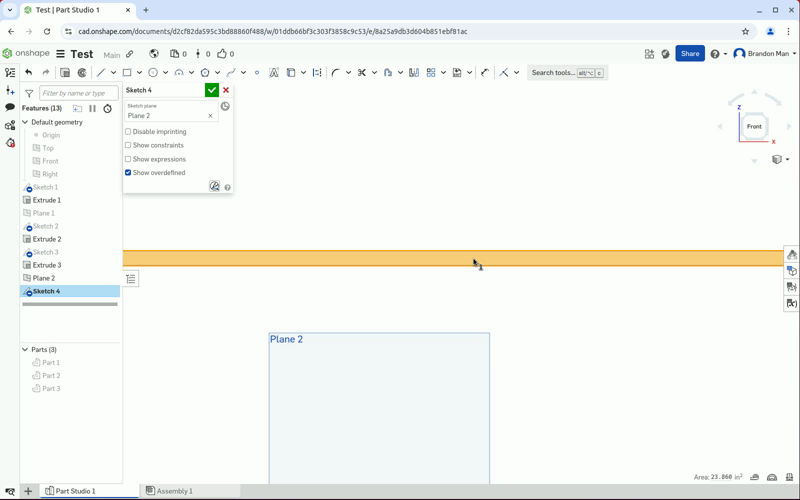
scroll(-6)
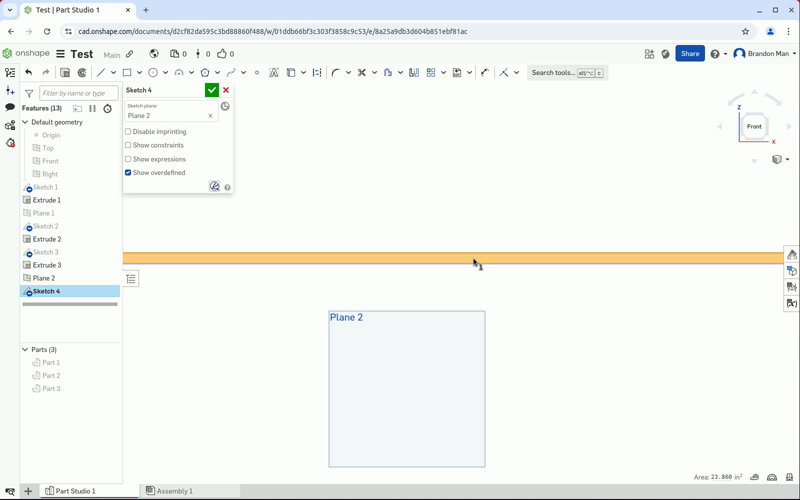
scroll(-6)
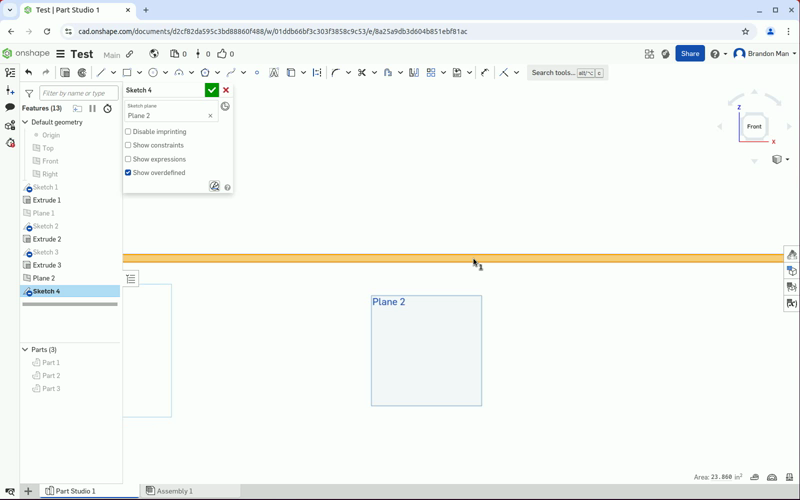
scroll(-6)
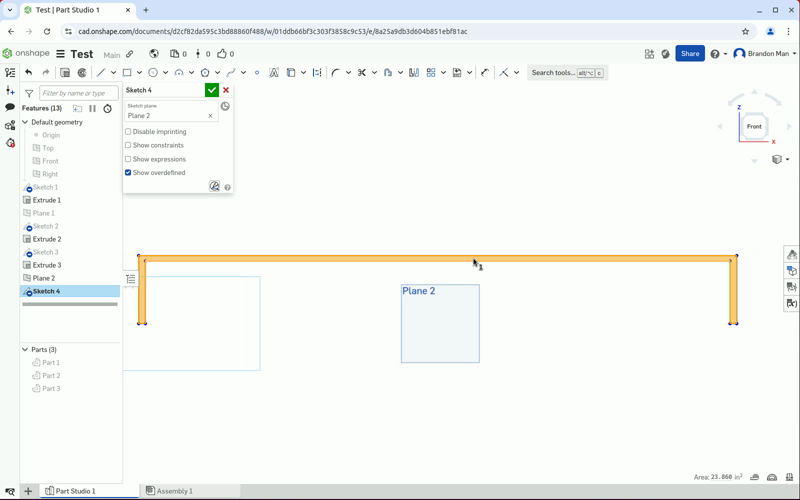
scroll(-6)
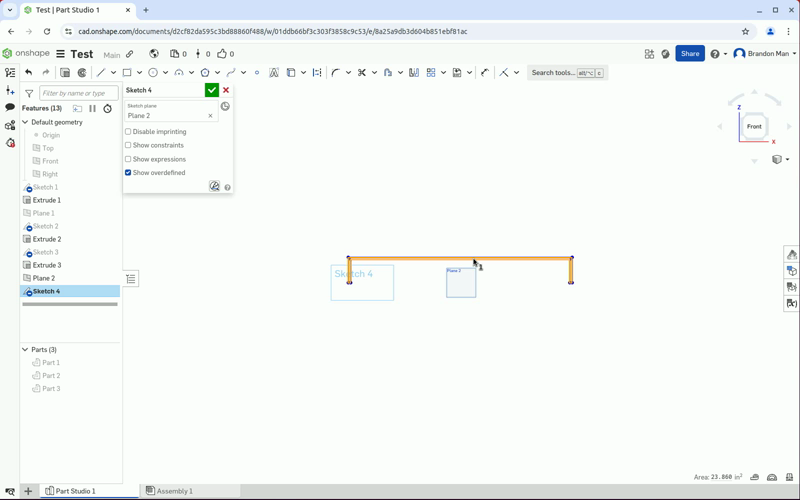
mouse_move(73, 352)
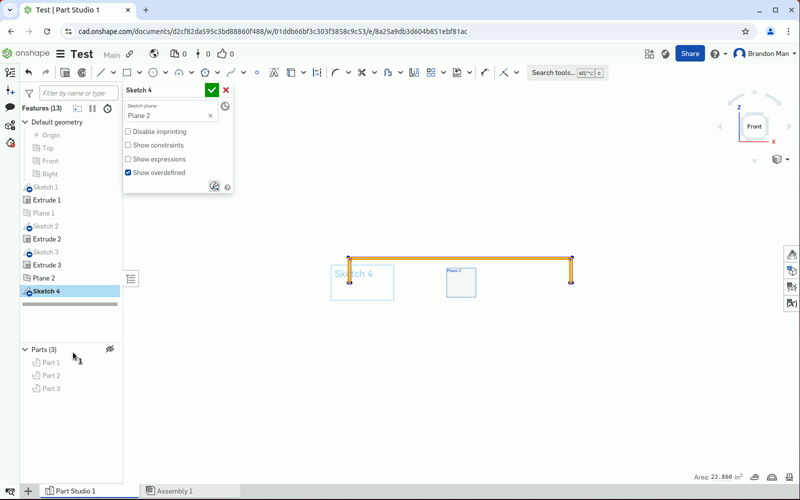
key(shift+y)
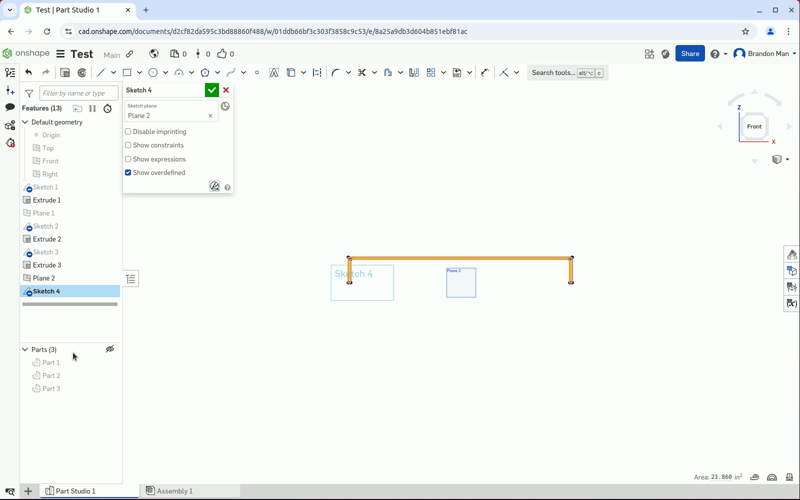
key(shift+e)
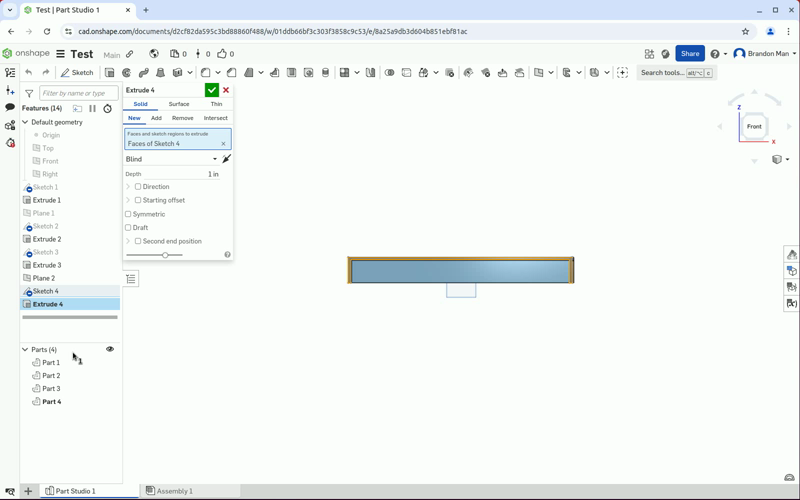
mouse_move(143, 106)
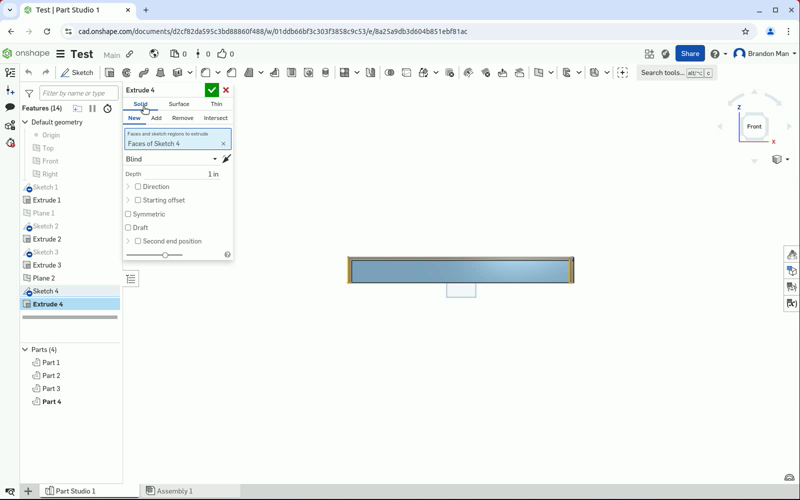
click(143, 106)
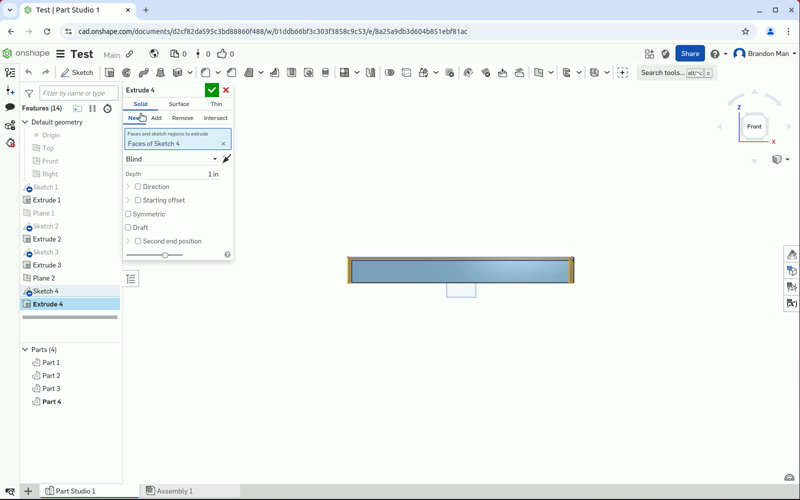
mouse_move(137, 120)
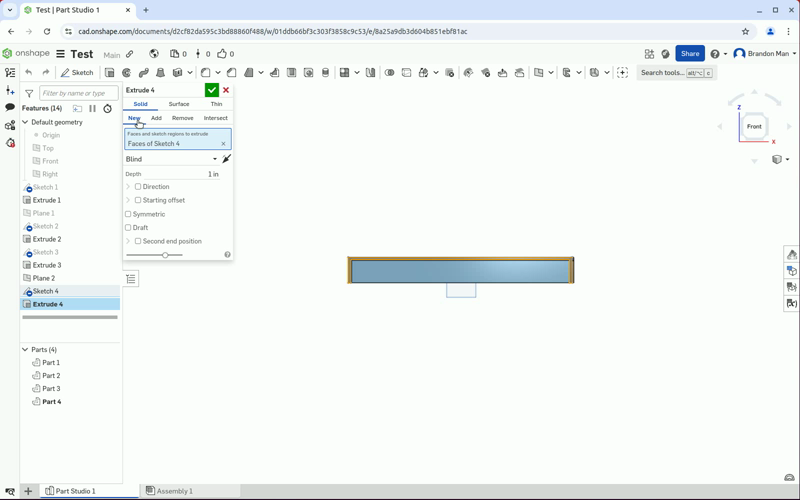
click(137, 120)
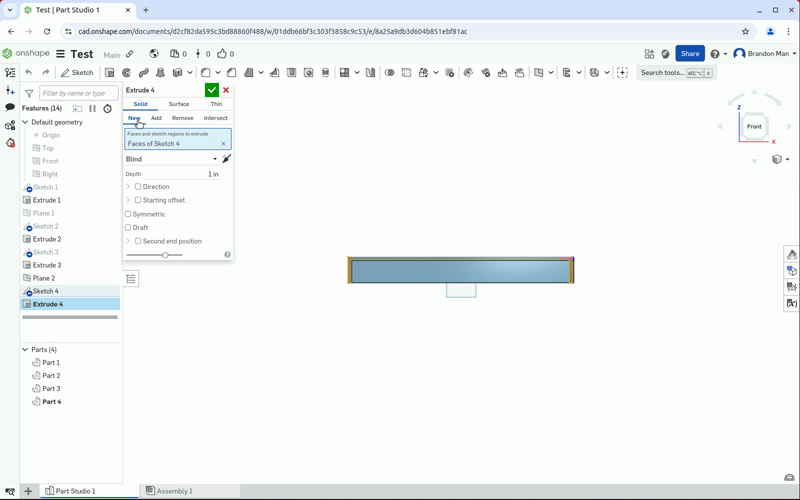
key(tab, 4)
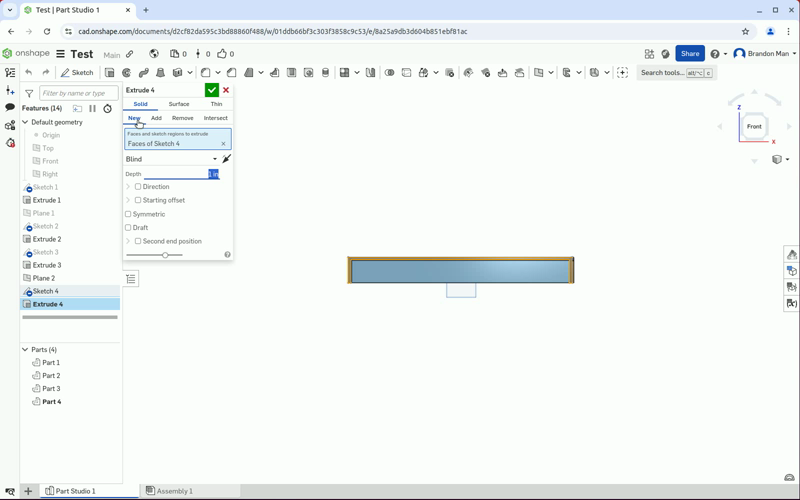
text(0.722)
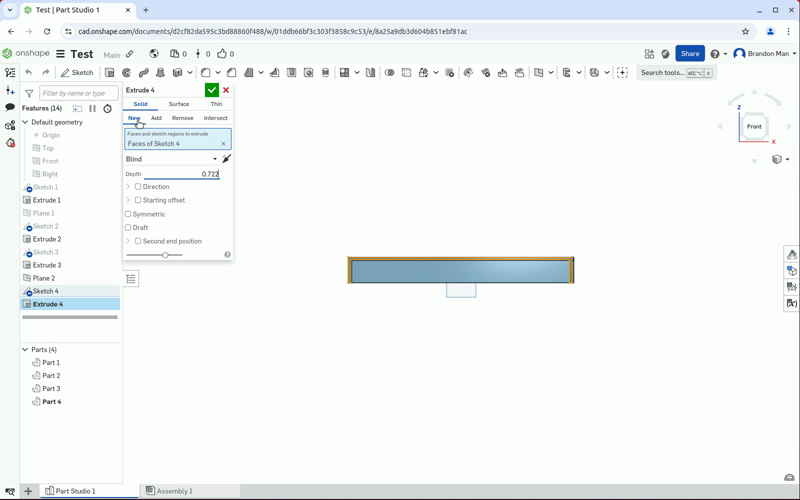
key(enter)
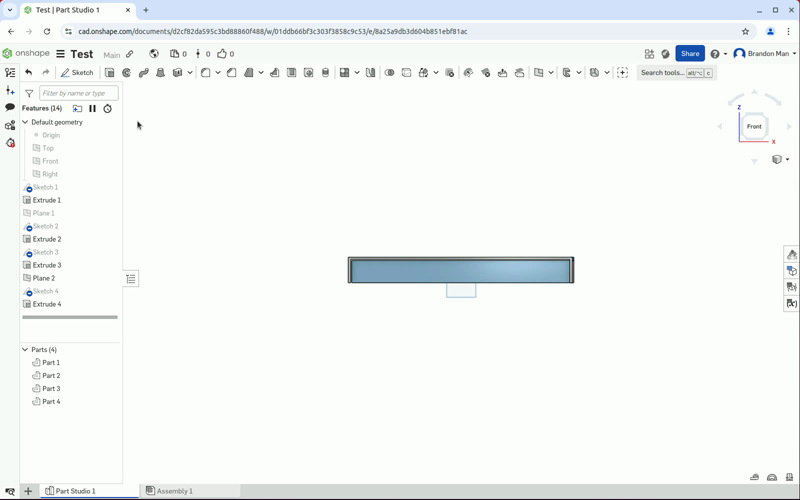
key(shift+h)
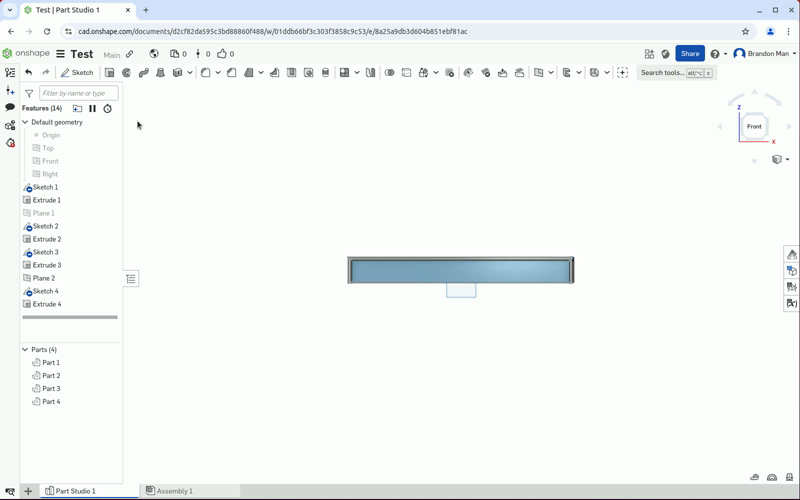
key(shift+h)
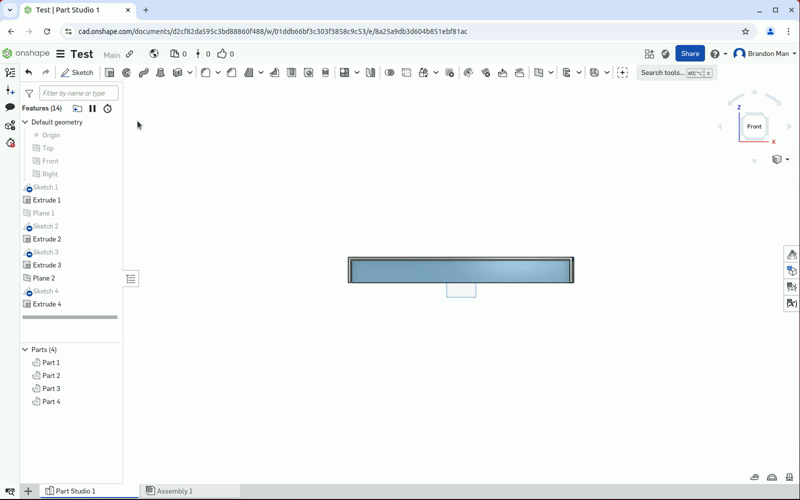
mouse_move(73, 189)
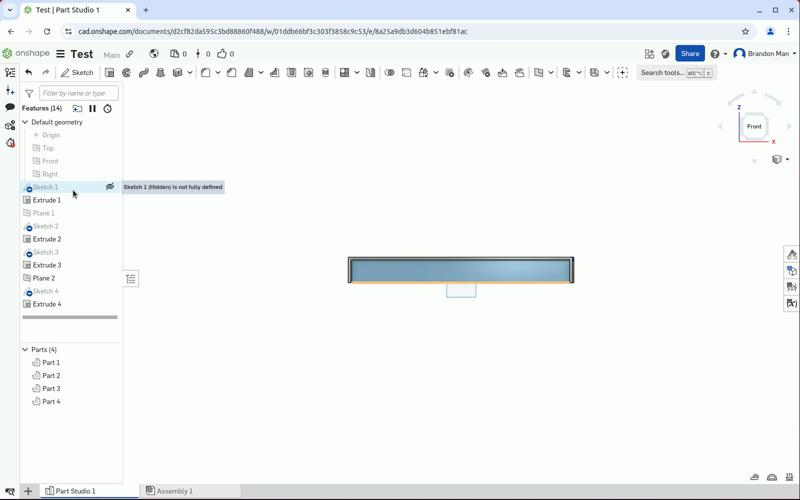
click(73, 189)
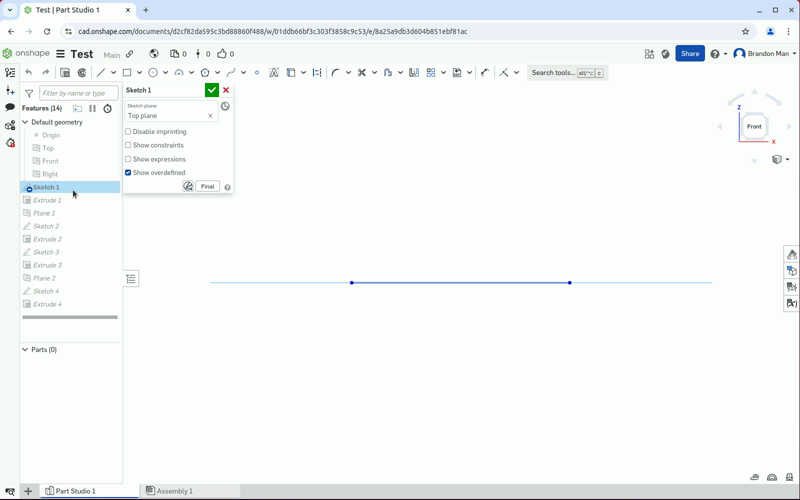
mouse_move(229, 92)
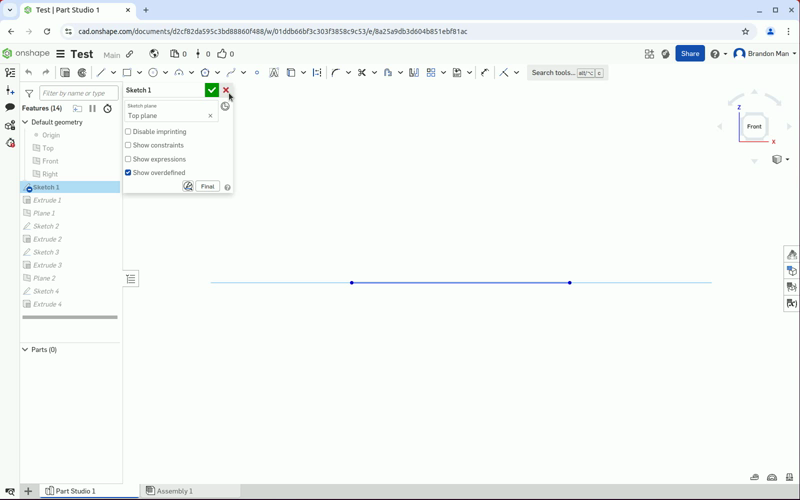
click(229, 92)
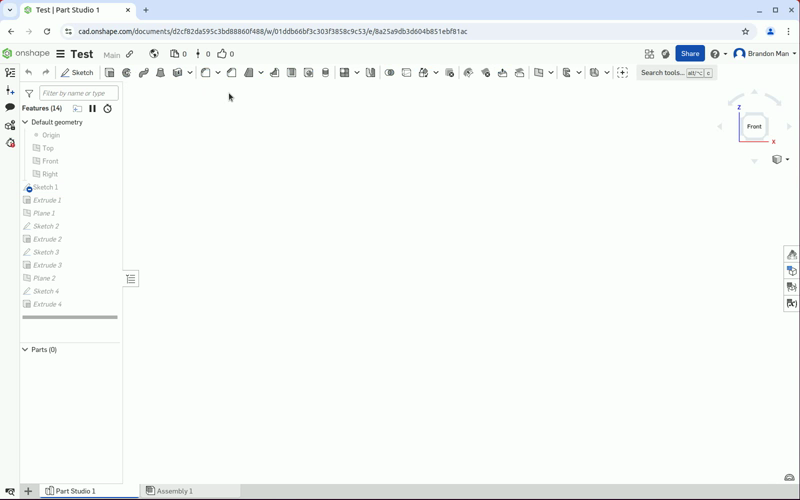
key(shift+s)
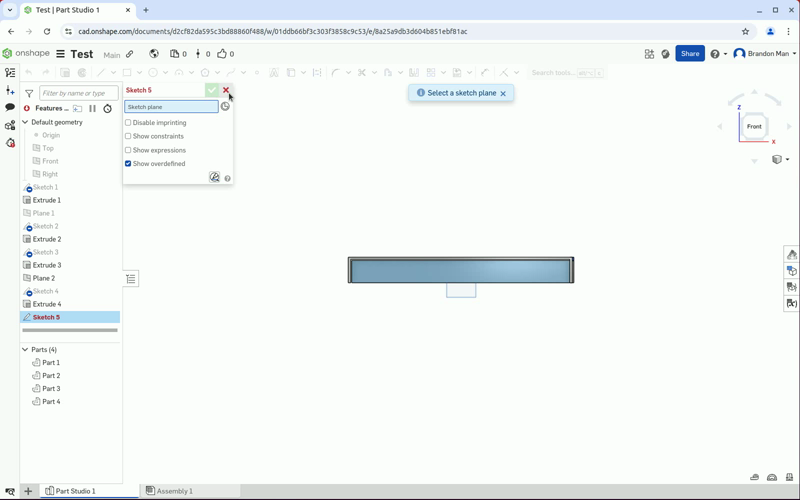
mouse_move(73, 280)
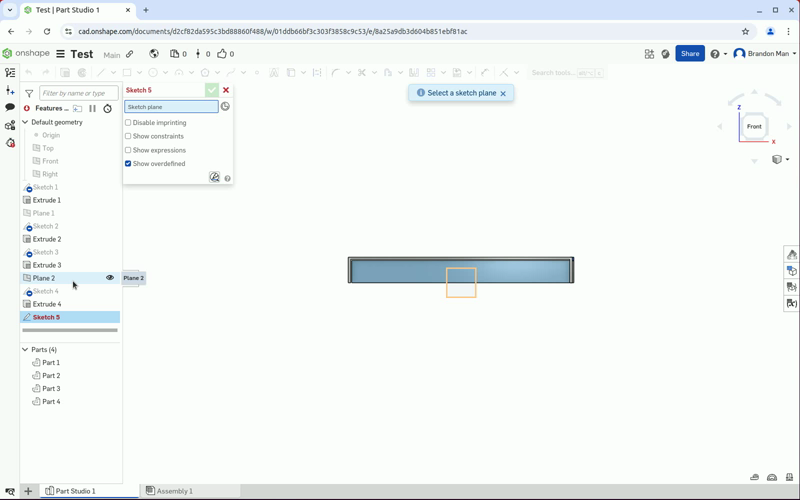
click(73, 280)
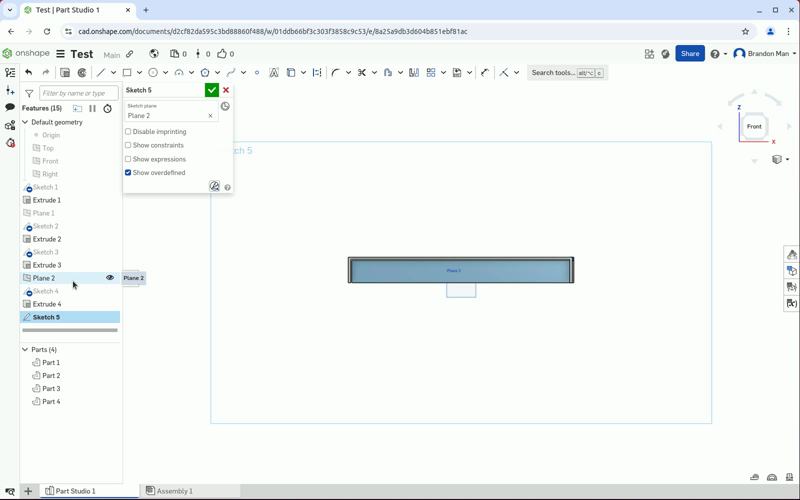
mouse_move(73, 352)
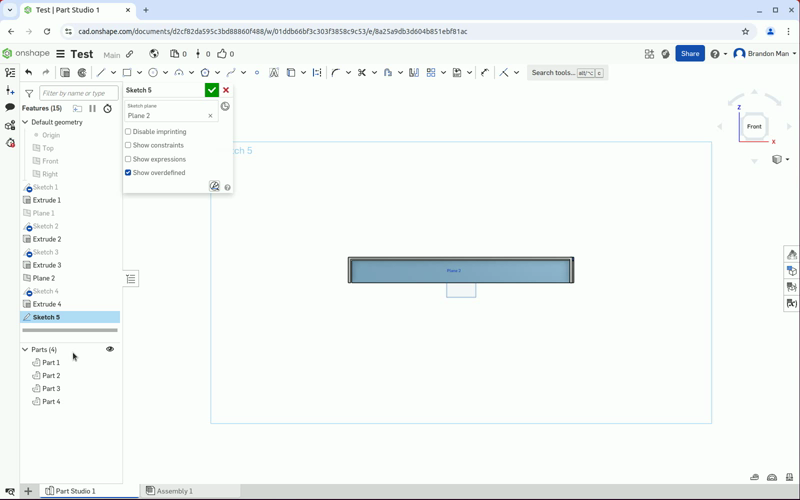
key(y)
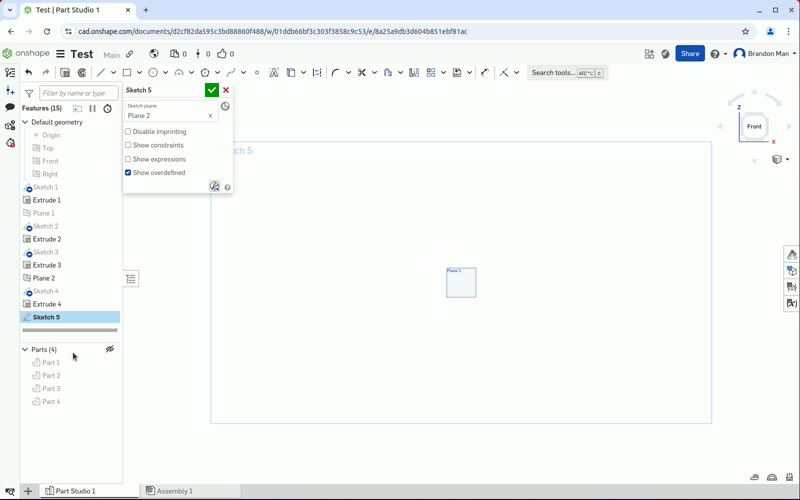
key(l)
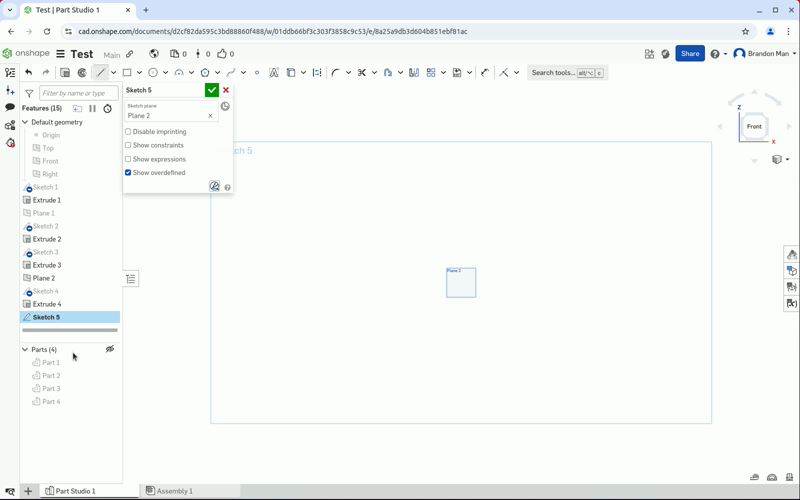
key_down(shift)
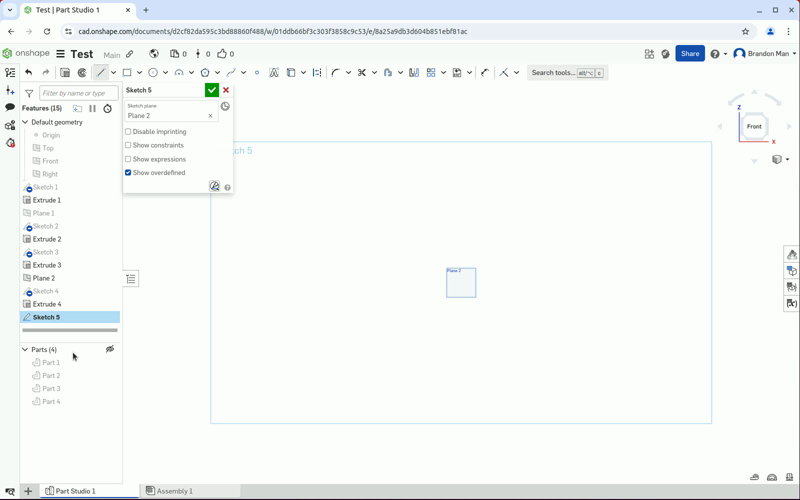
mouse_move(351, 282)
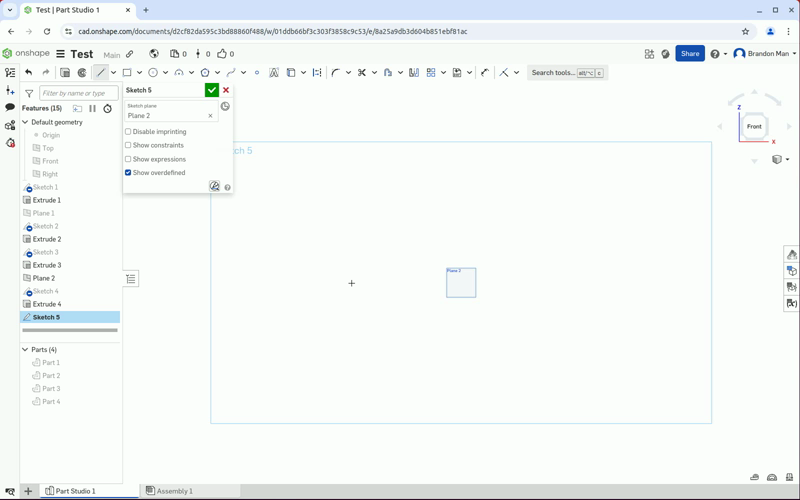
click(351, 282)
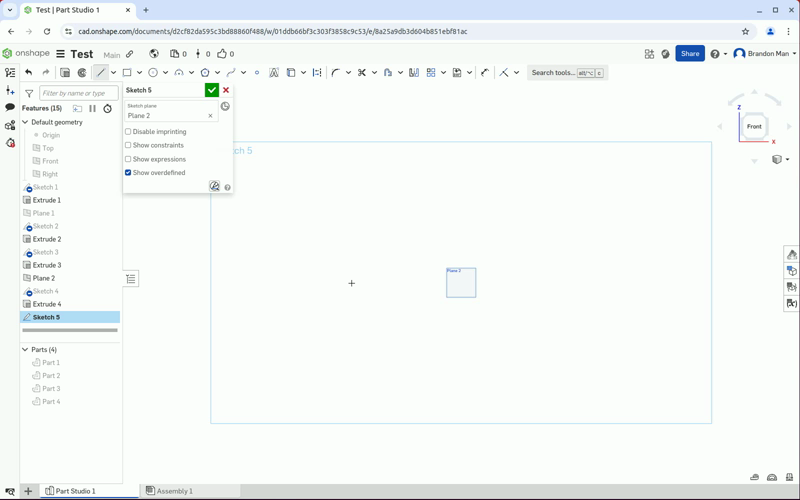
key_up(shift)
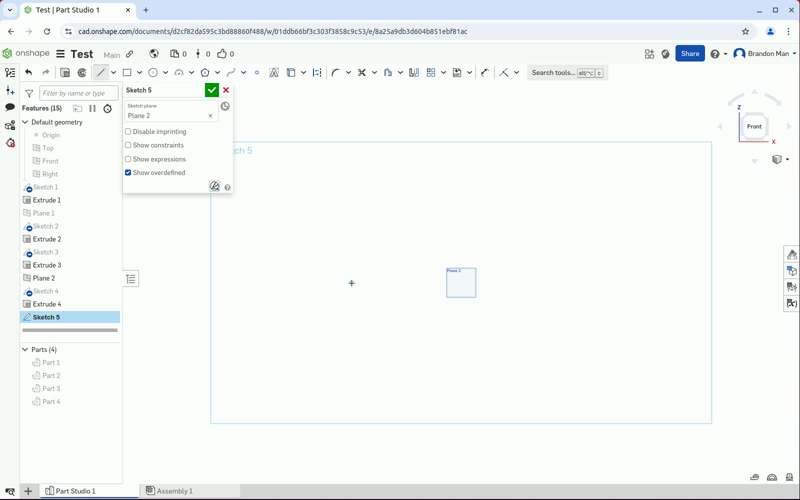
key_down(shift)
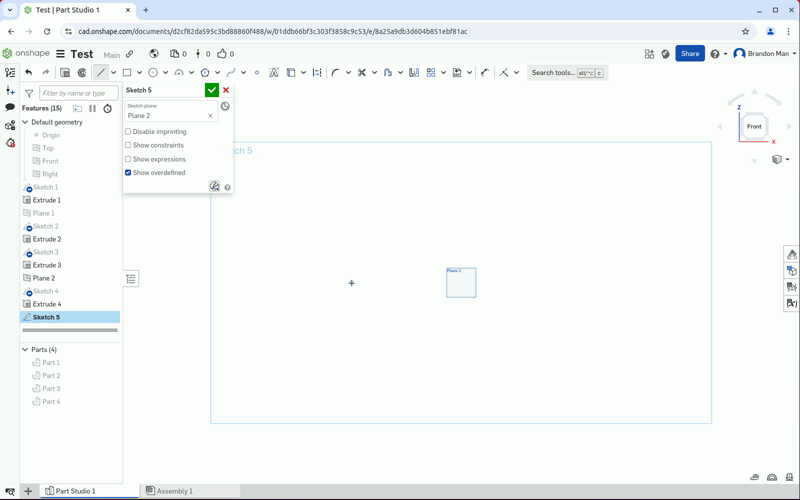
mouse_move(569, 282)
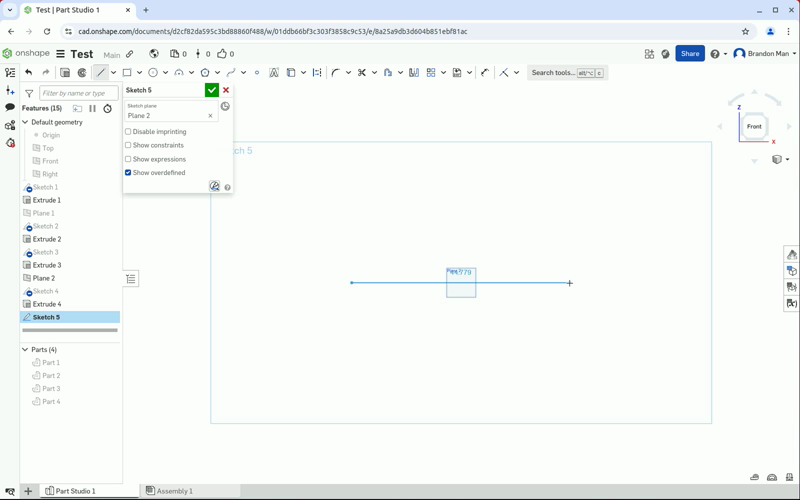
click(569, 282)
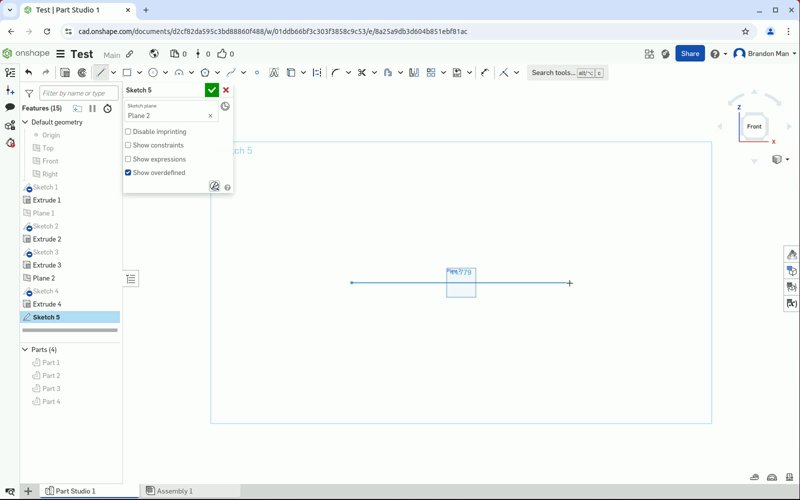
key_up(shift)
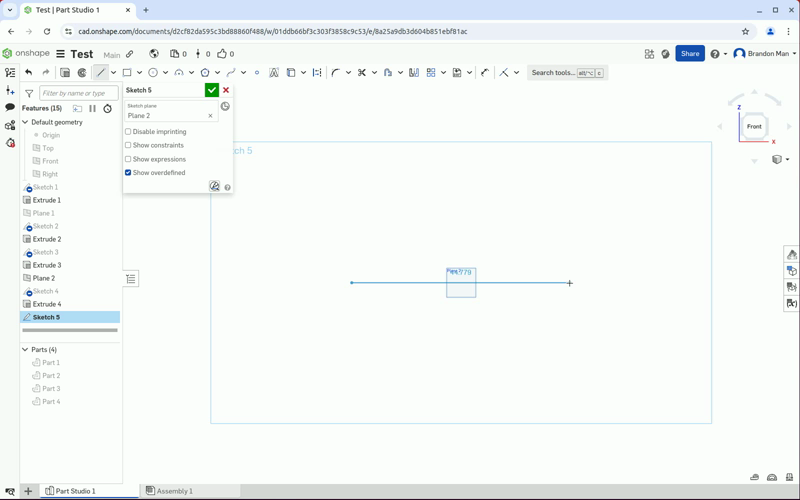
key_down(shift)
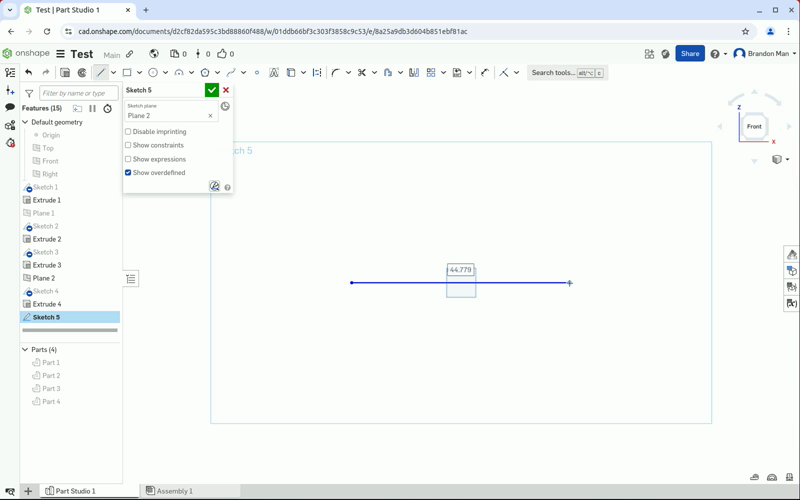
mouse_move(589, 282)
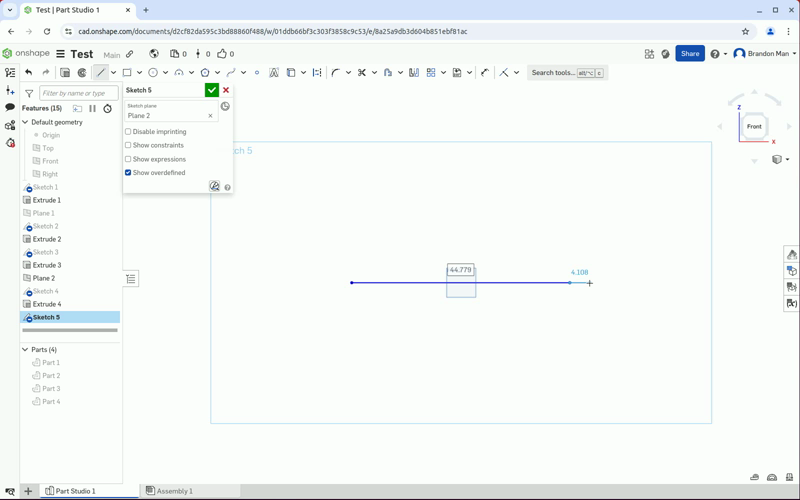
mouse_move(569, 260)
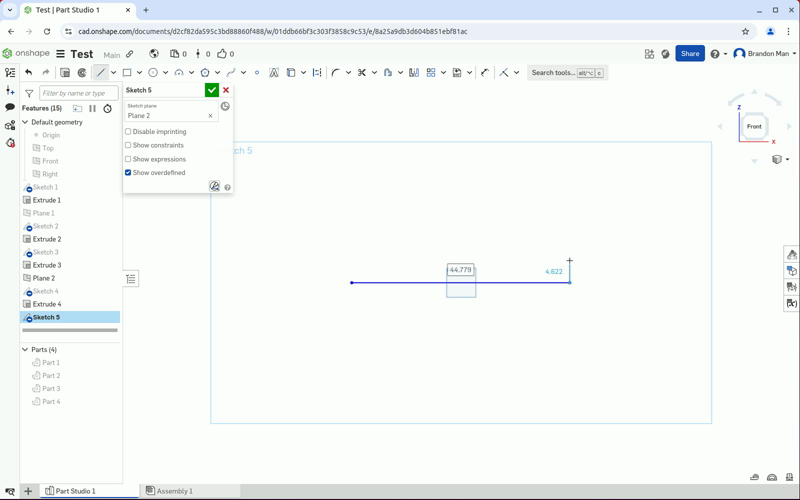
click(569, 260)
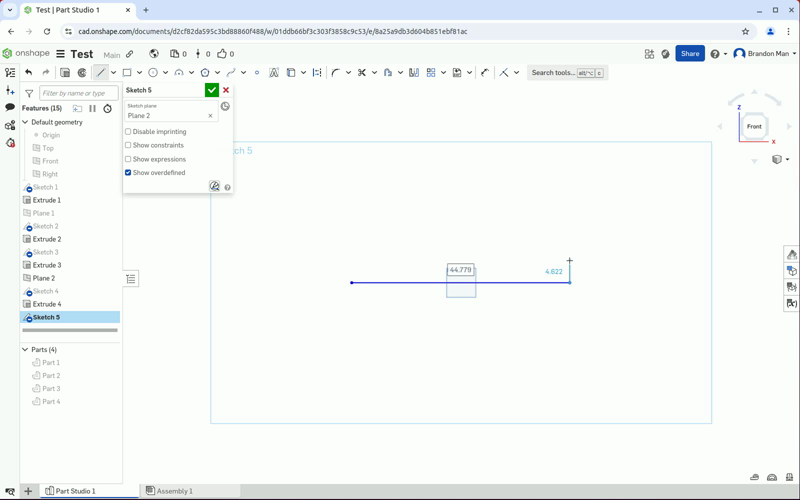
key_up(shift)
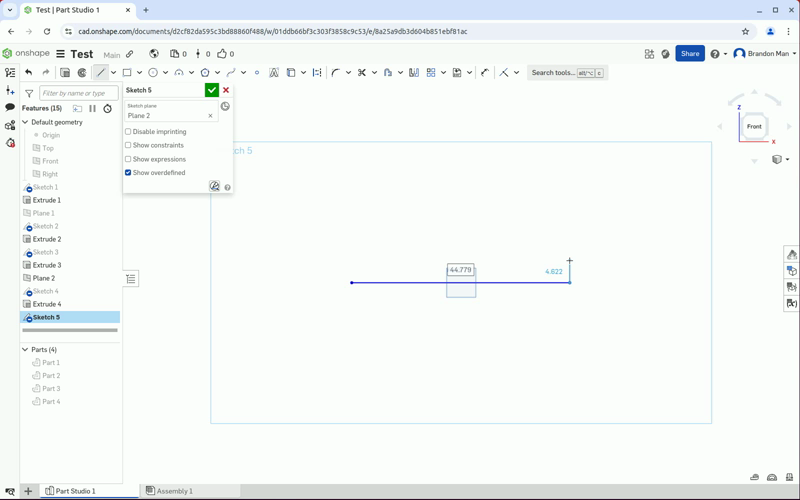
key_down(shift)
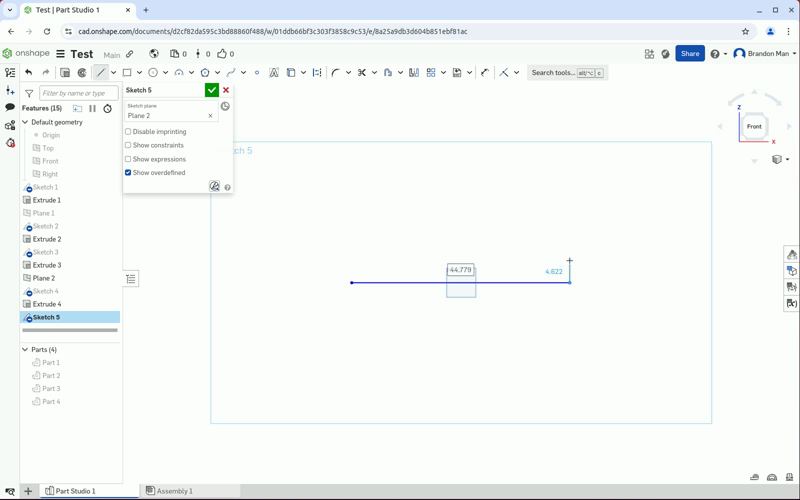
mouse_move(351, 260)
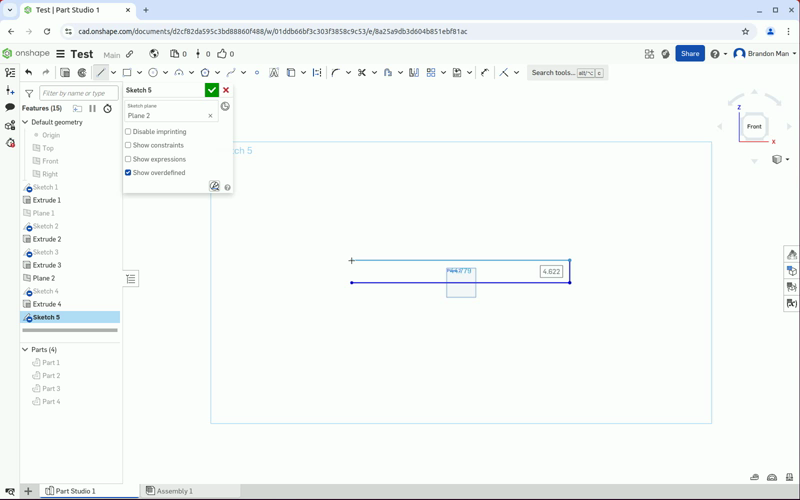
click(351, 260)
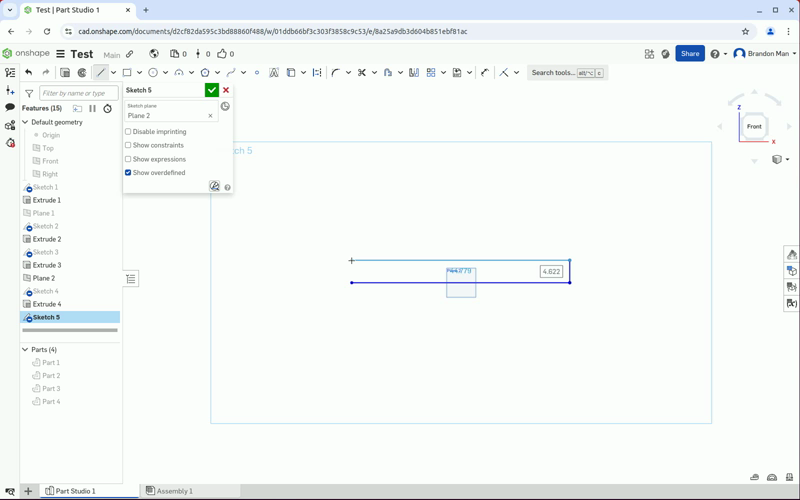
key_up(shift)
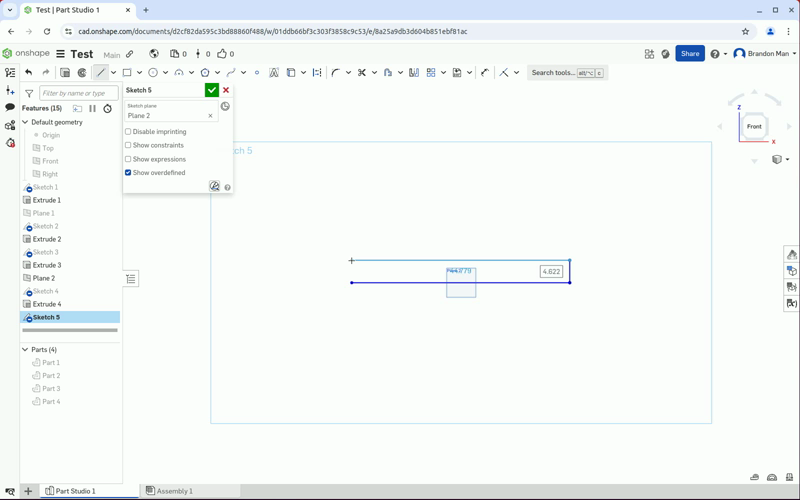
mouse_move(381, 260)
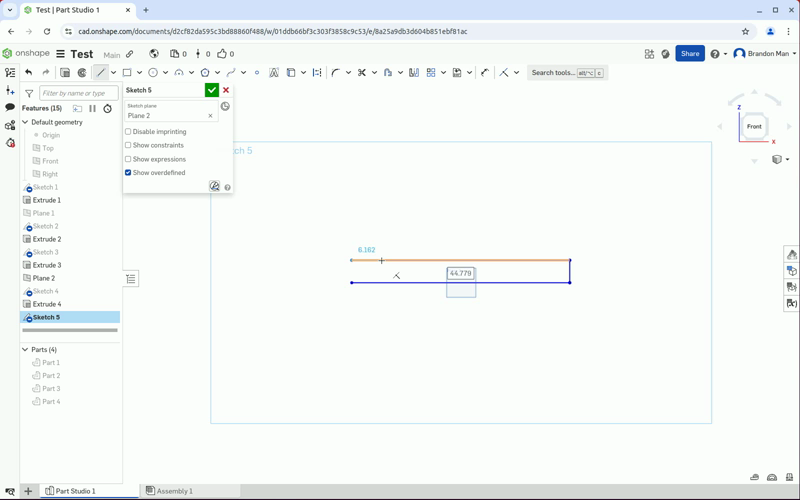
key_down(shift)
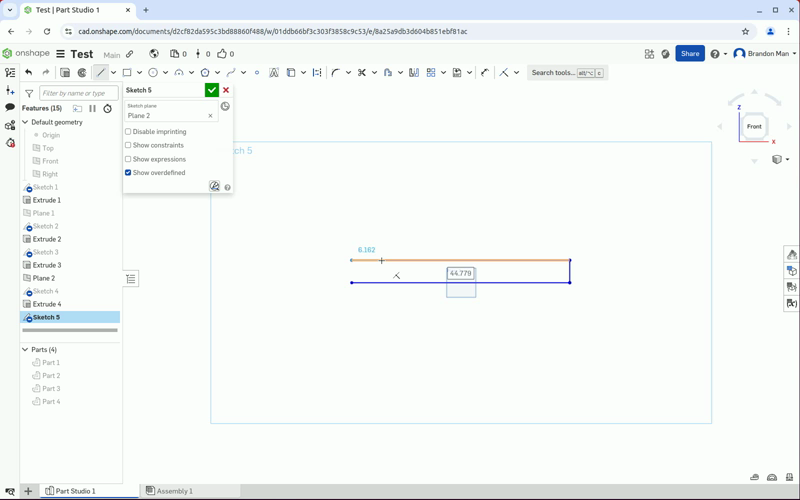
mouse_move(351, 282)
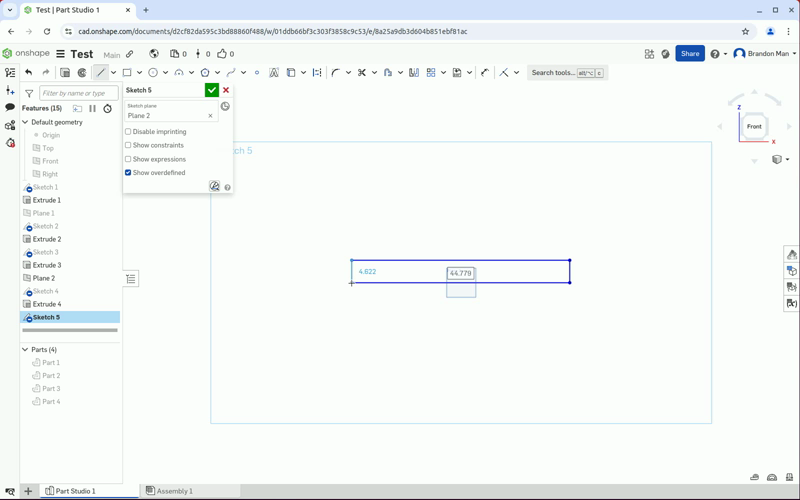
key_up(shift)
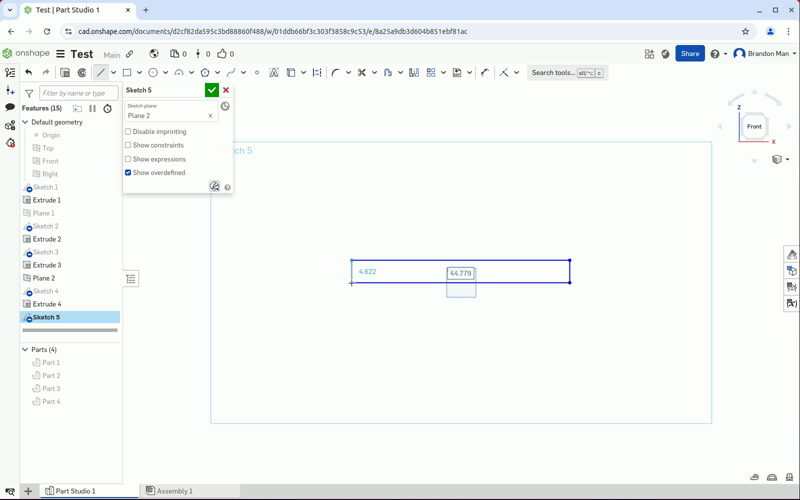
click(351, 282)
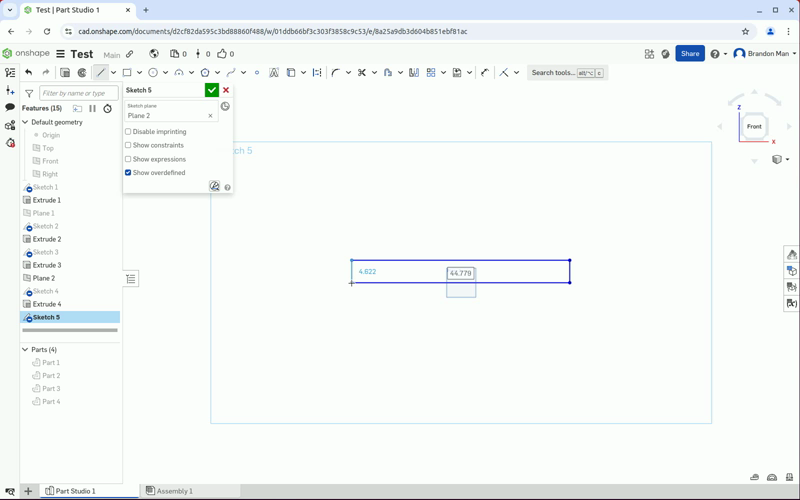
key(esc)
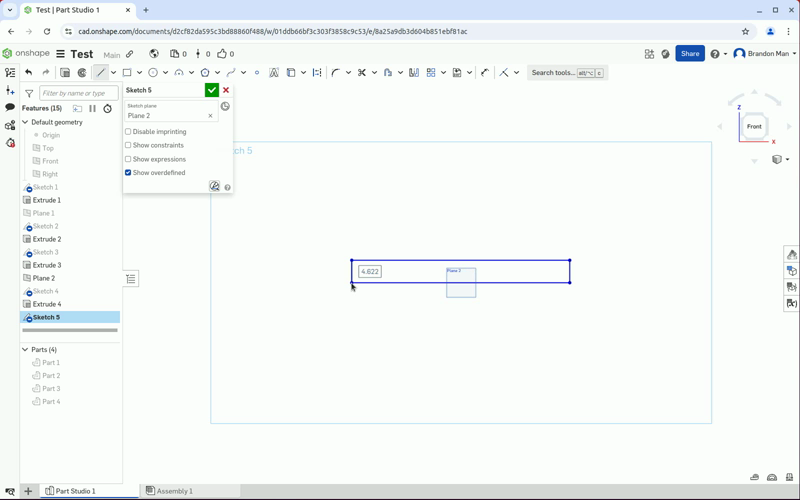
mouse_move(490, 266)
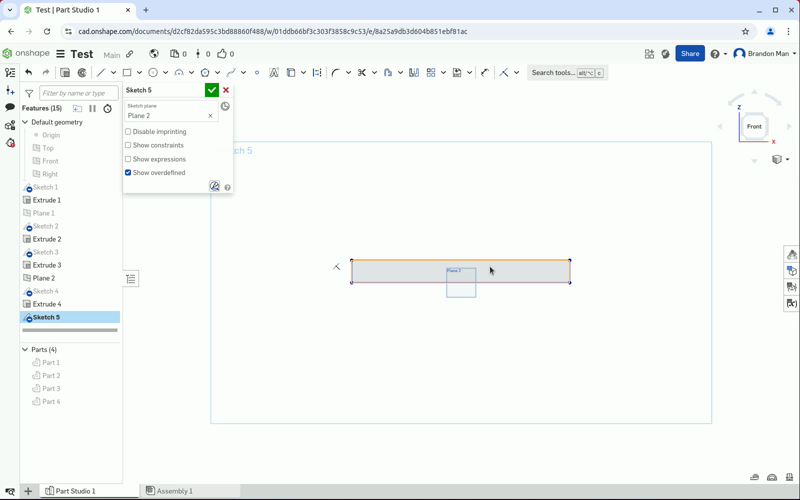
click(490, 266)
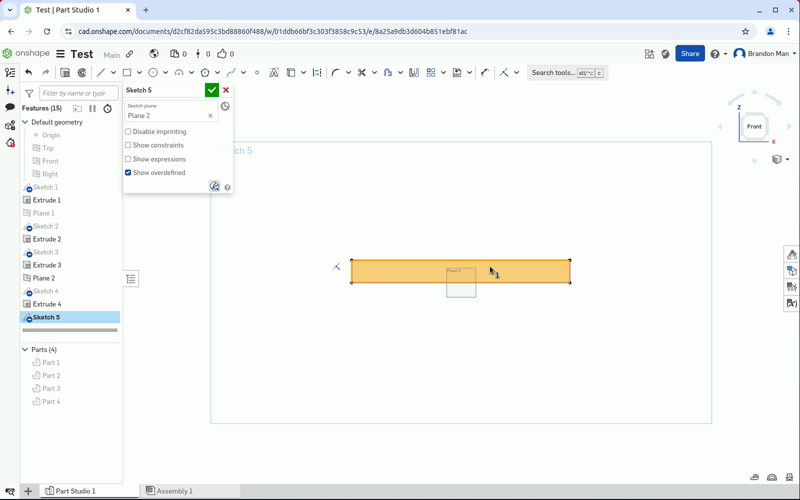
mouse_move(73, 352)
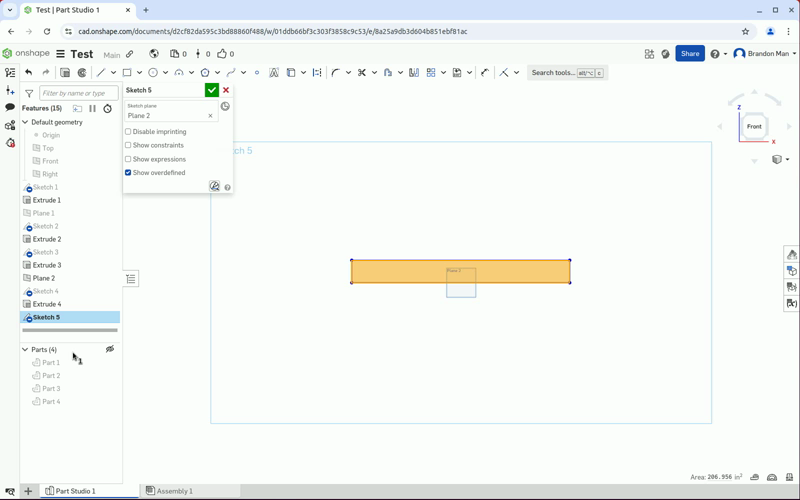
key(shift+y)
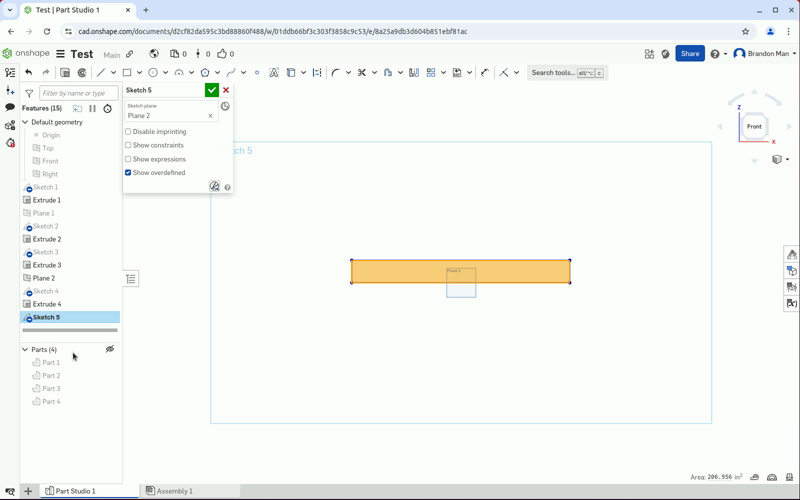
key(shift+e)
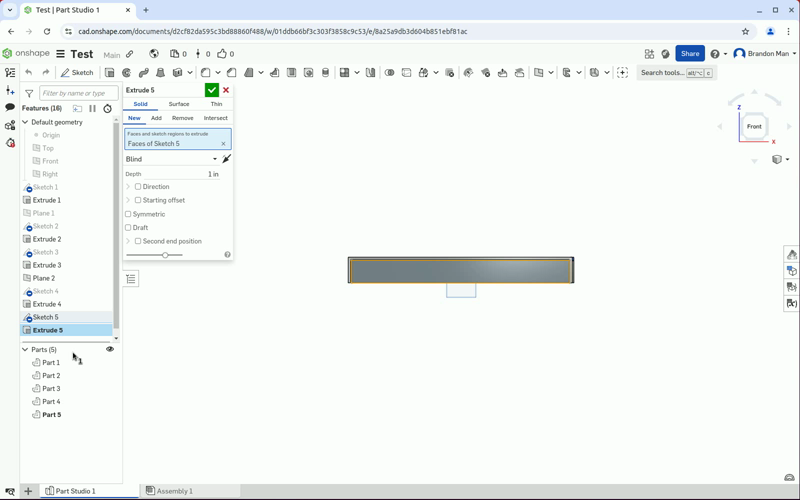
mouse_move(143, 106)
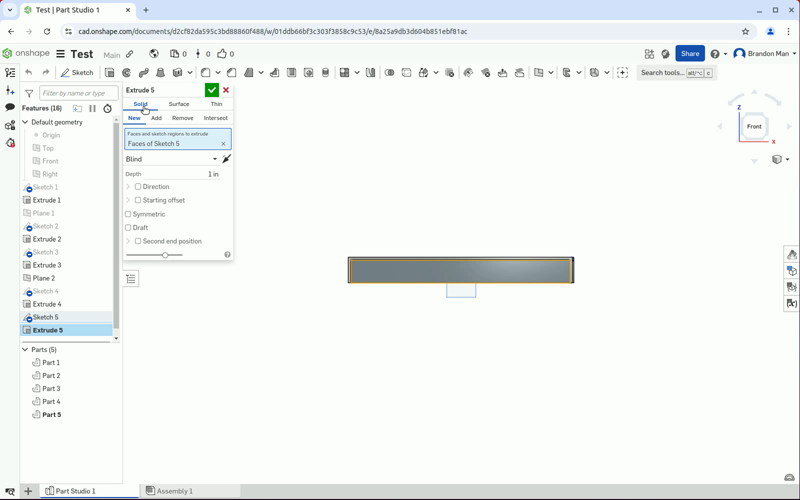
click(143, 106)
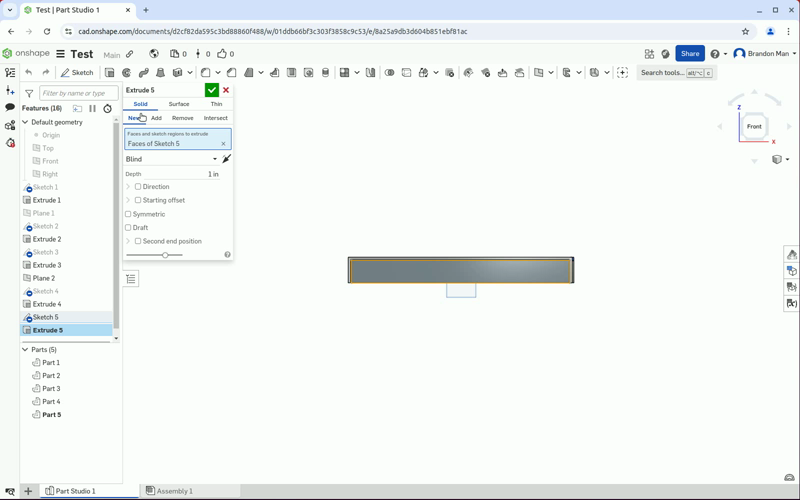
mouse_move(137, 120)
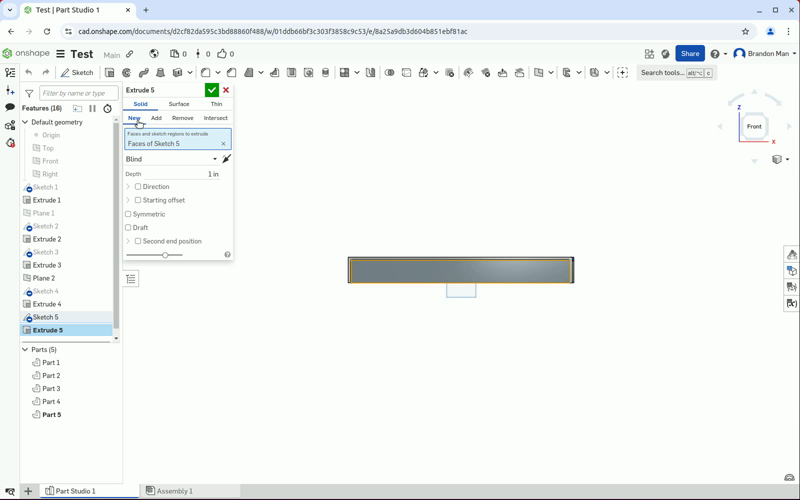
click(137, 120)
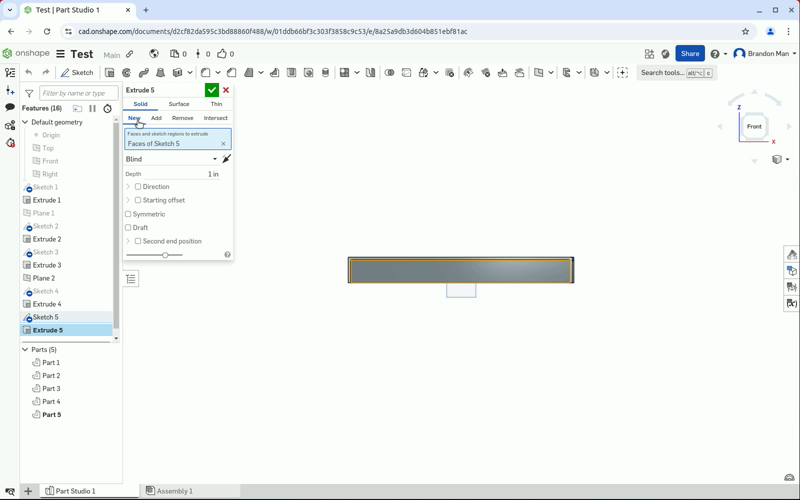
key(tab, 4)
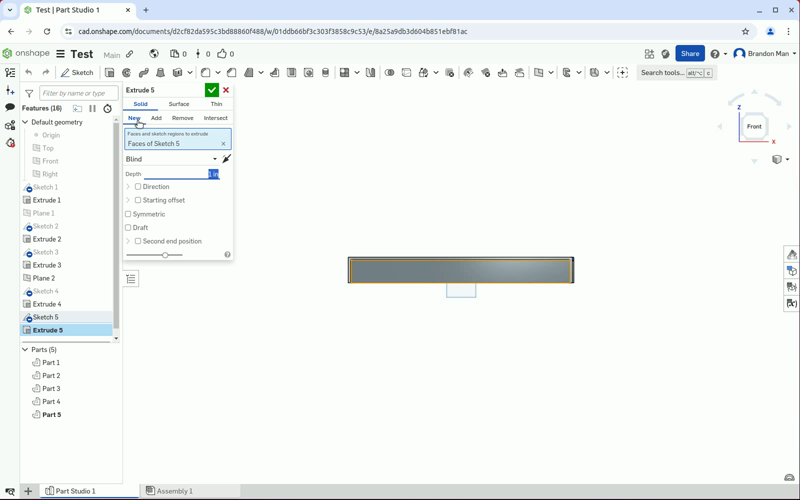
text(0.722)
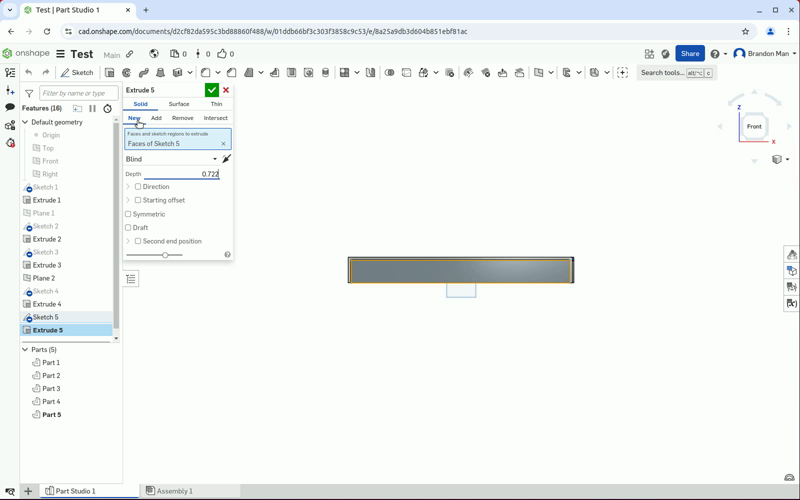
key(enter)
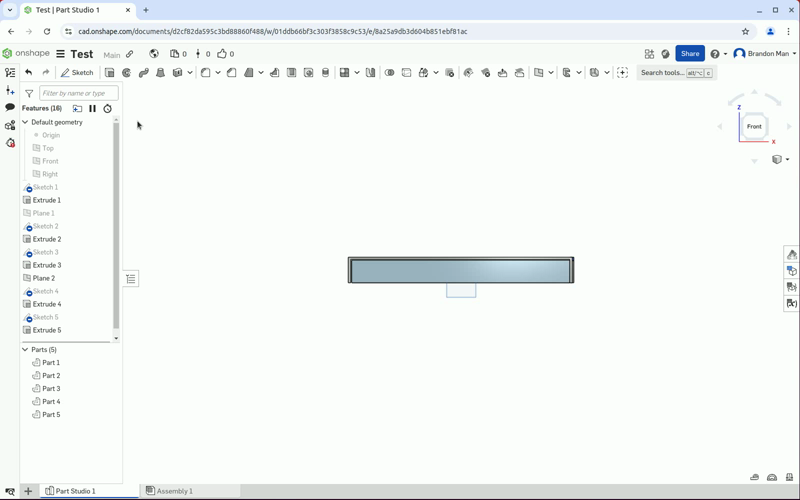
key(shift+h)
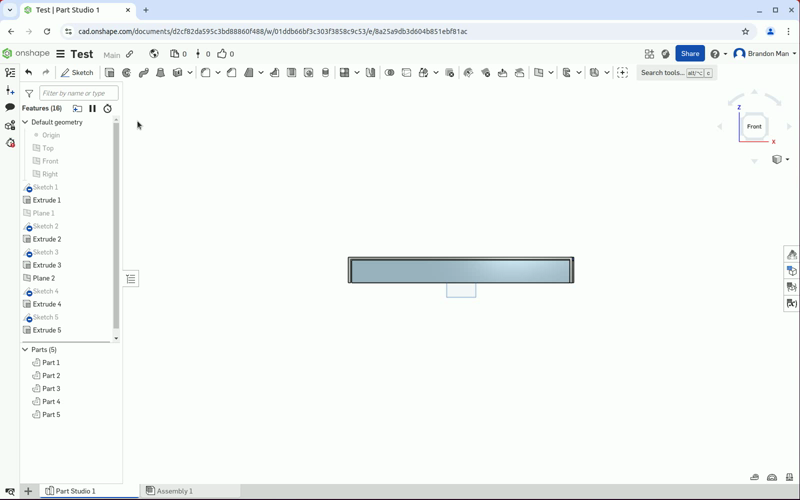
key(shift+h)
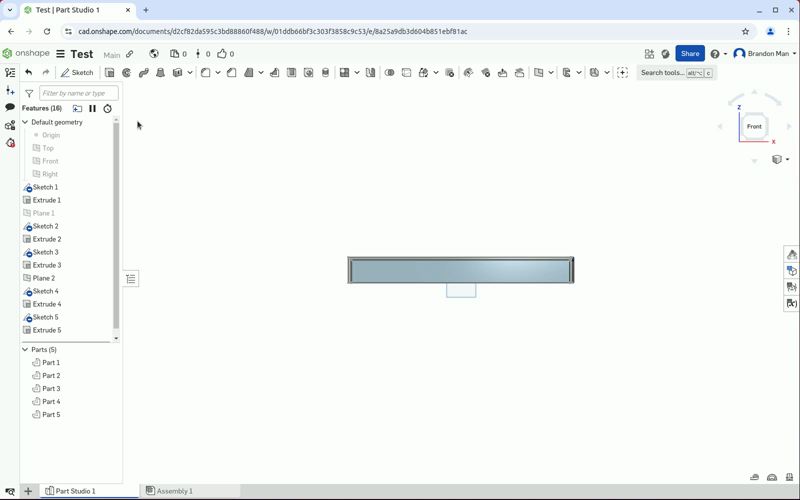
key(shift+7)
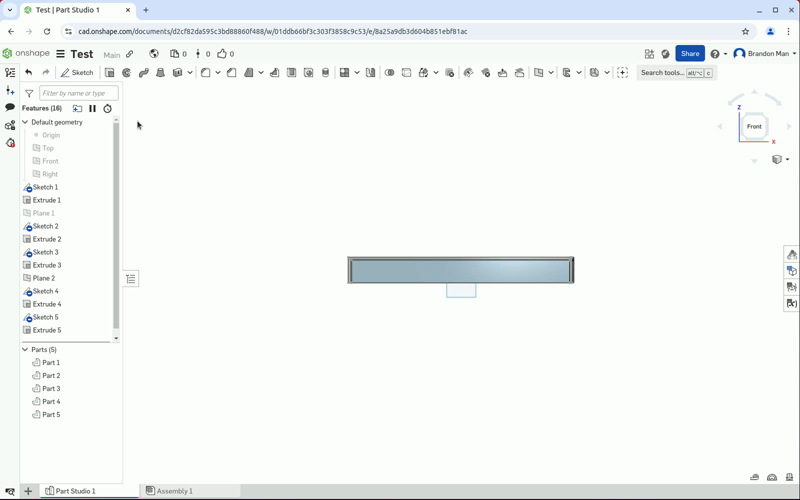
key(left, 2)
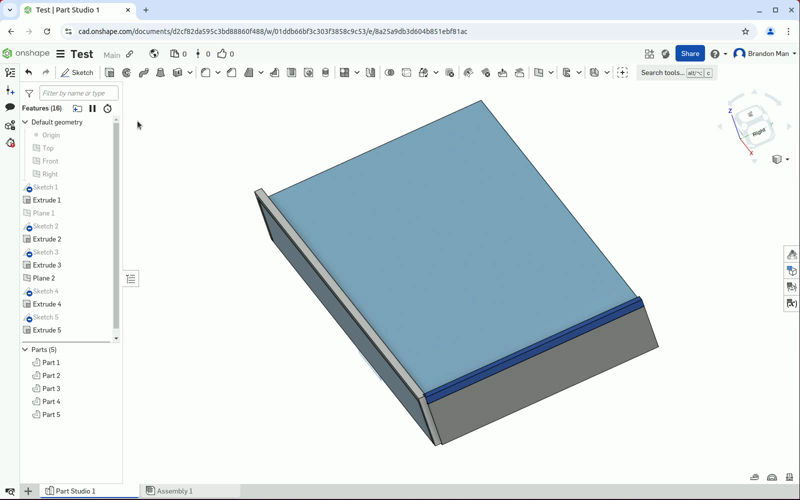
key(down, 2)
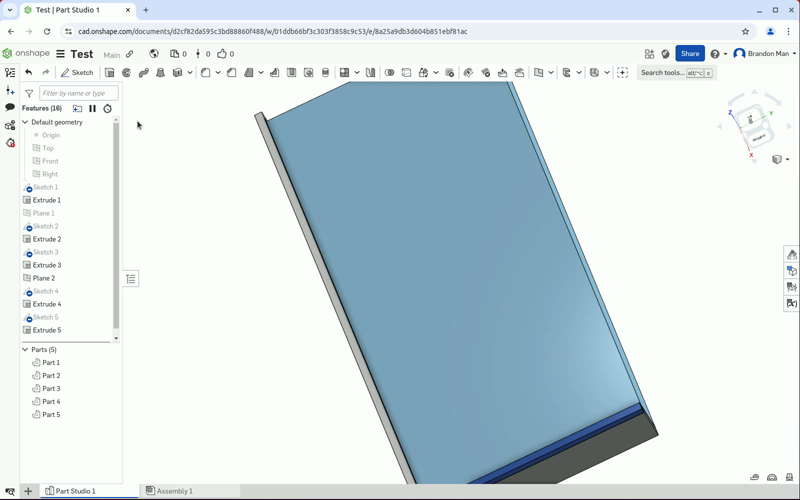
key(up, 2)
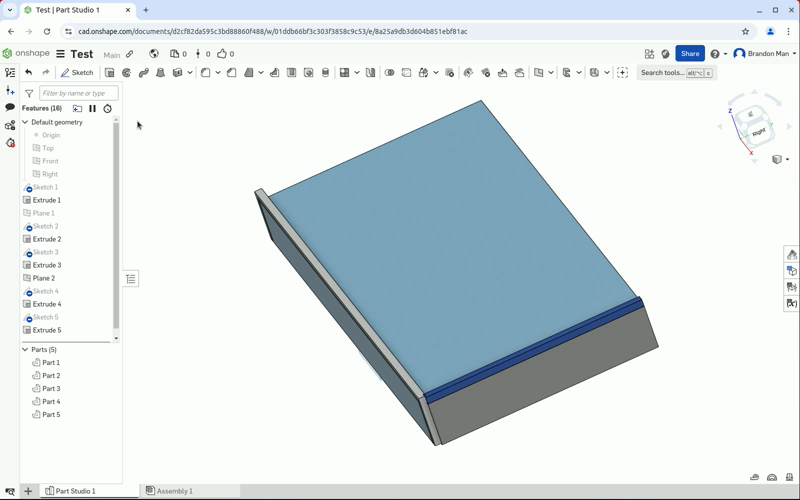
key(right, 2)
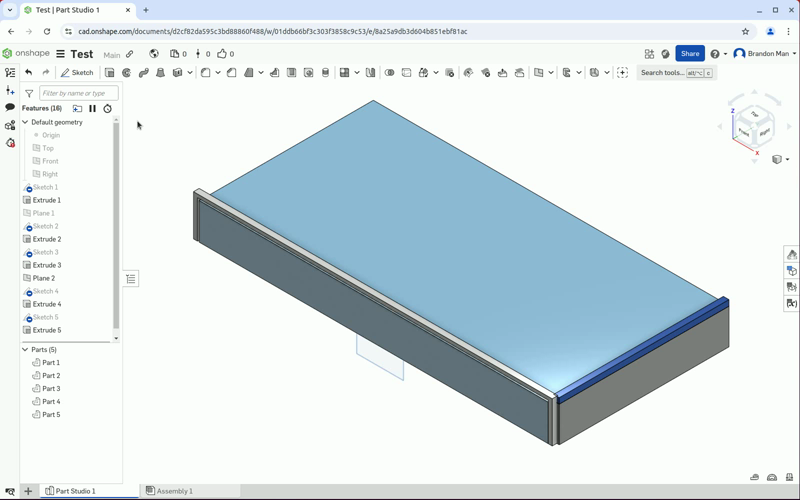
mouse_move(69, 189)
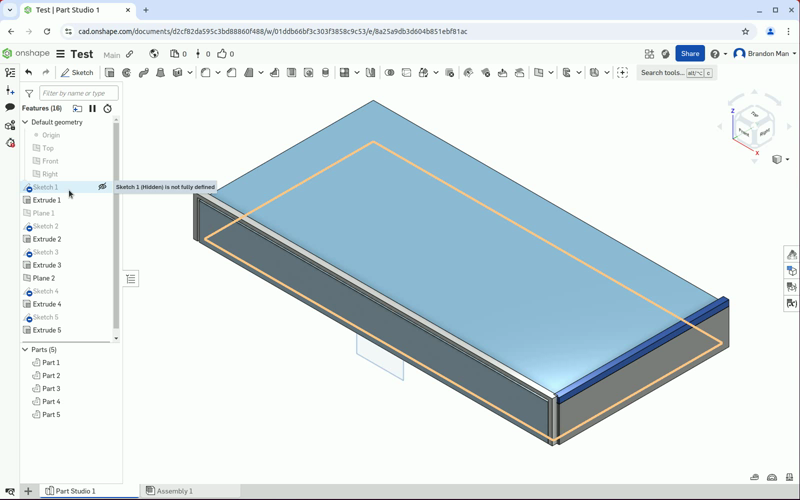
click(69, 189)